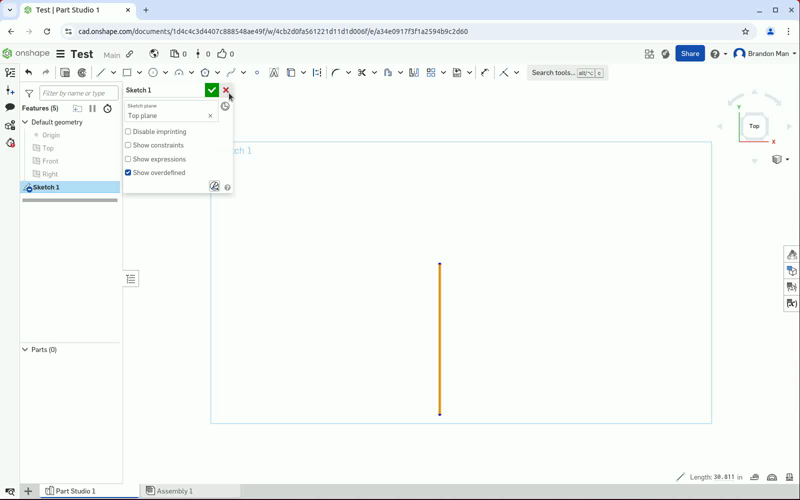
key(shift+h)
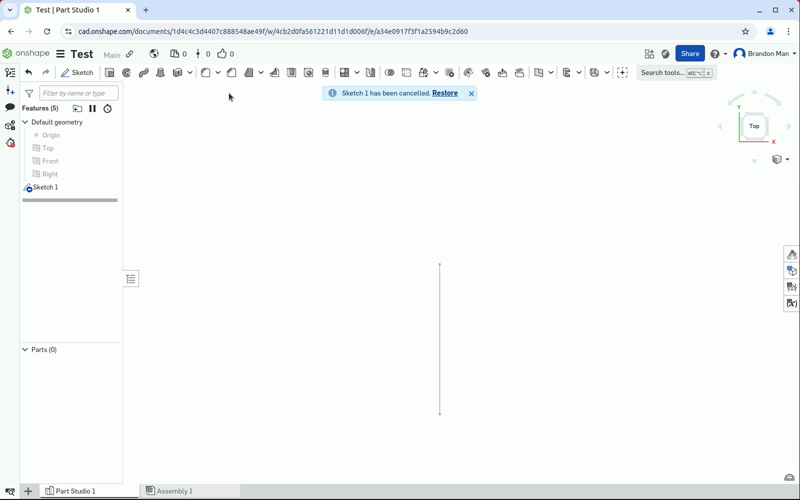
mouse_move(73, 352)
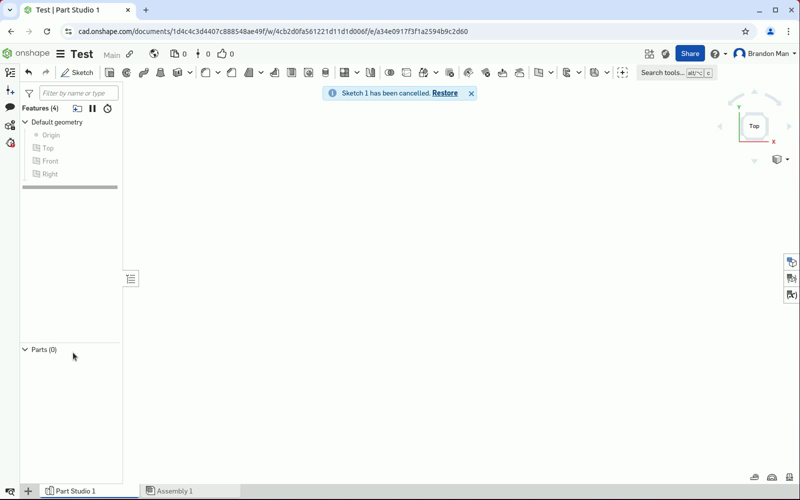
key(y)
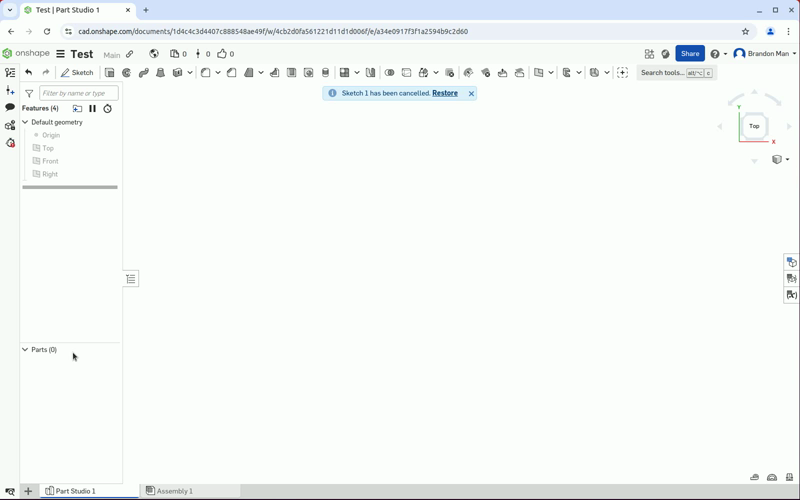
key(shift+p)
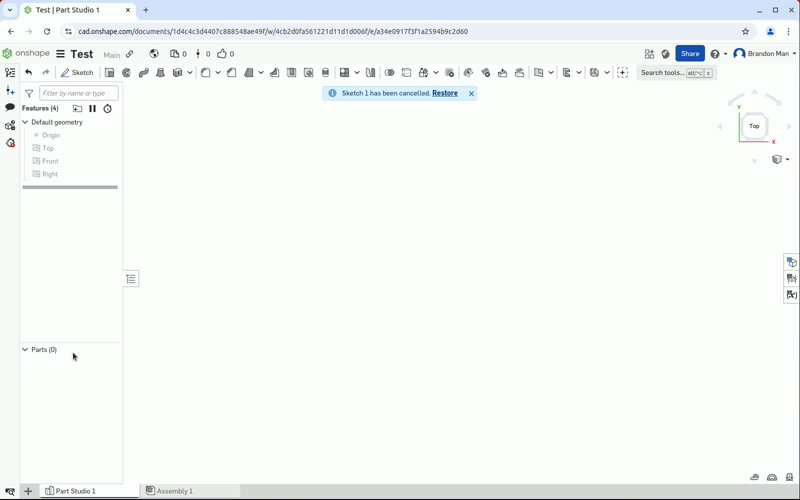
key(space)
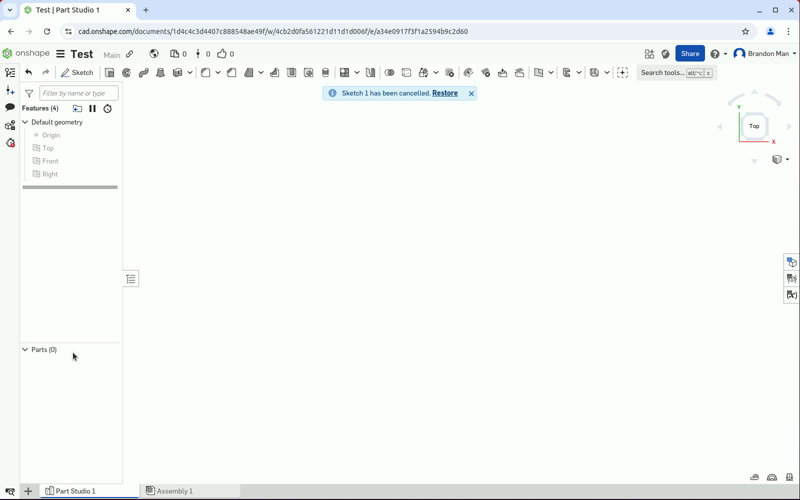
key_down(shift)
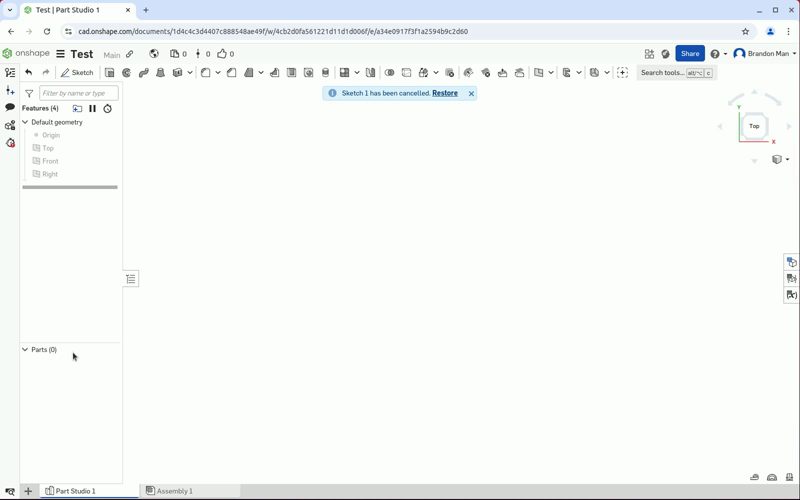
key(up)
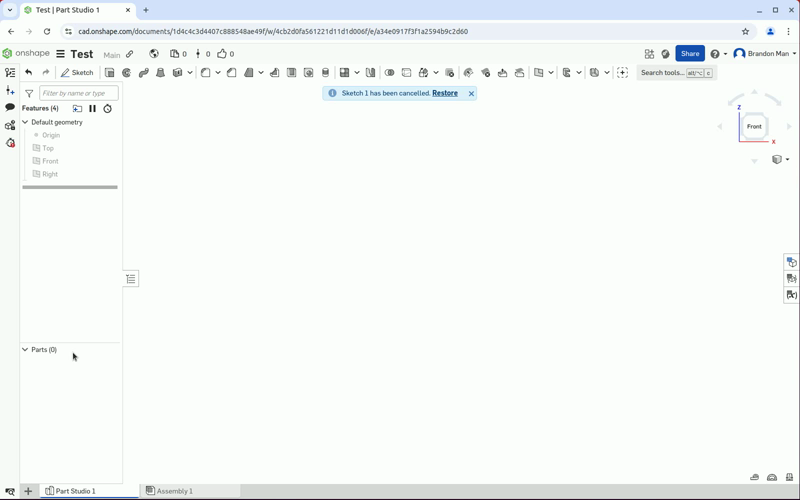
key_up(shift)
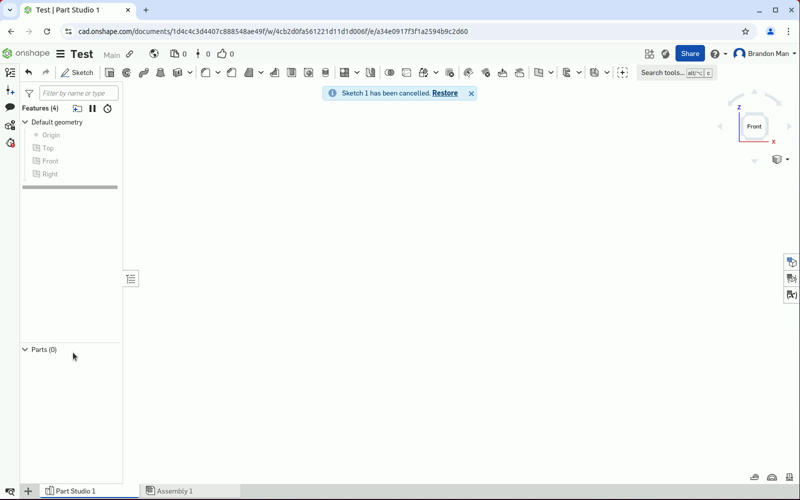
key(space)
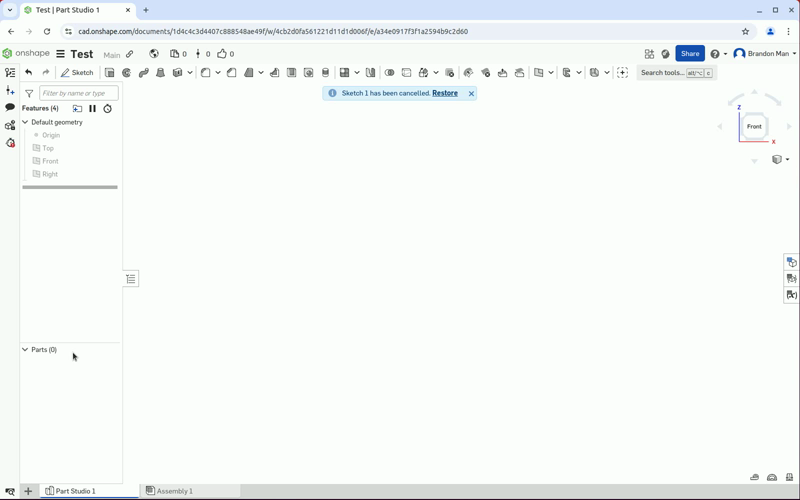
key_down(shift)
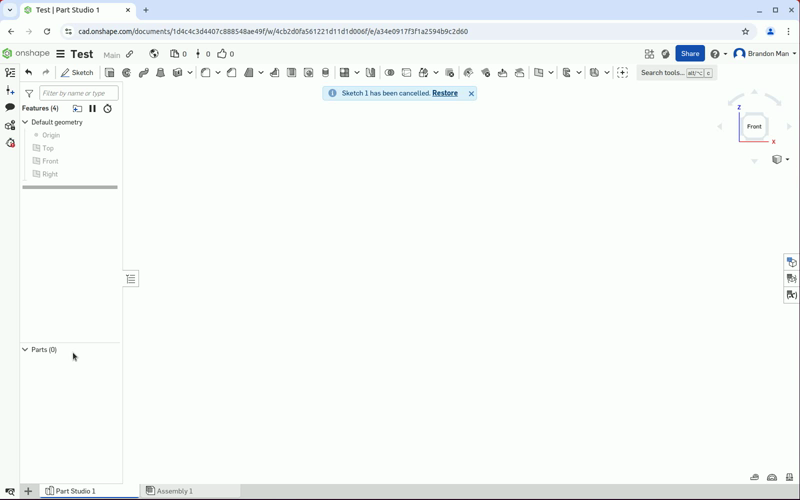
key(left)
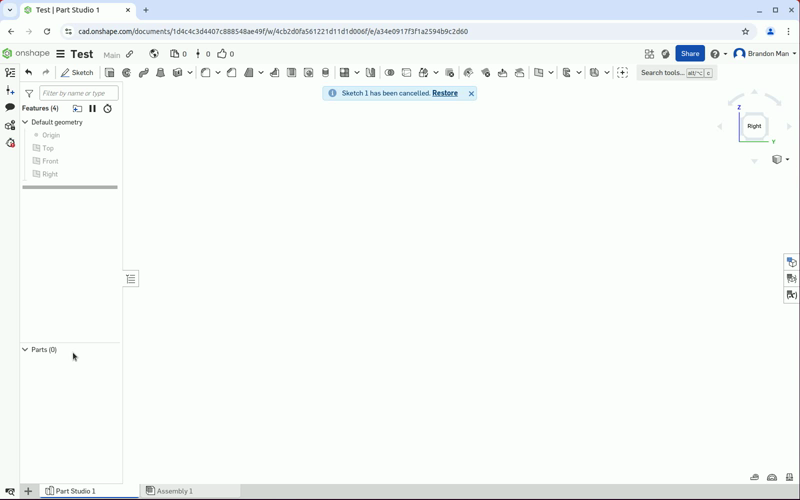
key_up(shift)
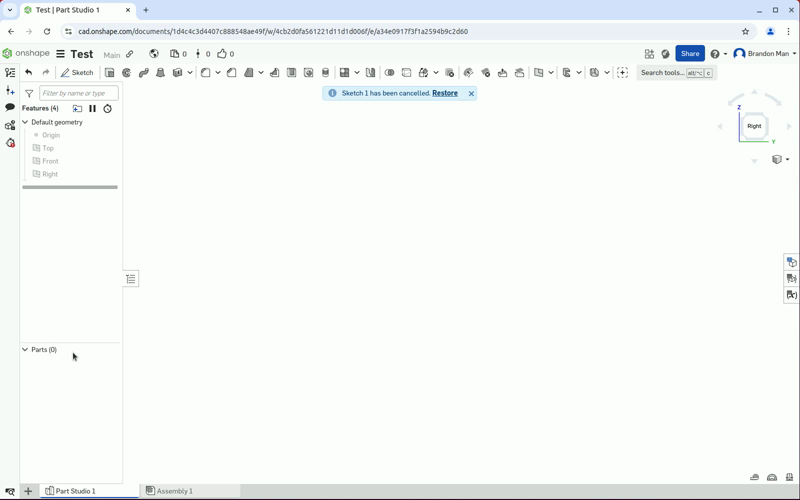
mouse_move(73, 352)
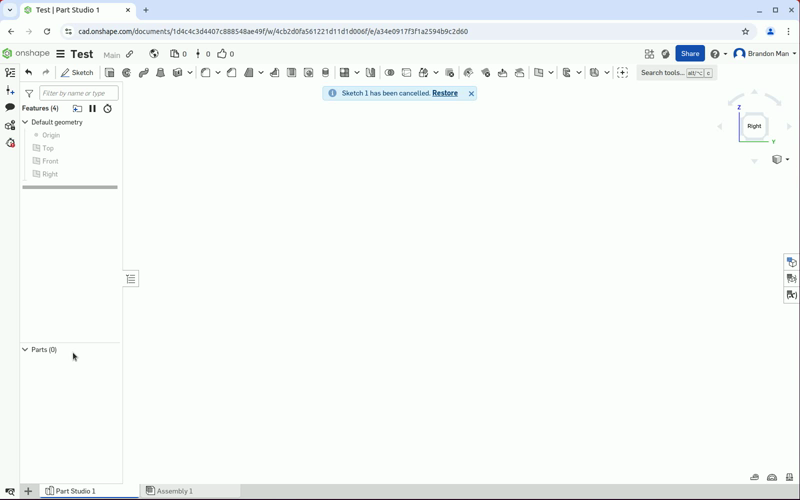
key(shift+y)
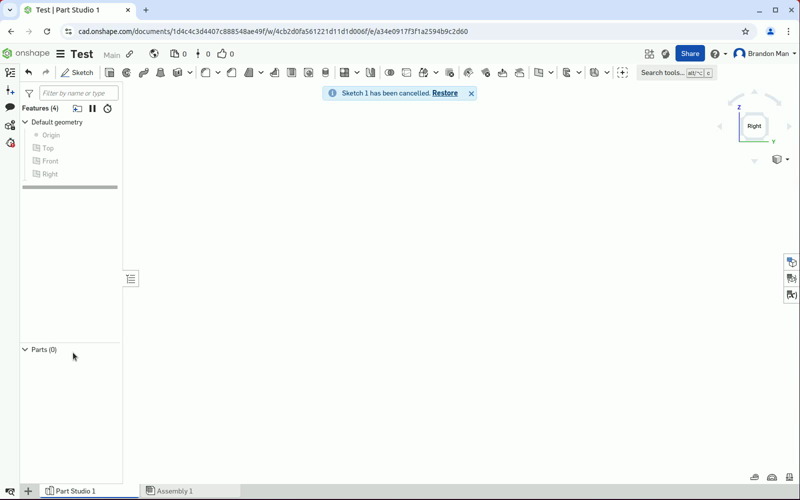
key(shift+s)
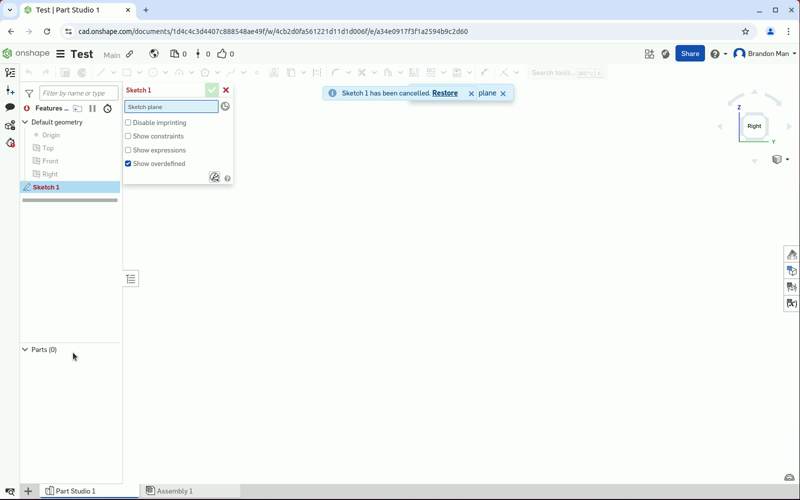
mouse_move(73, 176)
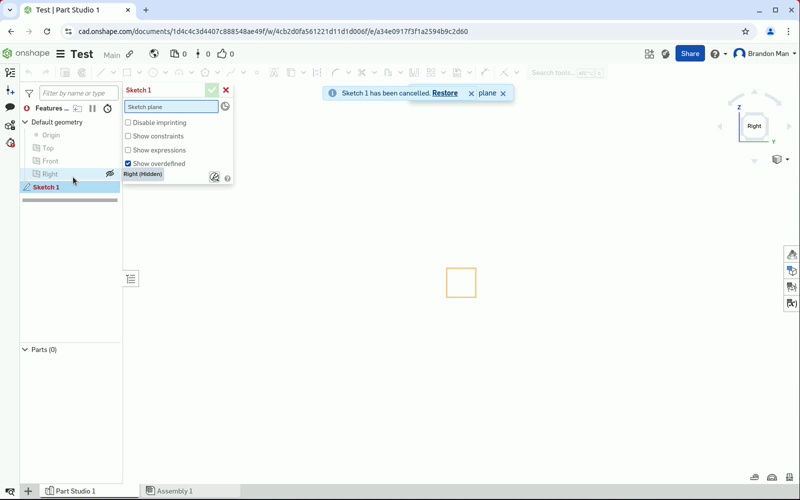
click(73, 176)
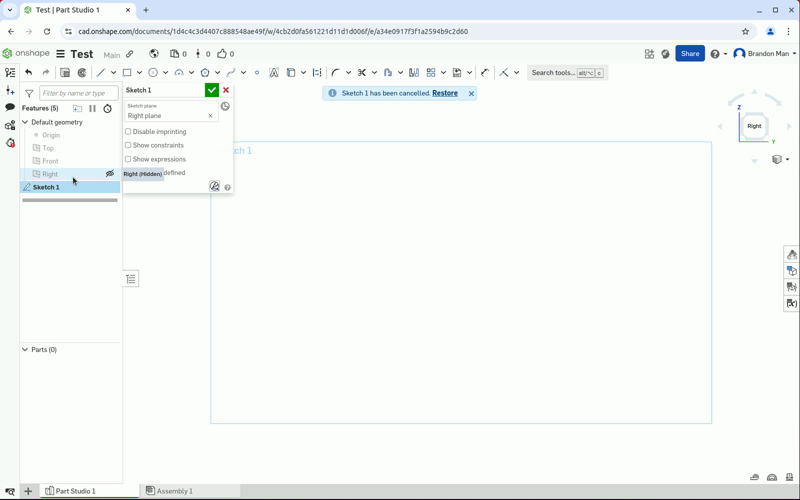
mouse_move(73, 352)
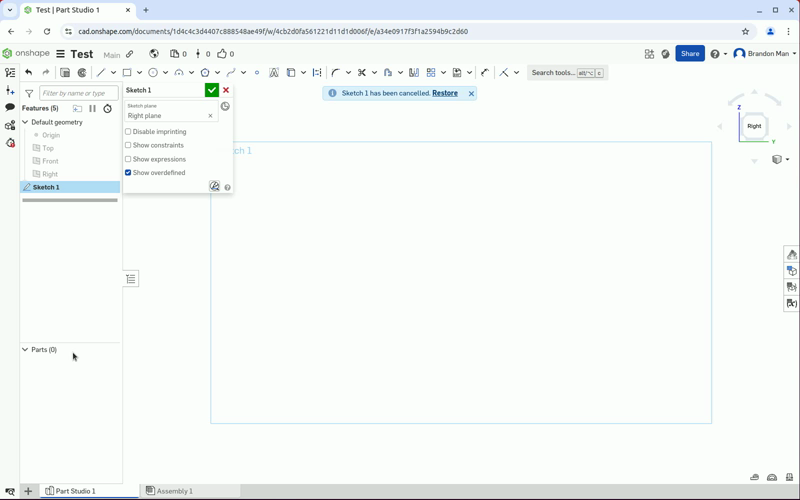
key(y)
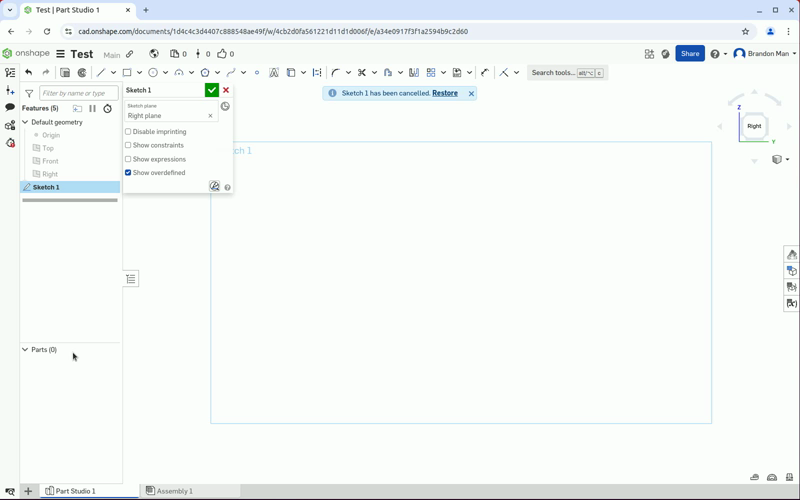
key(a)
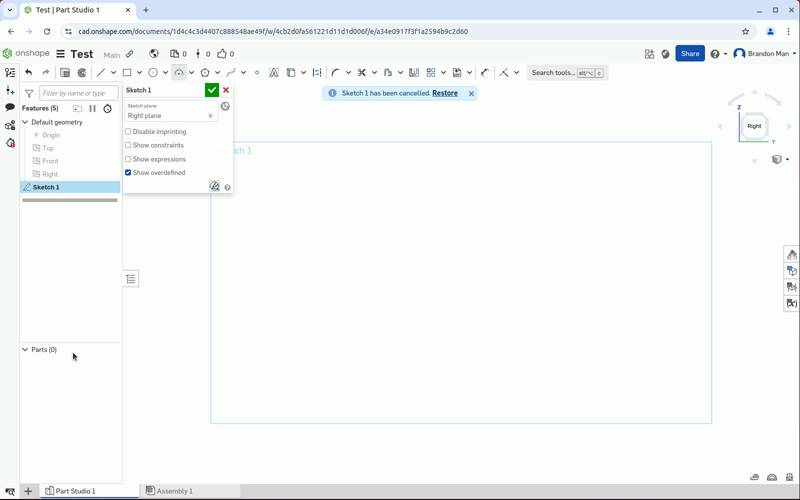
key_down(shift)
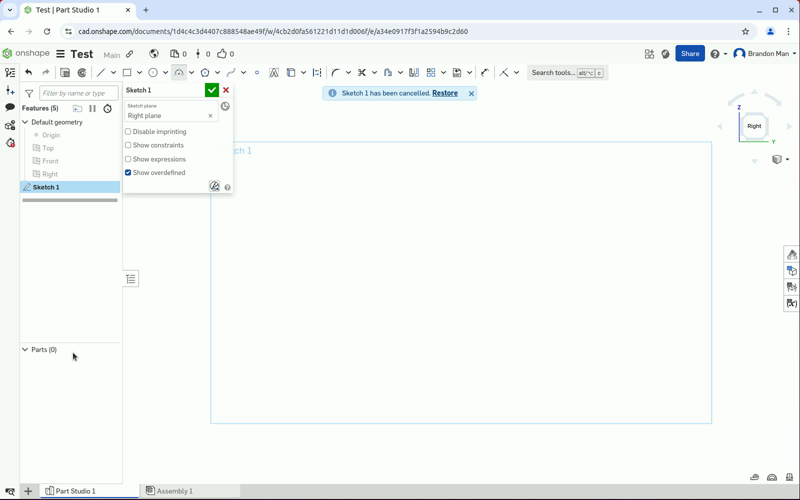
mouse_move(411, 373)
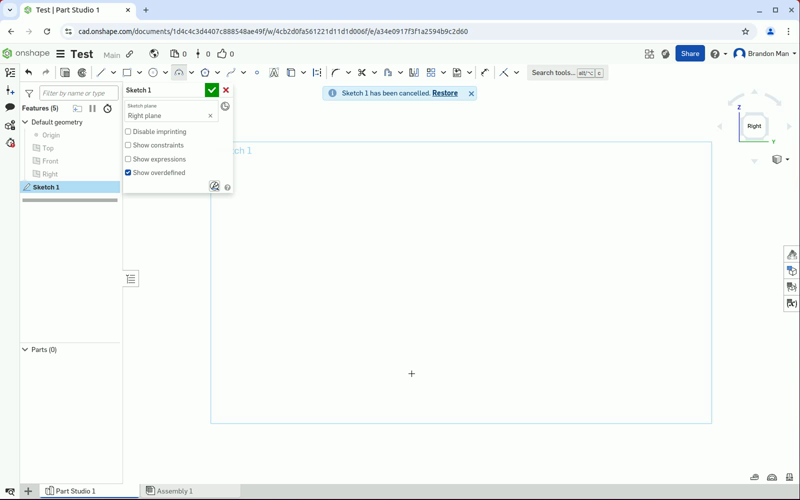
click(411, 373)
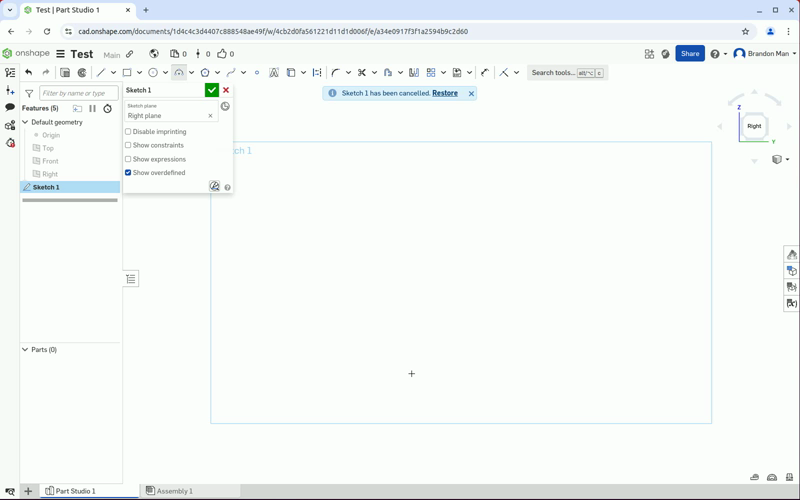
key_up(shift)
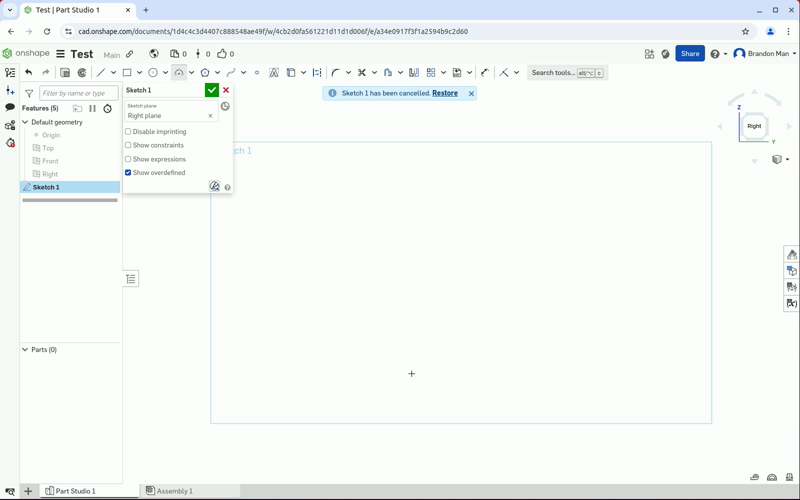
key_down(shift)
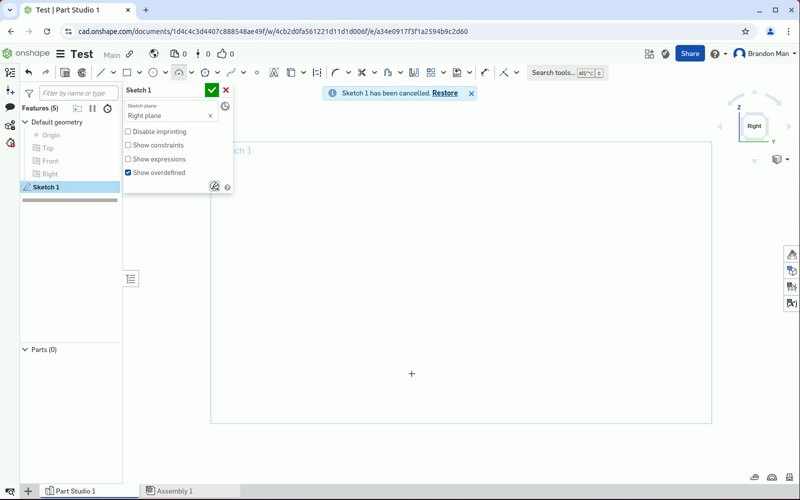
mouse_move(456, 373)
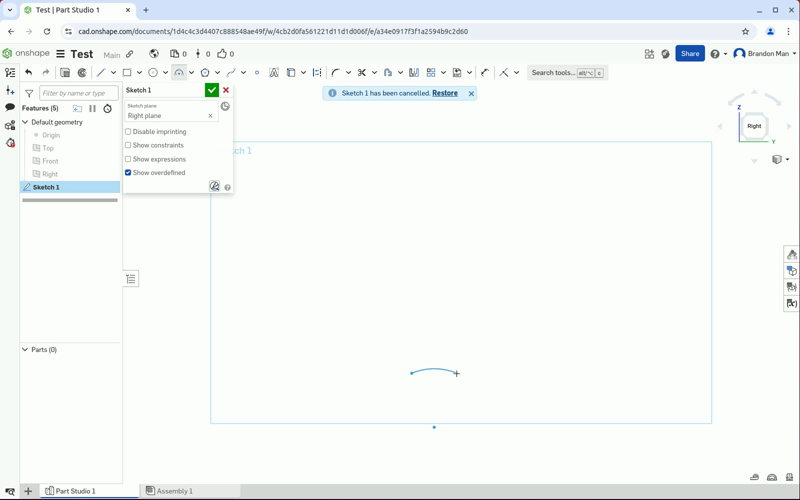
click(456, 373)
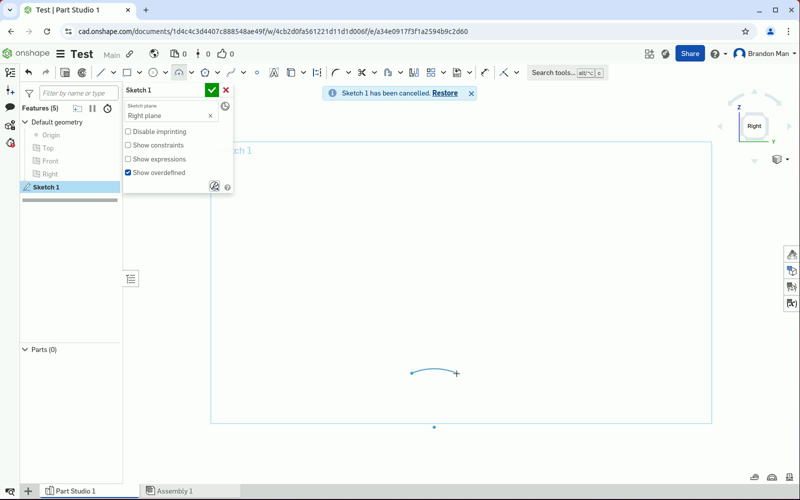
mouse_move(434, 395)
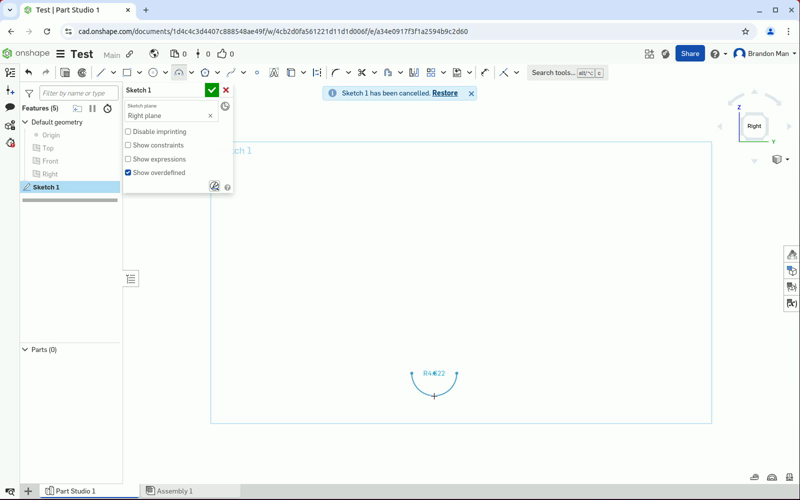
click(434, 395)
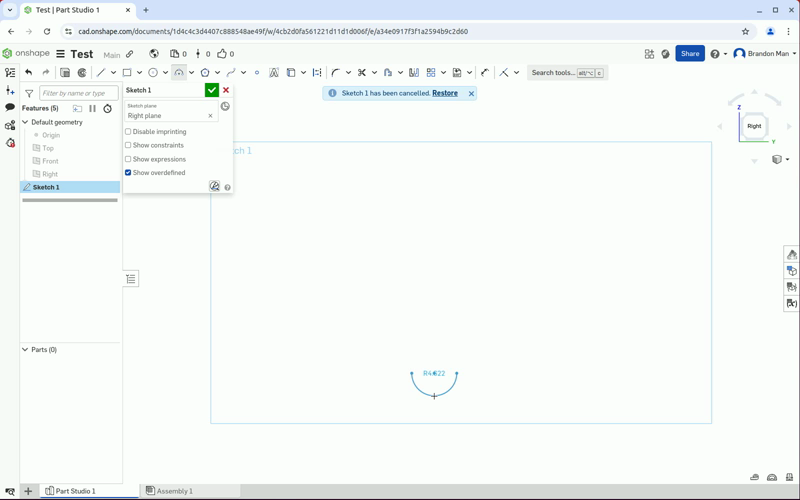
key_up(shift)
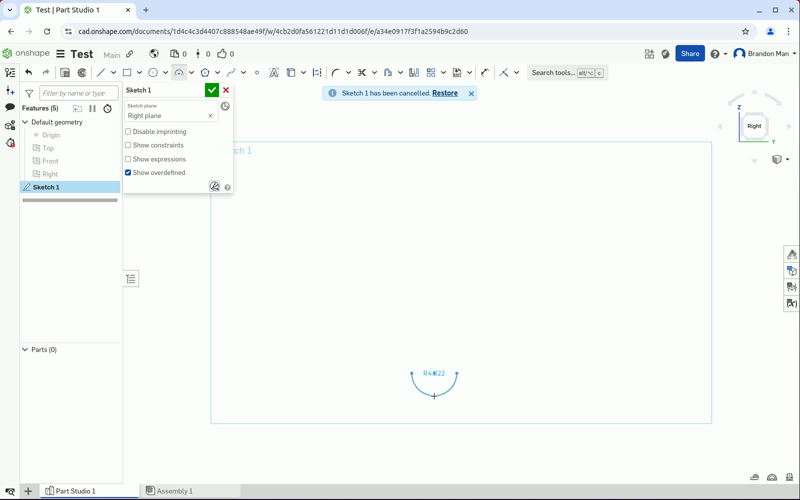
key(esc)
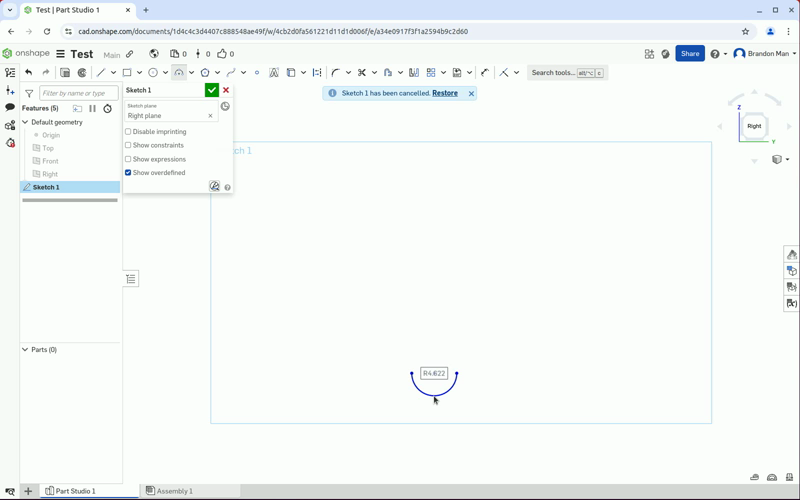
key(l)
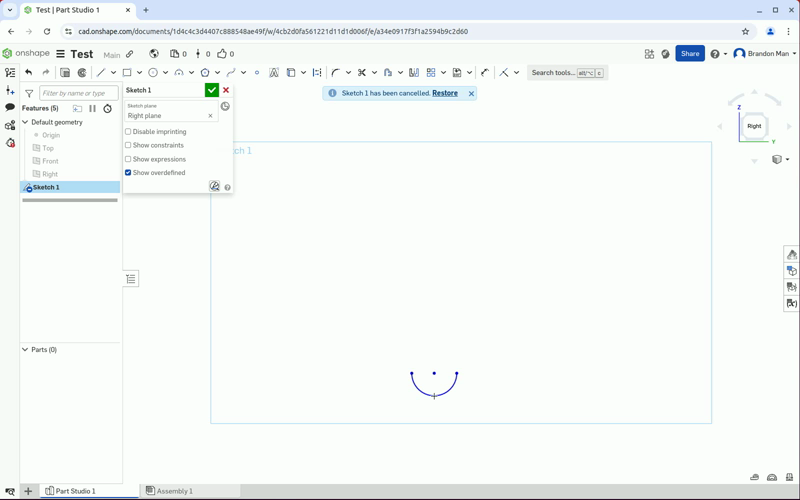
mouse_move(456, 373)
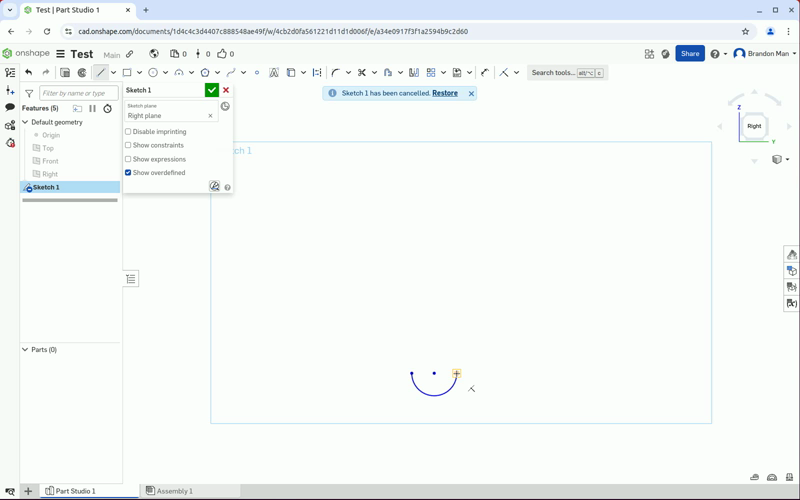
click(456, 373)
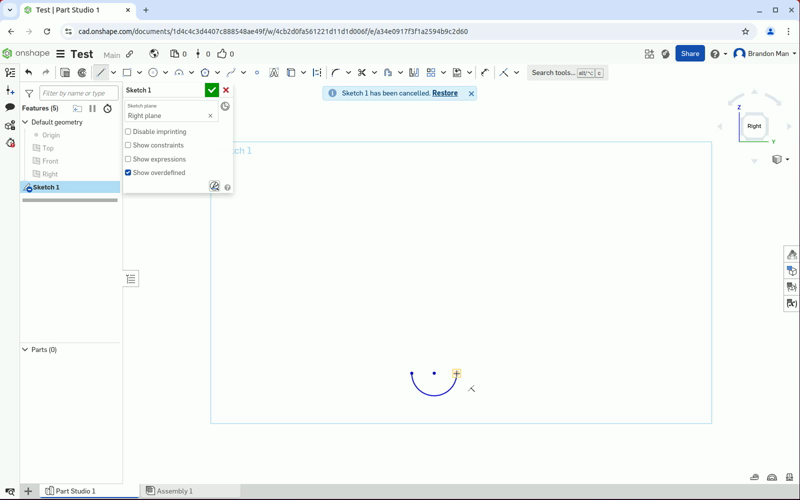
mouse_move(486, 373)
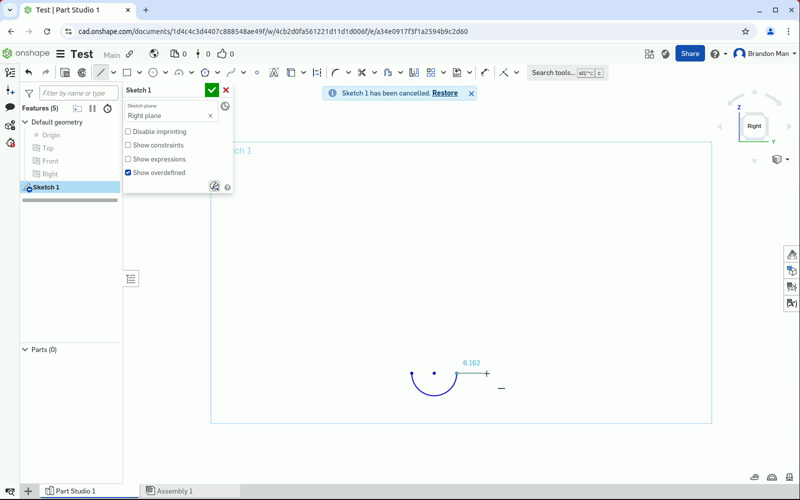
key_down(shift)
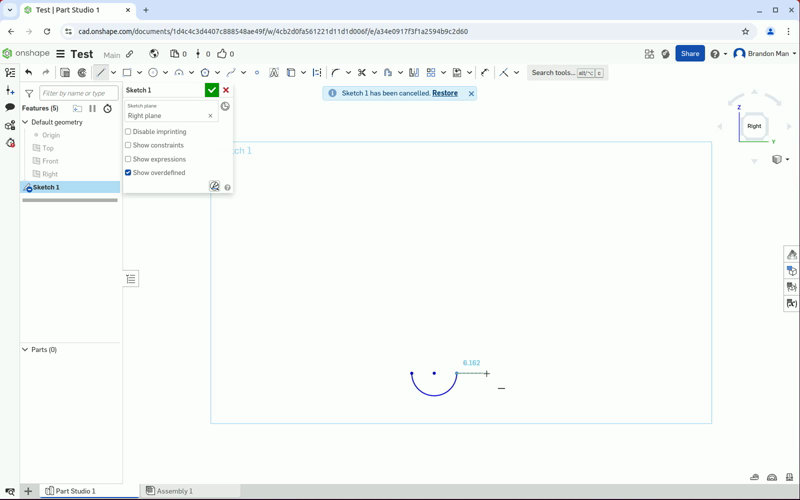
mouse_move(411, 373)
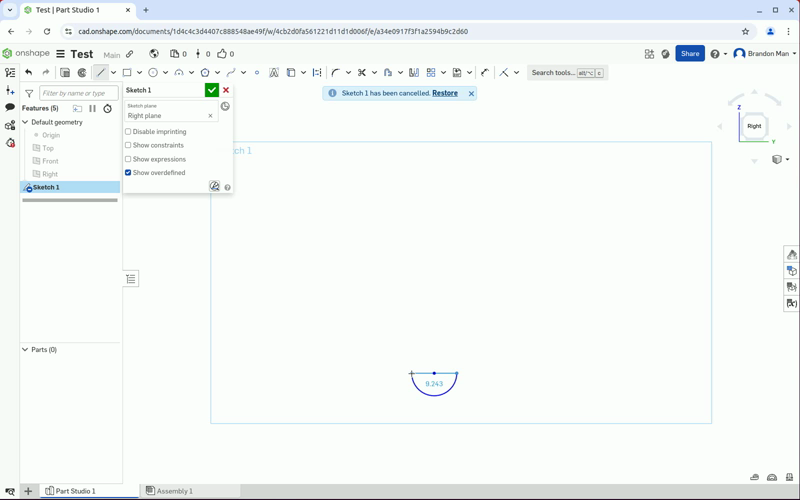
key_up(shift)
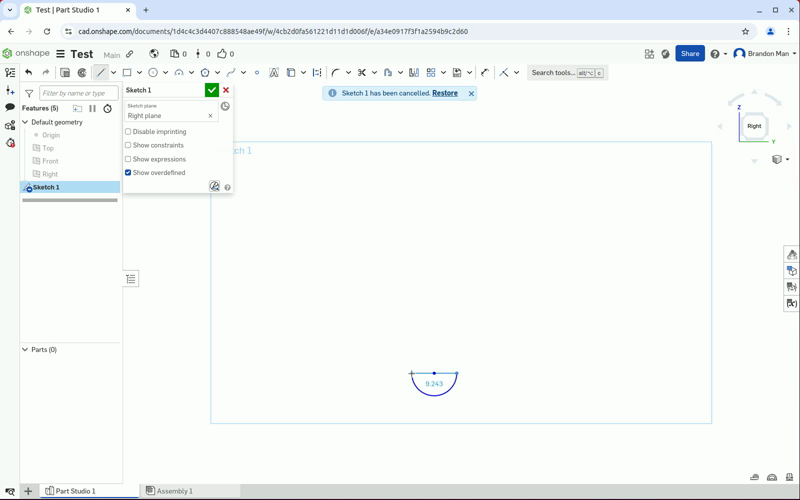
click(411, 373)
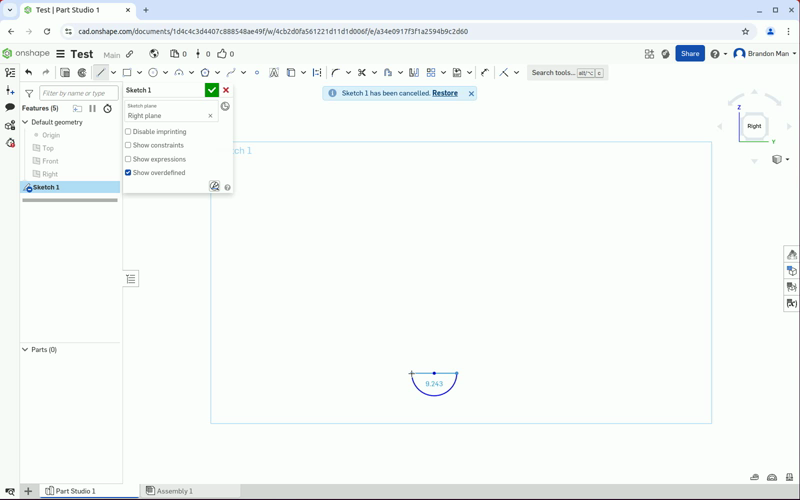
key(esc)
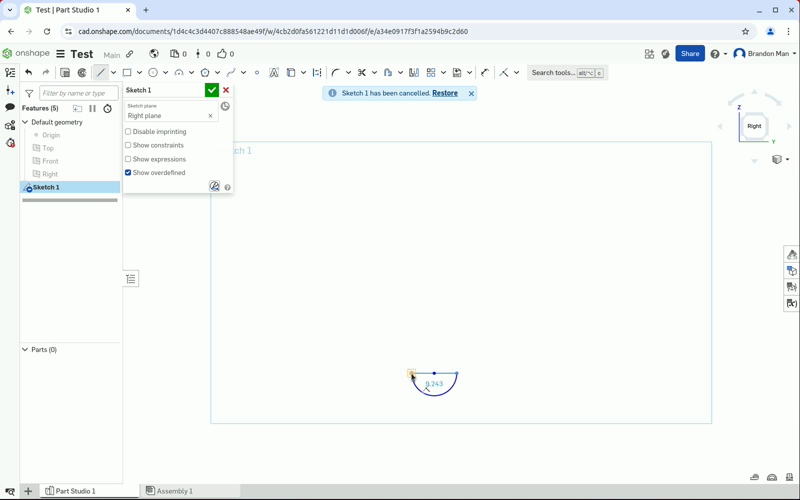
mouse_move(419, 389)
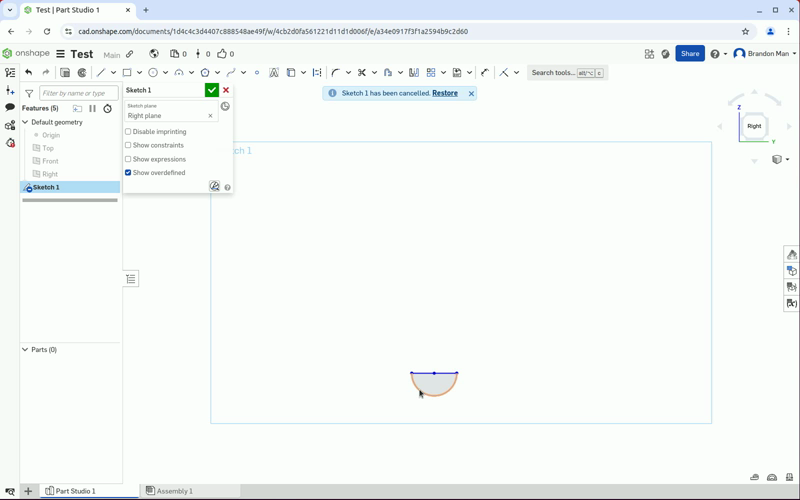
scroll(6)
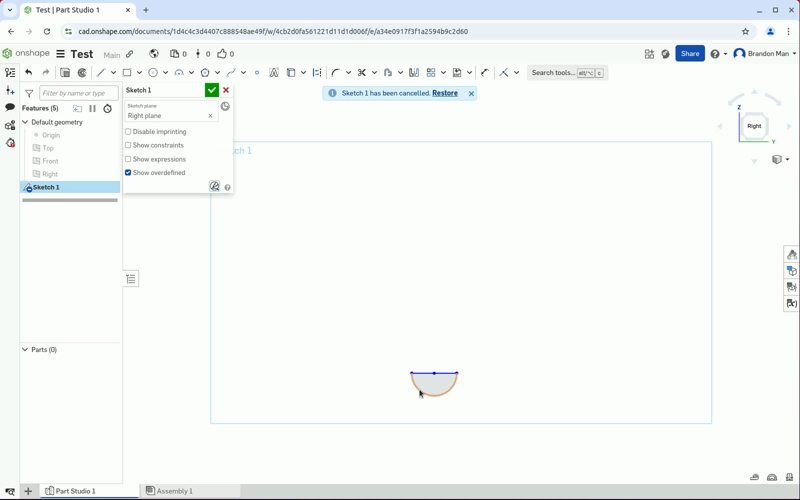
scroll(6)
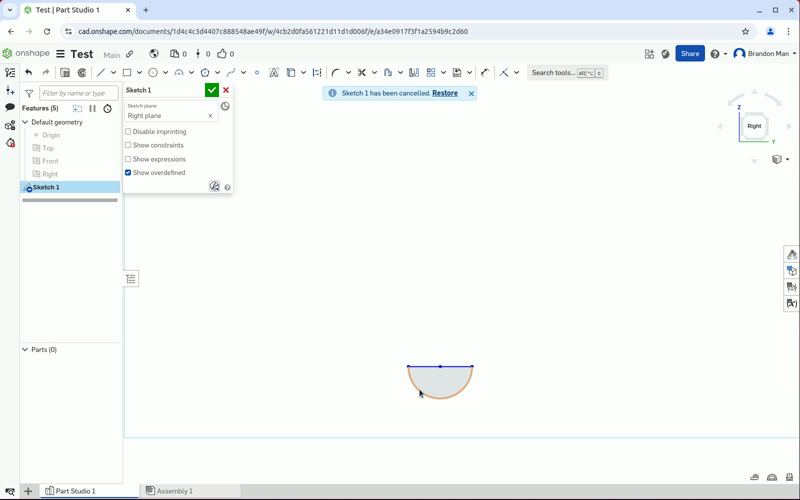
scroll(6)
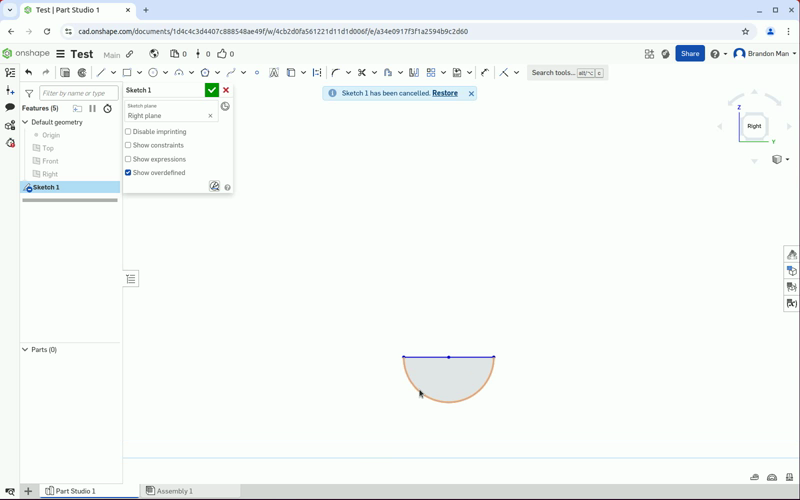
scroll(6)
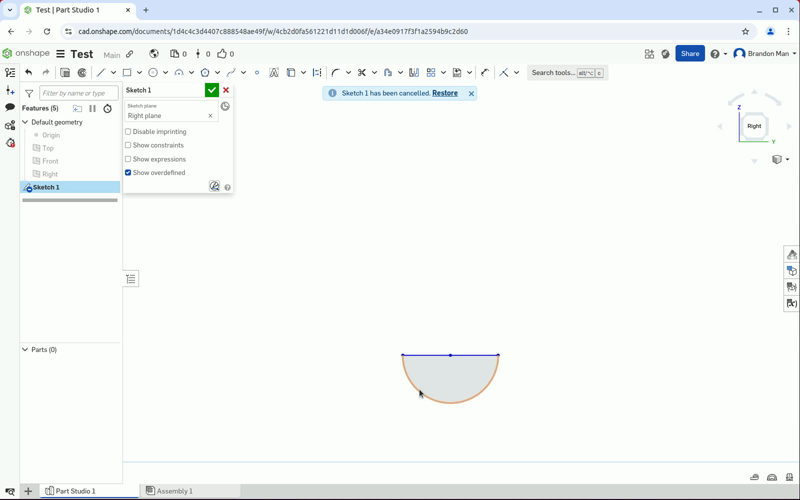
scroll(6)
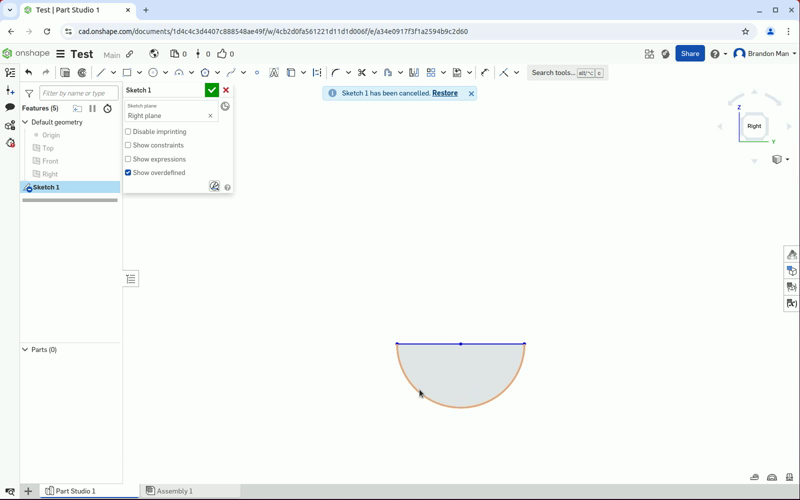
scroll(6)
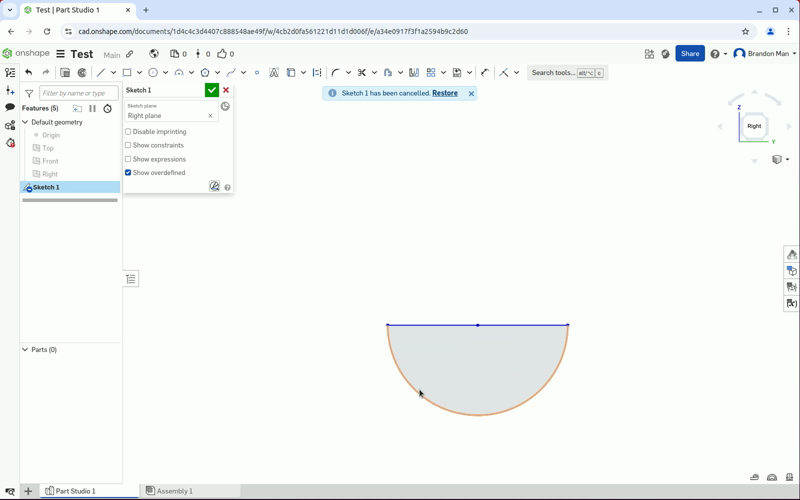
scroll(6)
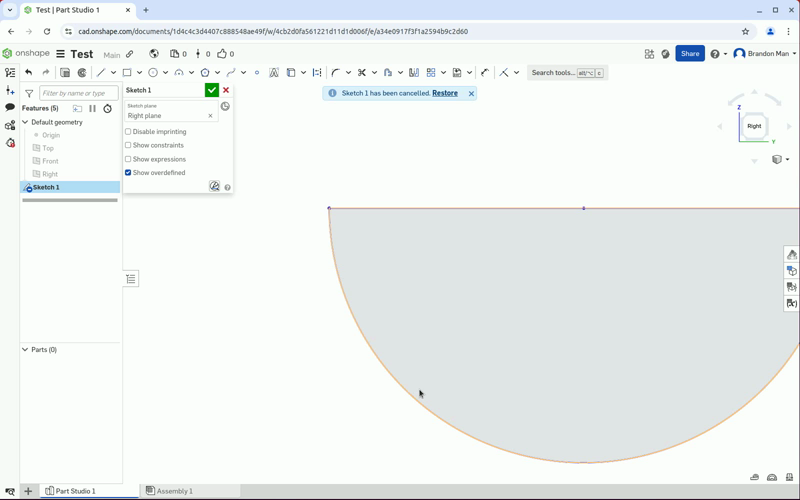
click(419, 389)
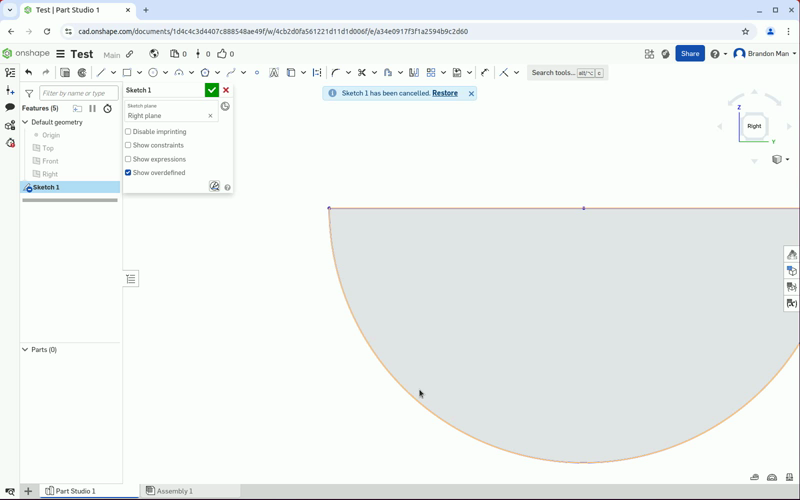
scroll(-6)
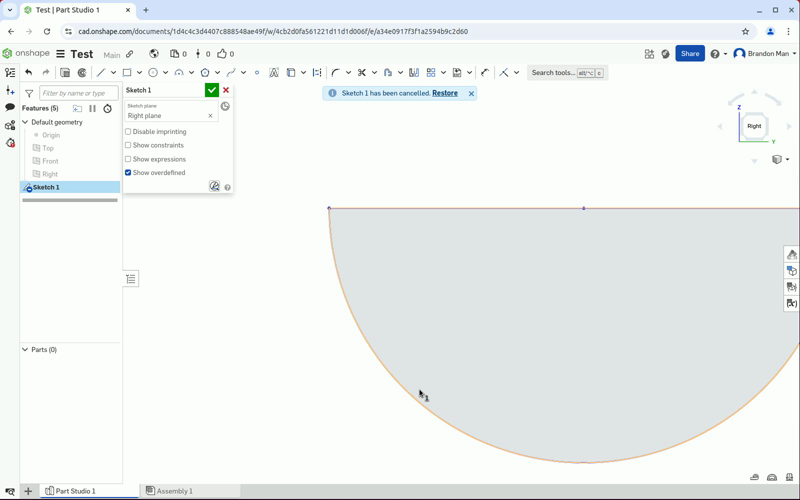
scroll(-6)
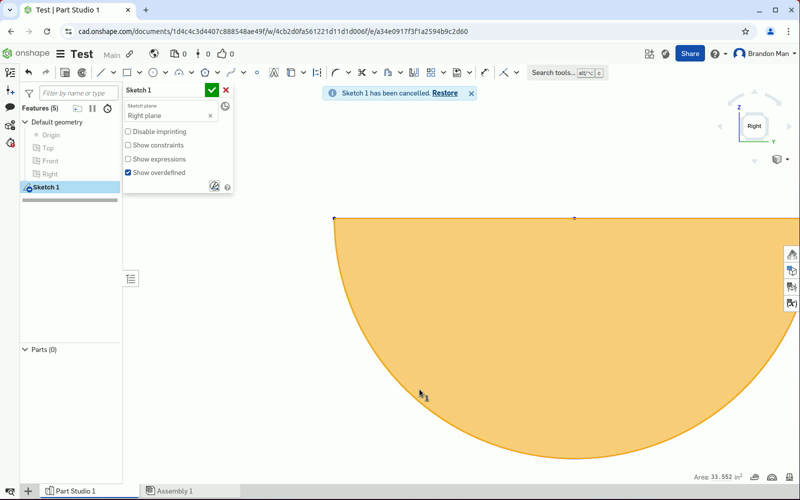
scroll(-6)
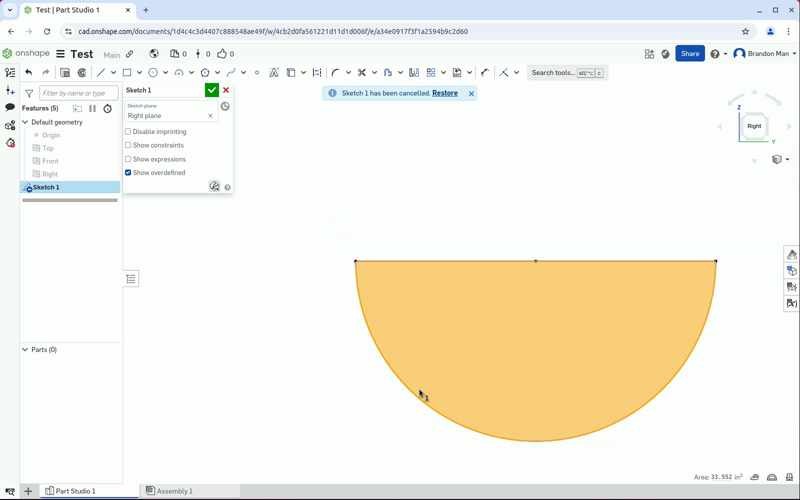
scroll(-6)
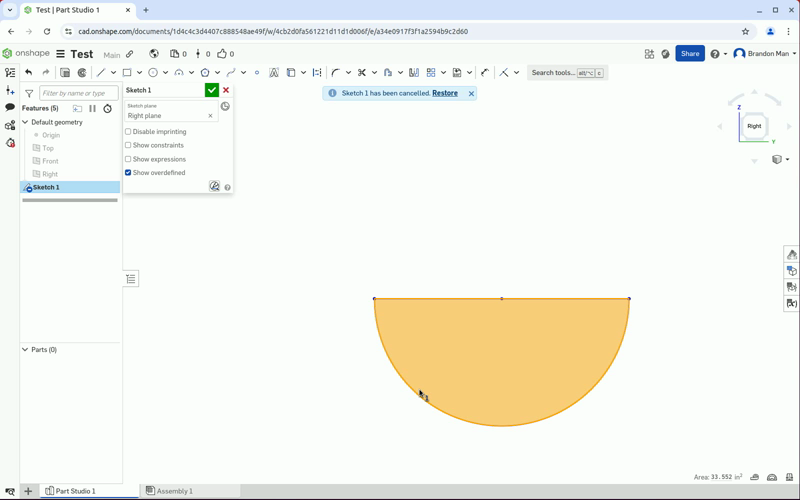
scroll(-6)
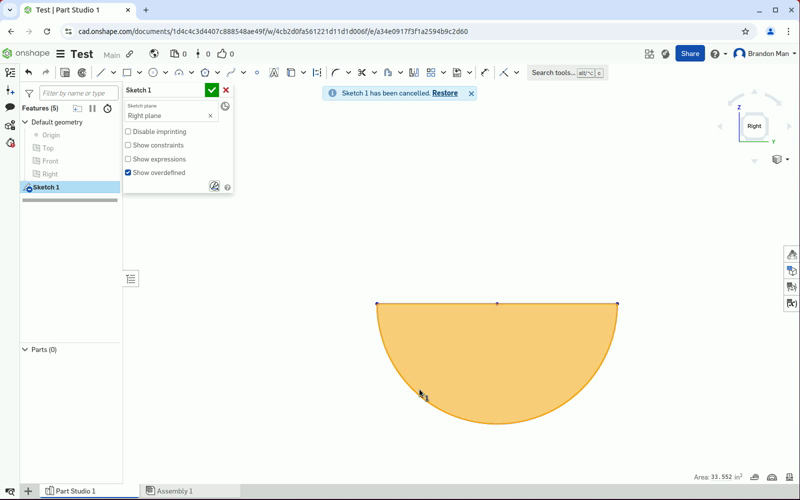
scroll(-6)
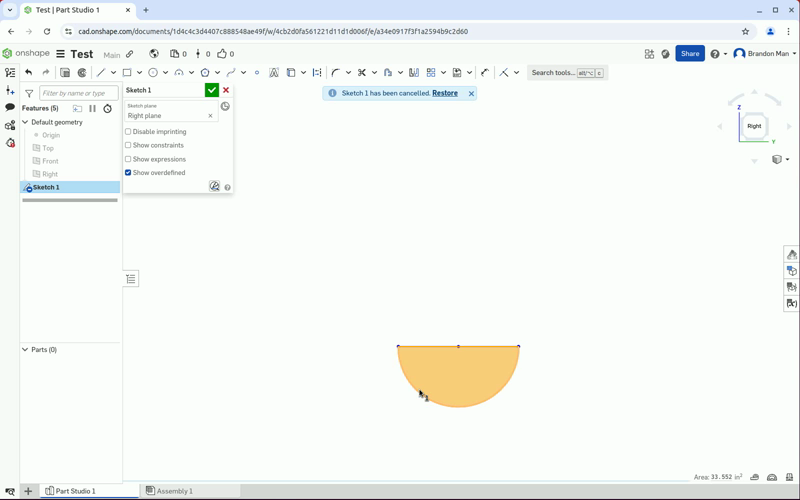
scroll(-6)
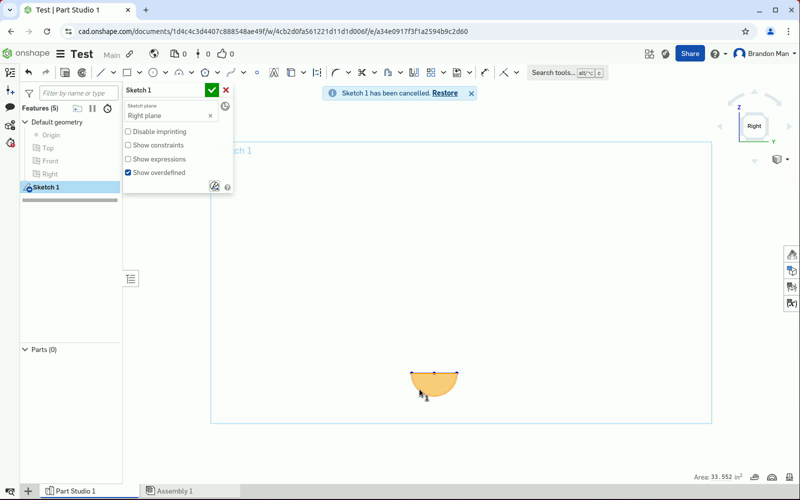
mouse_move(73, 352)
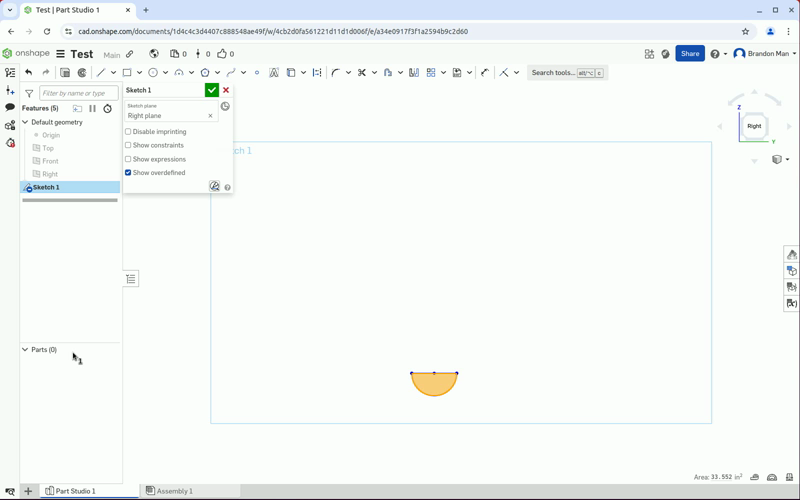
key(shift+y)
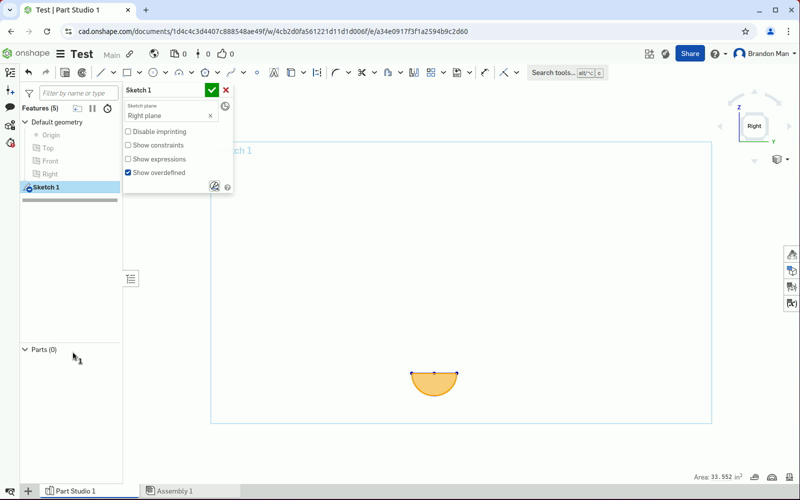
key(shift+e)
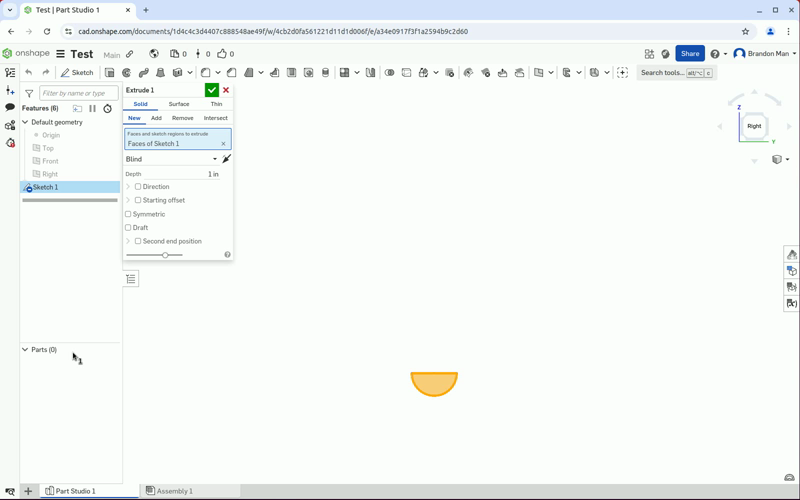
mouse_move(143, 106)
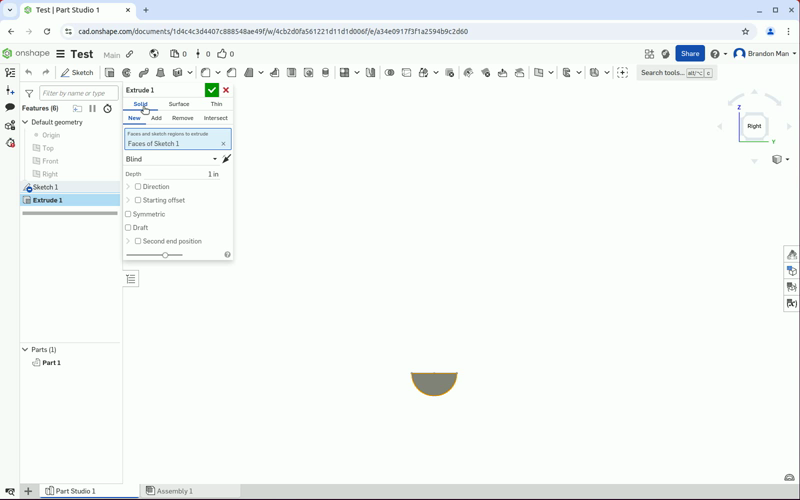
click(143, 106)
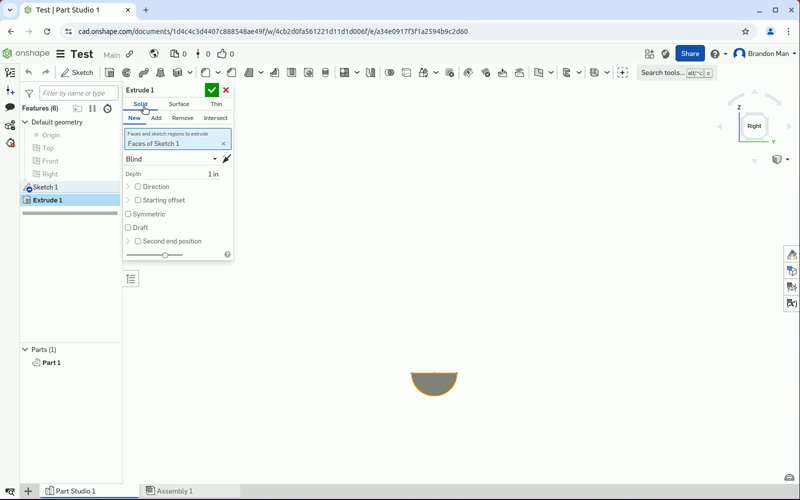
mouse_move(137, 120)
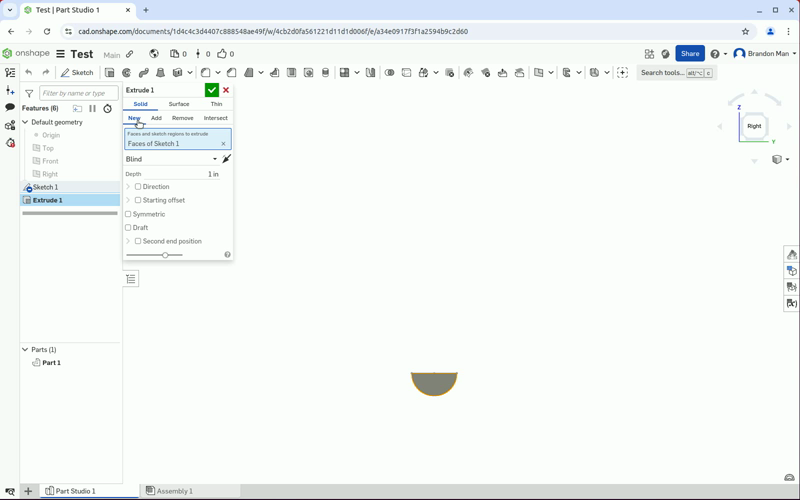
click(137, 120)
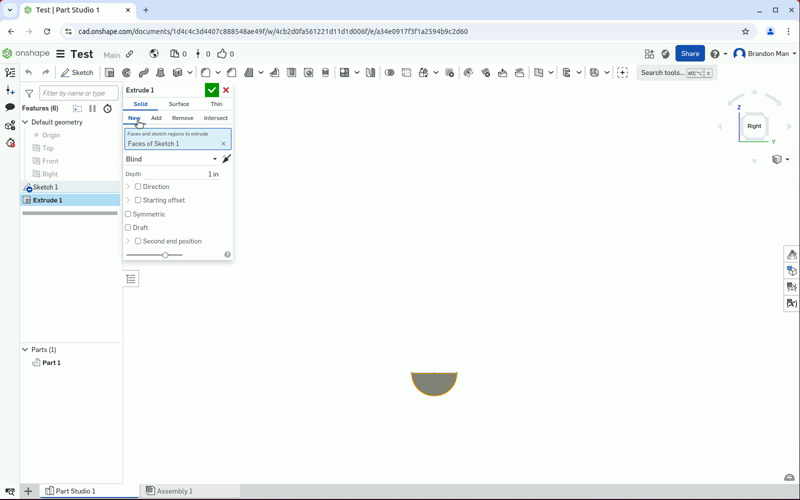
key(tab, 4)
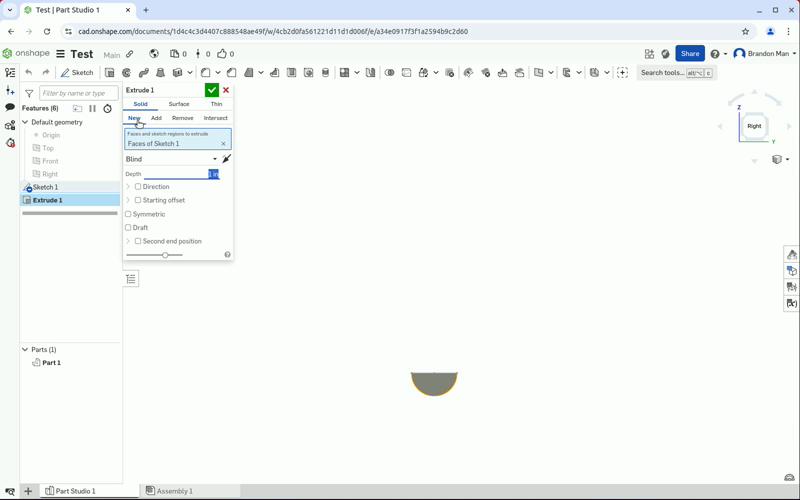
text(8.425)
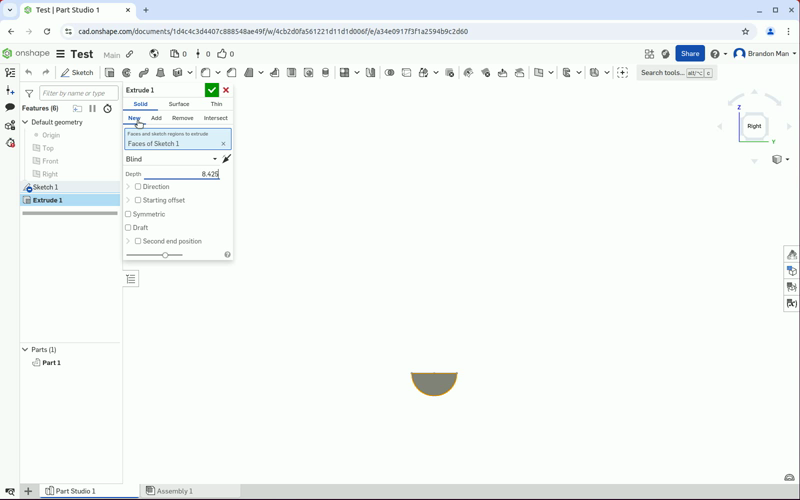
key(enter)
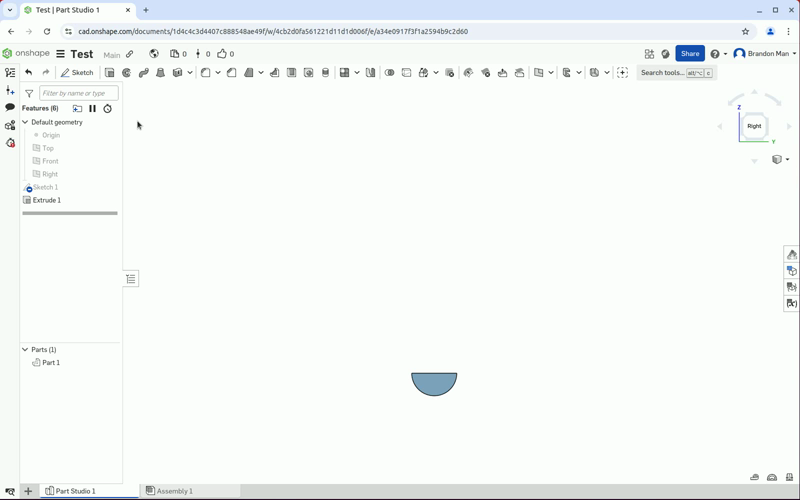
key(shift+h)
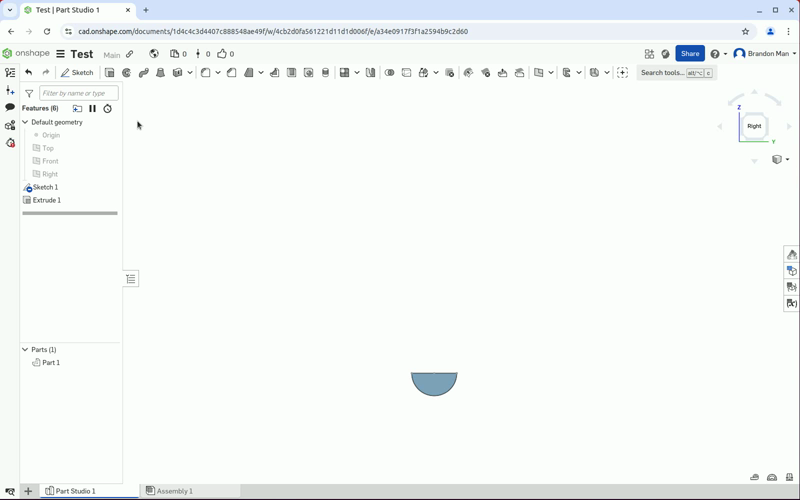
key(shift+h)
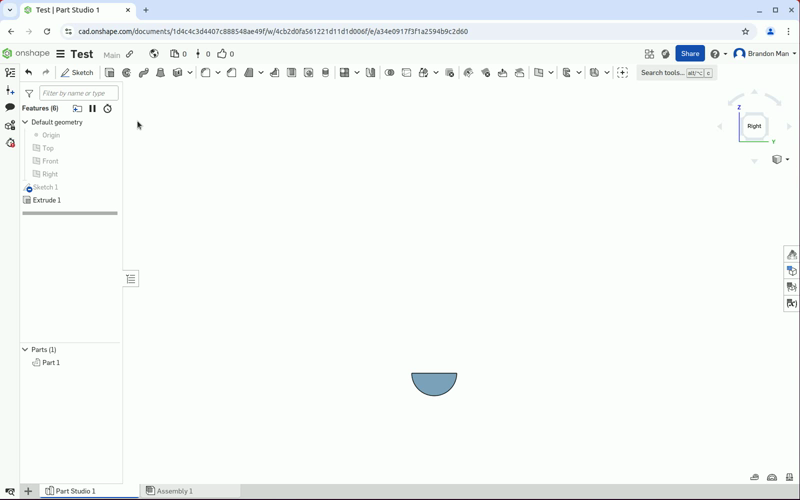
mouse_move(73, 189)
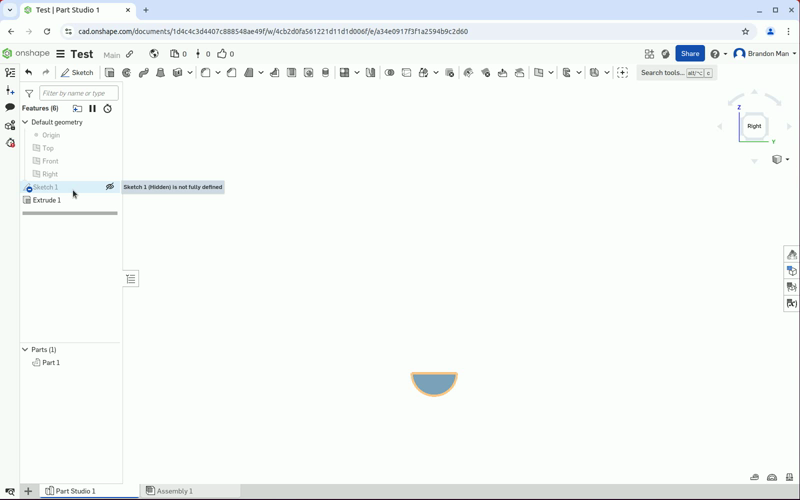
click(73, 189)
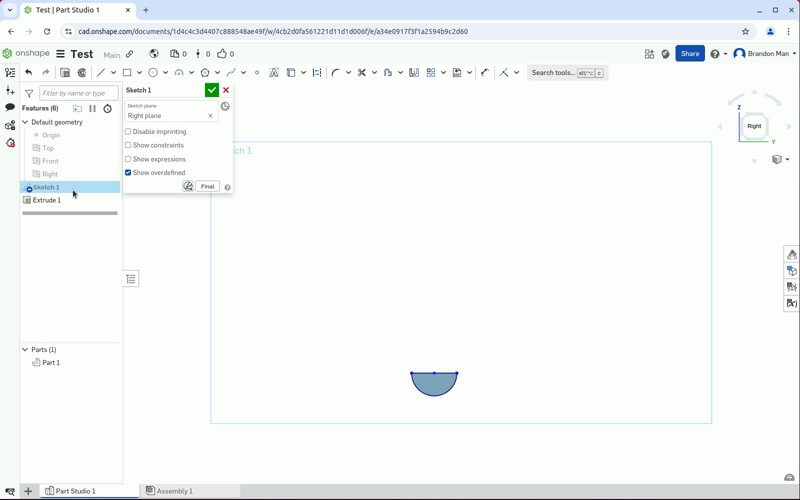
mouse_move(229, 92)
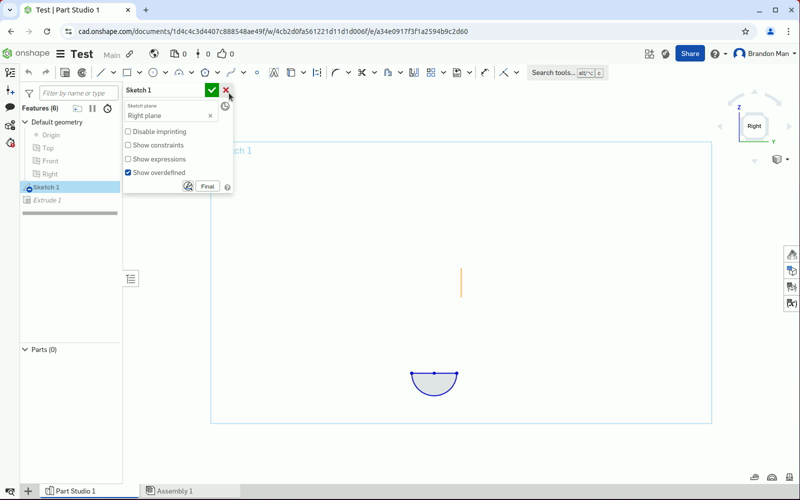
click(229, 92)
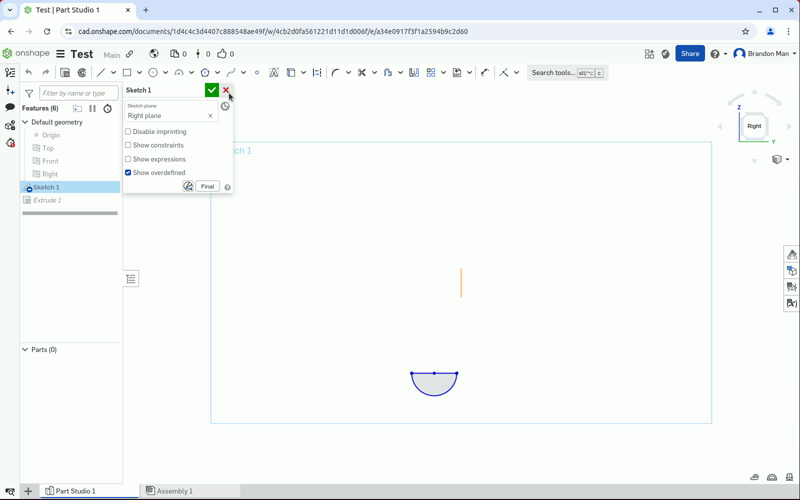
key(shift+s)
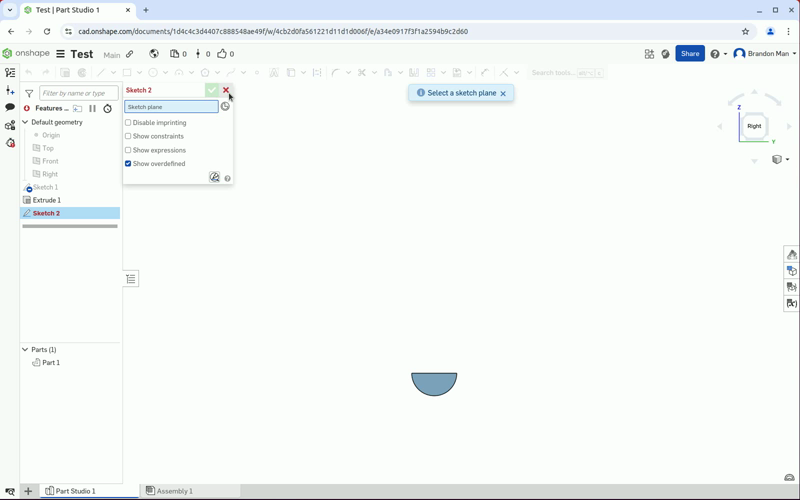
mouse_move(73, 176)
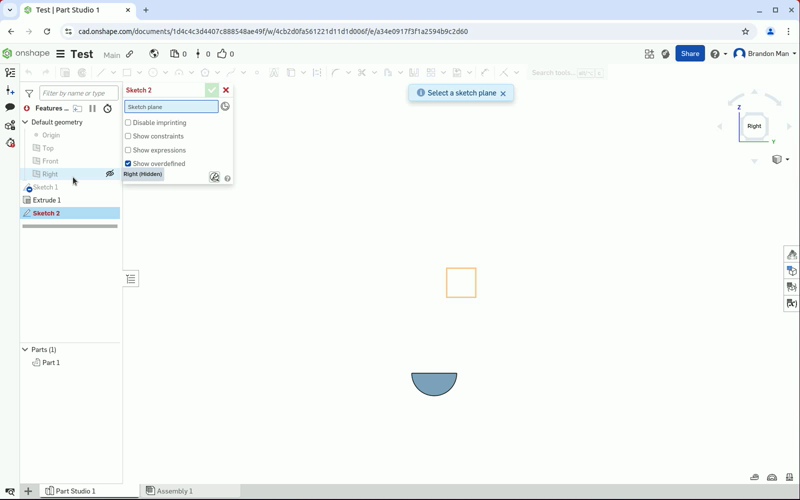
click(73, 176)
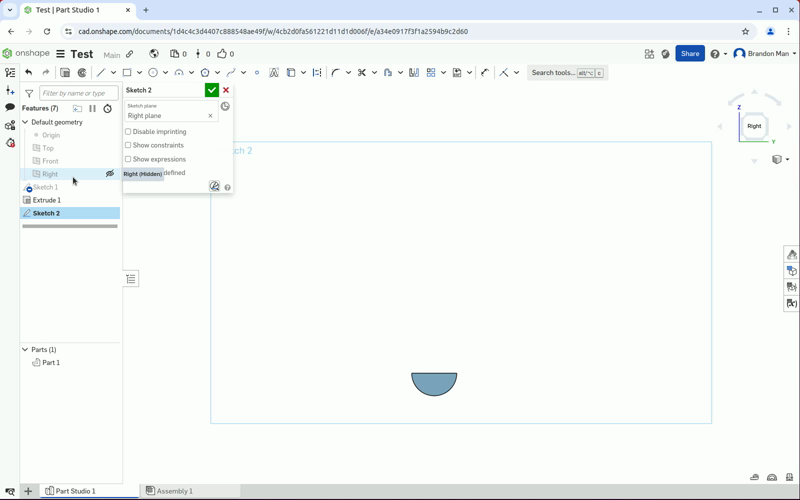
mouse_move(73, 352)
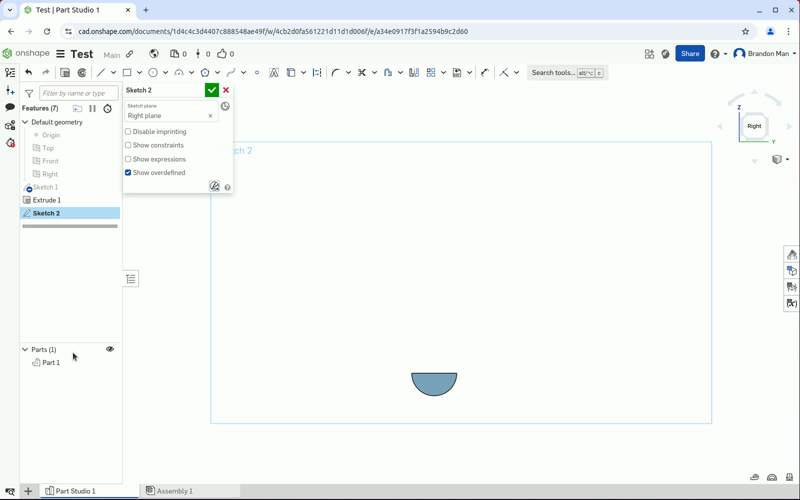
key(y)
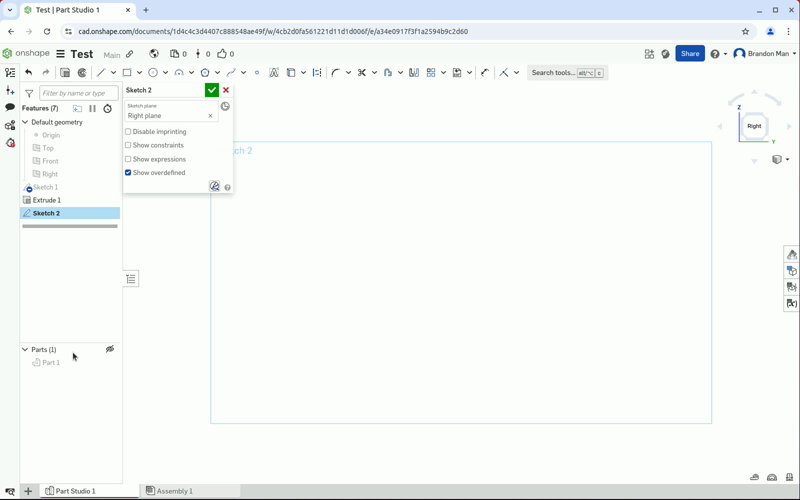
key(a)
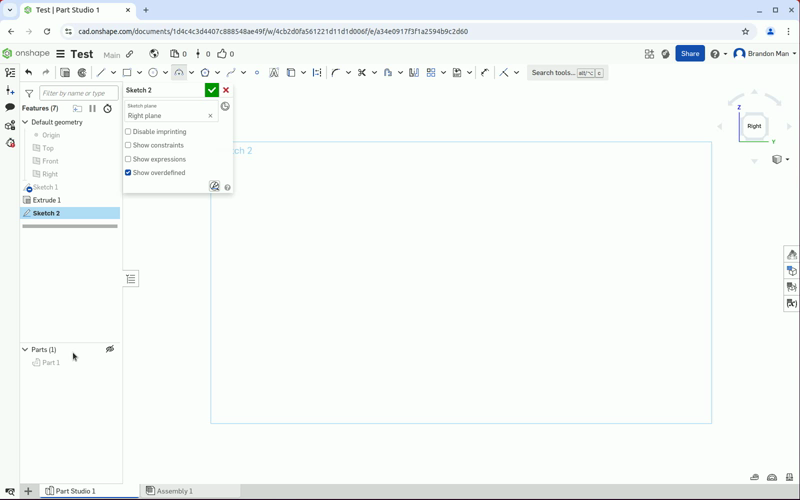
key_down(shift)
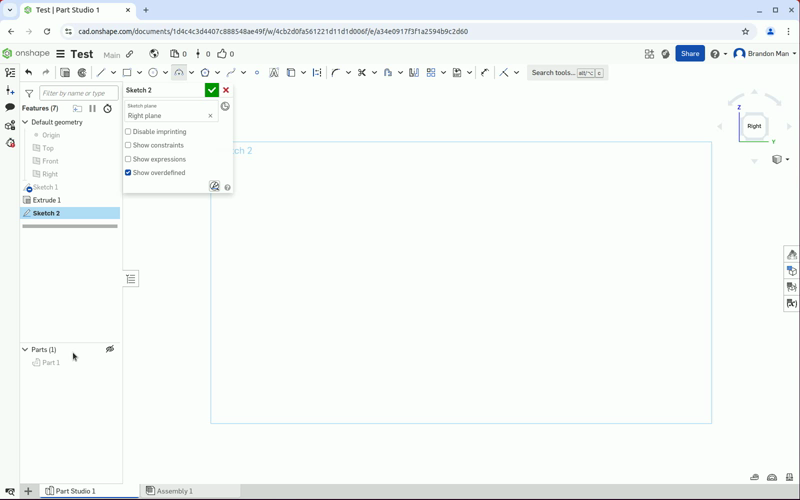
mouse_move(461, 373)
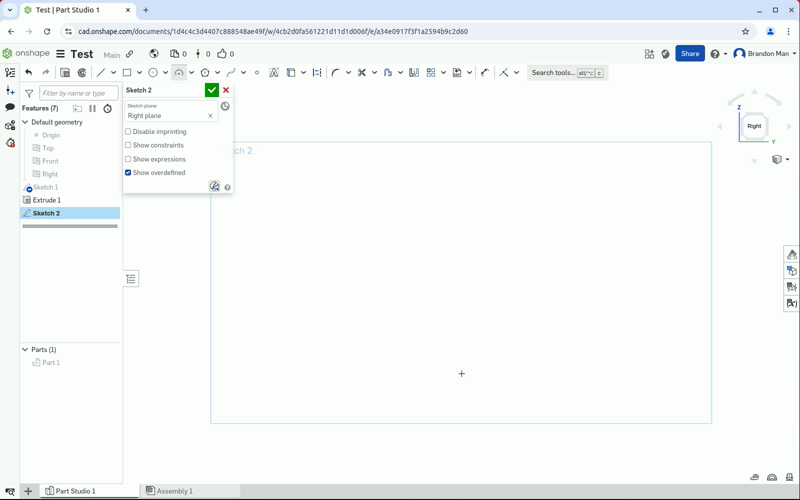
click(461, 373)
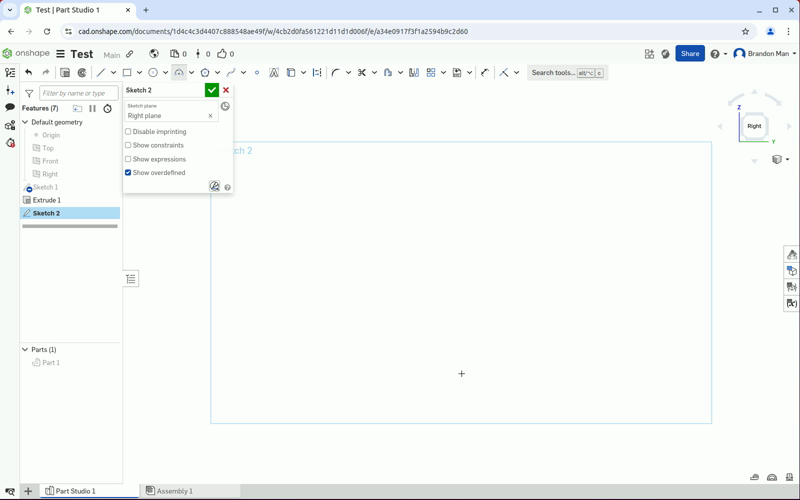
key_up(shift)
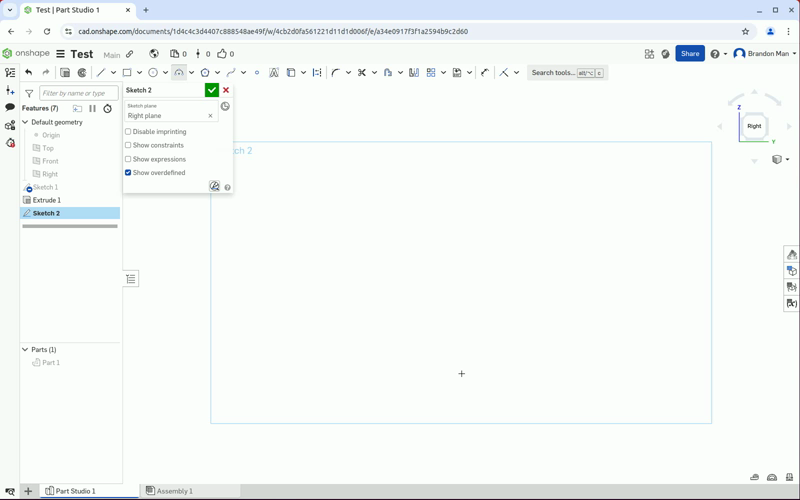
key_down(shift)
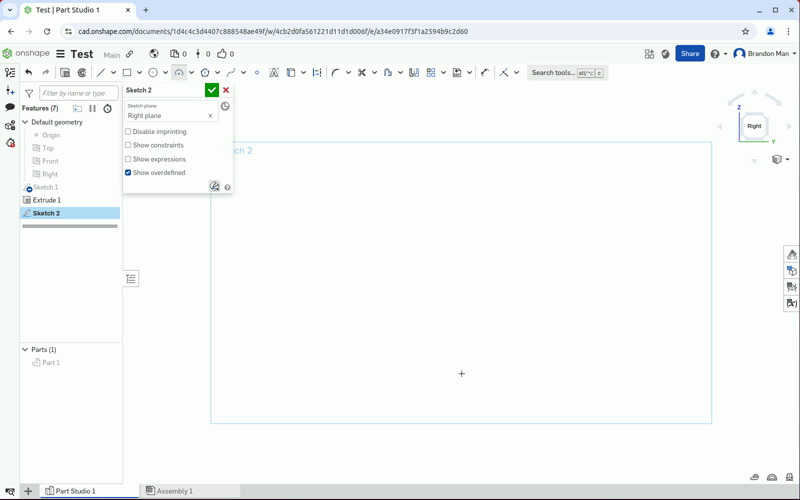
mouse_move(504, 373)
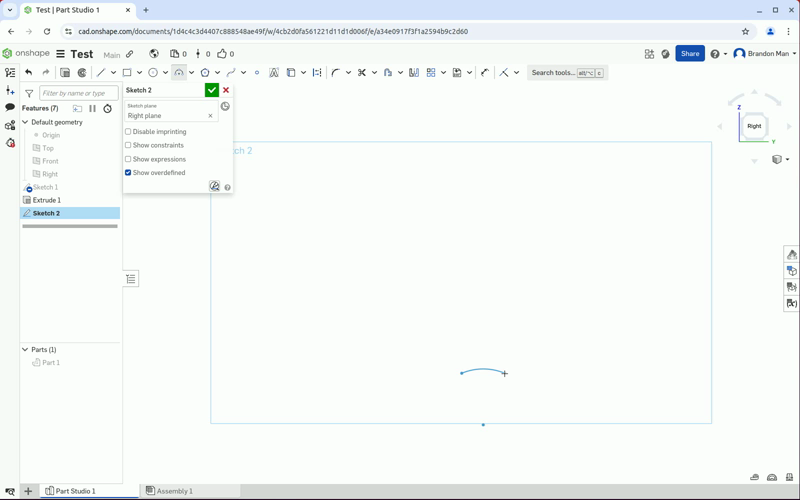
click(504, 373)
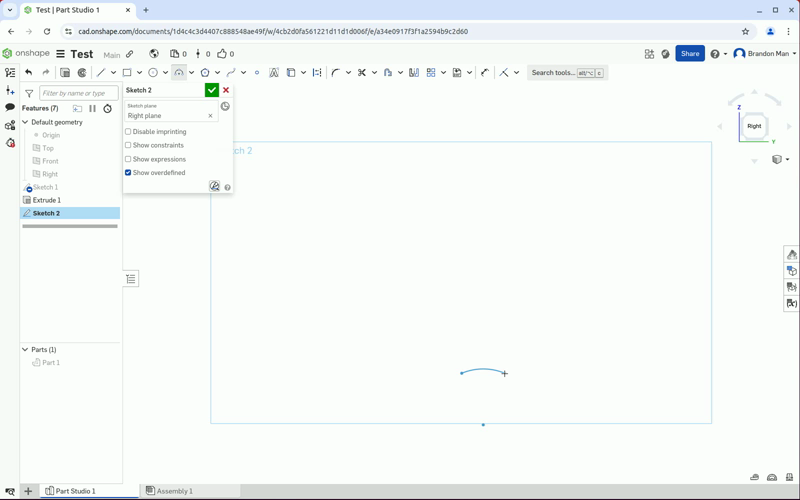
mouse_move(483, 394)
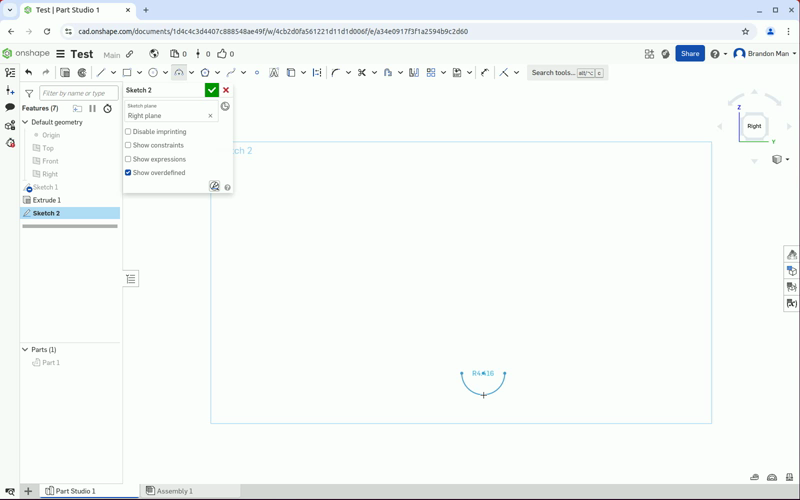
click(483, 394)
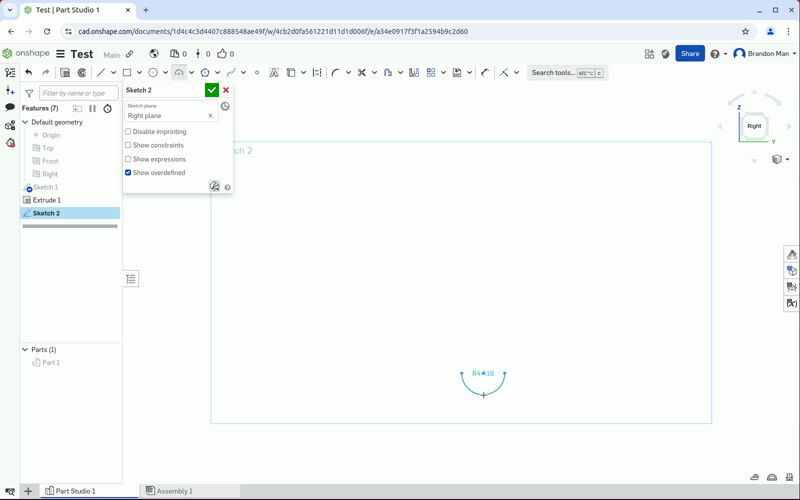
key_up(shift)
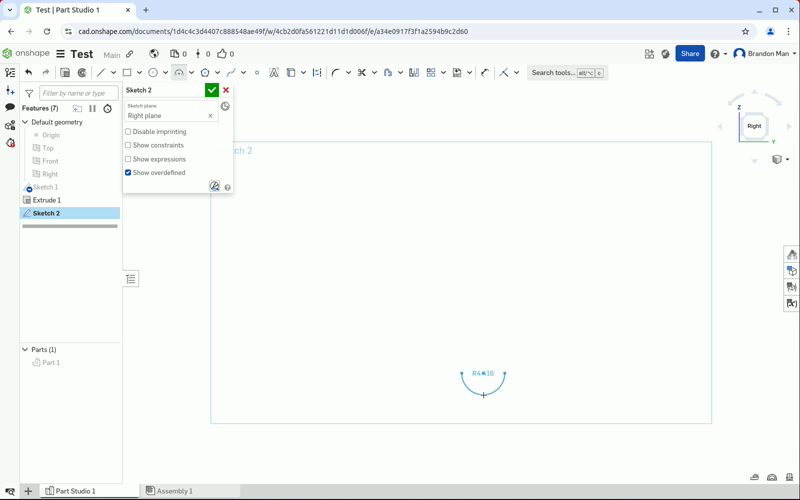
key(esc)
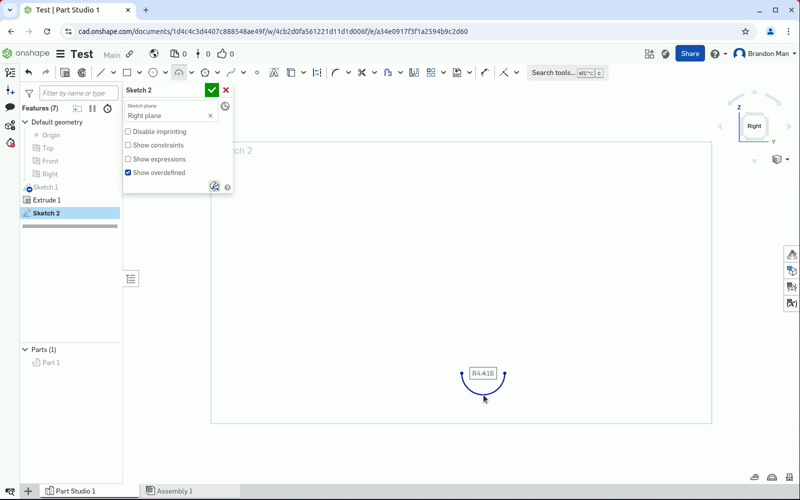
key(l)
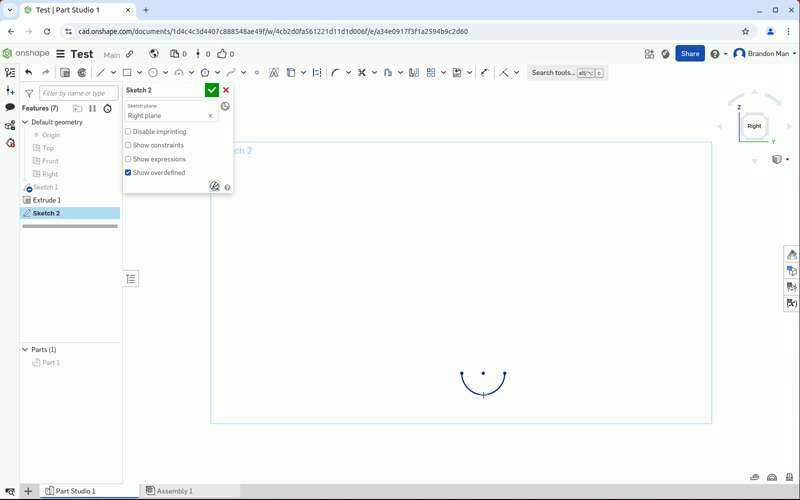
mouse_move(504, 373)
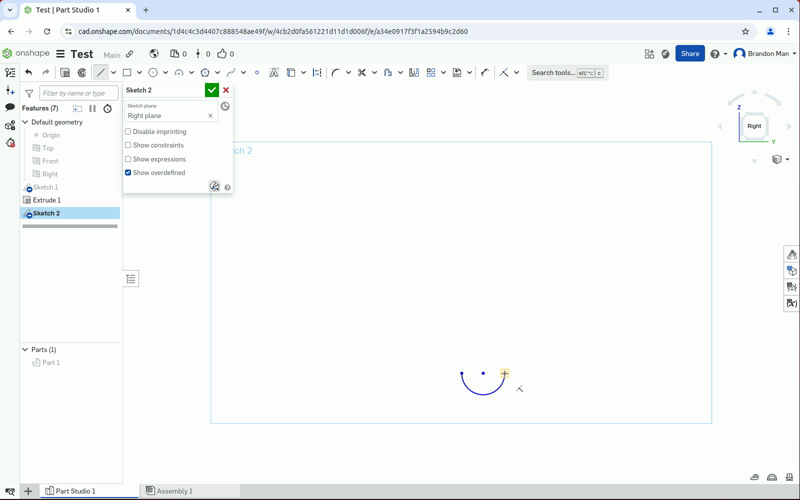
click(504, 373)
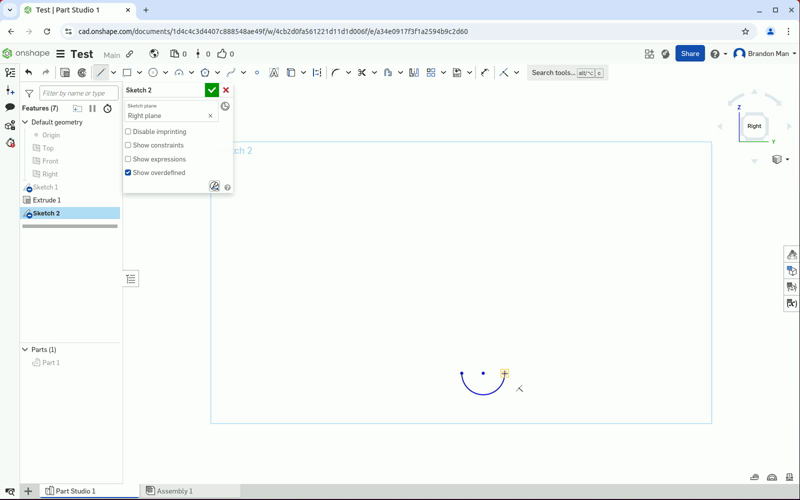
mouse_move(534, 373)
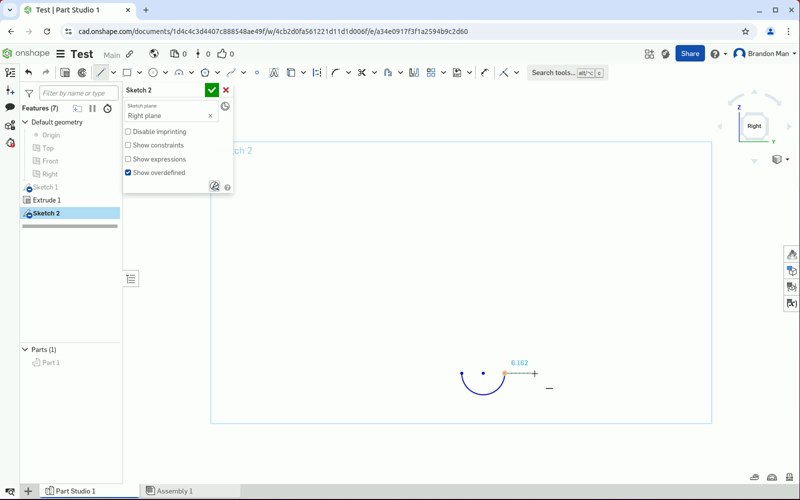
key_down(shift)
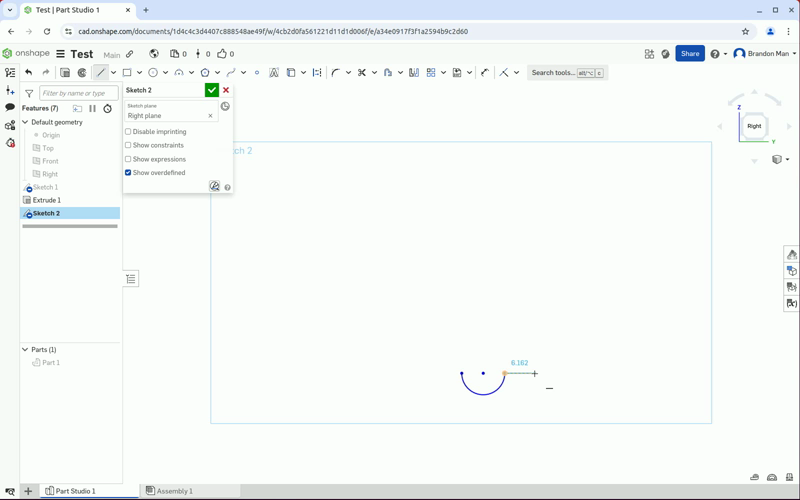
mouse_move(461, 373)
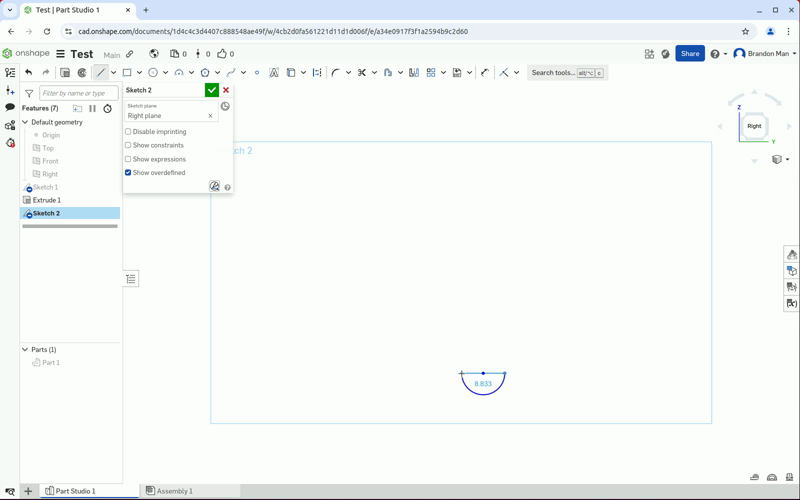
key_up(shift)
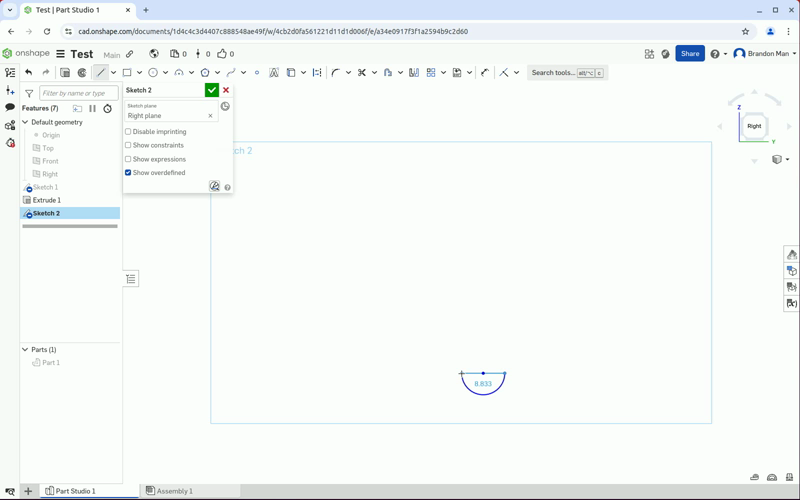
click(461, 373)
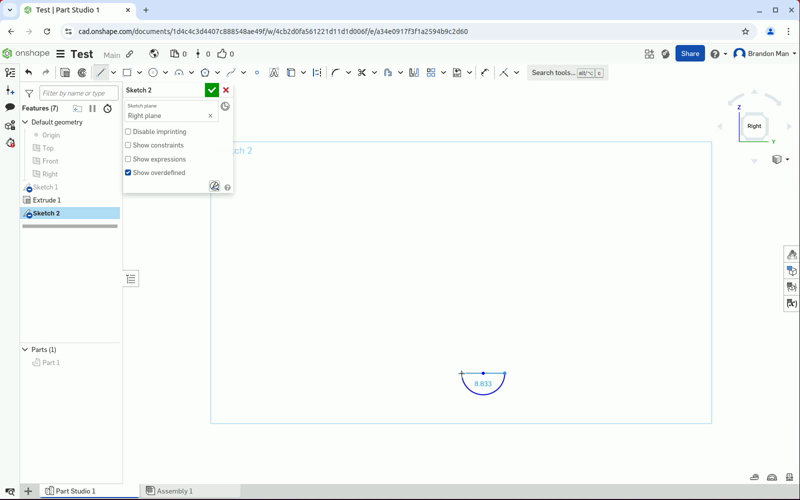
key(esc)
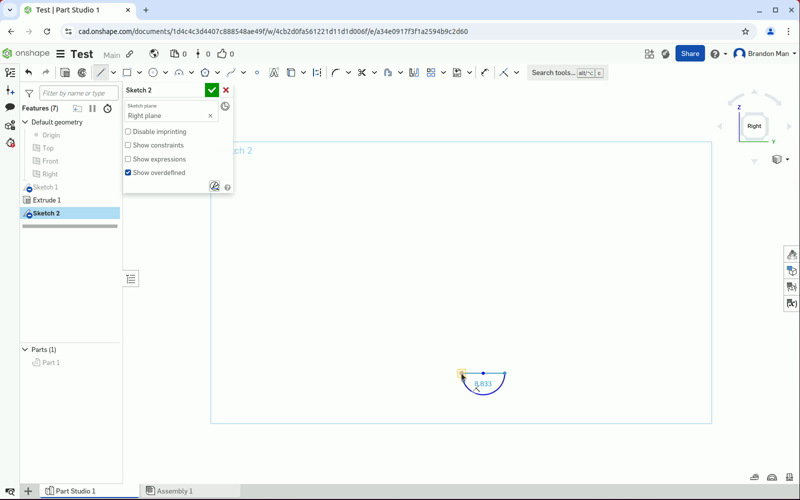
mouse_move(499, 378)
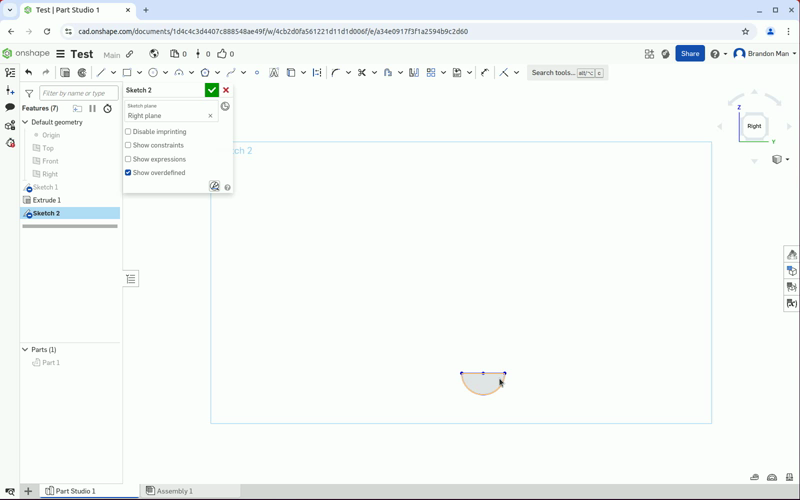
scroll(6)
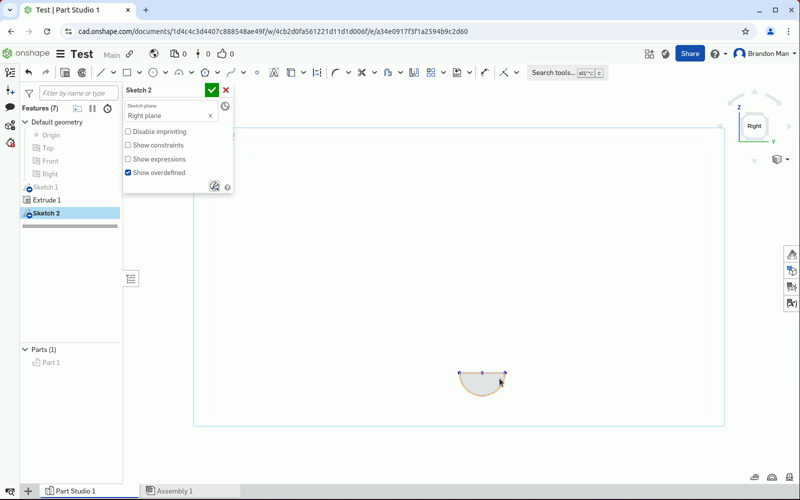
scroll(6)
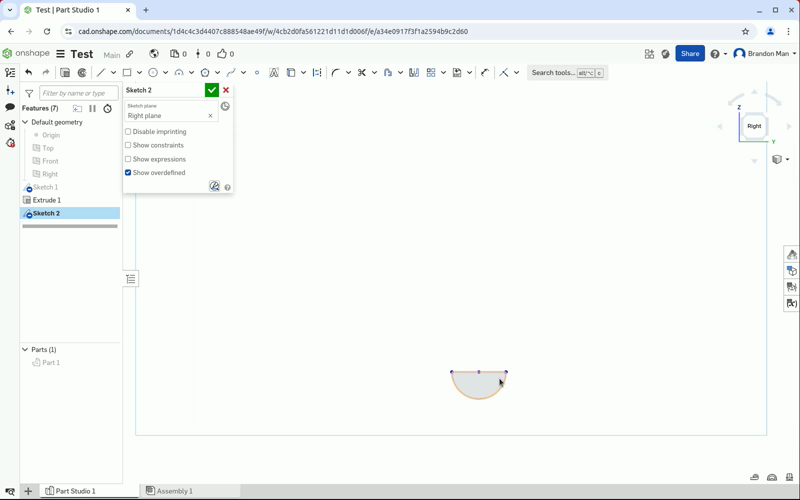
scroll(6)
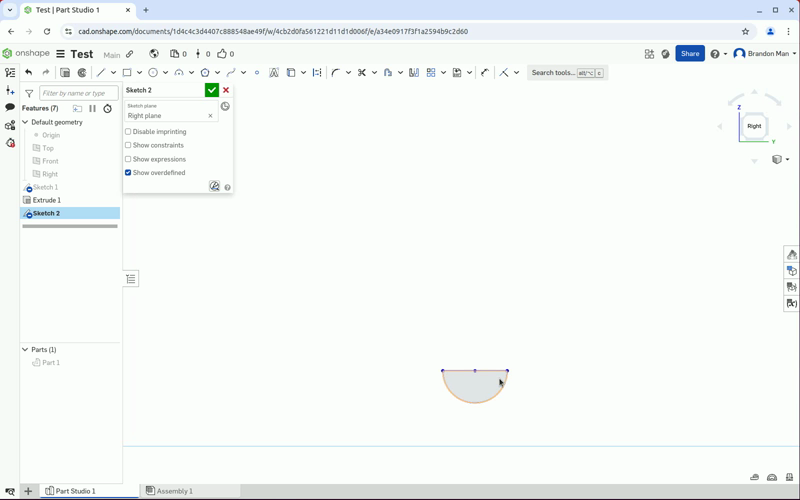
scroll(6)
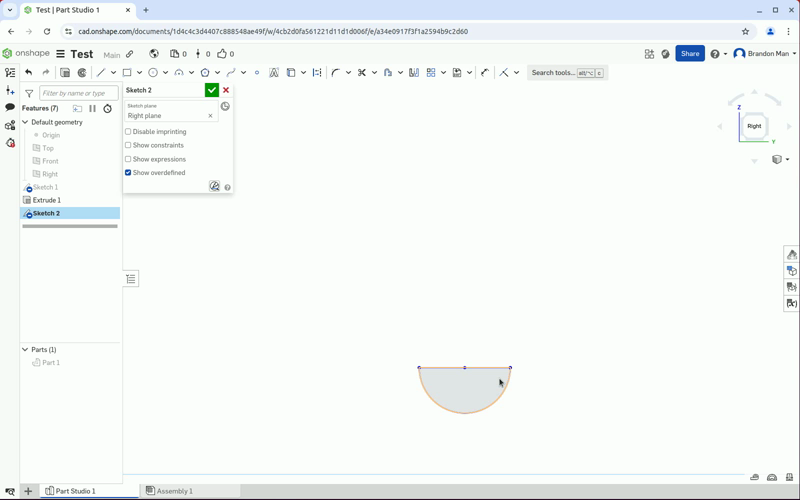
scroll(6)
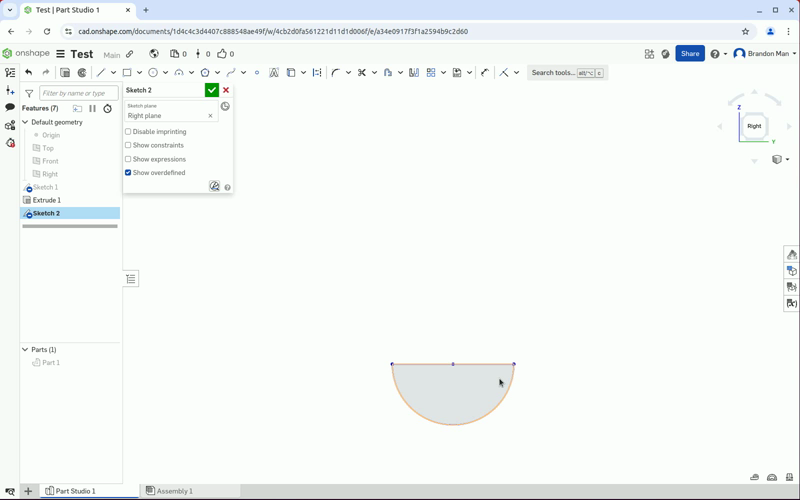
scroll(6)
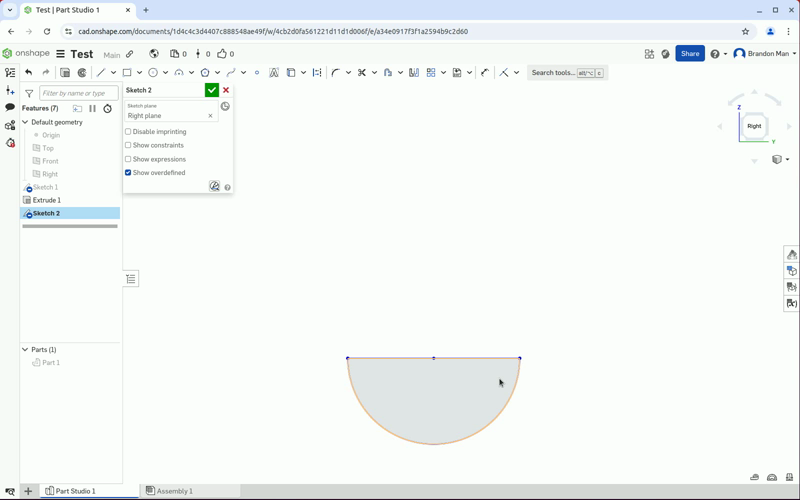
scroll(6)
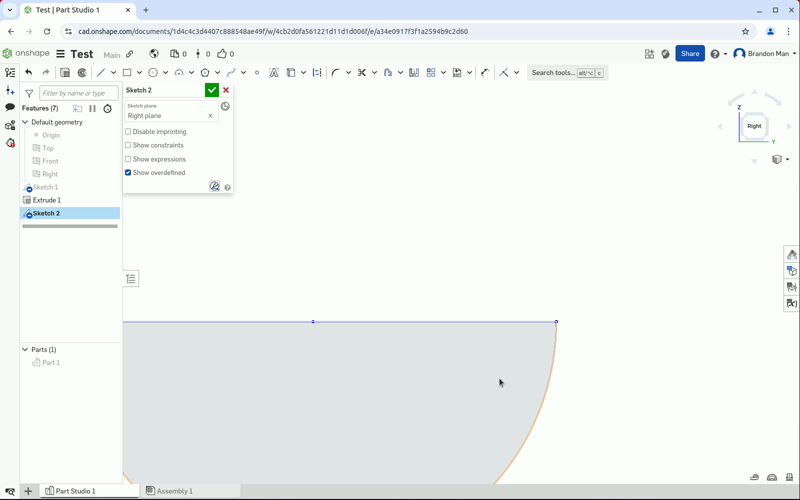
click(499, 378)
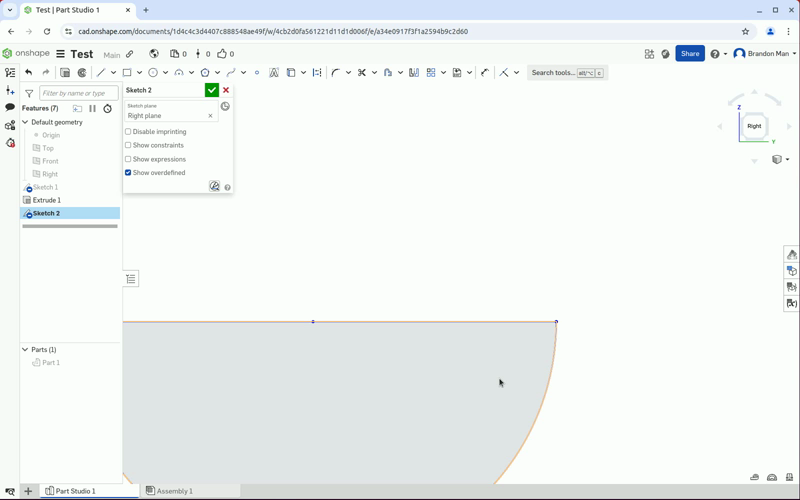
scroll(-6)
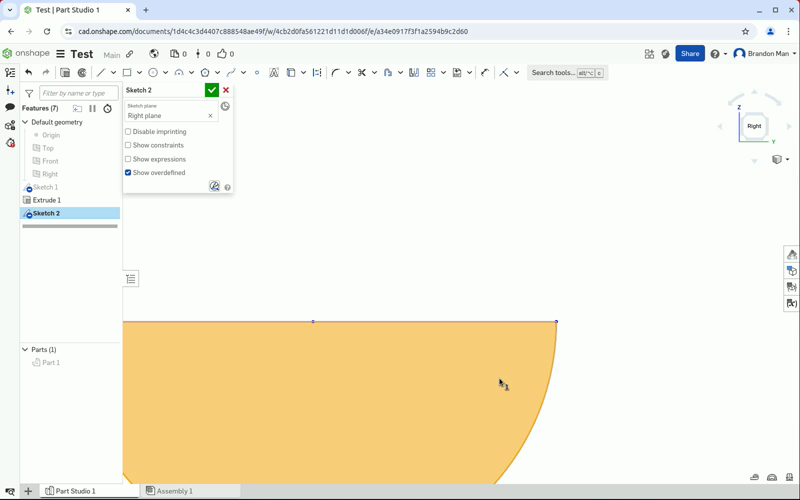
scroll(-6)
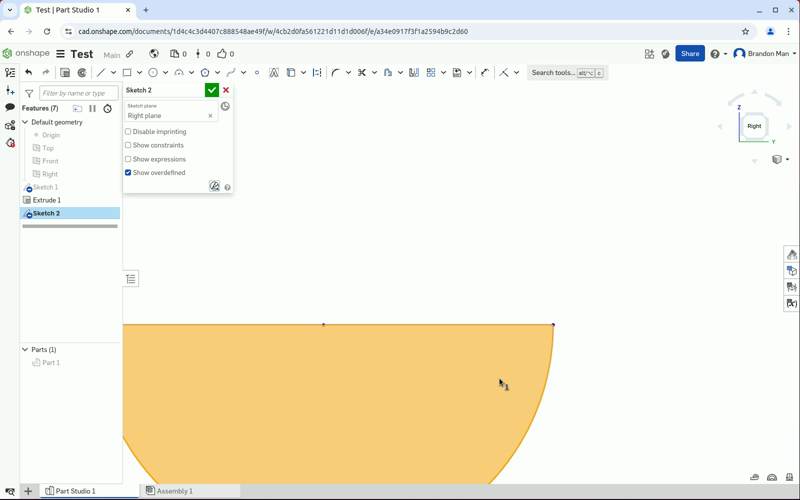
scroll(-6)
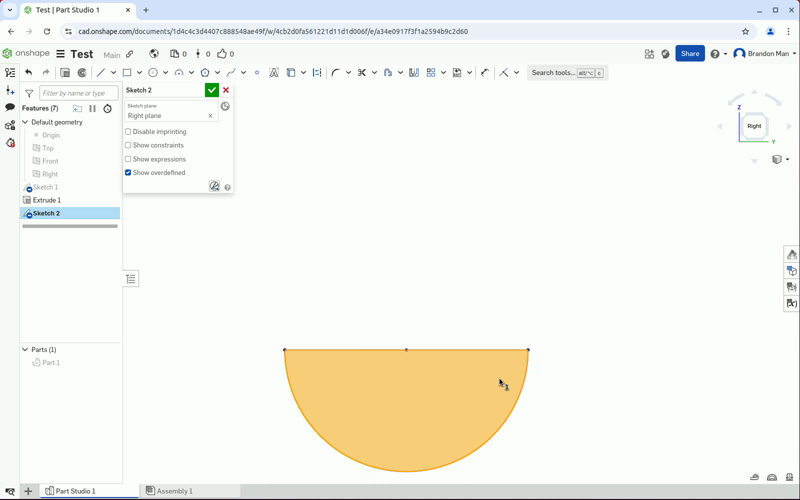
scroll(-6)
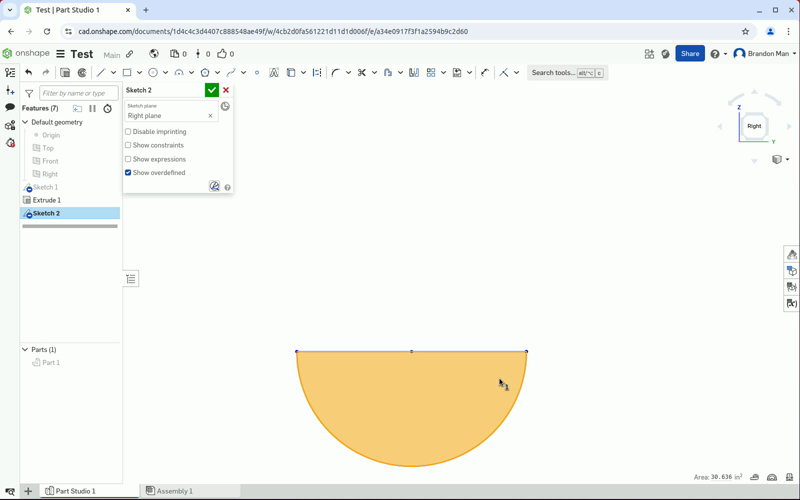
scroll(-6)
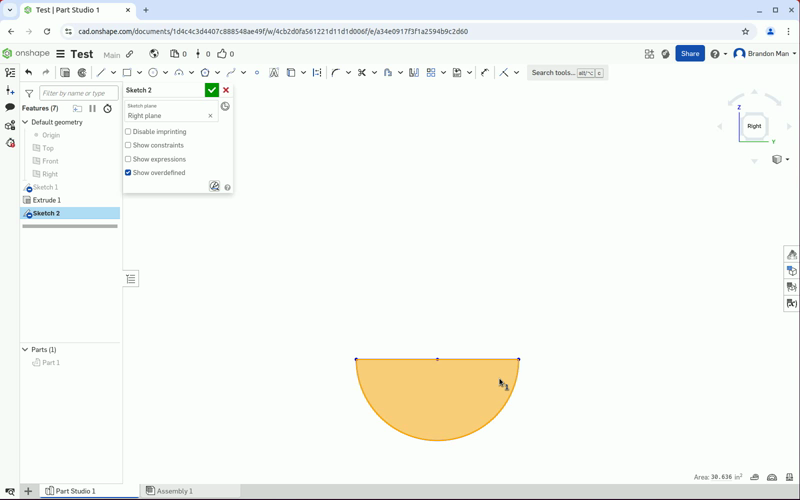
scroll(-6)
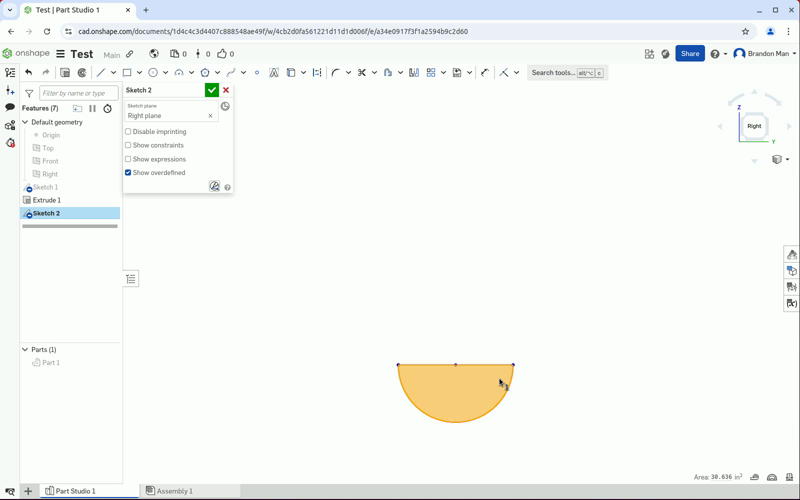
scroll(-6)
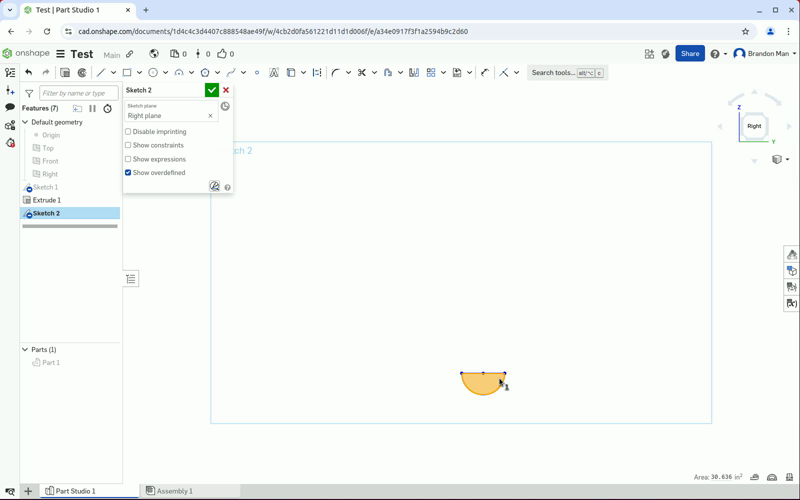
mouse_move(73, 352)
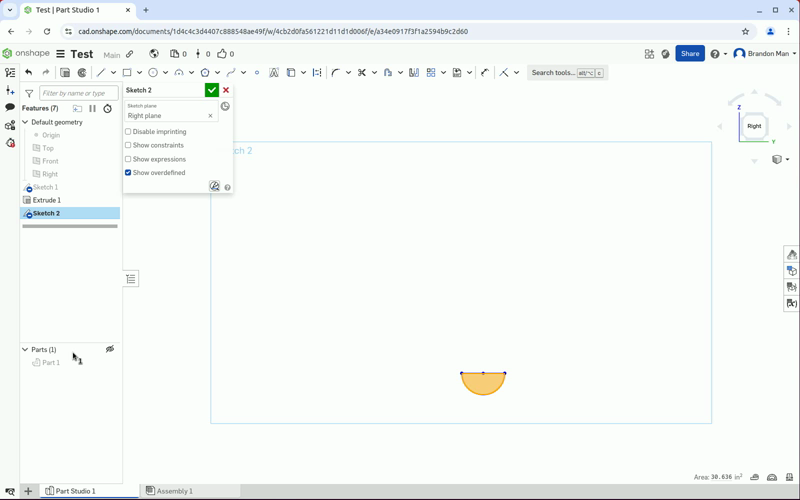
key(shift+y)
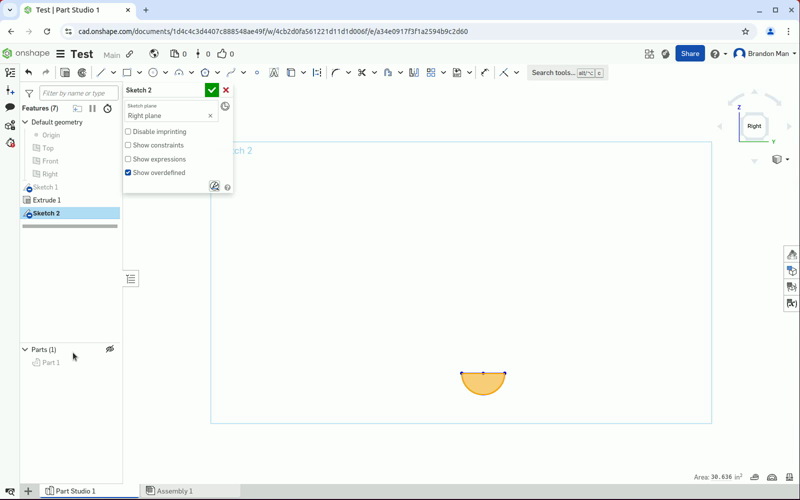
key(shift+e)
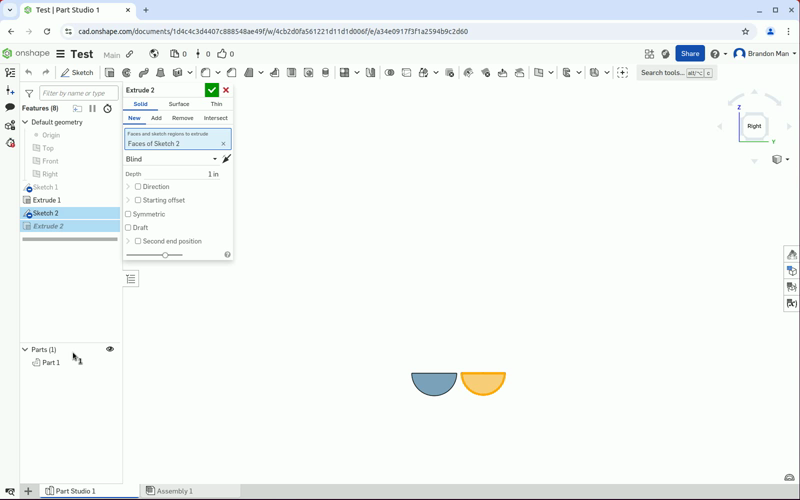
mouse_move(143, 106)
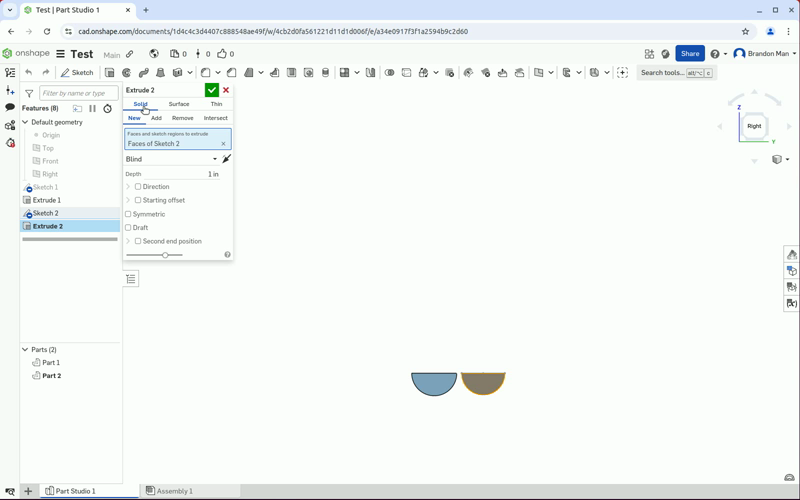
click(143, 106)
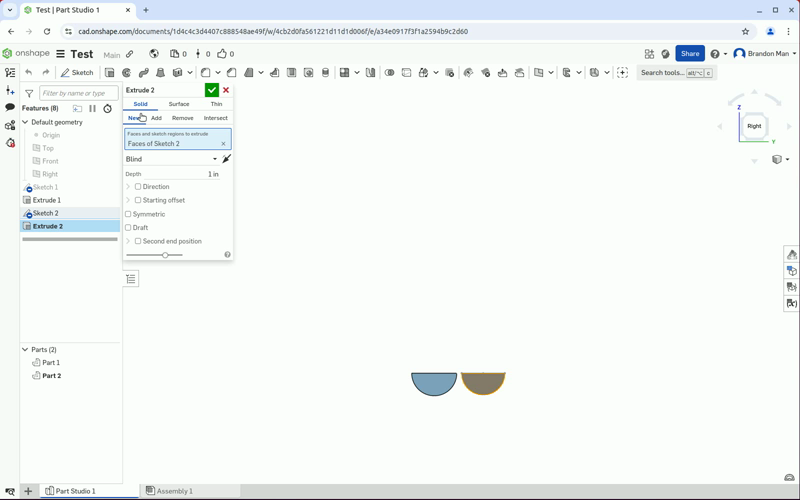
mouse_move(137, 120)
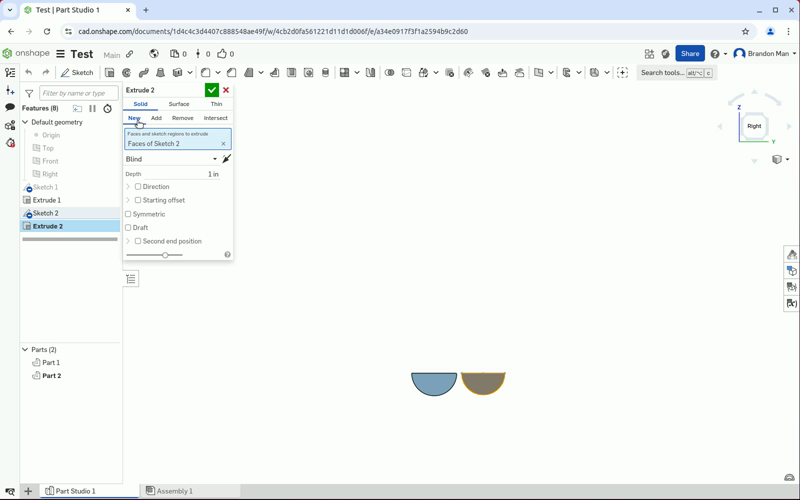
click(137, 120)
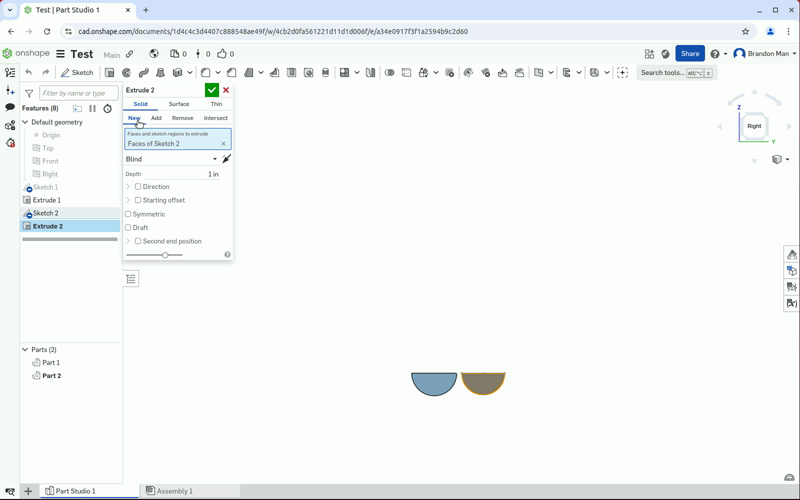
key(tab, 4)
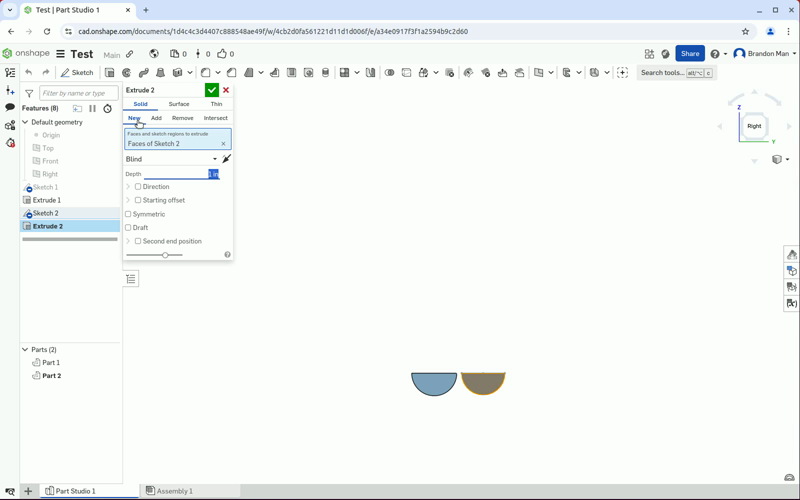
text(8.425)
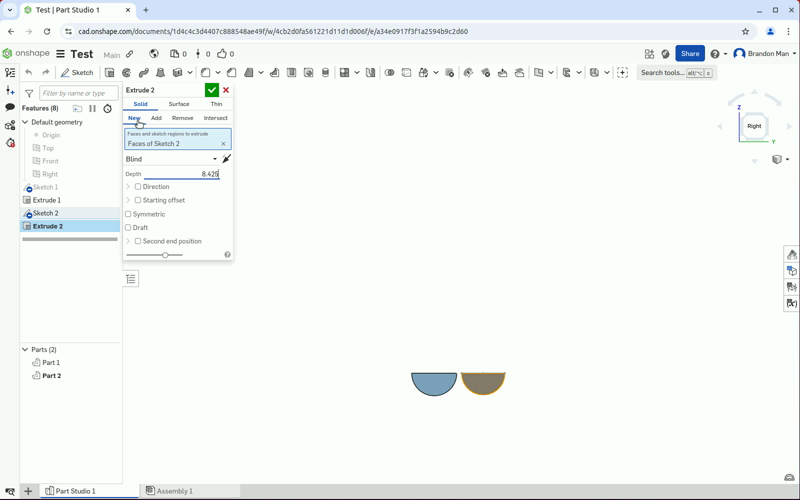
key(enter)
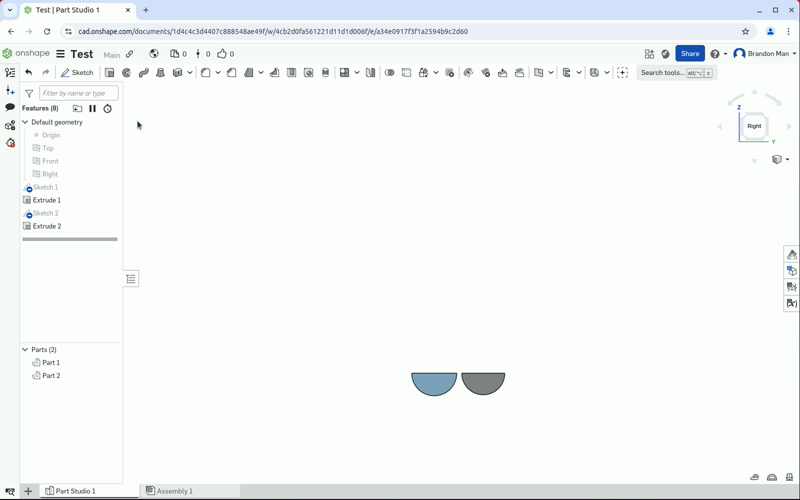
key(shift+h)
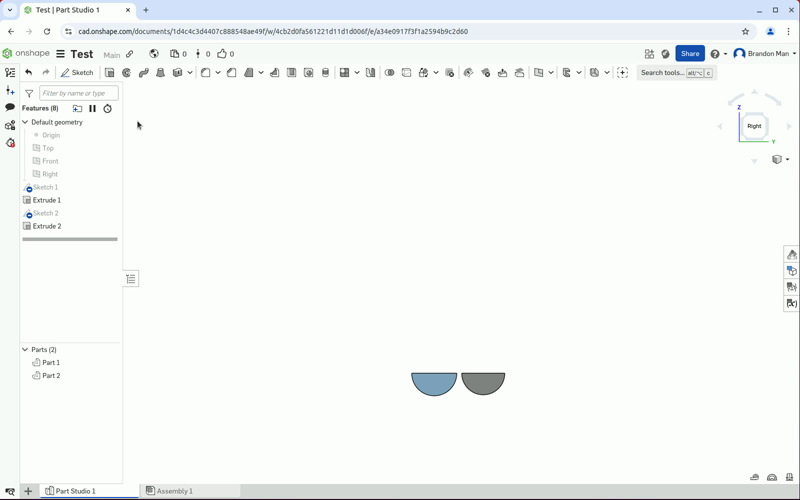
key(shift+h)
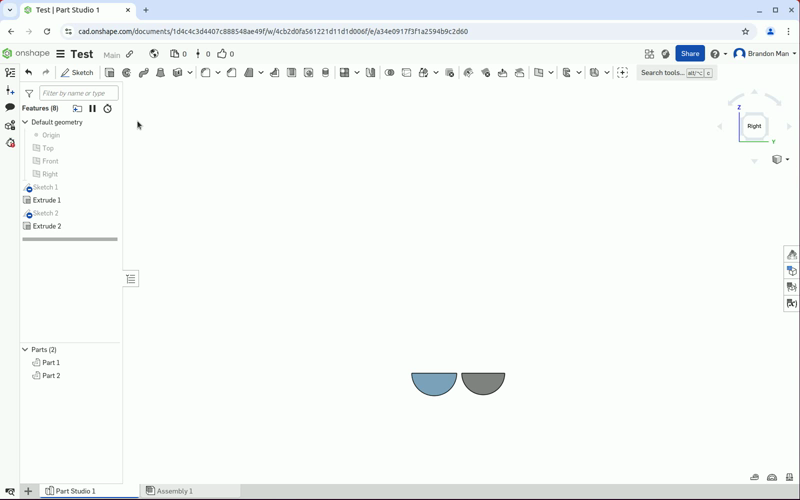
mouse_move(73, 189)
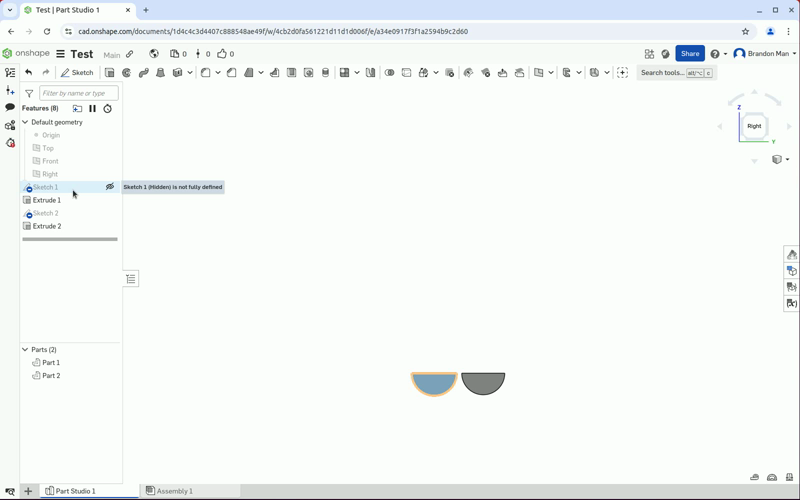
click(73, 189)
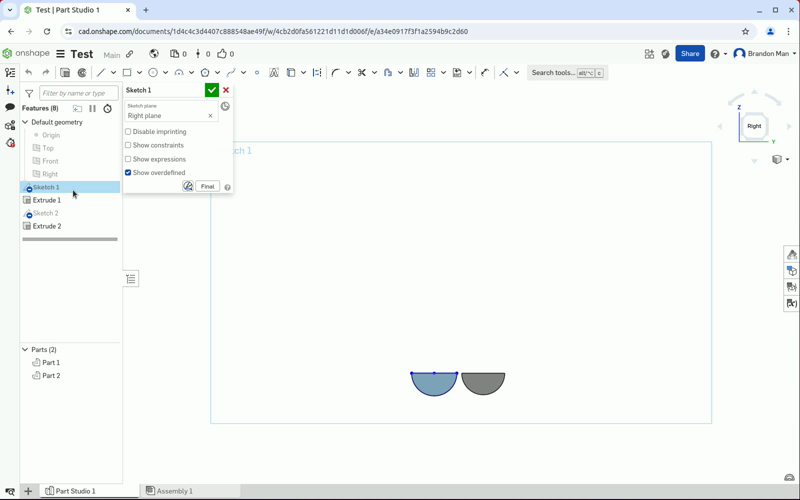
mouse_move(229, 92)
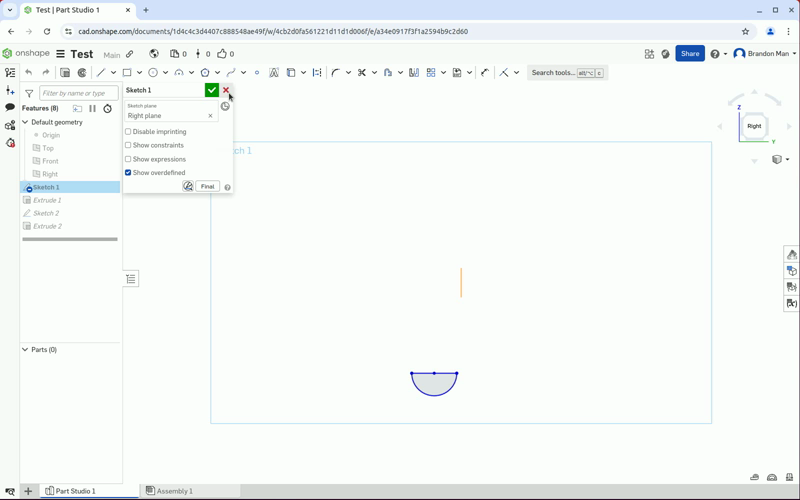
click(229, 92)
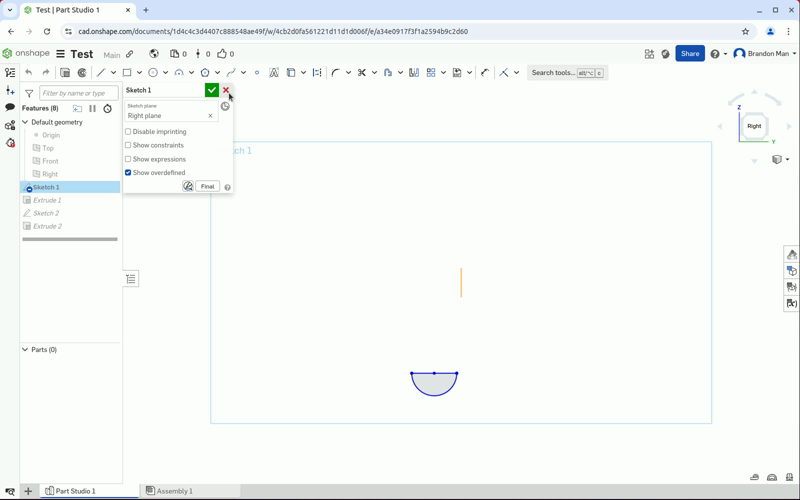
key(shift+s)
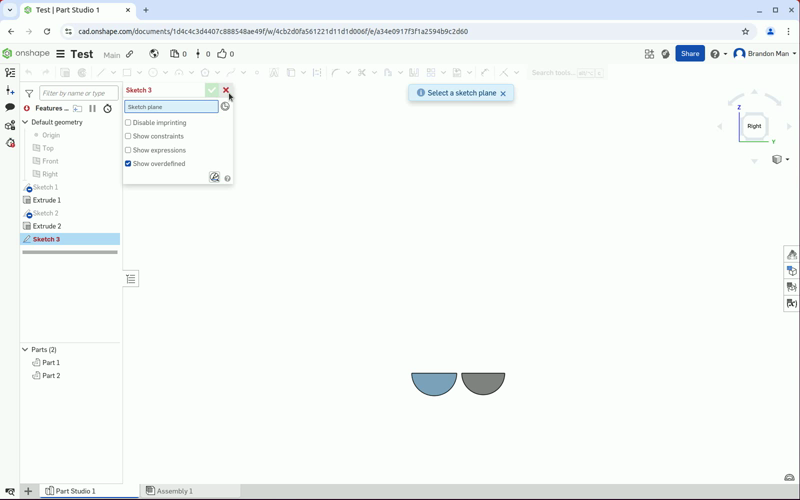
mouse_move(73, 176)
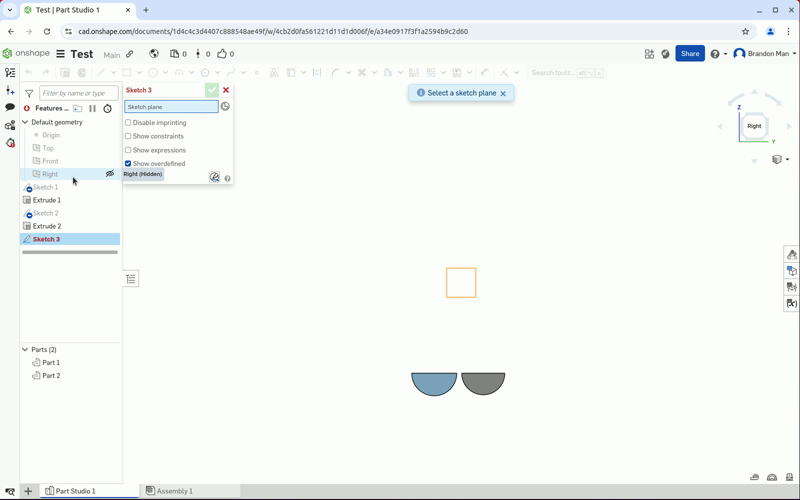
click(73, 176)
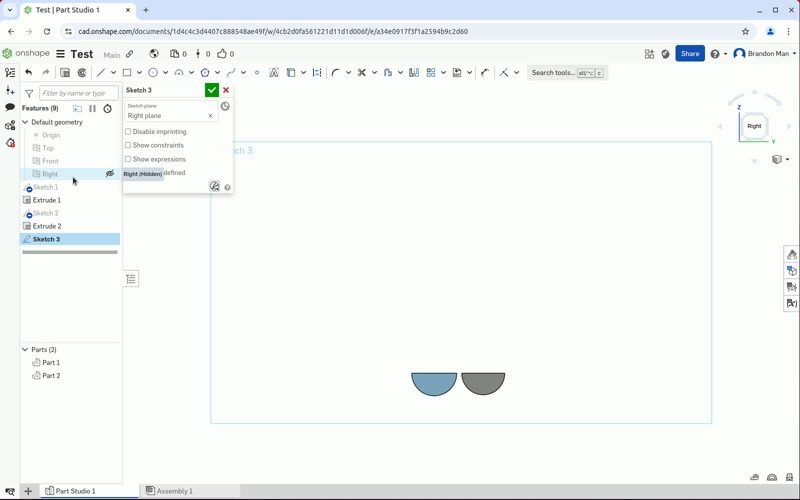
mouse_move(73, 352)
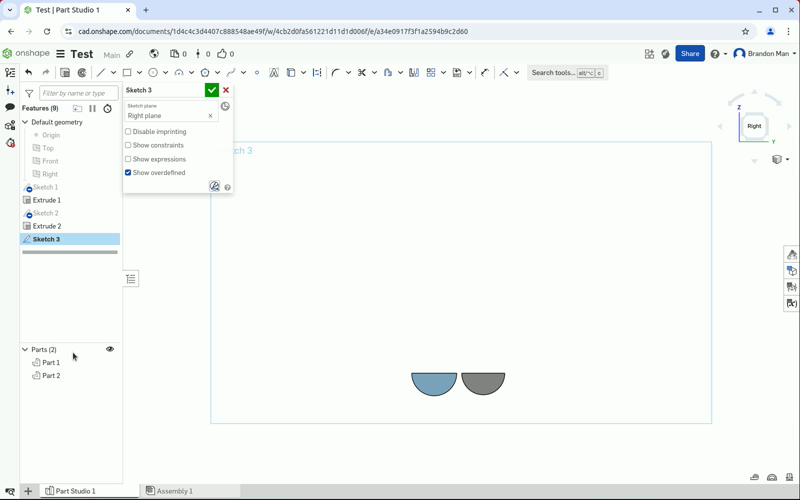
key(y)
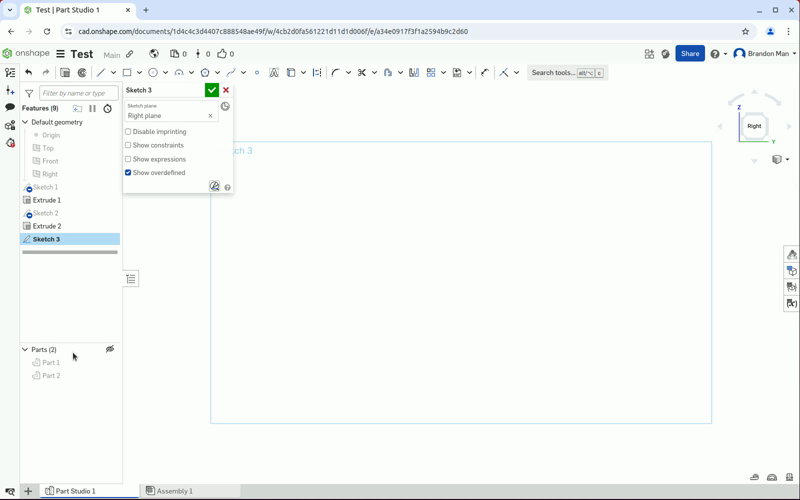
key(a)
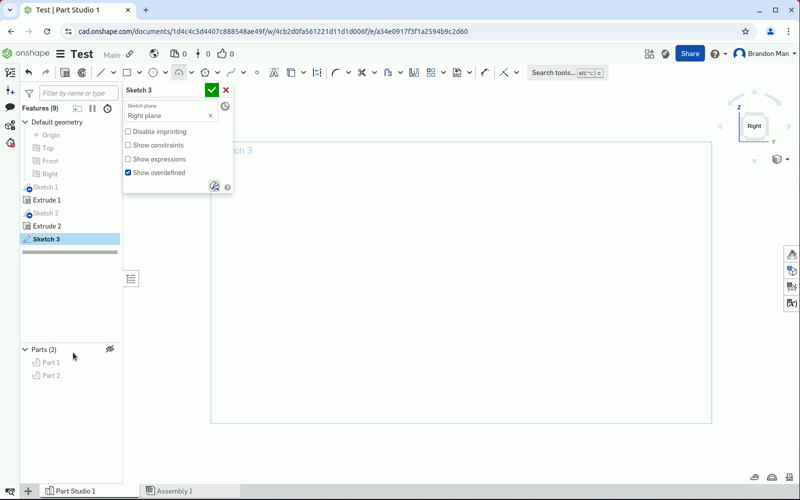
key_down(shift)
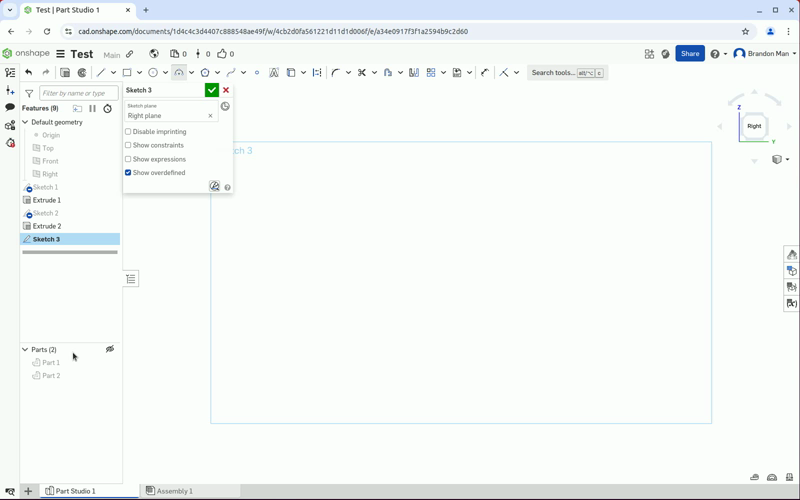
mouse_move(411, 373)
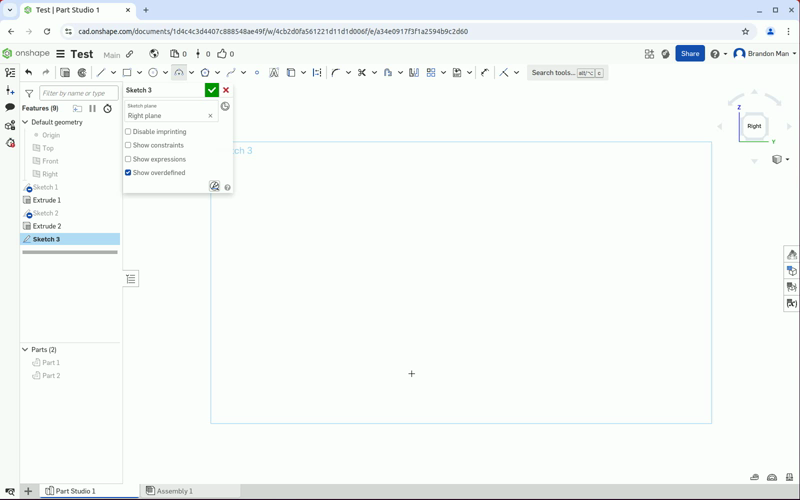
click(411, 373)
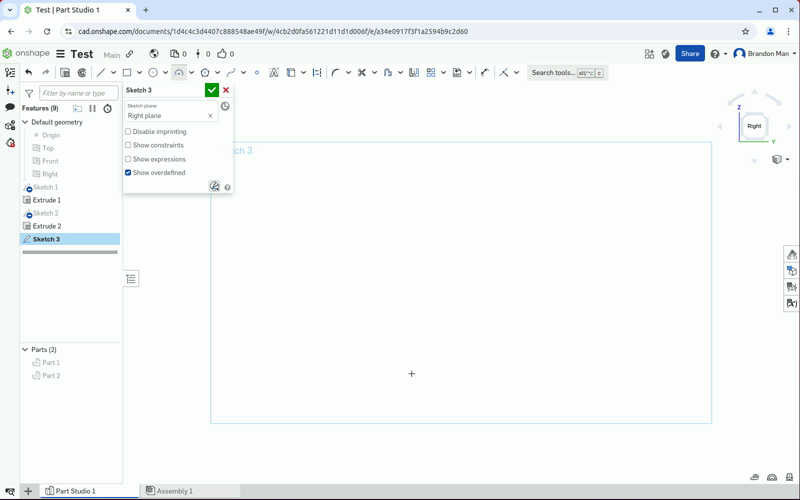
key_up(shift)
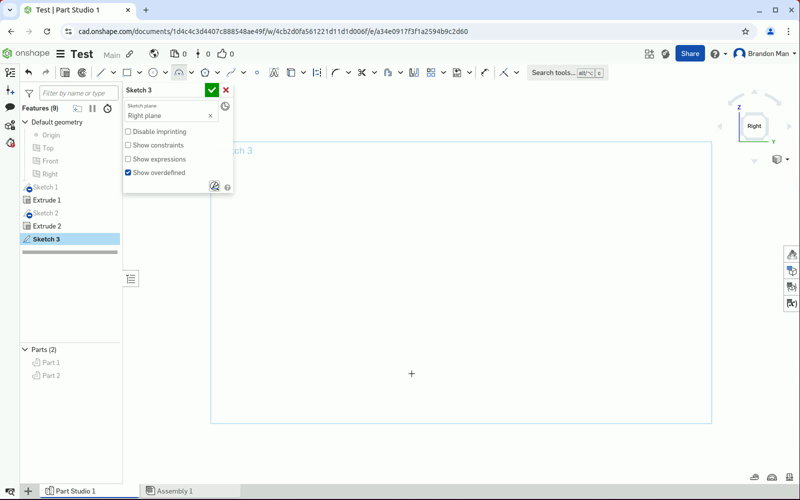
key_down(shift)
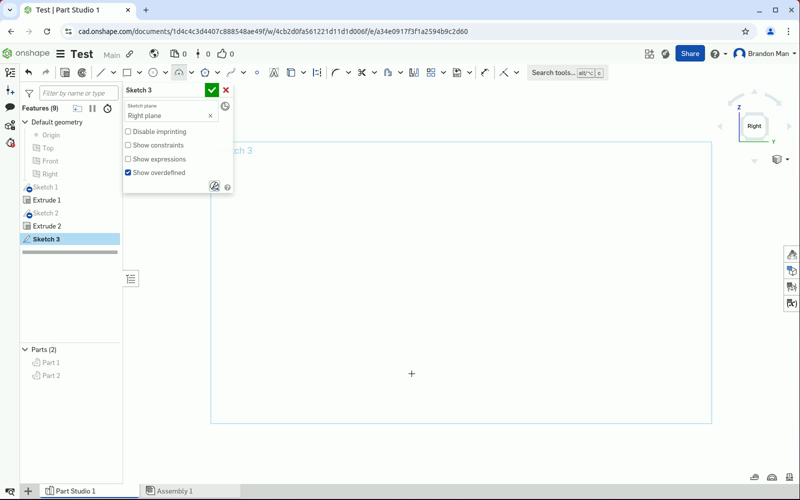
mouse_move(456, 373)
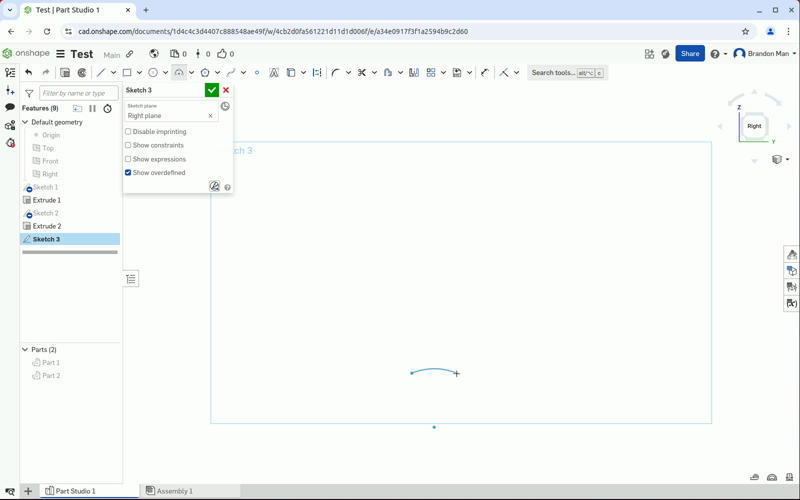
click(456, 373)
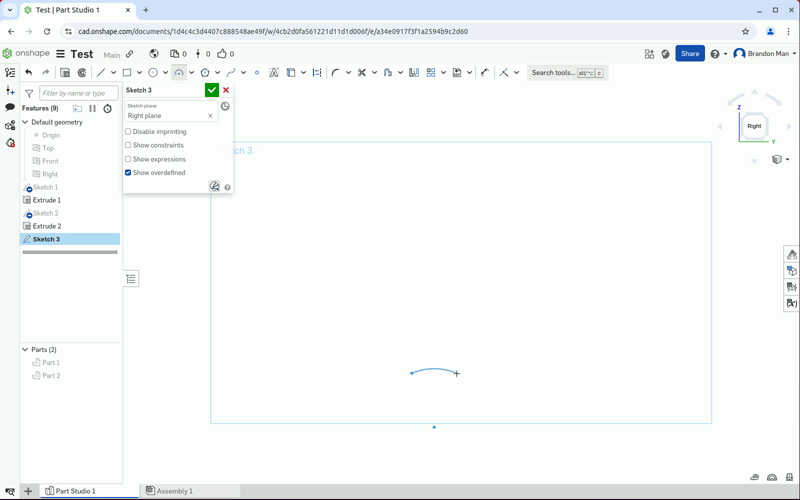
mouse_move(434, 395)
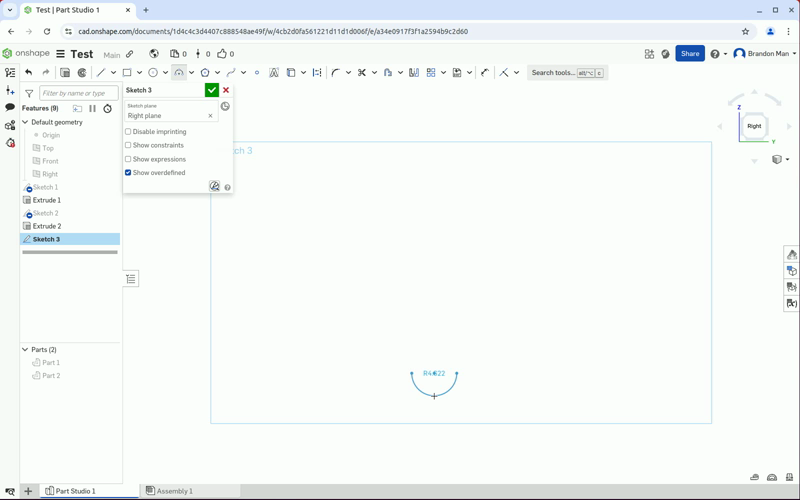
click(434, 395)
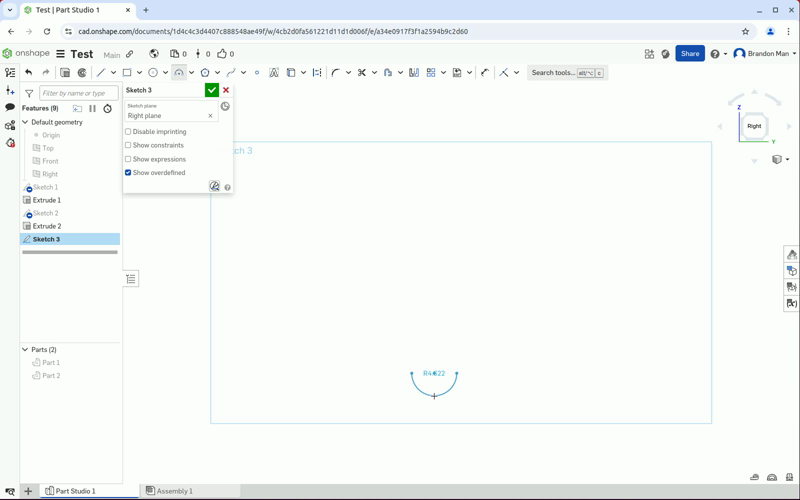
key_up(shift)
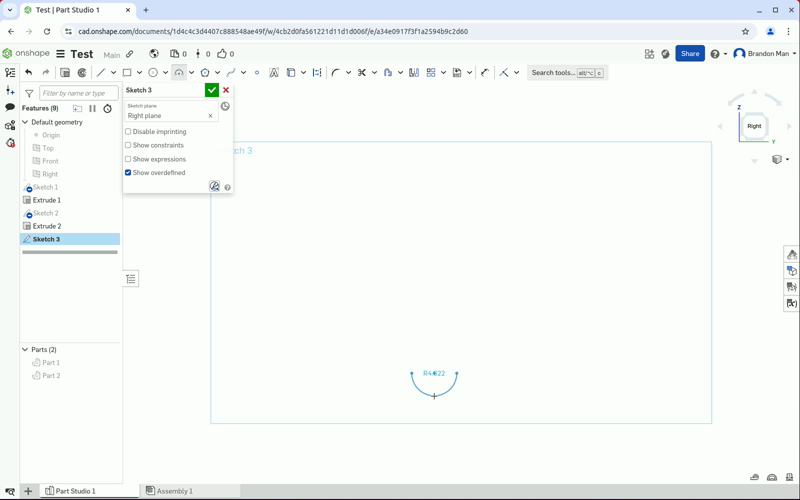
key(esc)
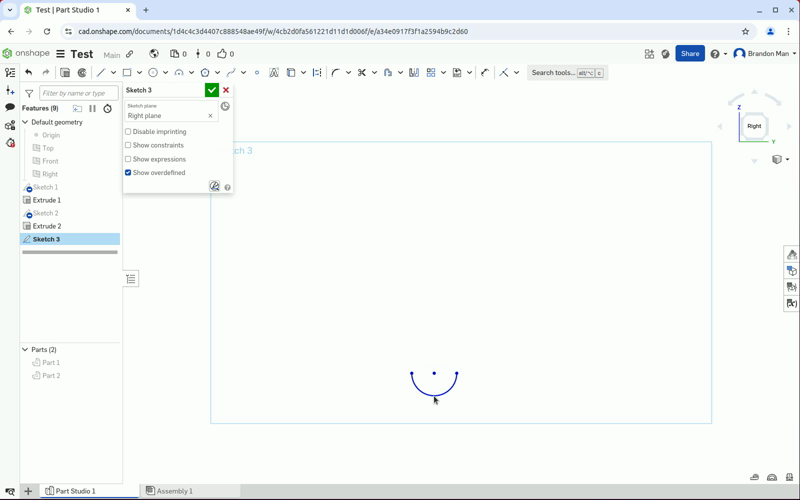
key(l)
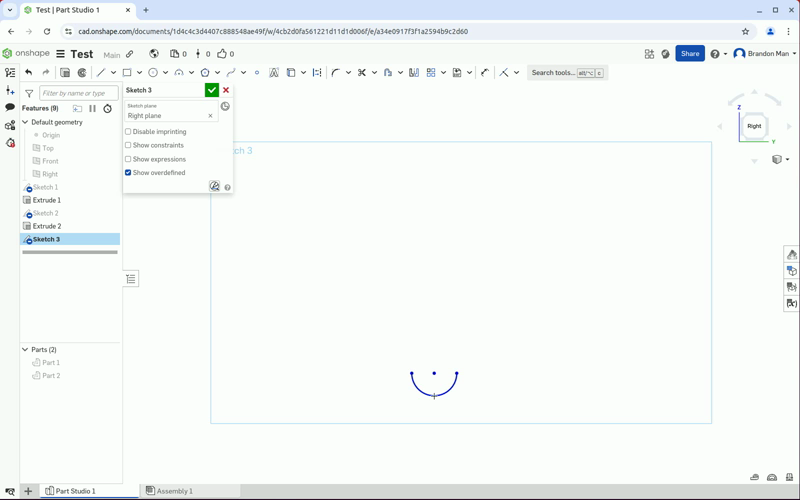
mouse_move(456, 373)
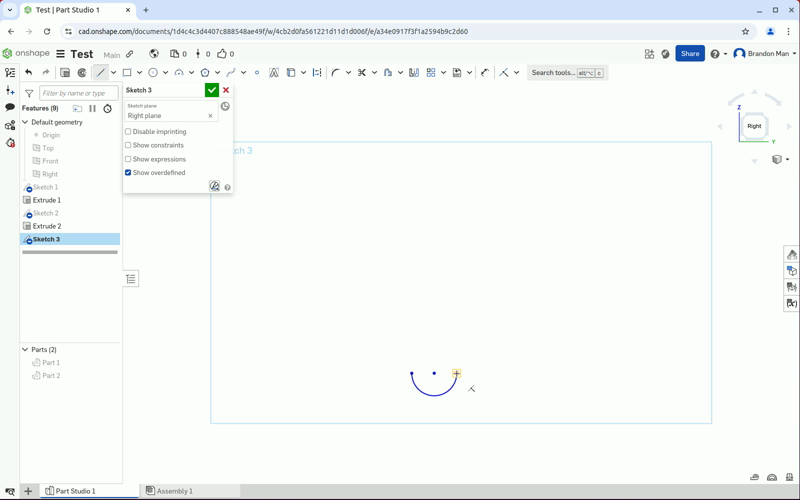
click(456, 373)
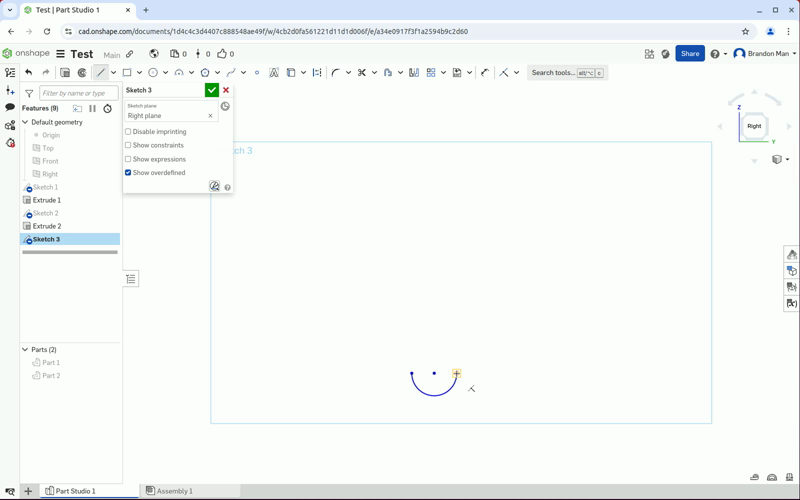
mouse_move(486, 373)
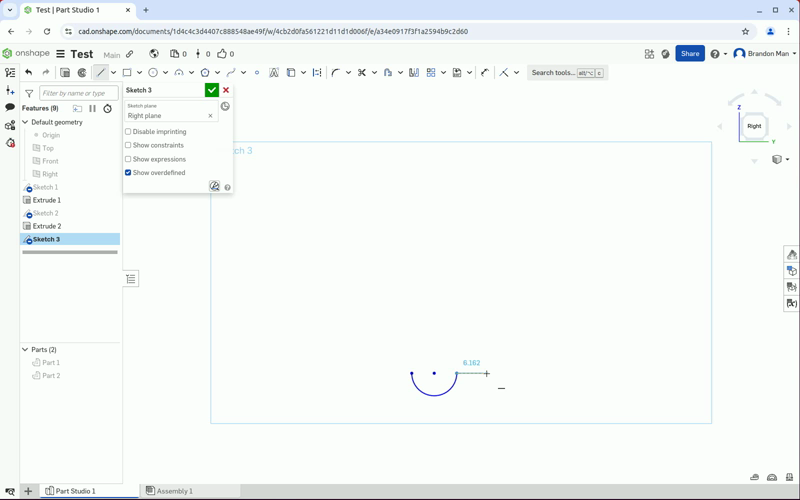
key_down(shift)
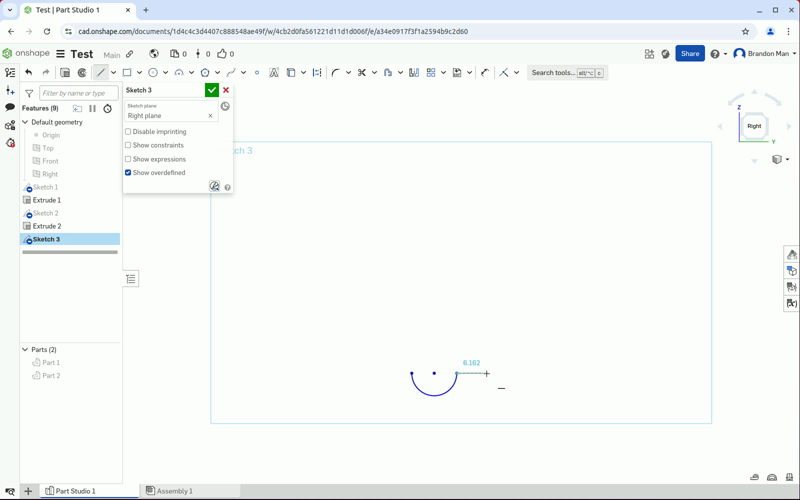
mouse_move(411, 373)
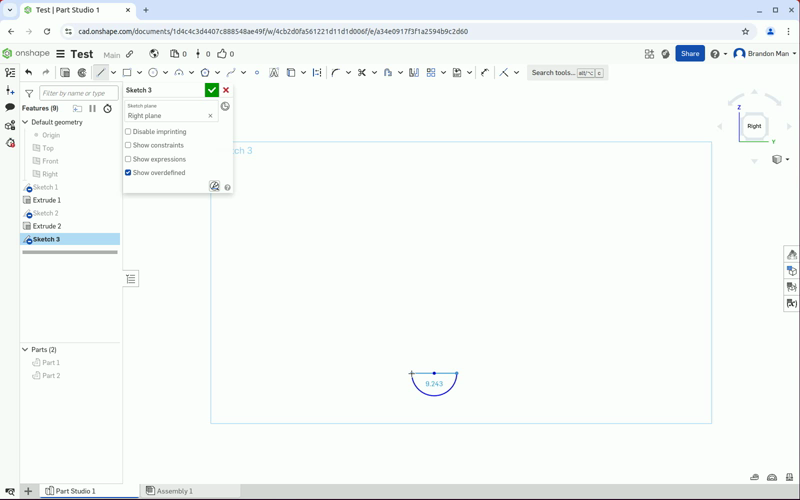
key_up(shift)
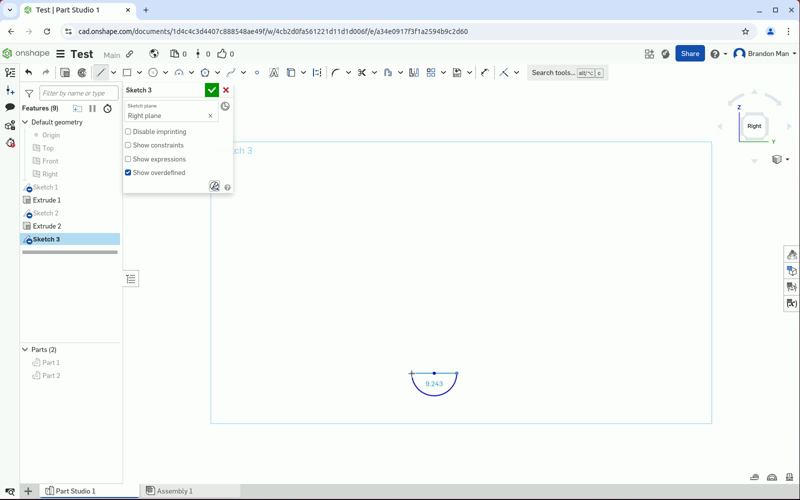
click(411, 373)
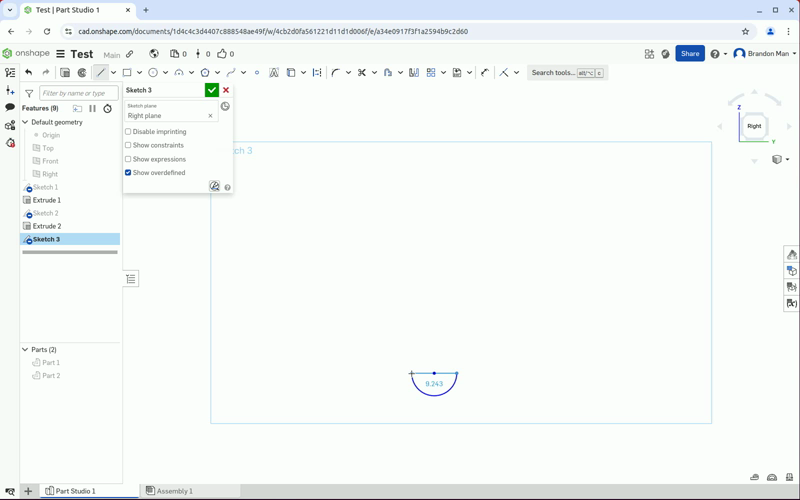
key(esc)
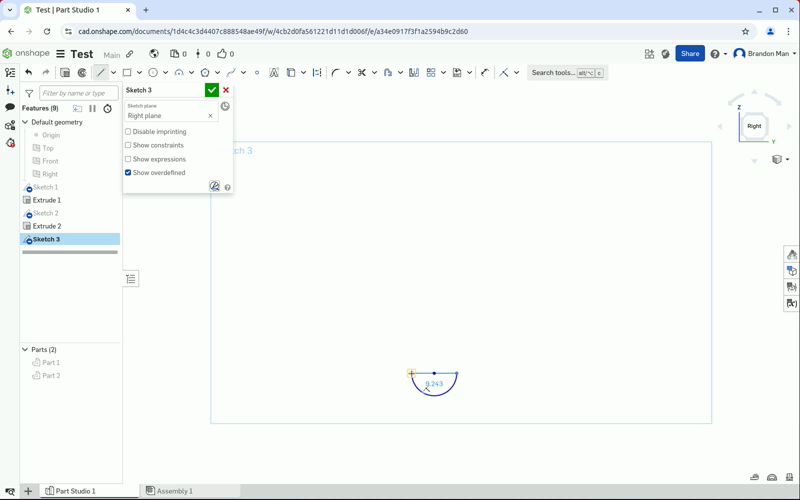
mouse_move(429, 376)
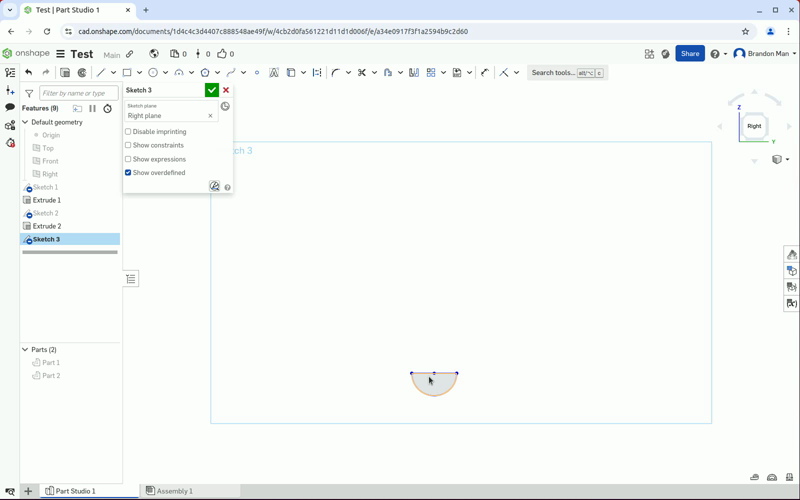
scroll(6)
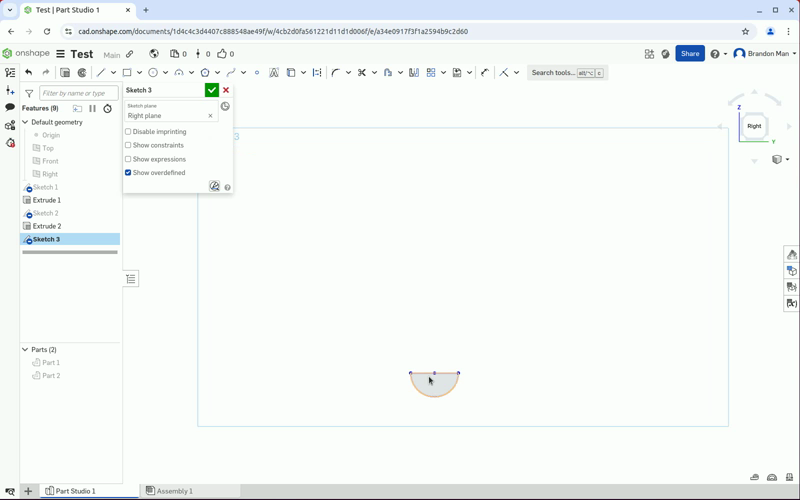
scroll(6)
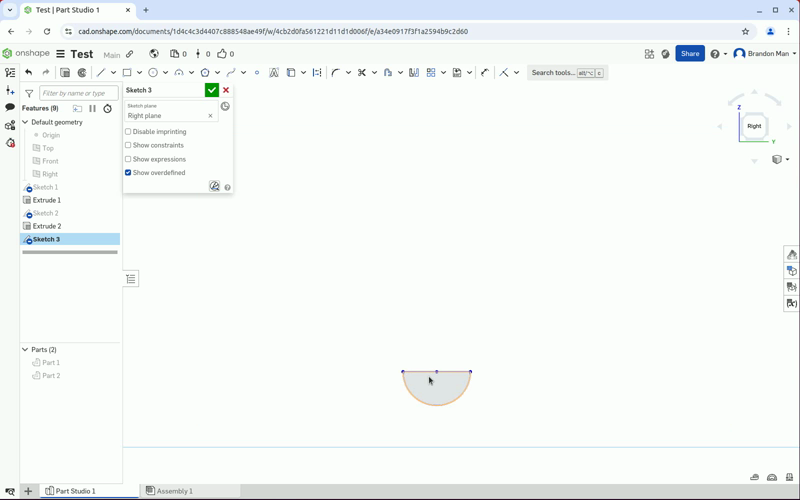
scroll(6)
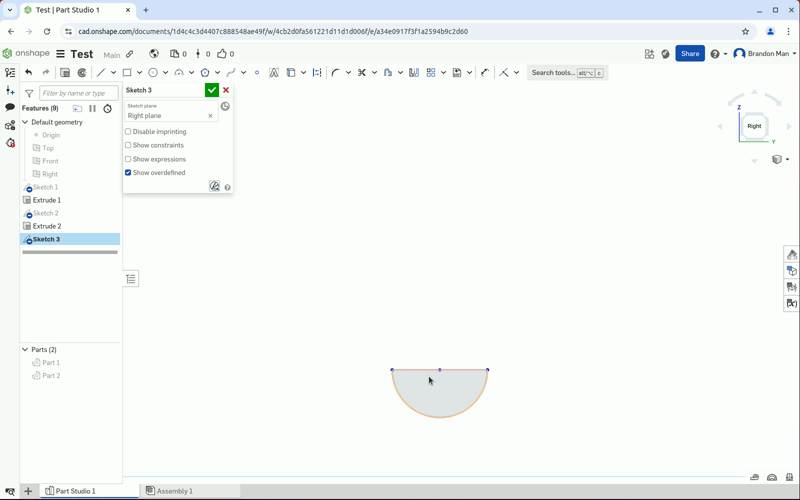
scroll(6)
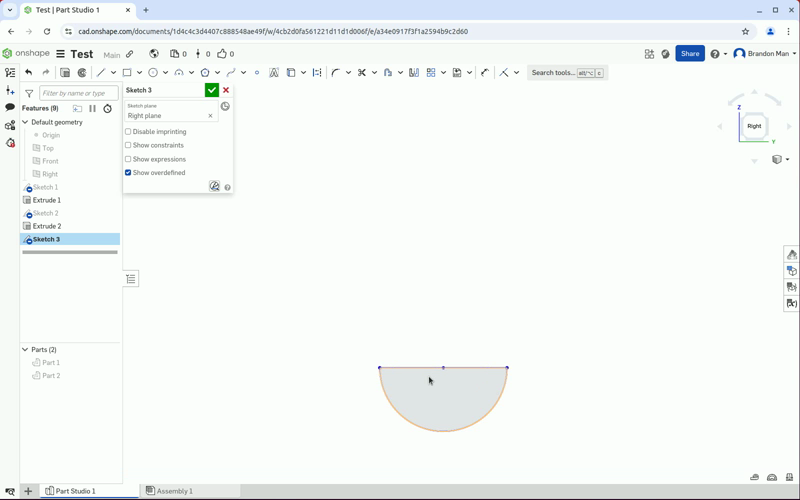
scroll(6)
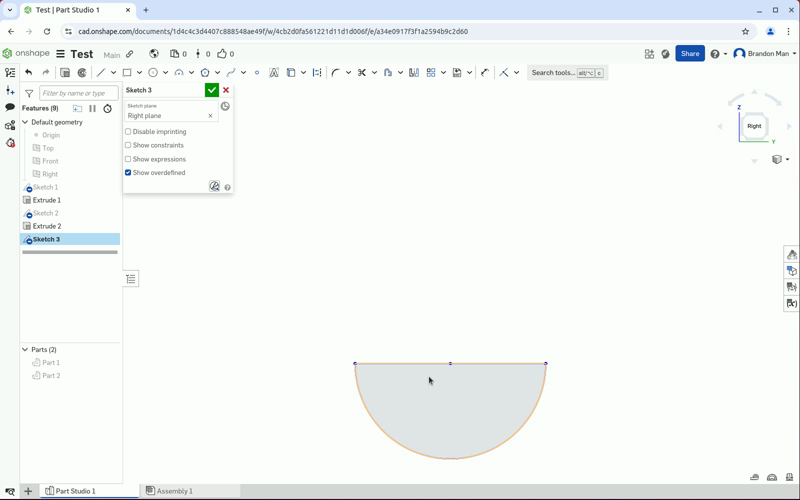
scroll(6)
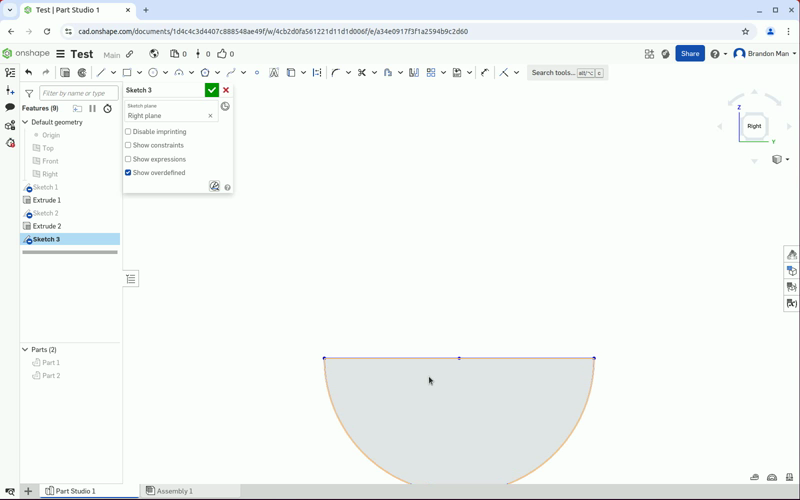
scroll(6)
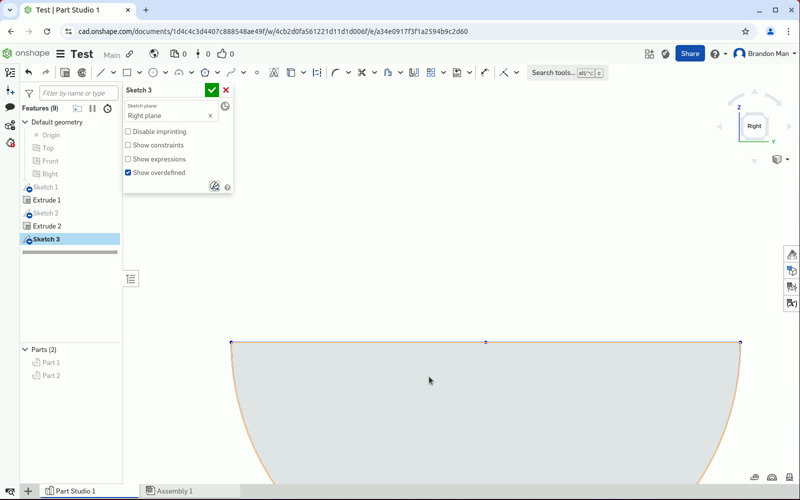
click(429, 376)
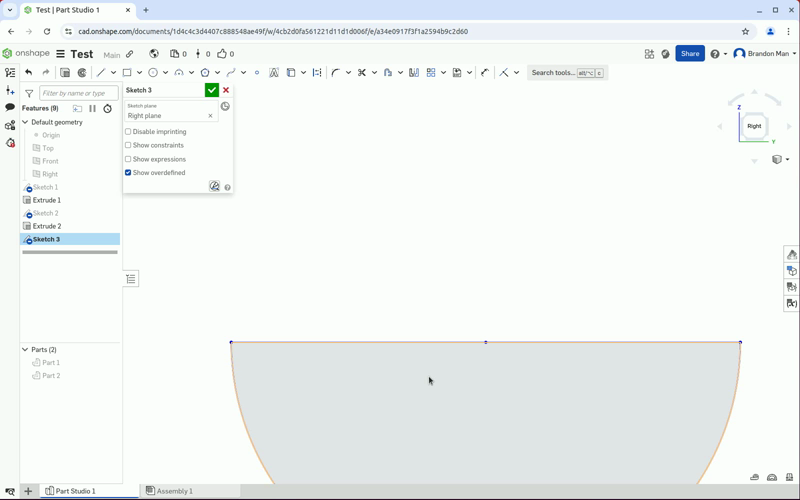
scroll(-6)
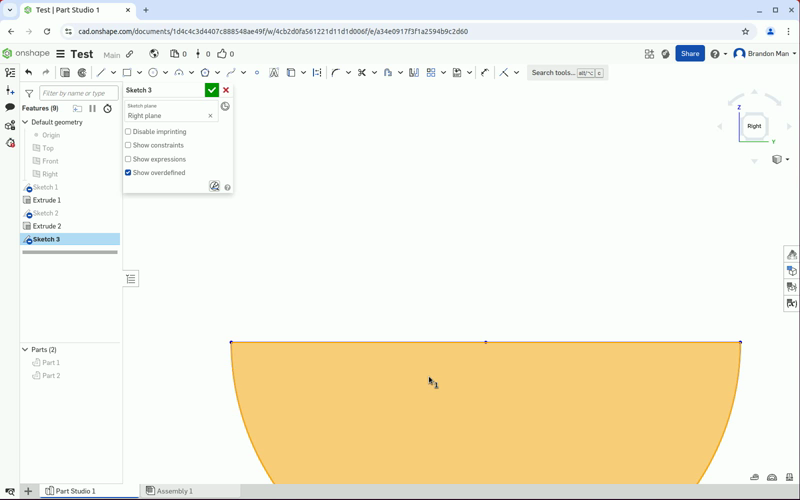
scroll(-6)
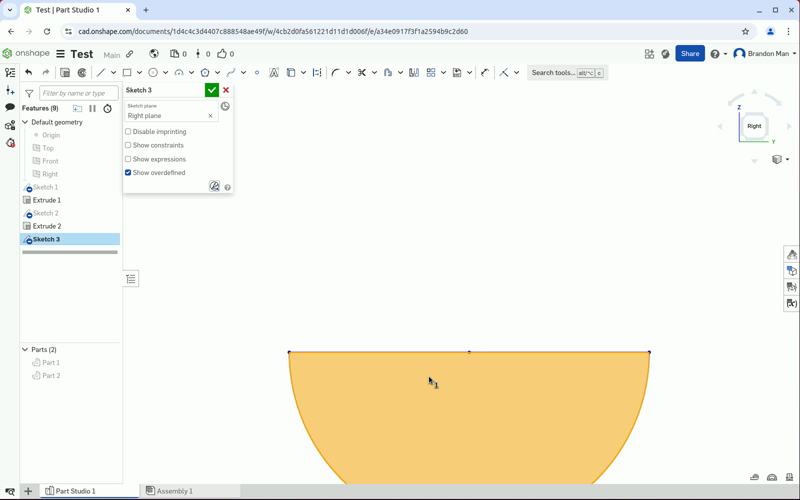
scroll(-6)
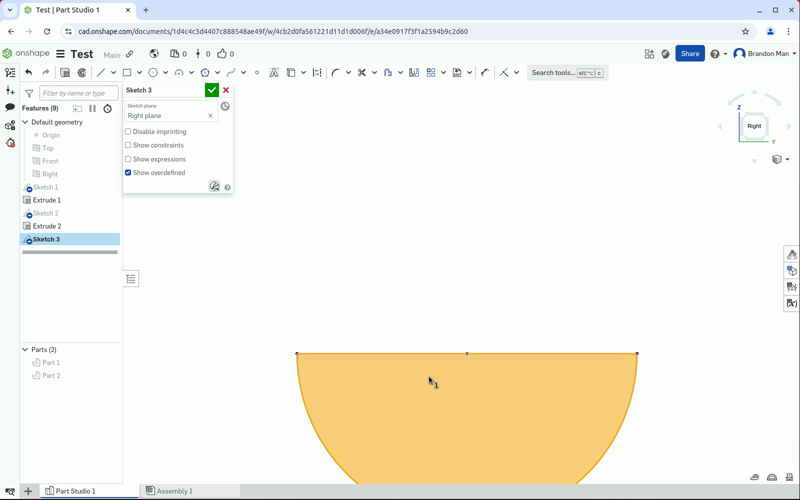
scroll(-6)
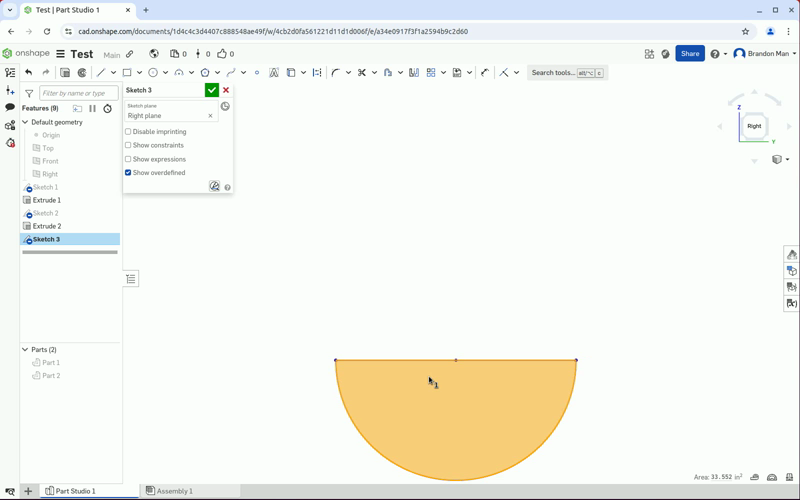
scroll(-6)
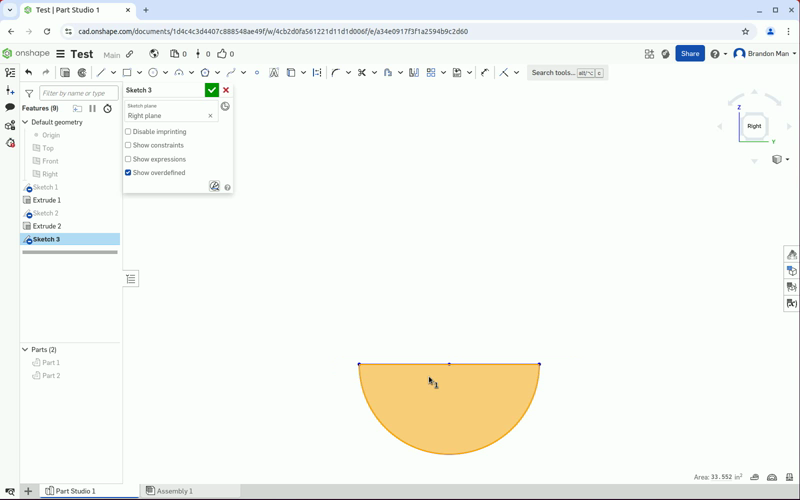
scroll(-6)
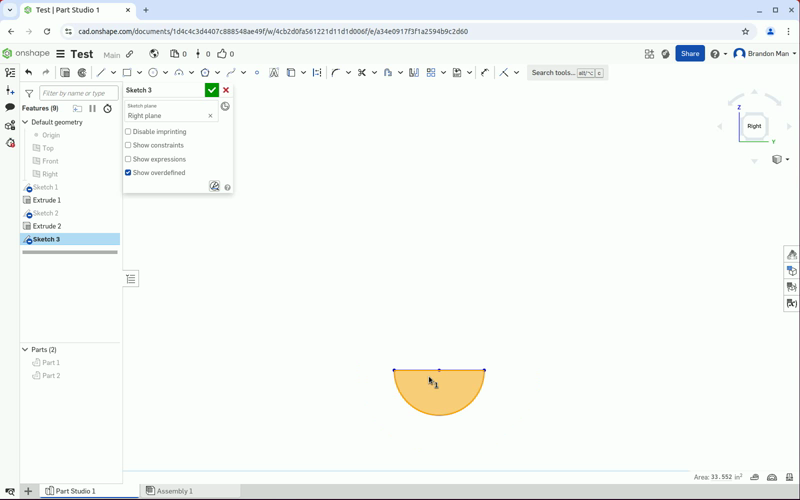
scroll(-6)
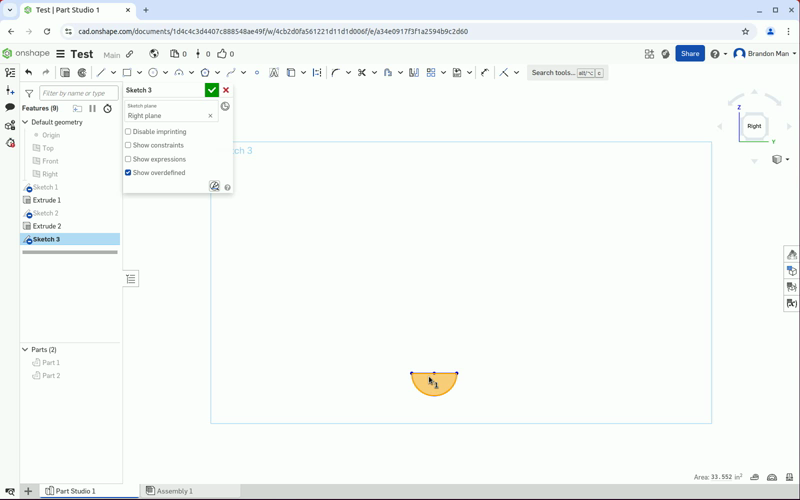
mouse_move(73, 352)
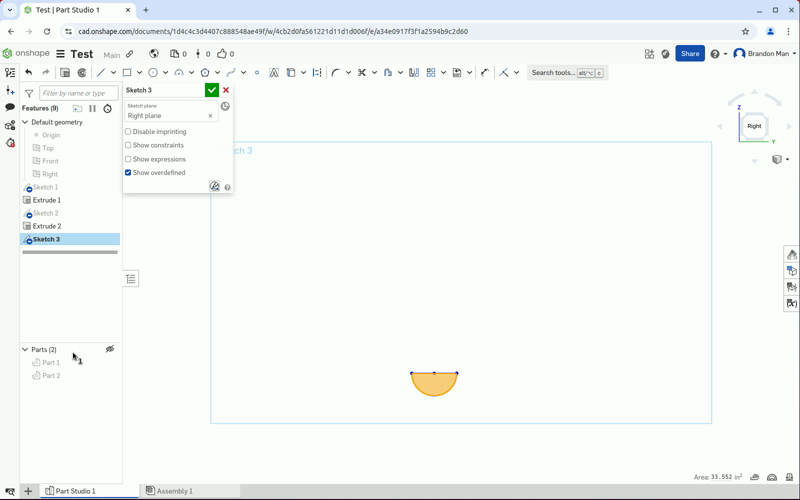
key(shift+y)
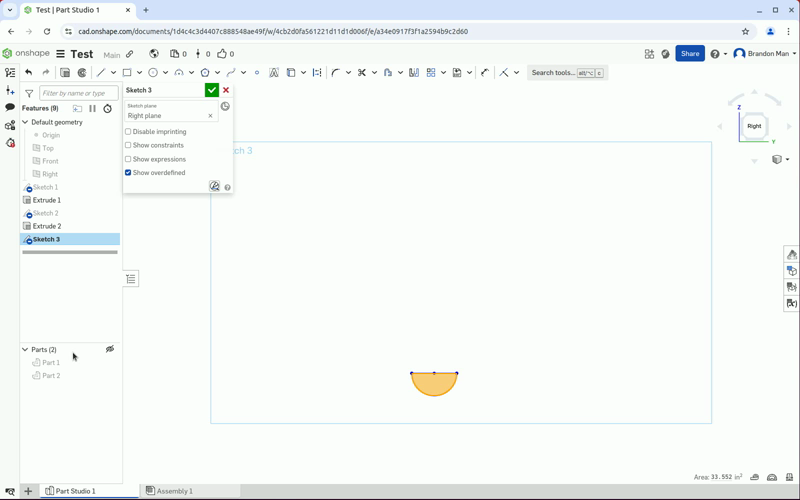
key(shift+e)
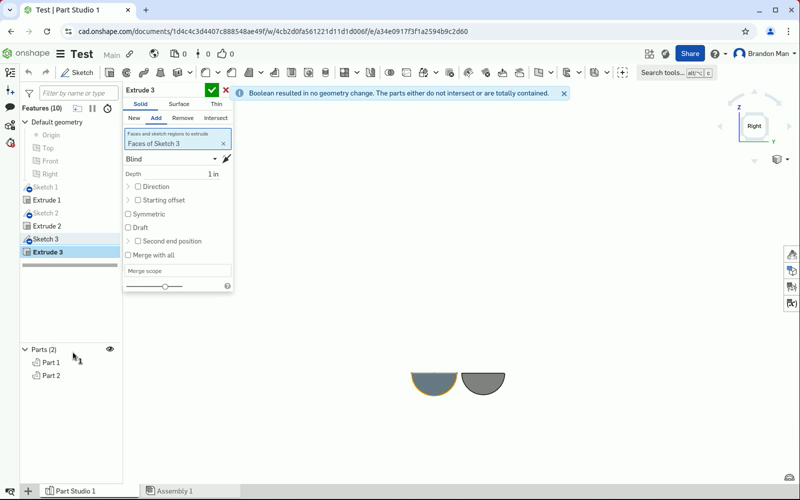
mouse_move(143, 106)
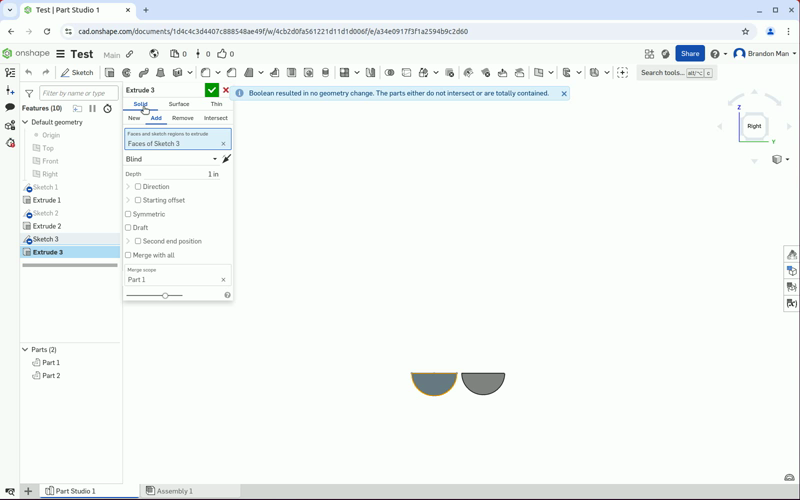
click(143, 106)
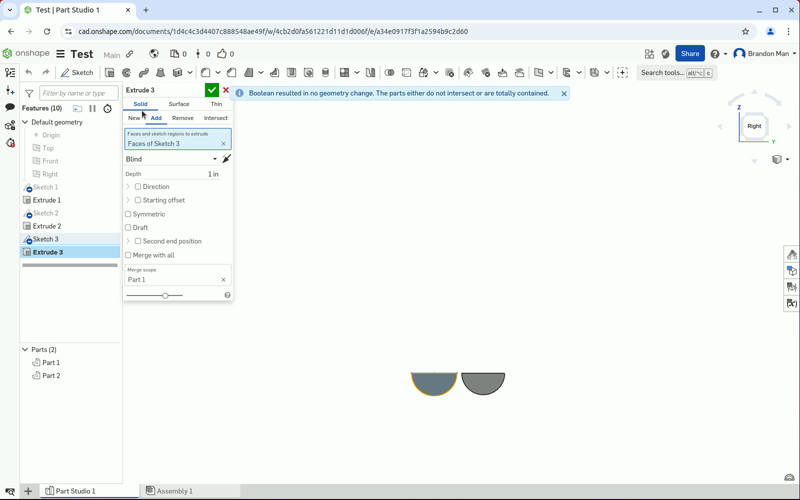
mouse_move(137, 120)
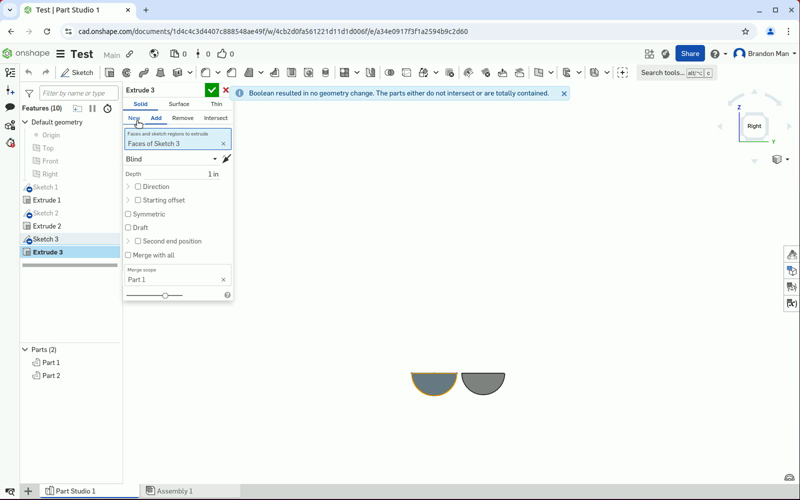
click(137, 120)
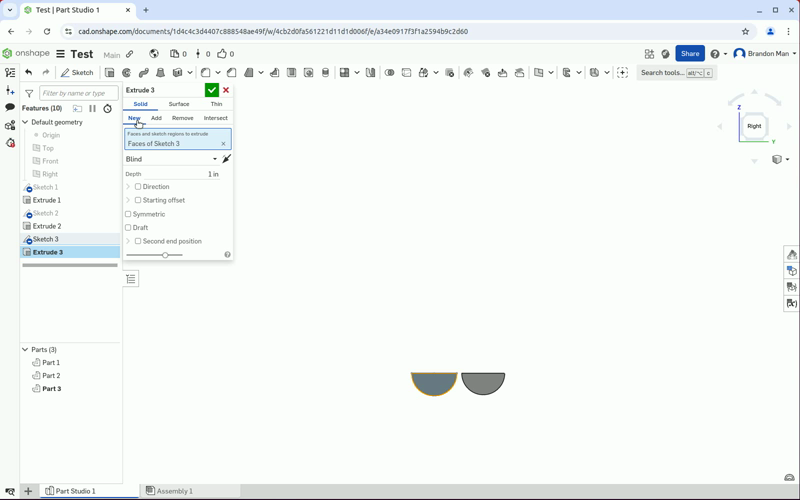
key(tab, 4)
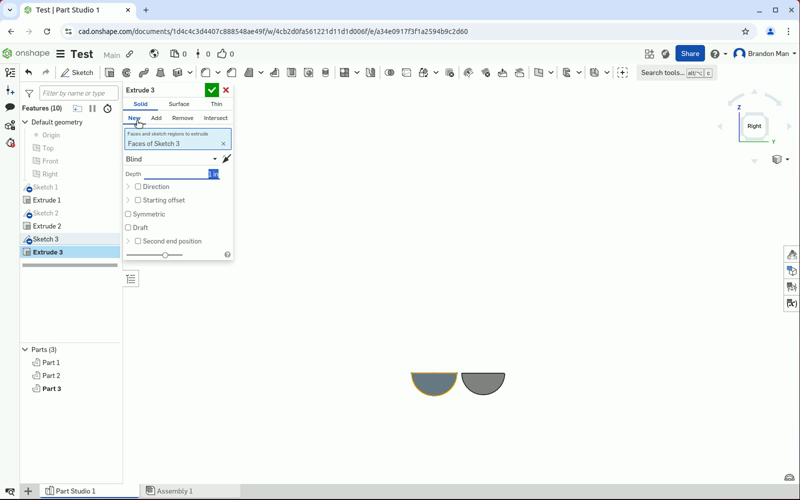
text(8.425)
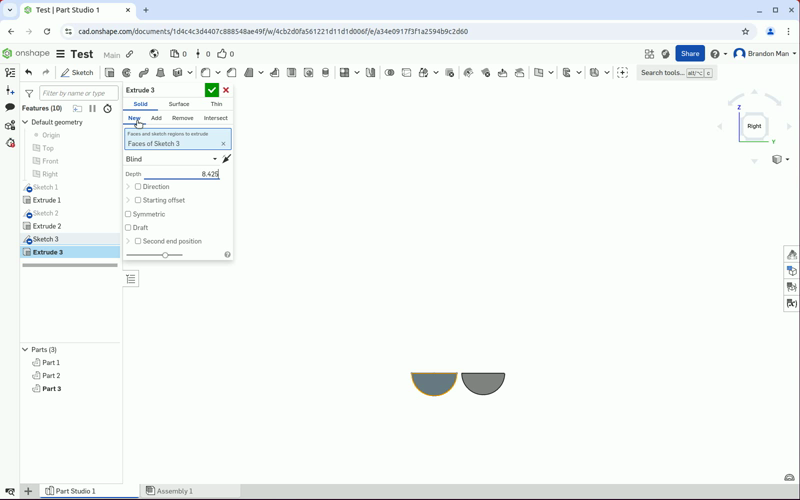
key(enter)
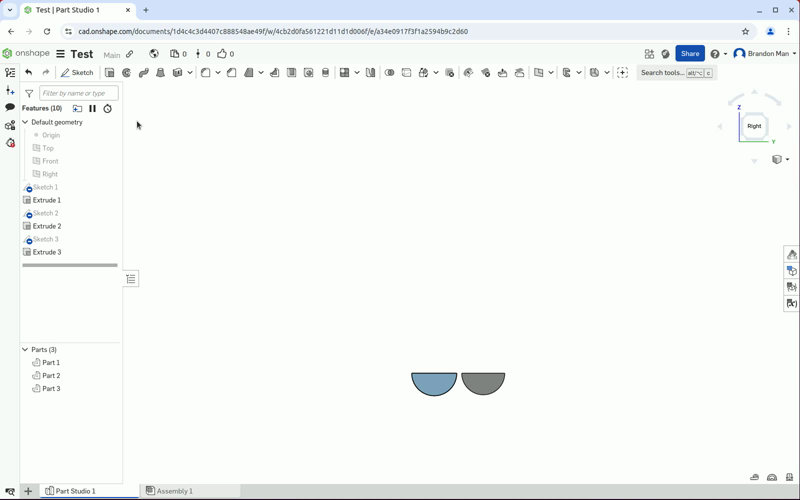
key(shift+h)
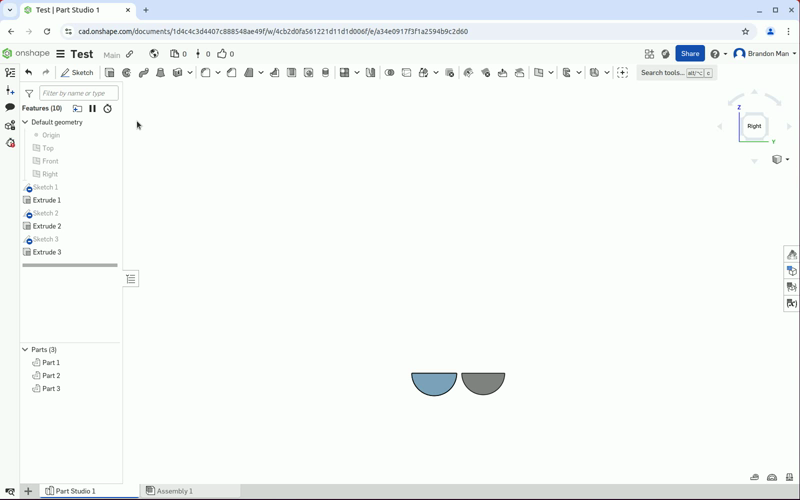
key(shift+h)
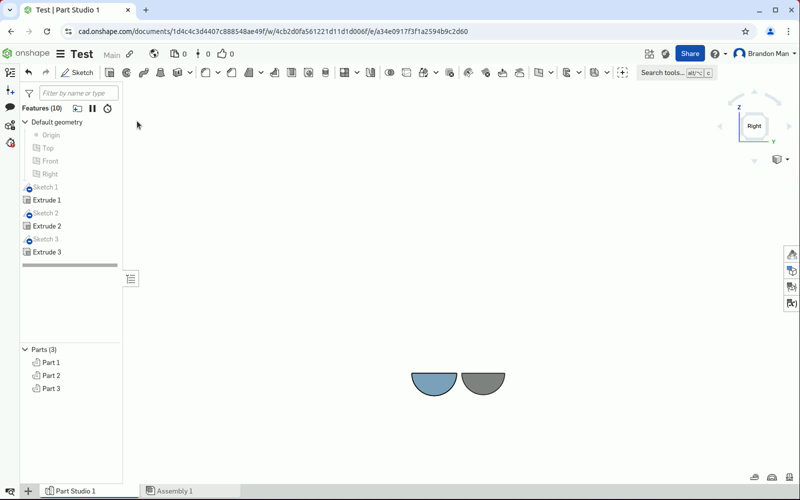
mouse_move(73, 189)
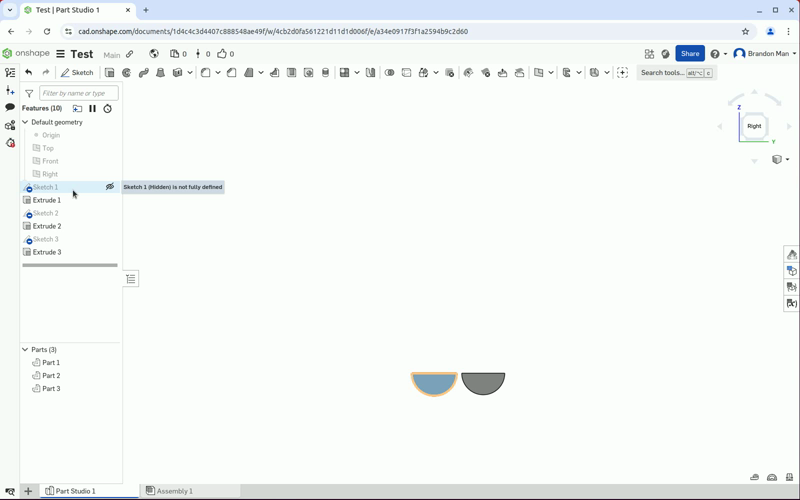
click(73, 189)
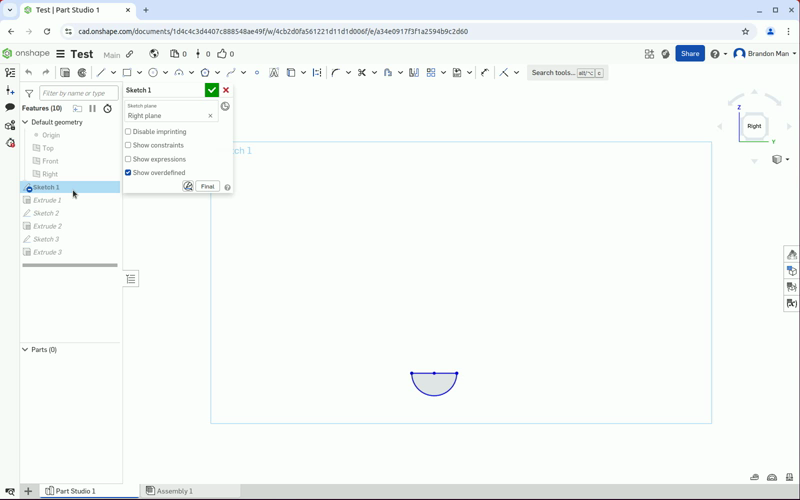
mouse_move(229, 92)
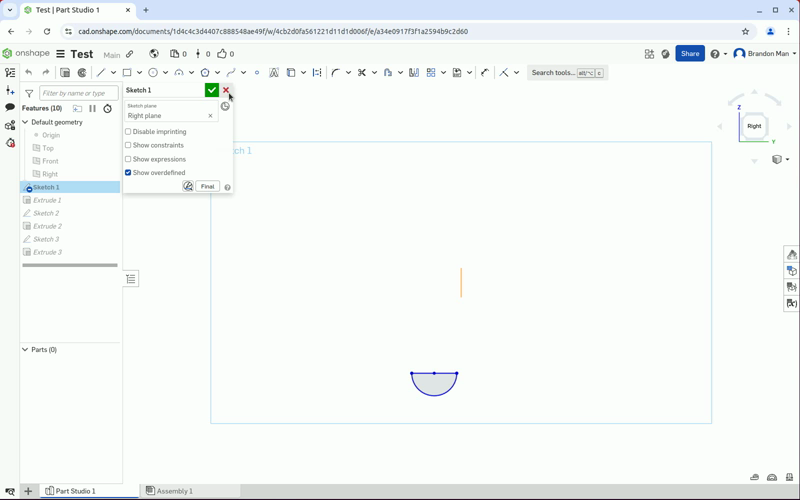
click(229, 92)
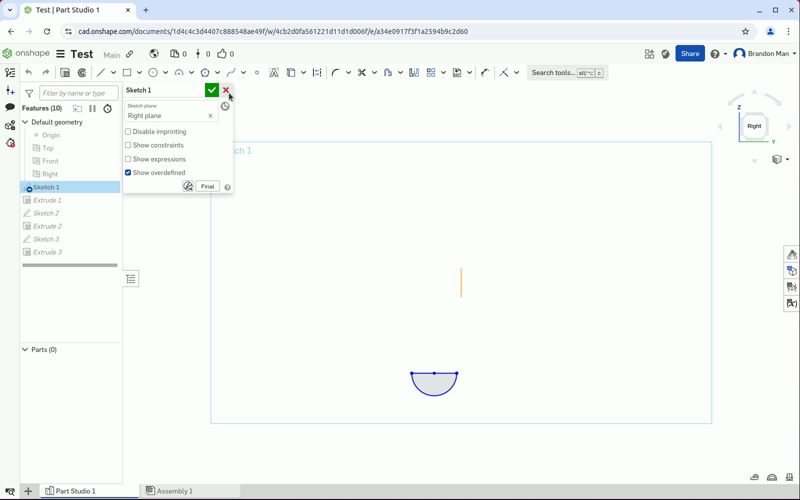
key(shift+s)
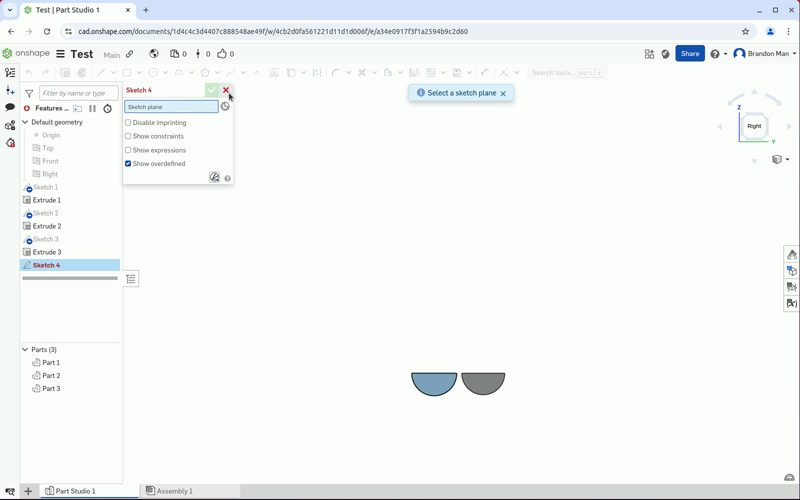
mouse_move(73, 176)
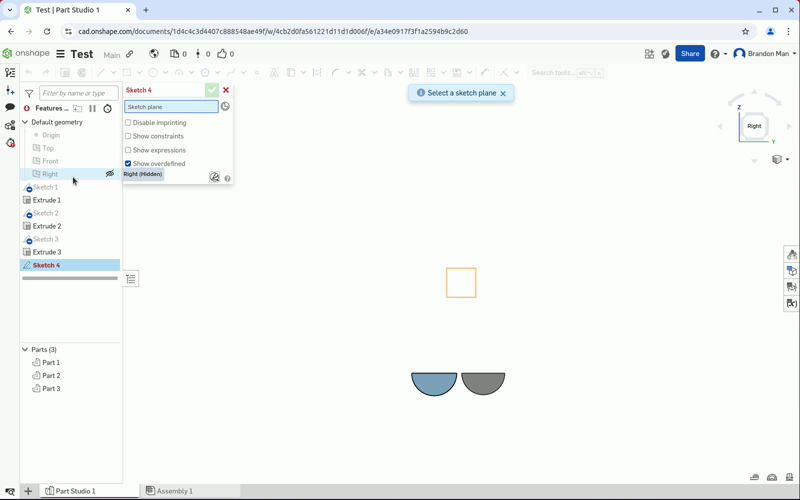
click(73, 176)
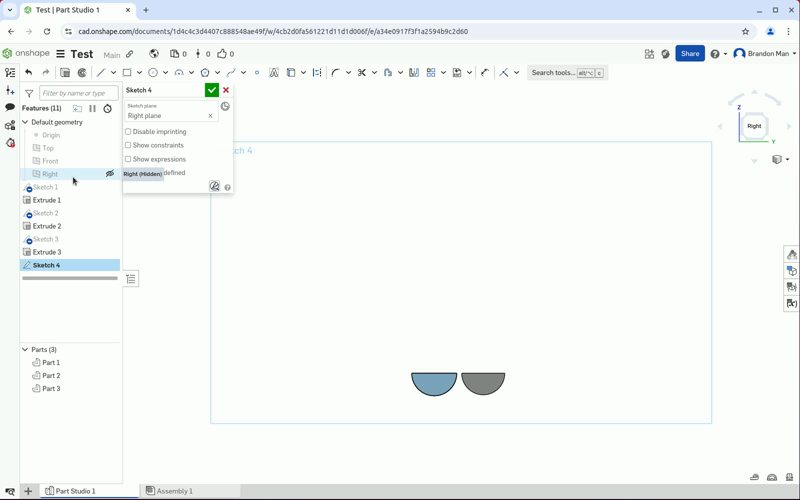
mouse_move(73, 352)
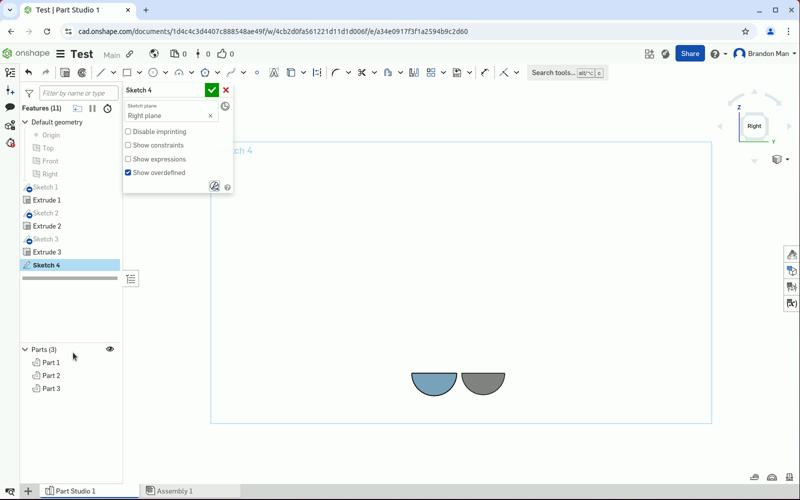
key(y)
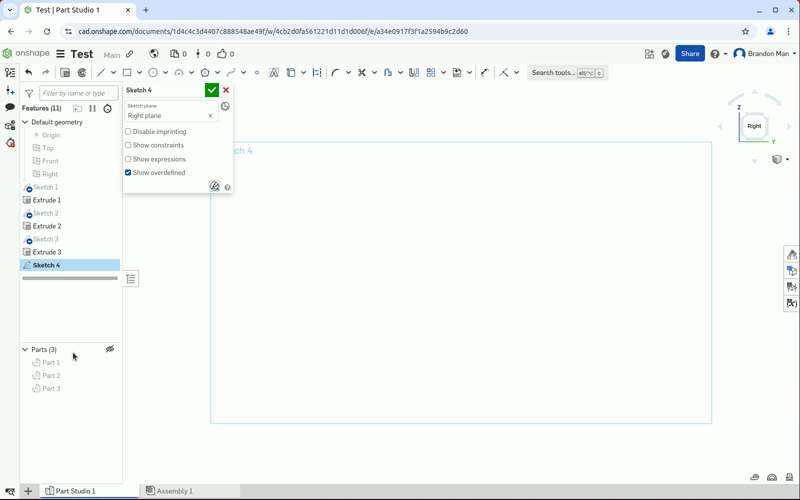
key(a)
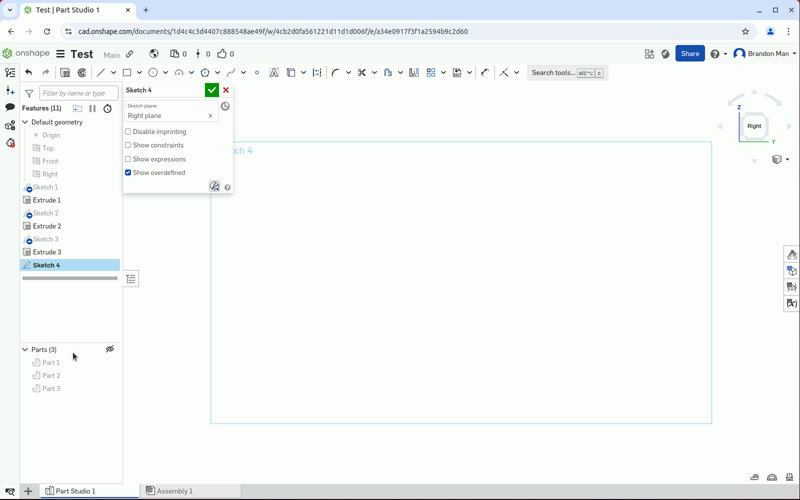
key_down(shift)
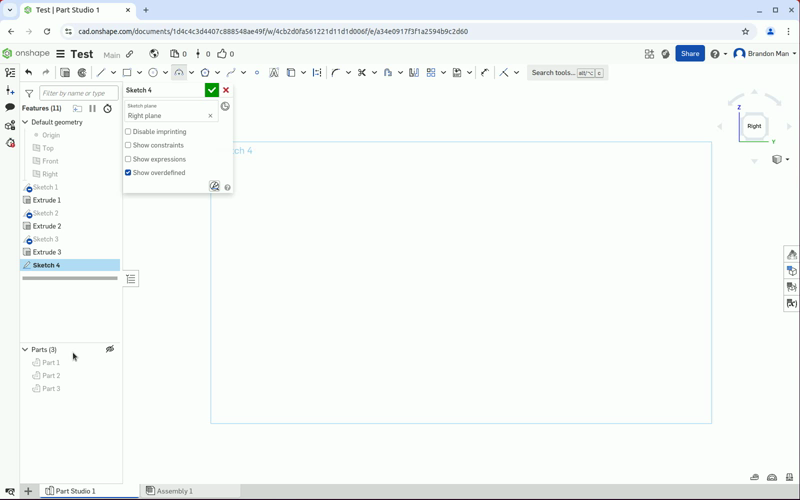
mouse_move(461, 373)
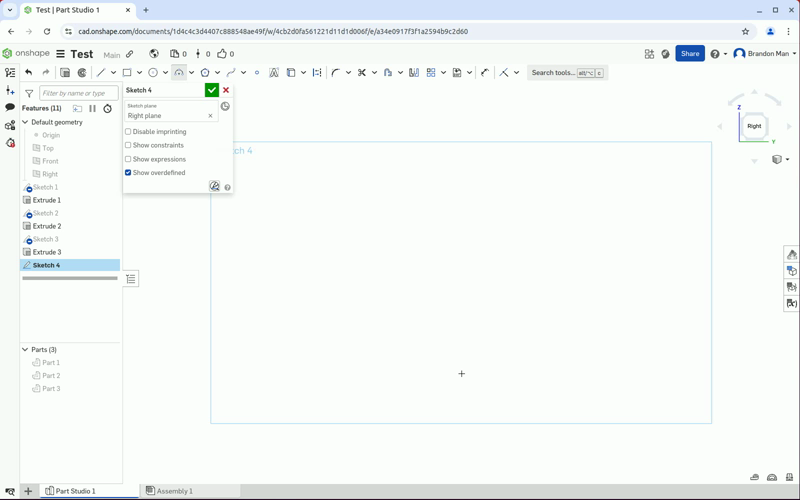
click(461, 373)
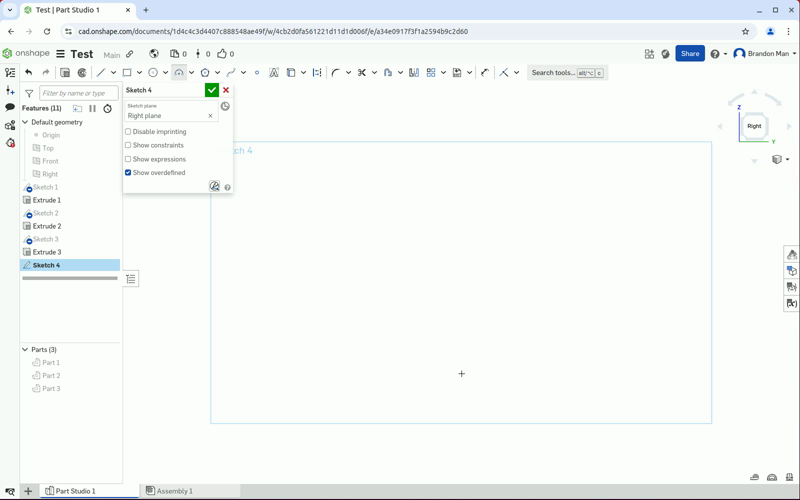
key_up(shift)
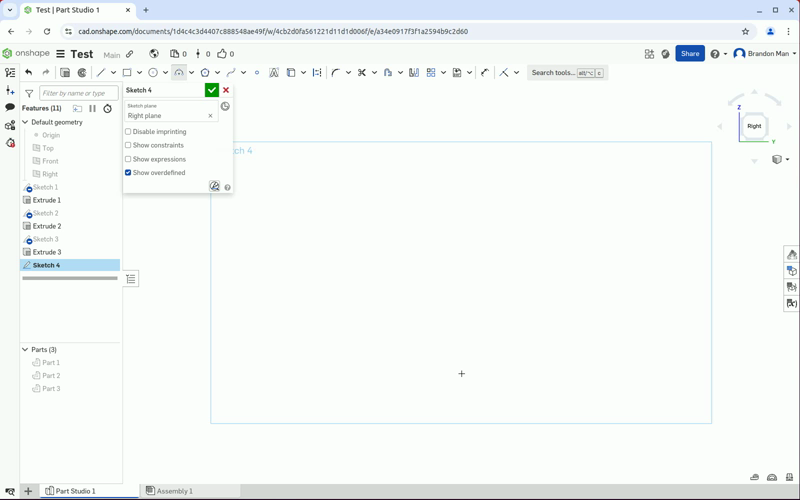
key_down(shift)
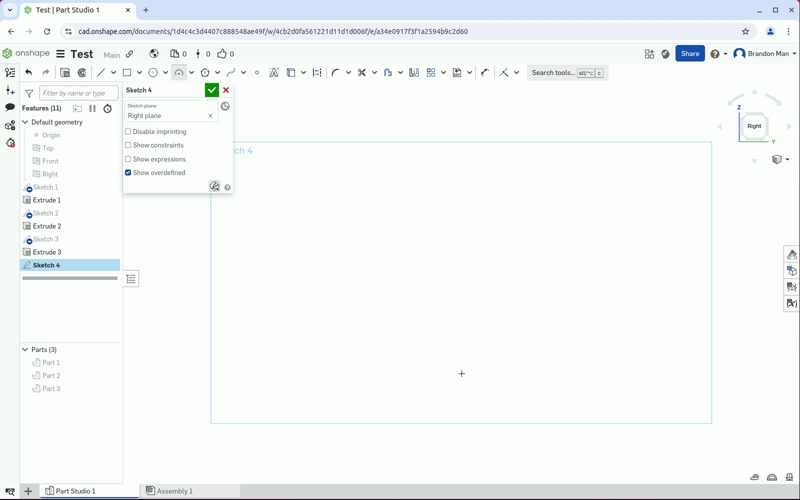
mouse_move(504, 373)
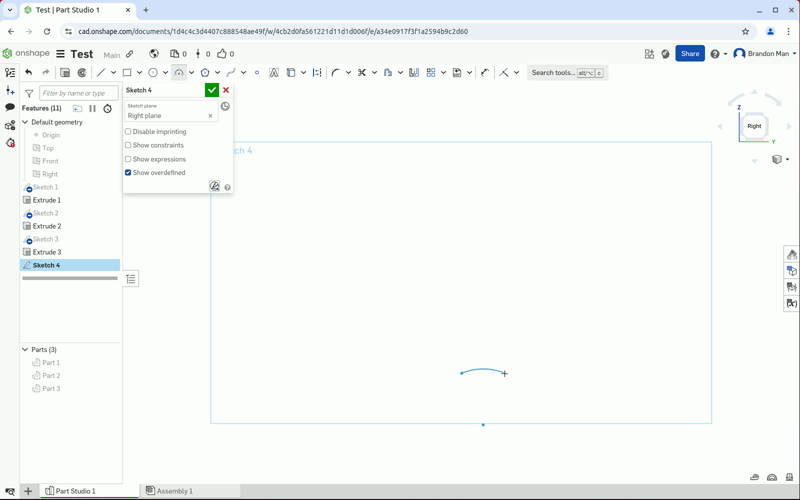
click(504, 373)
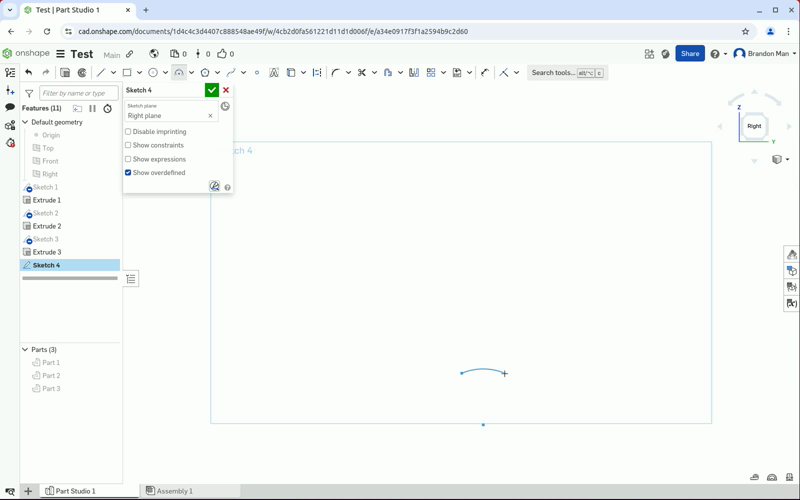
mouse_move(483, 394)
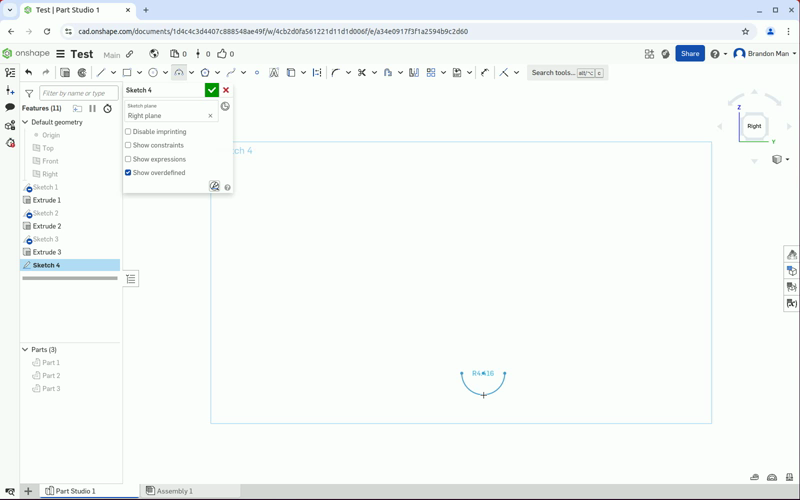
click(483, 394)
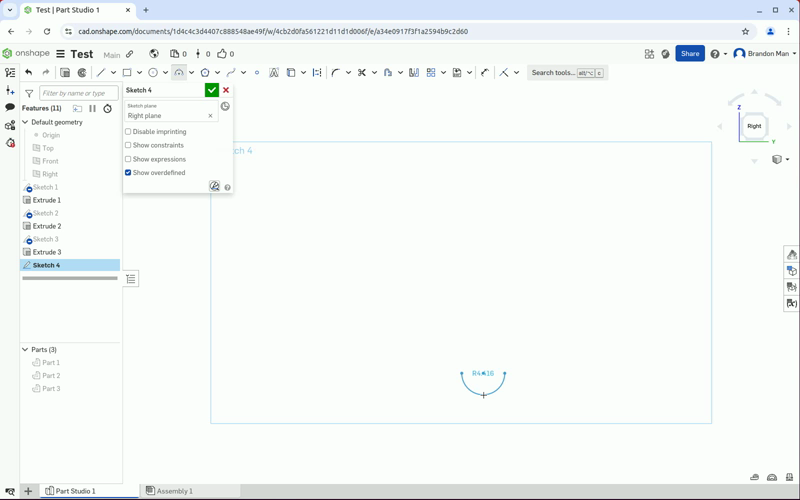
key_up(shift)
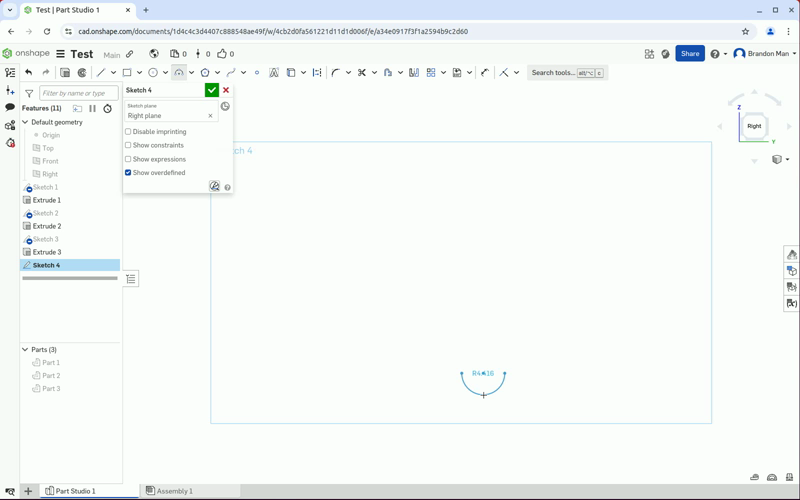
key(esc)
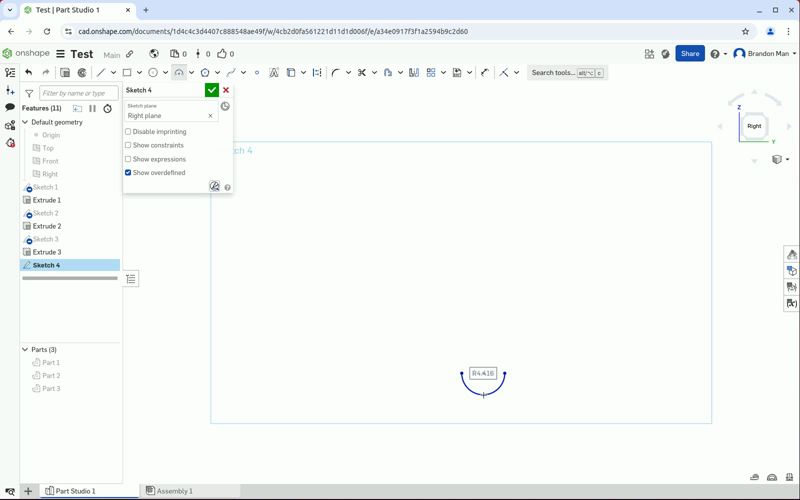
key(l)
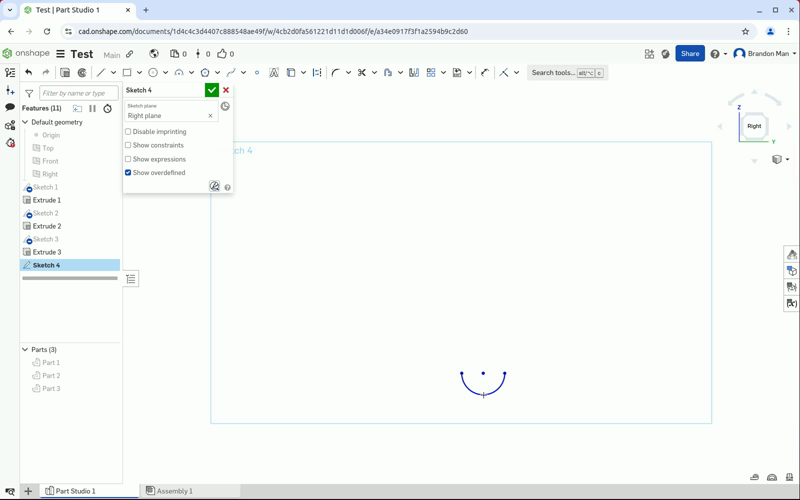
mouse_move(504, 373)
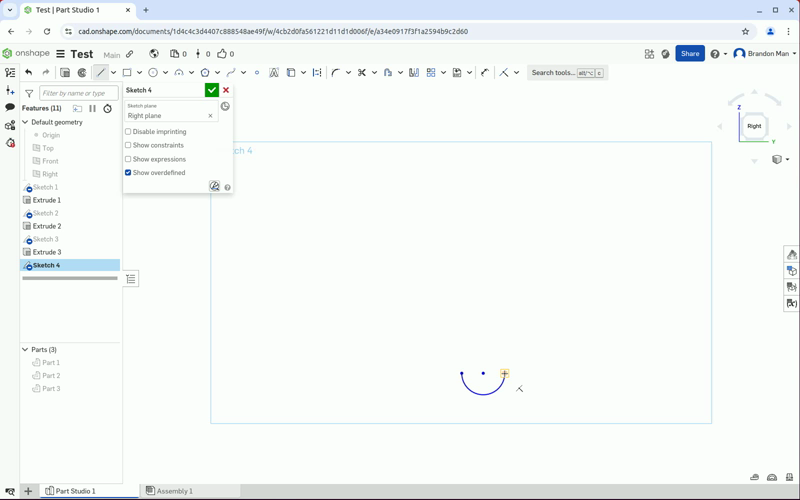
click(504, 373)
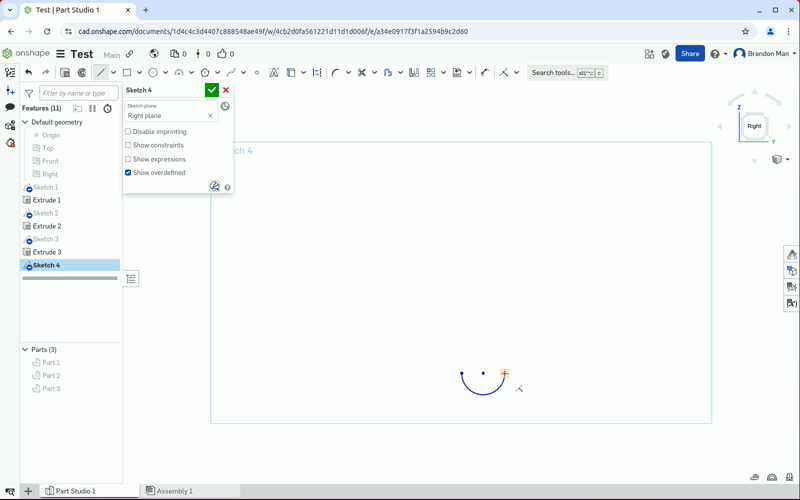
mouse_move(534, 373)
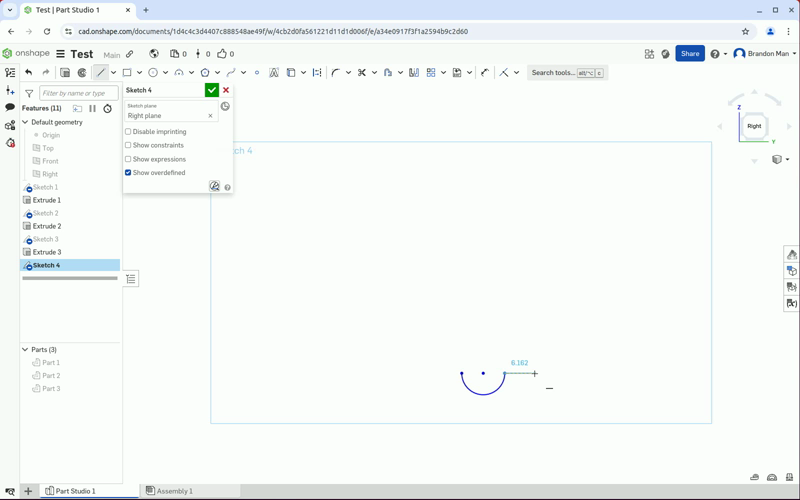
key_down(shift)
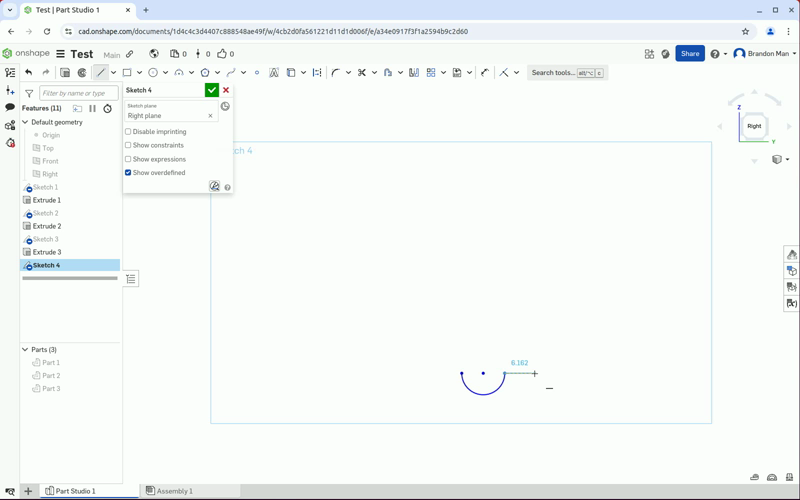
mouse_move(461, 373)
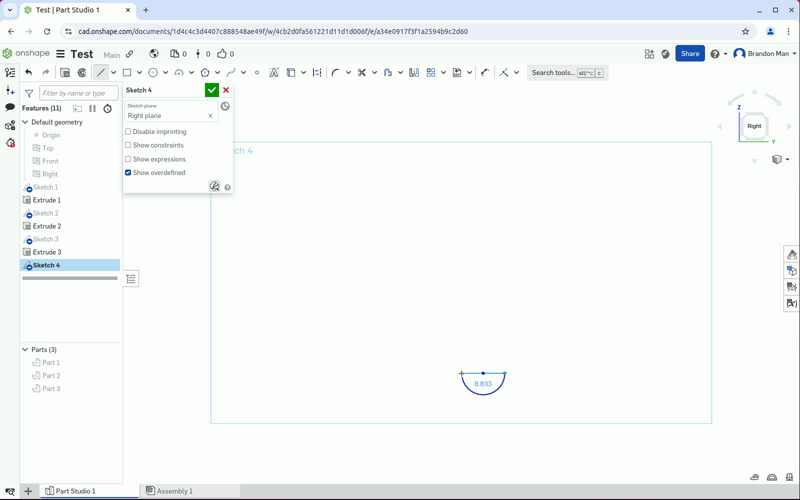
key_up(shift)
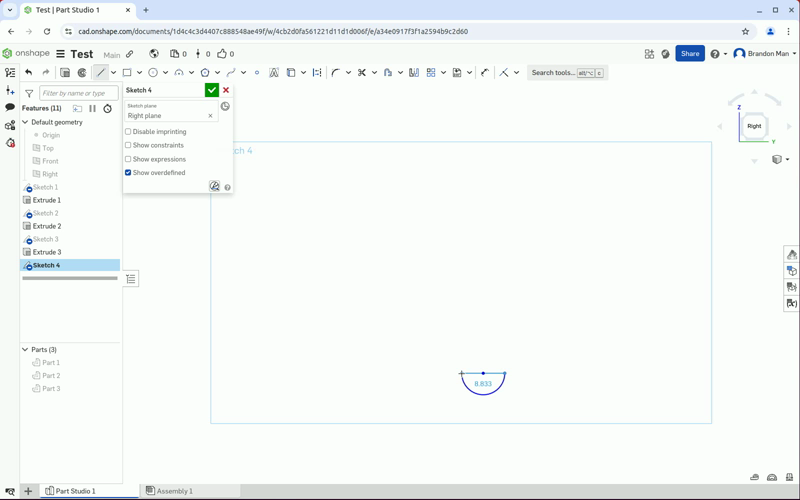
click(461, 373)
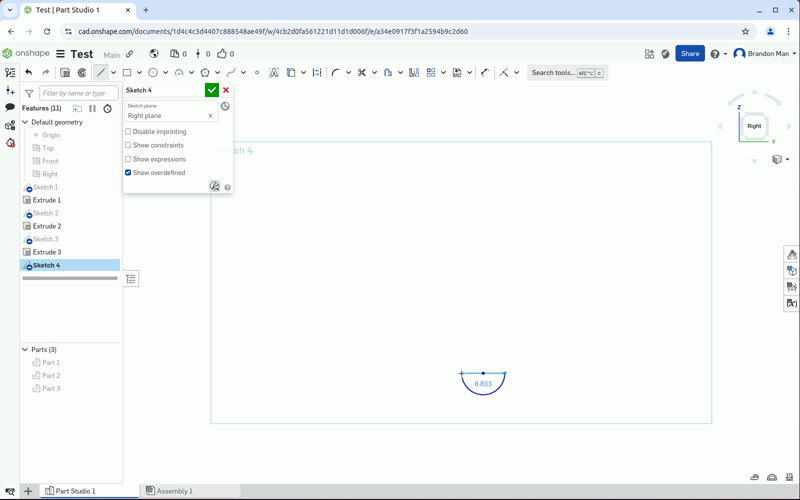
key(esc)
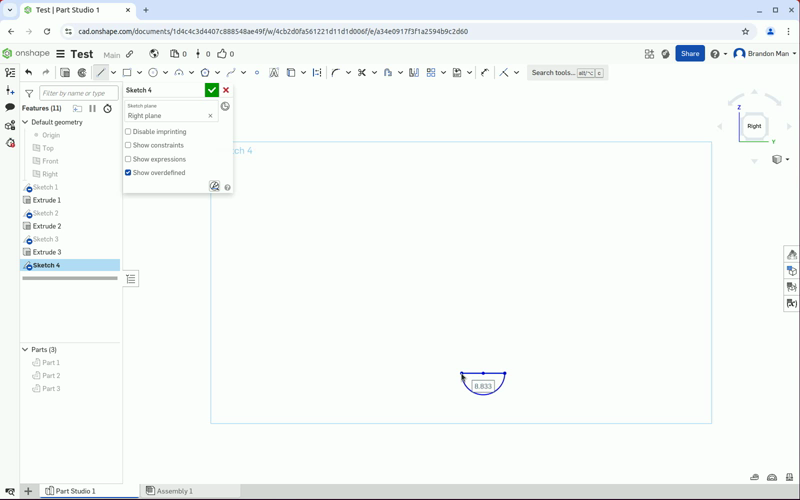
mouse_move(489, 385)
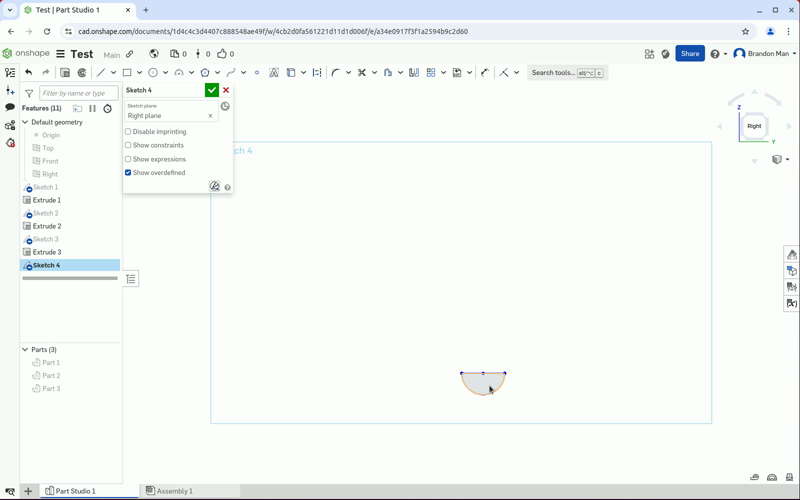
scroll(6)
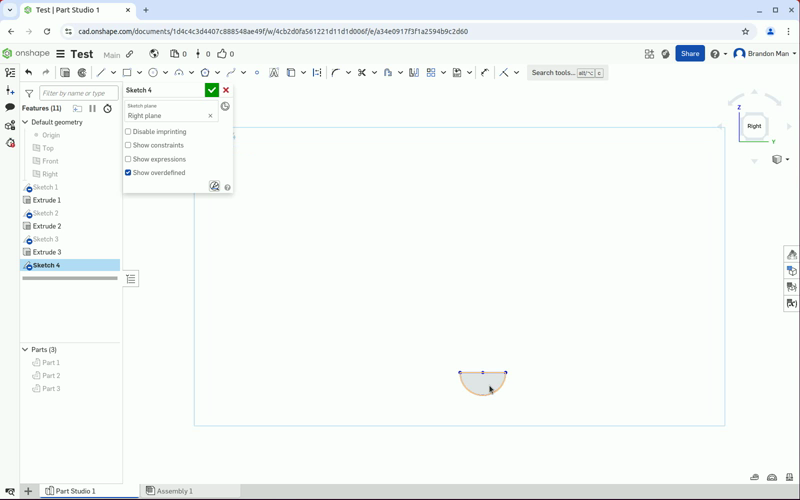
scroll(6)
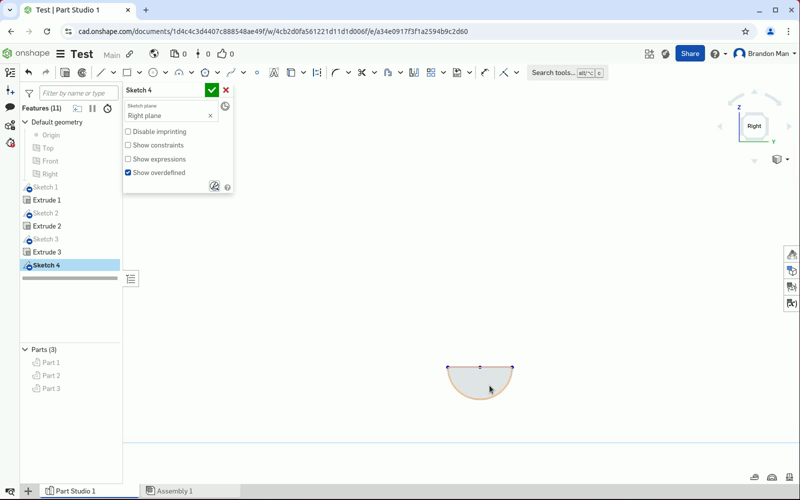
scroll(6)
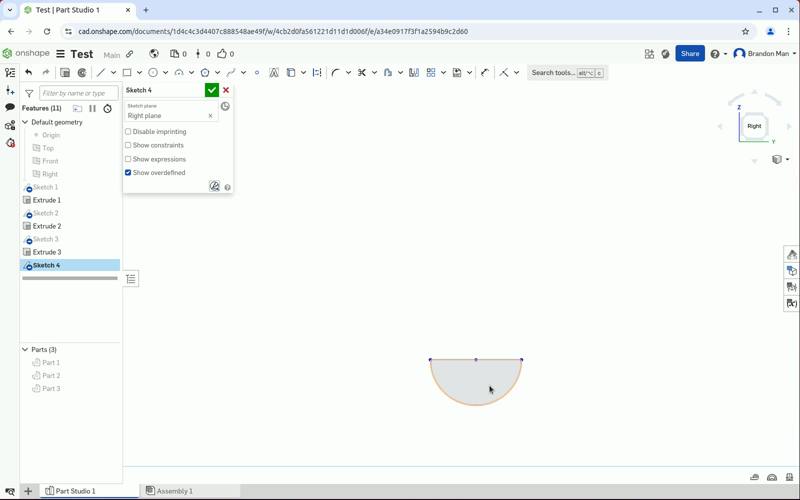
scroll(6)
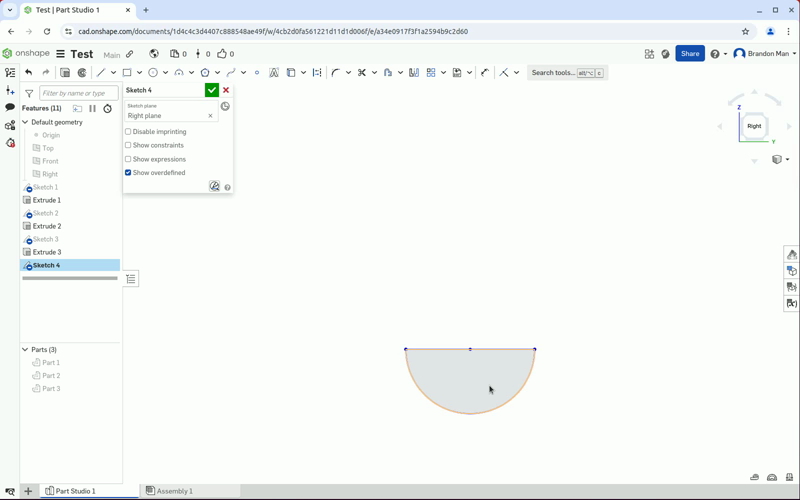
scroll(6)
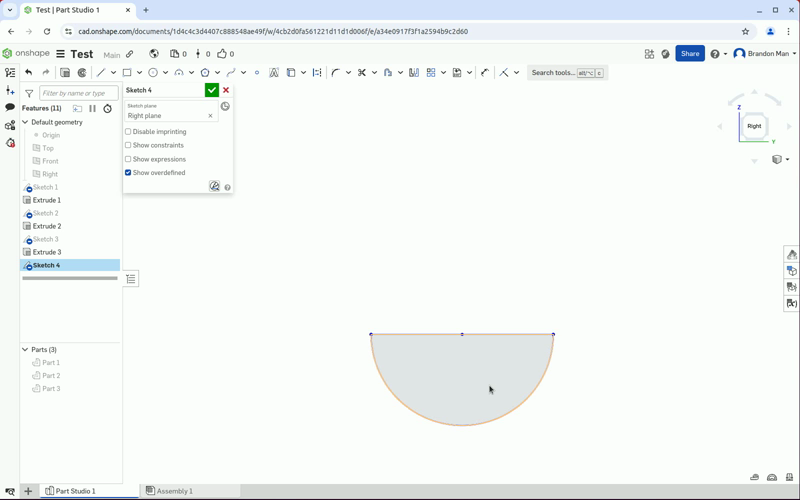
scroll(6)
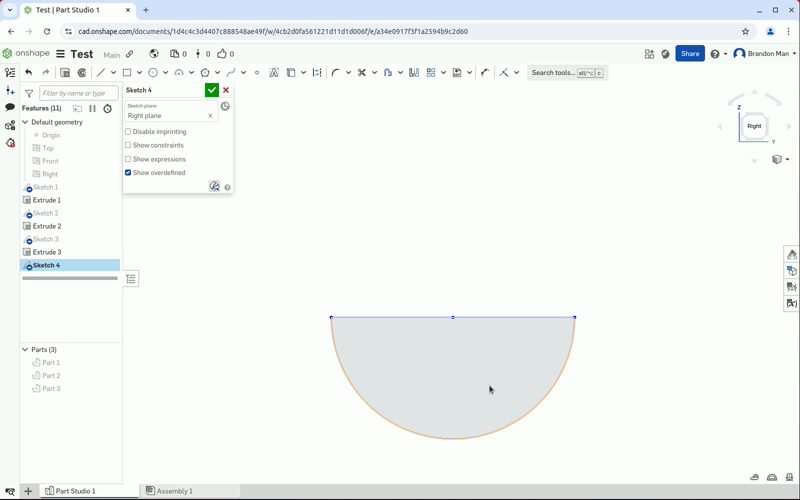
scroll(6)
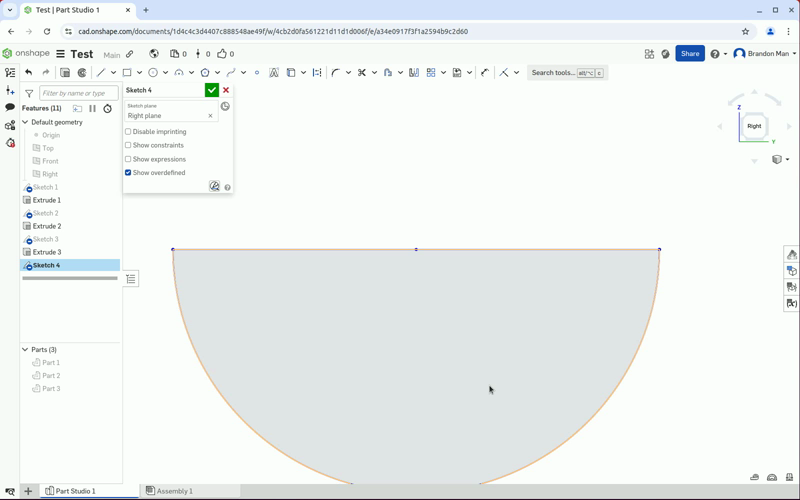
click(489, 385)
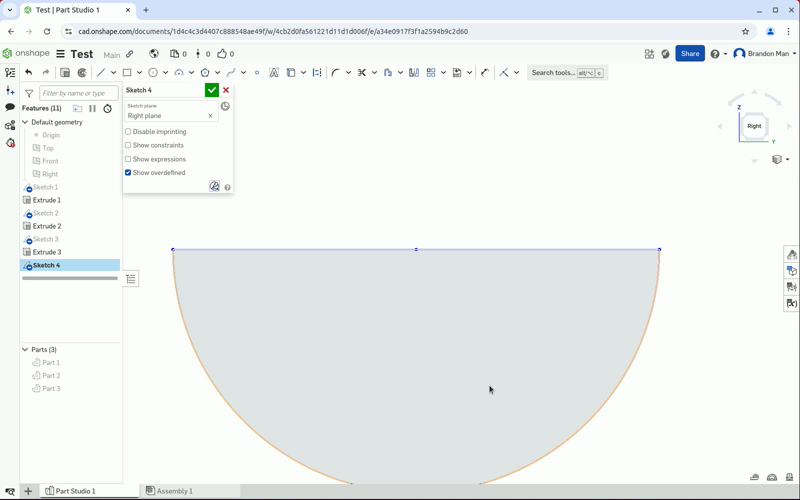
scroll(-6)
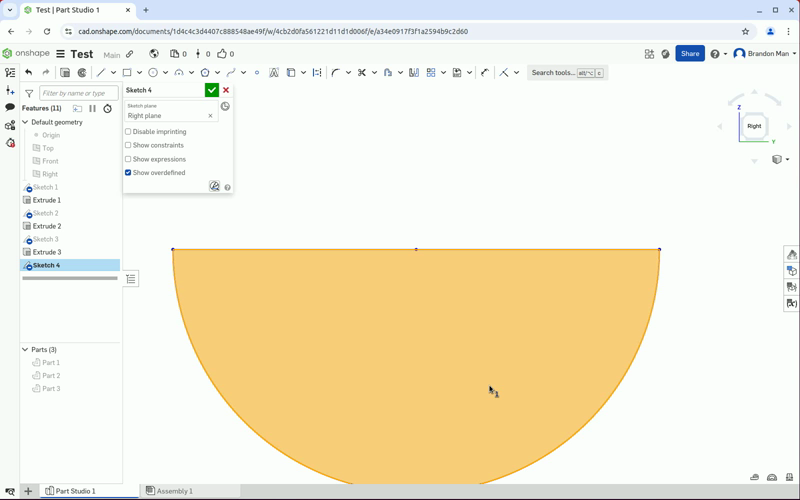
scroll(-6)
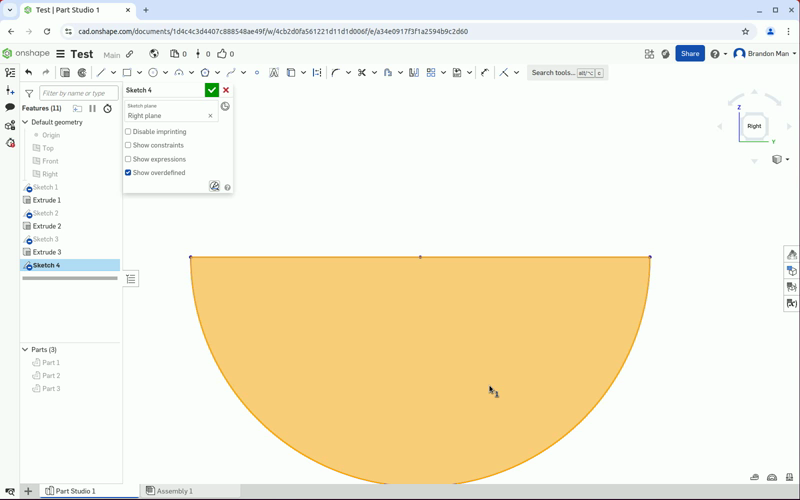
scroll(-6)
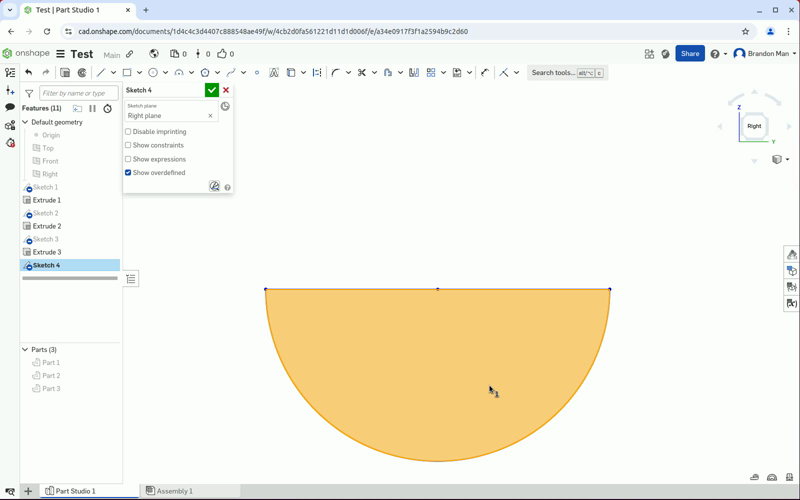
scroll(-6)
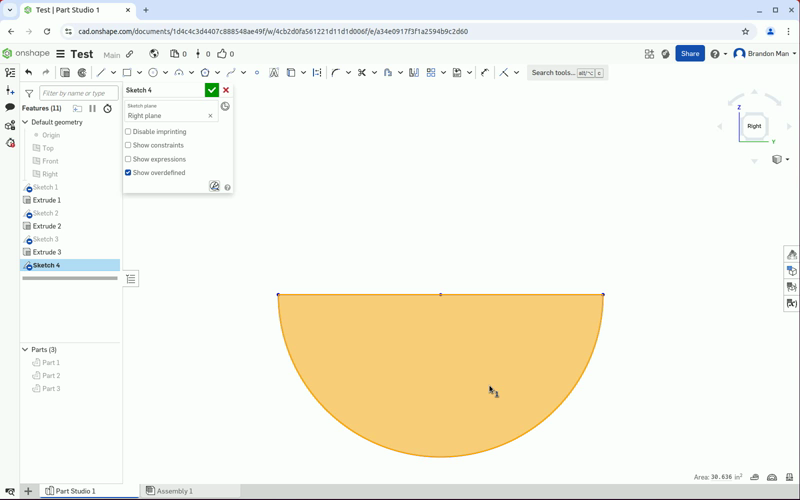
scroll(-6)
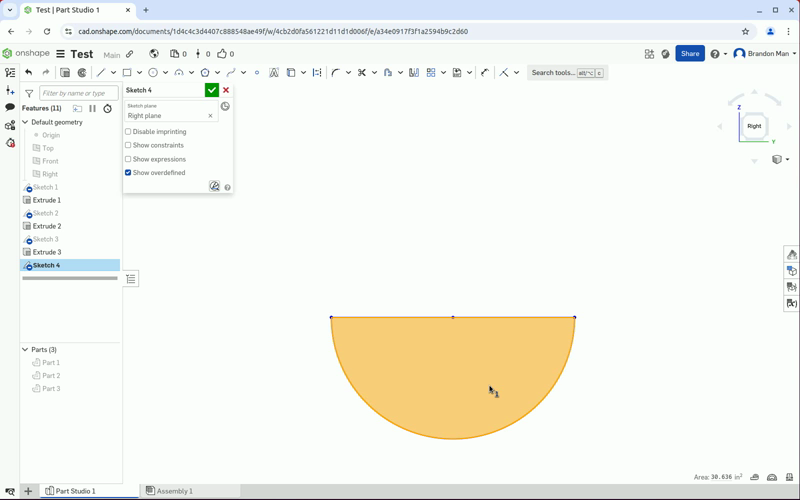
scroll(-6)
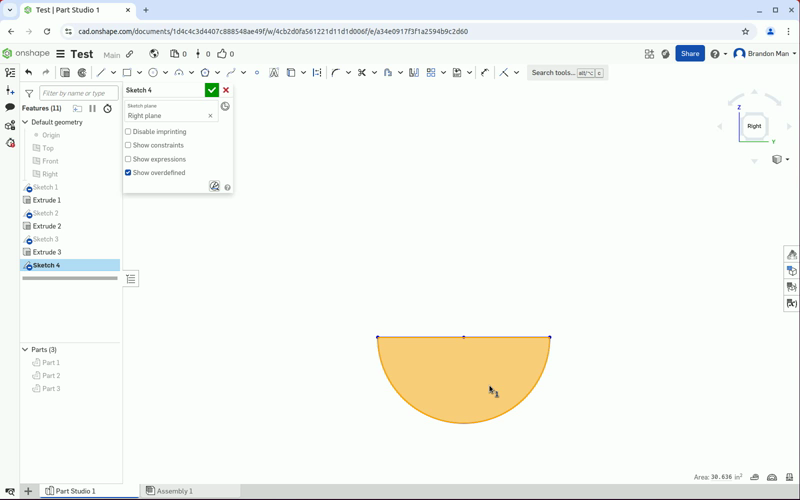
scroll(-6)
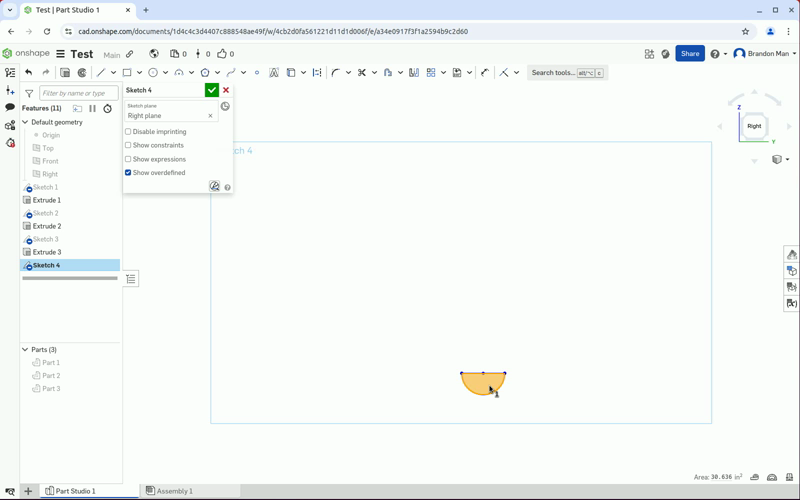
mouse_move(73, 352)
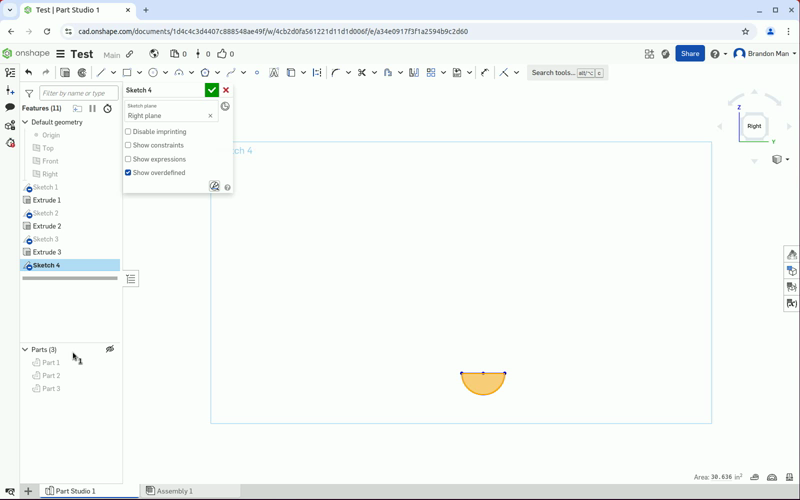
key(shift+y)
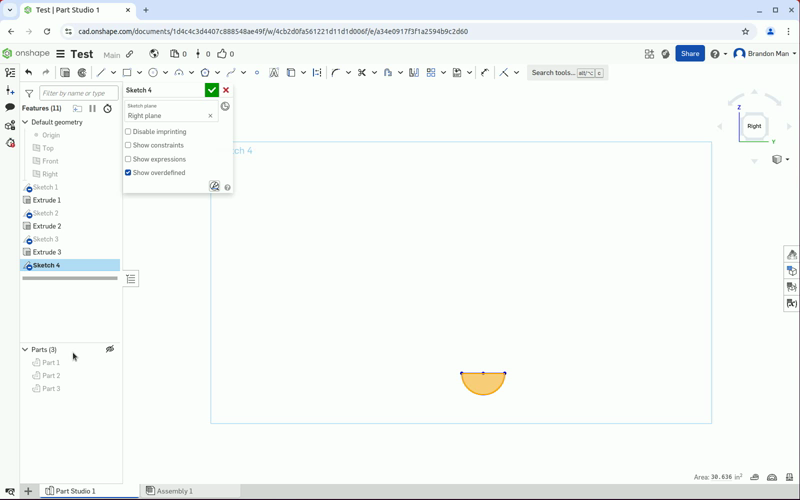
key(shift+e)
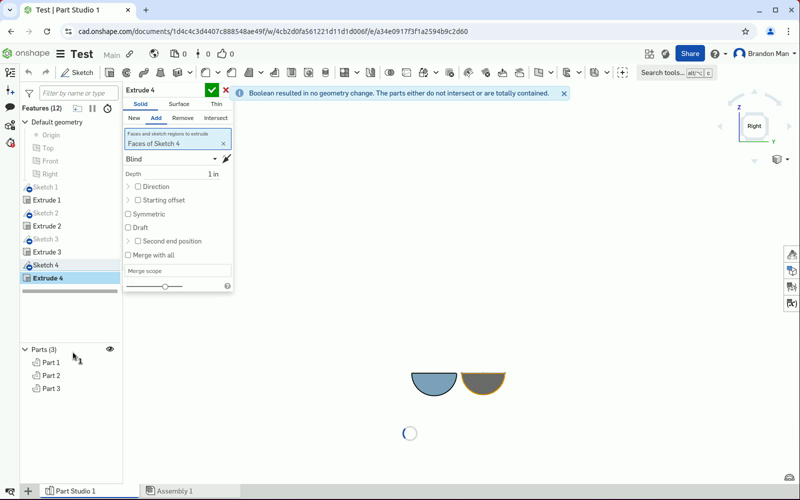
mouse_move(143, 106)
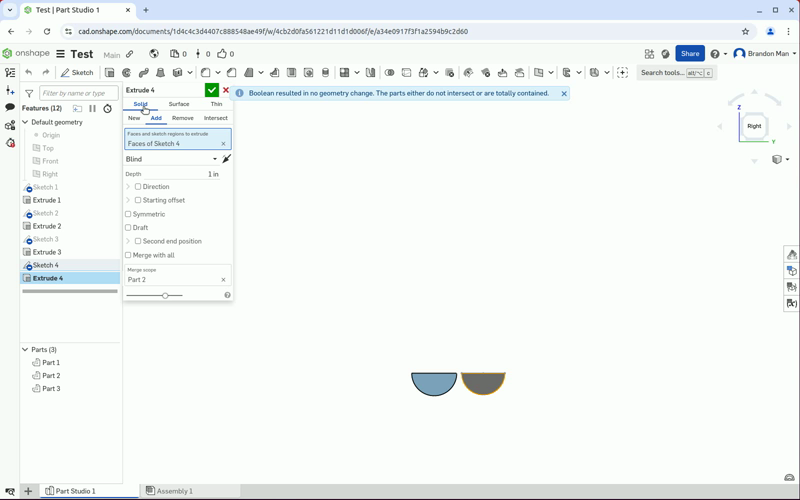
click(143, 106)
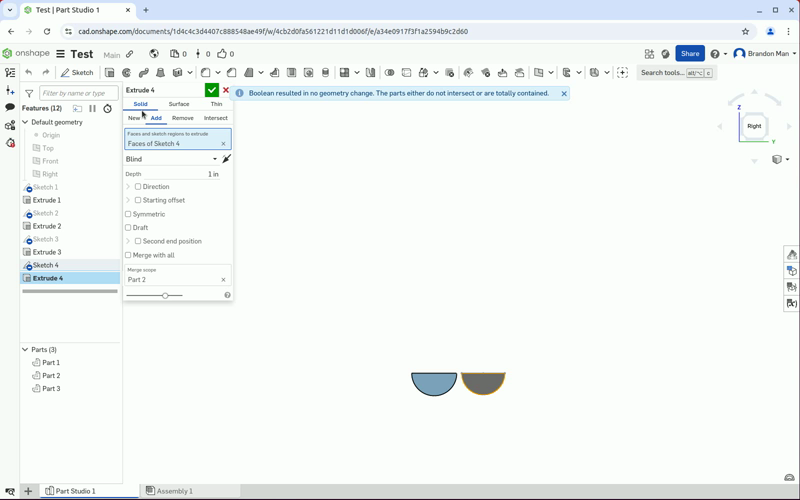
mouse_move(137, 120)
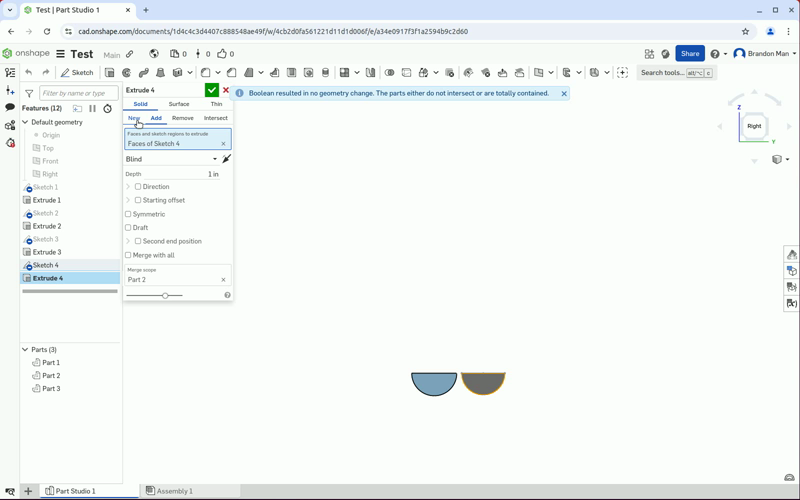
click(137, 120)
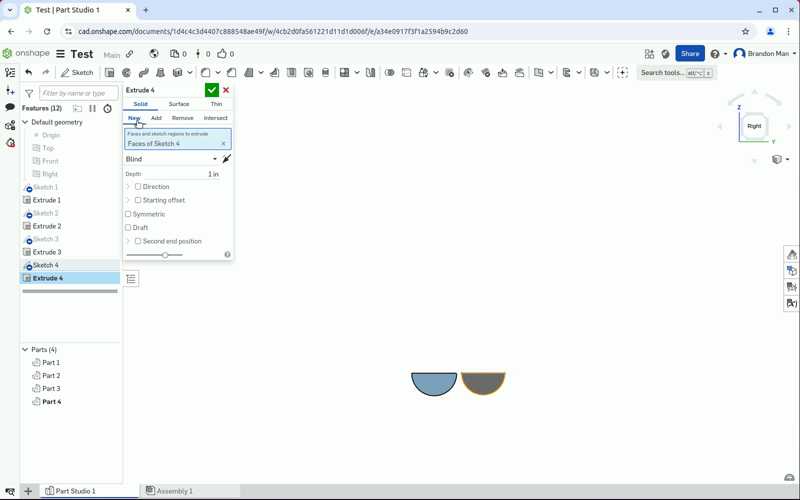
key(tab, 4)
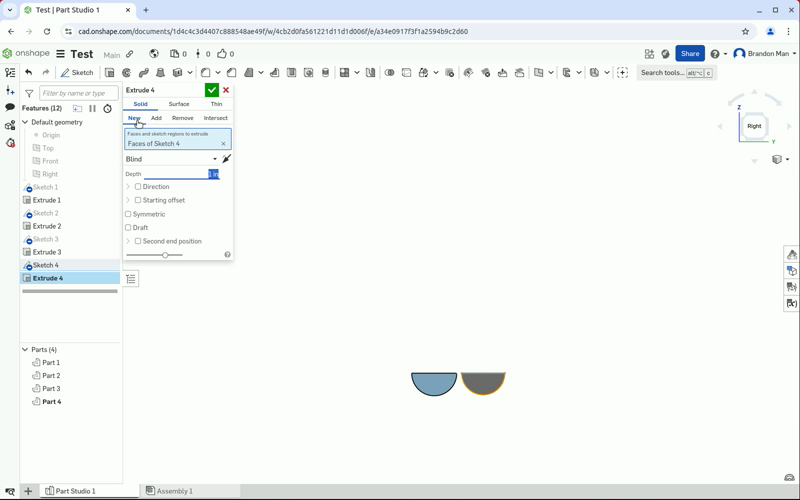
text(8.425)
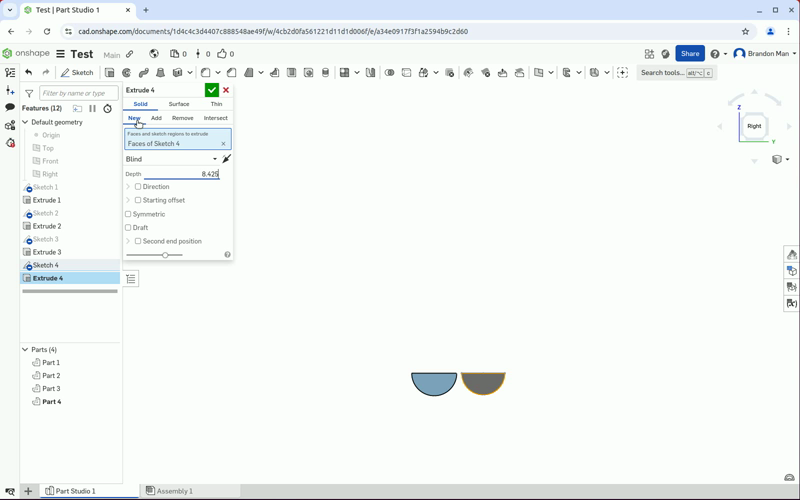
key(enter)
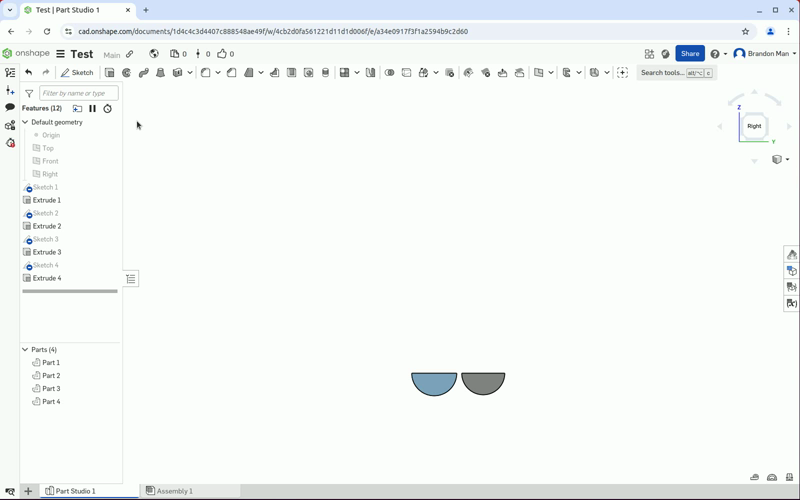
key(shift+h)
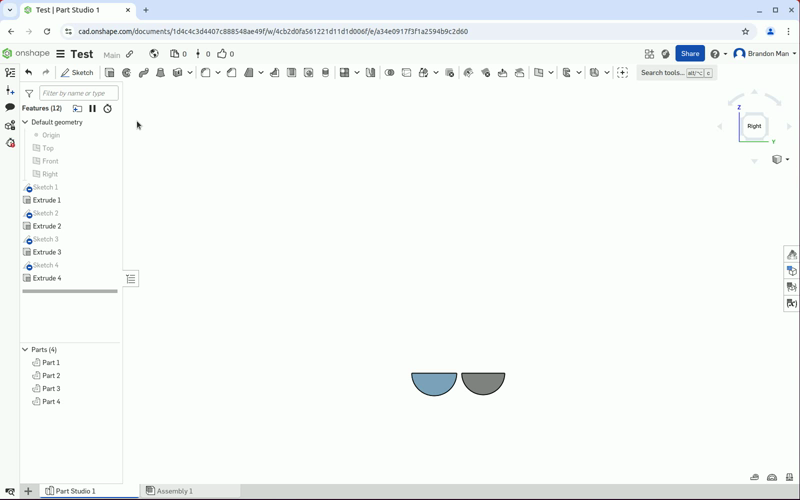
key(shift+h)
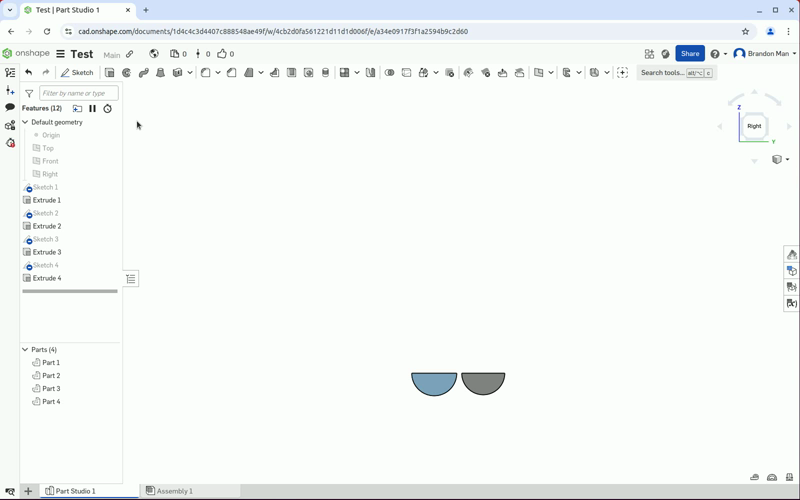
mouse_move(73, 189)
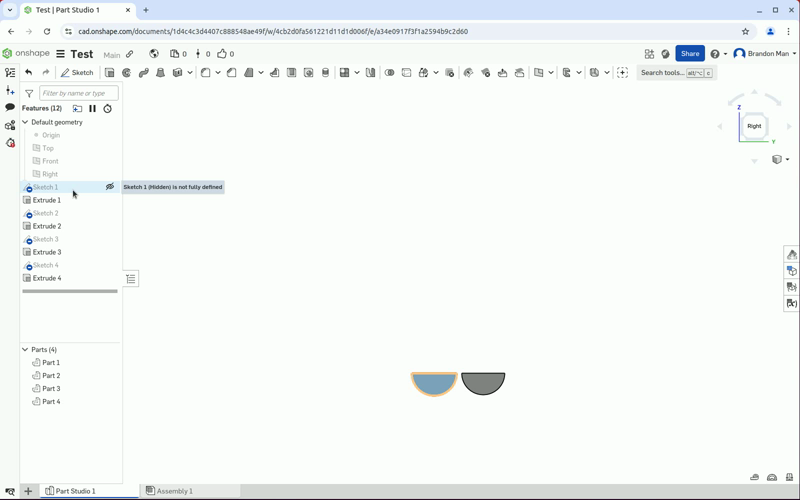
click(73, 189)
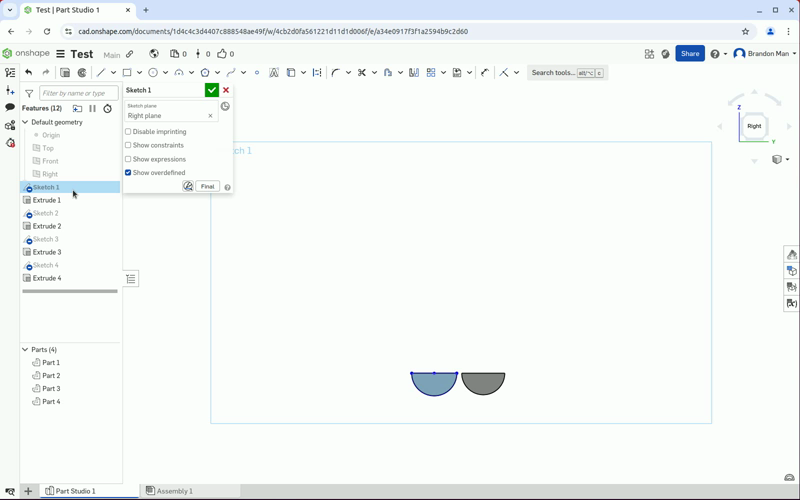
mouse_move(229, 92)
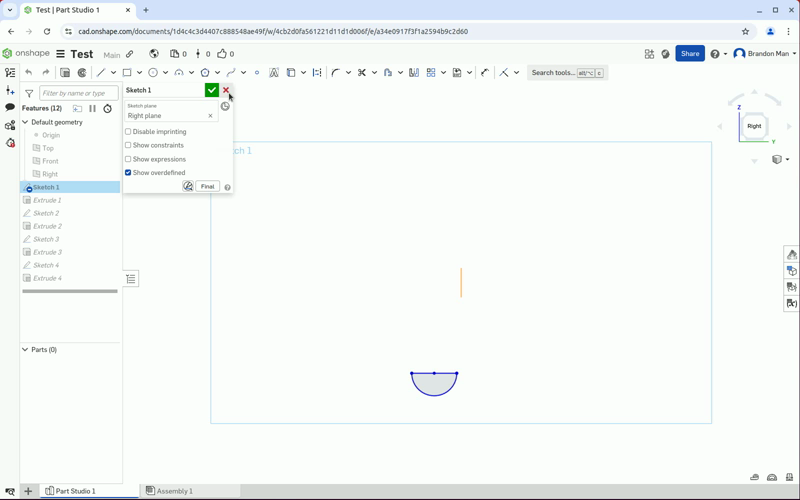
click(229, 92)
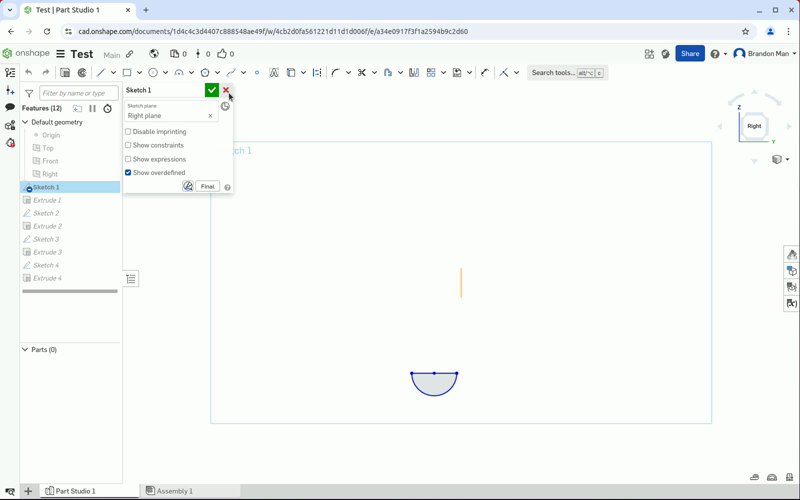
key(shift+s)
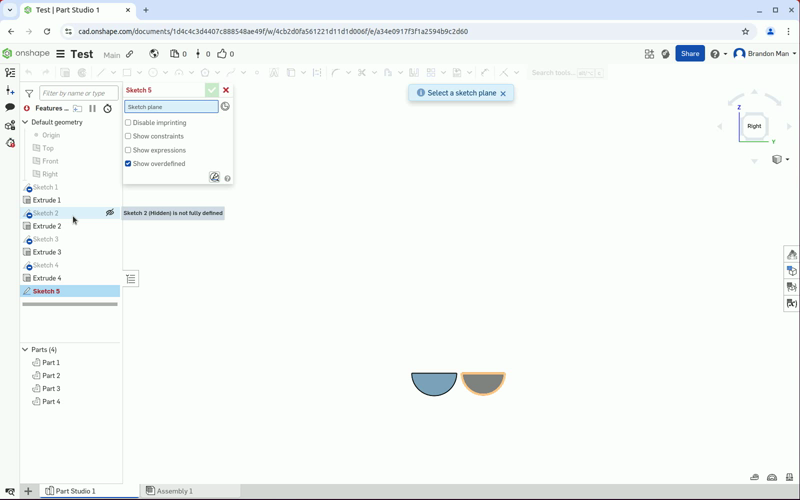
scroll(3)
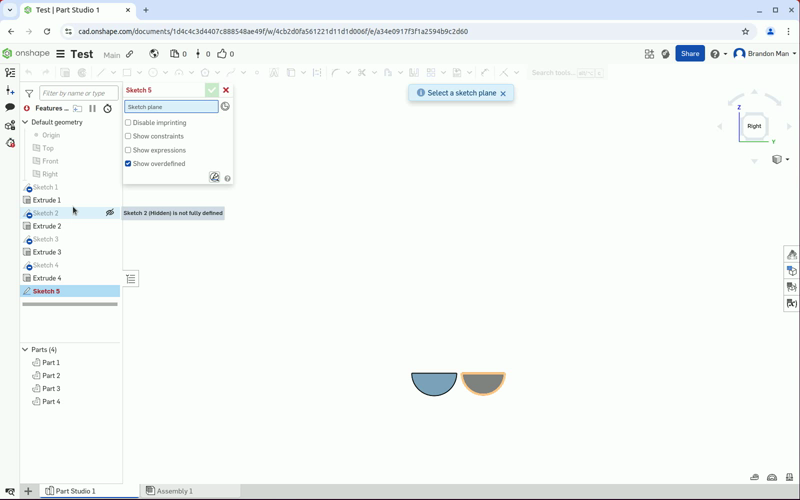
mouse_move(73, 176)
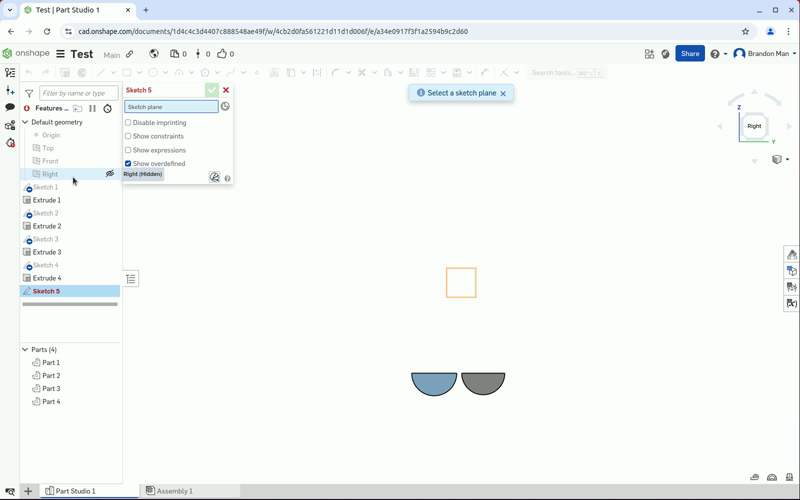
click(73, 176)
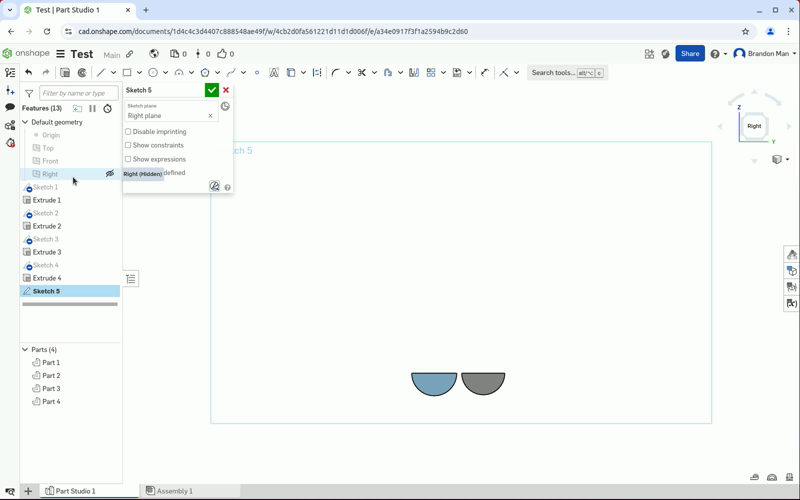
mouse_move(73, 352)
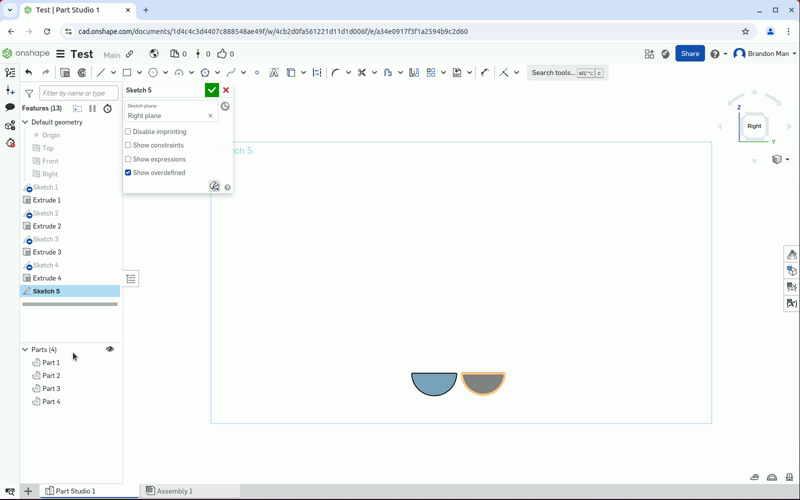
key(y)
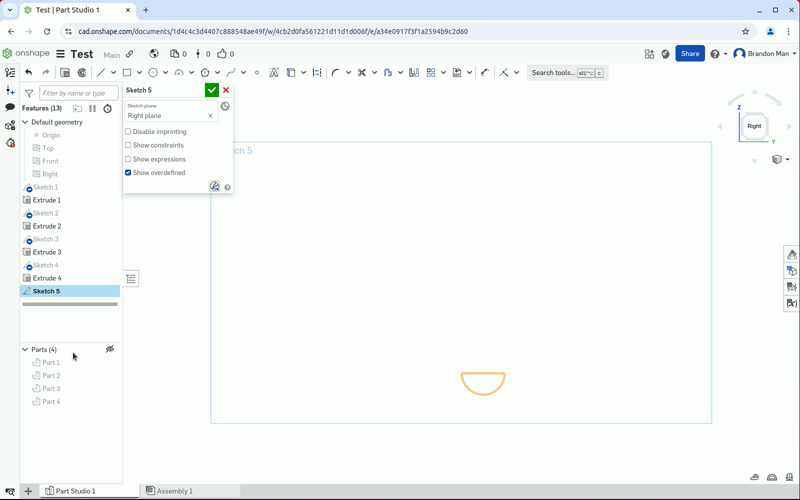
key(l)
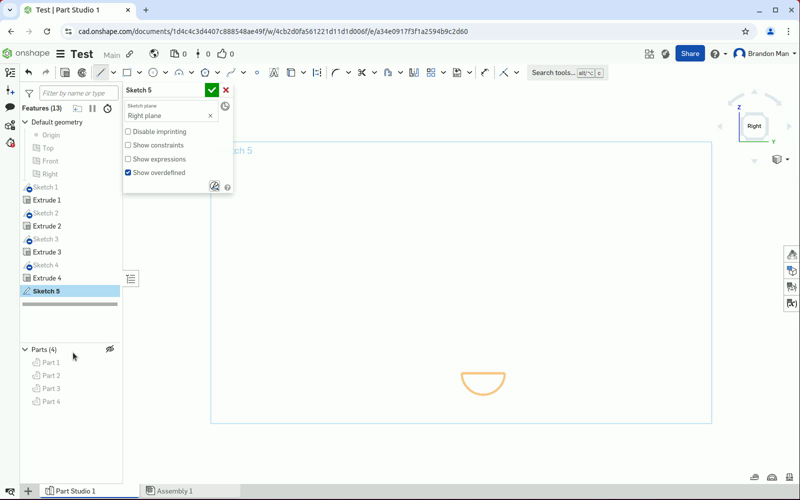
key_down(shift)
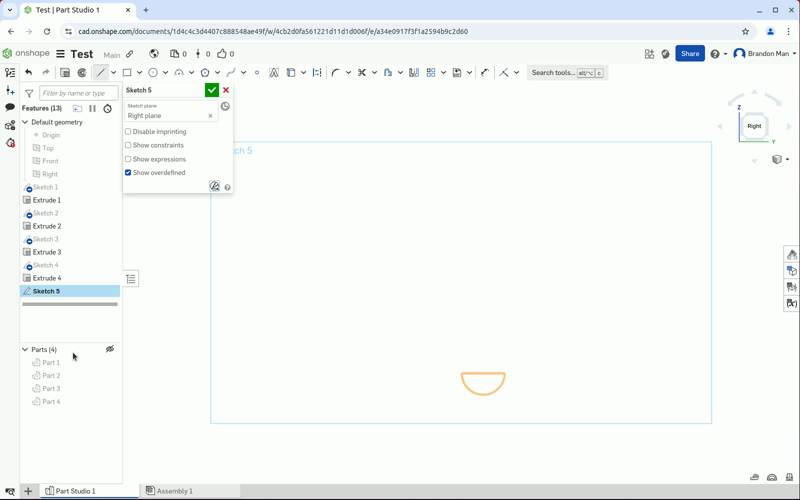
mouse_move(409, 373)
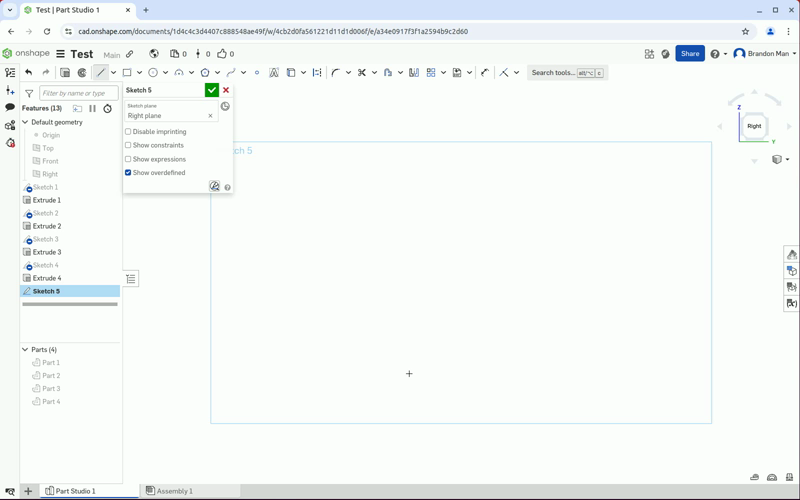
click(409, 373)
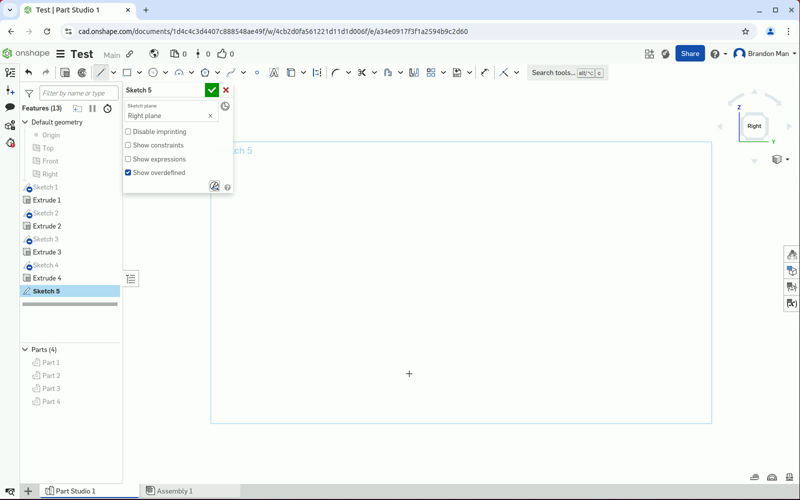
key_up(shift)
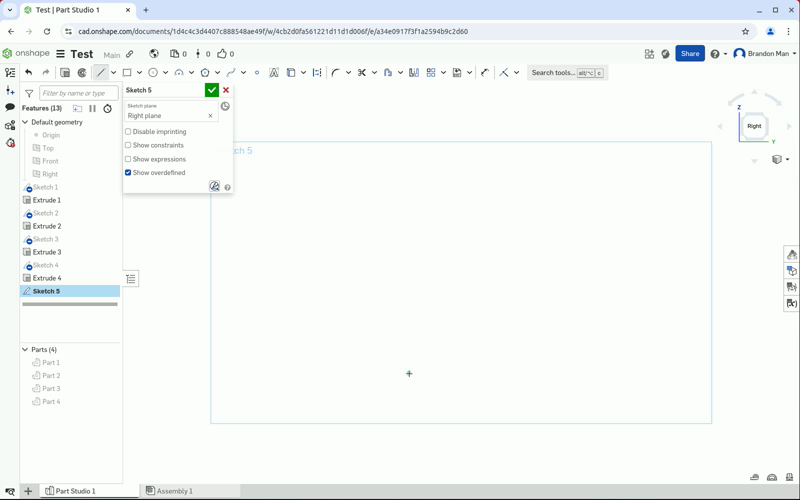
key_down(shift)
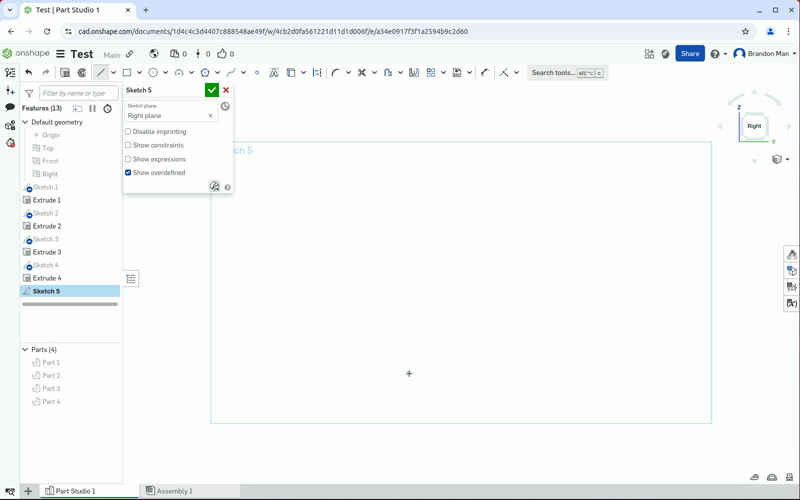
mouse_move(439, 373)
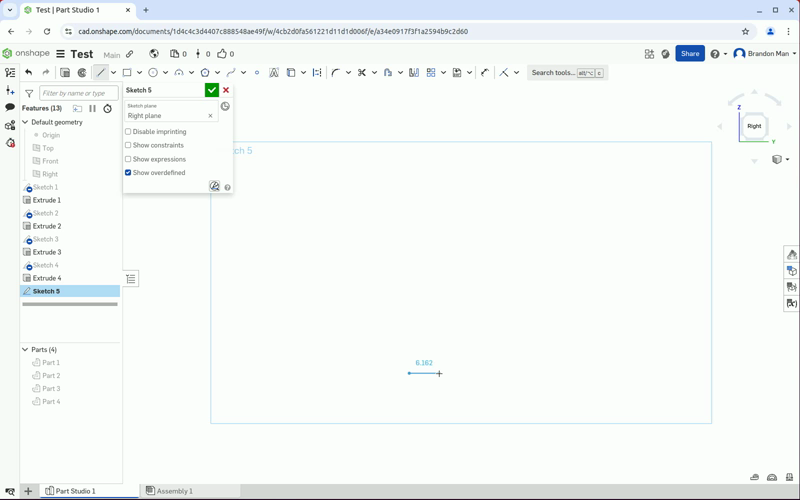
mouse_move(411, 373)
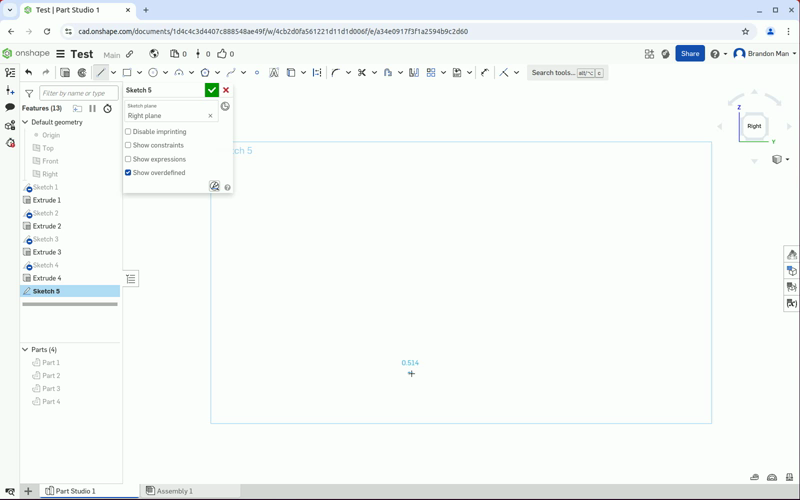
scroll(6)
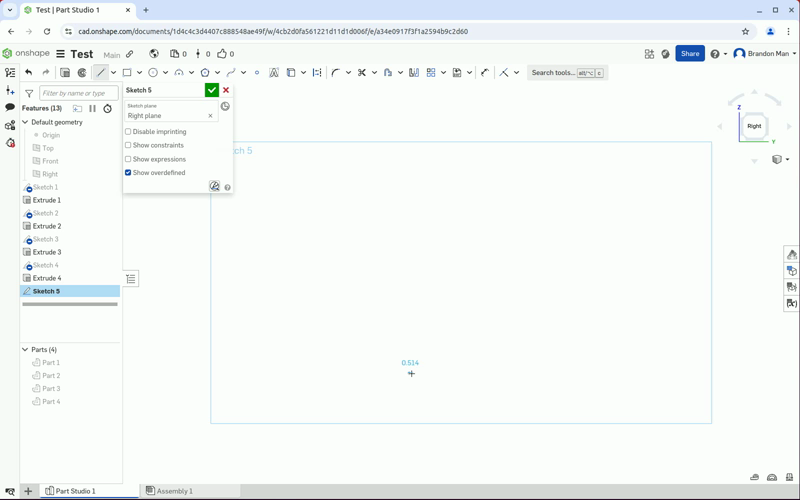
scroll(6)
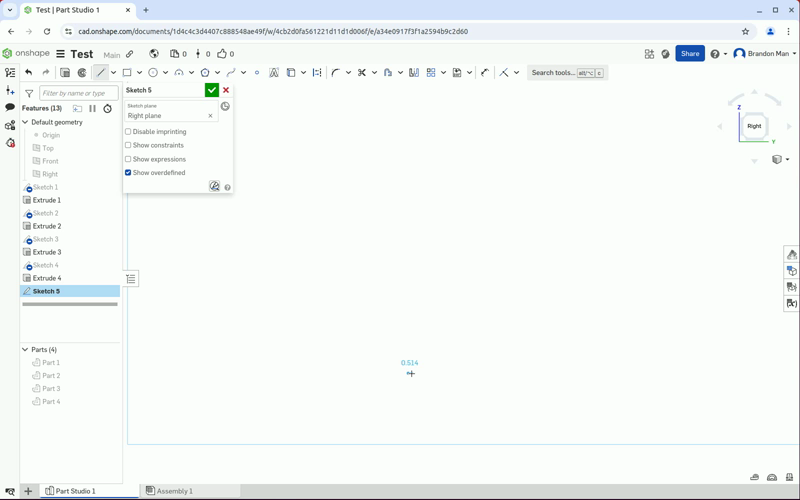
scroll(6)
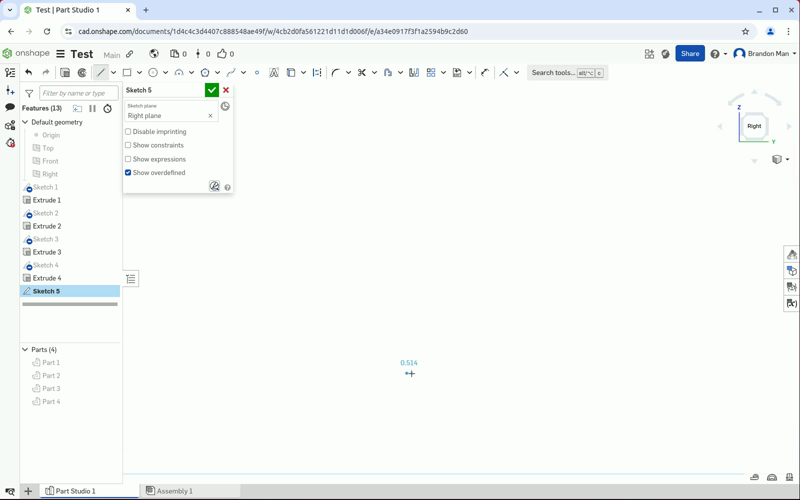
scroll(6)
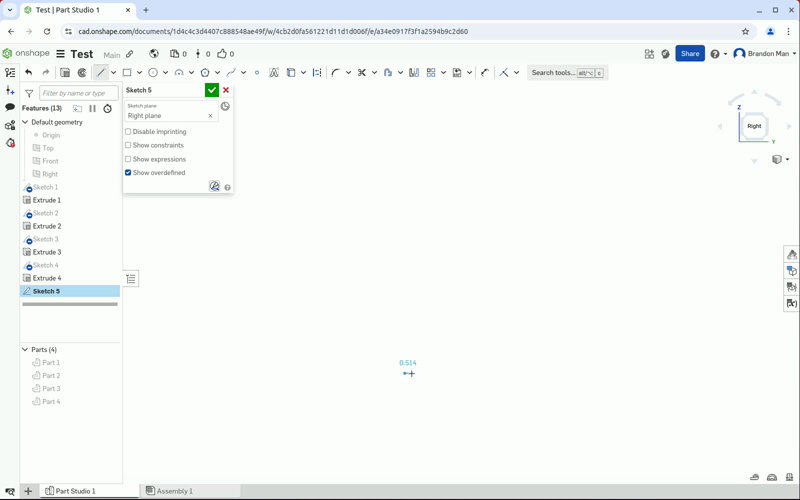
scroll(6)
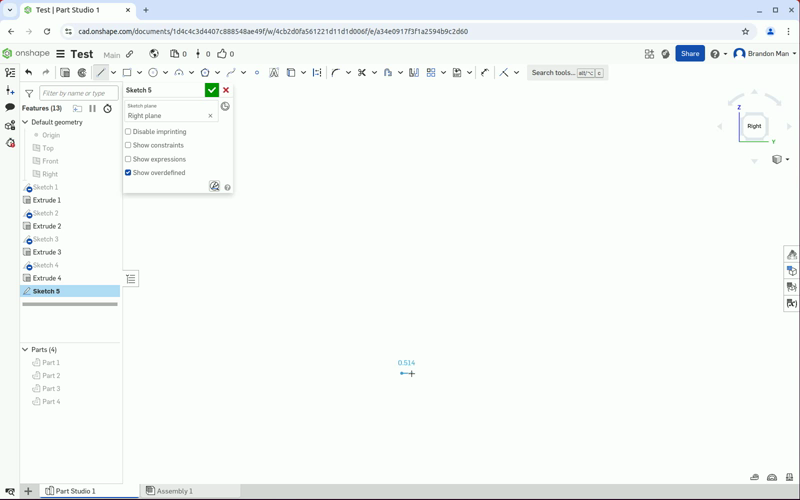
scroll(6)
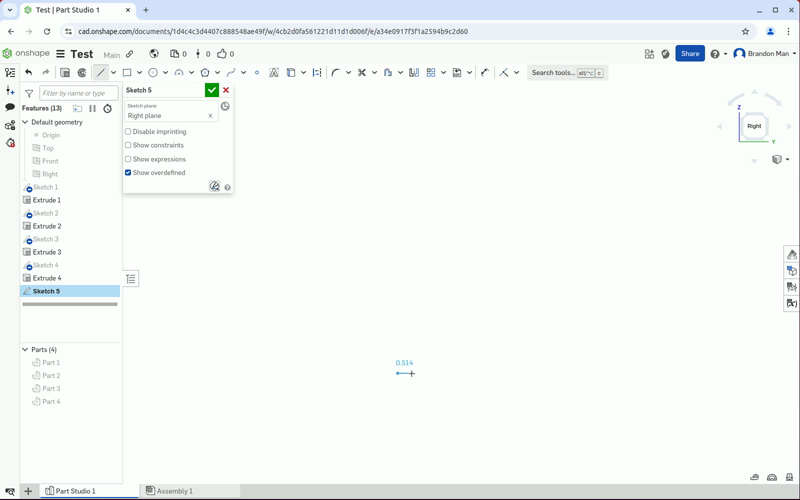
scroll(6)
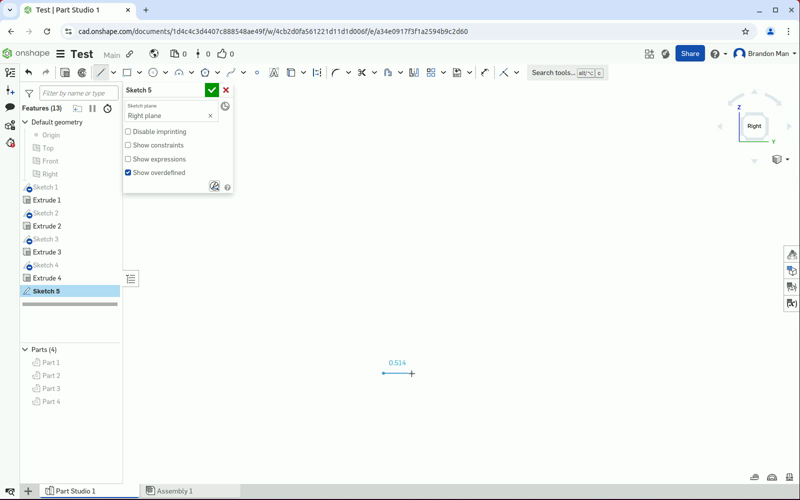
click(411, 373)
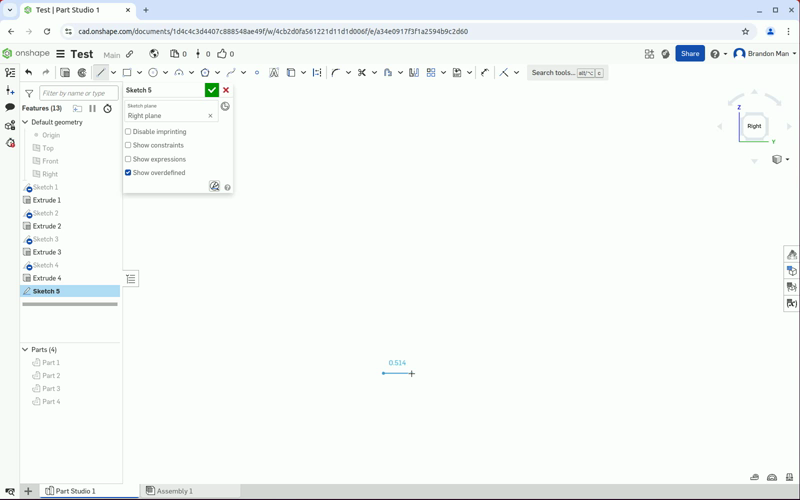
scroll(-6)
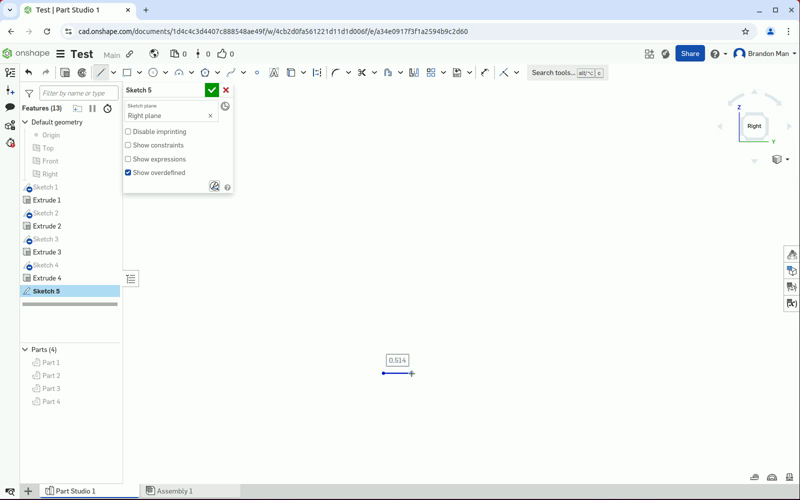
scroll(-6)
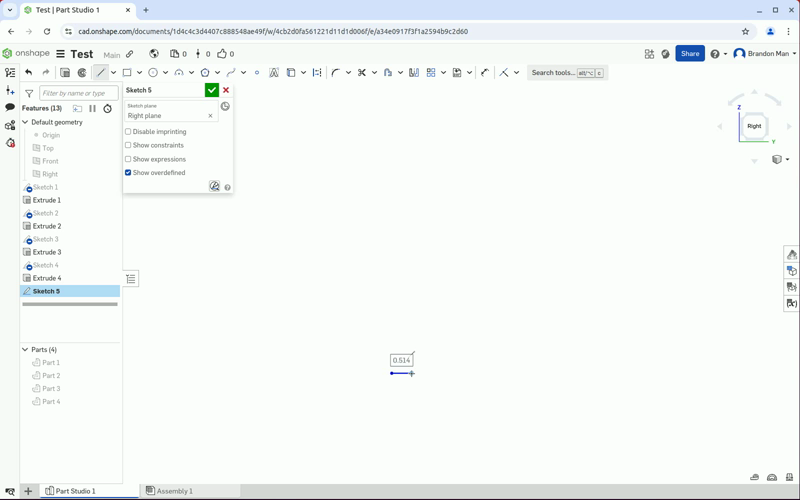
scroll(-6)
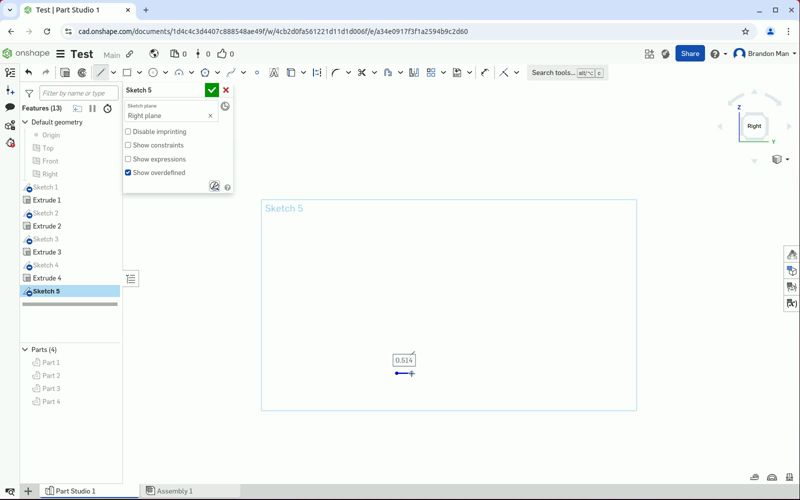
scroll(-6)
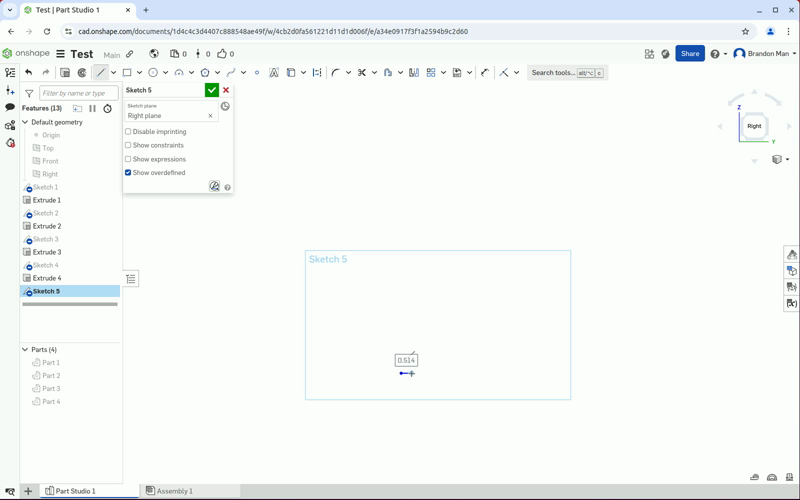
scroll(-6)
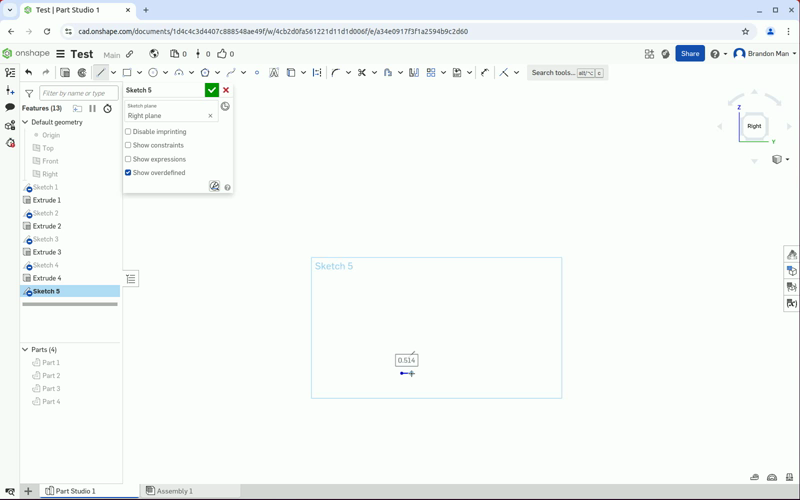
scroll(-6)
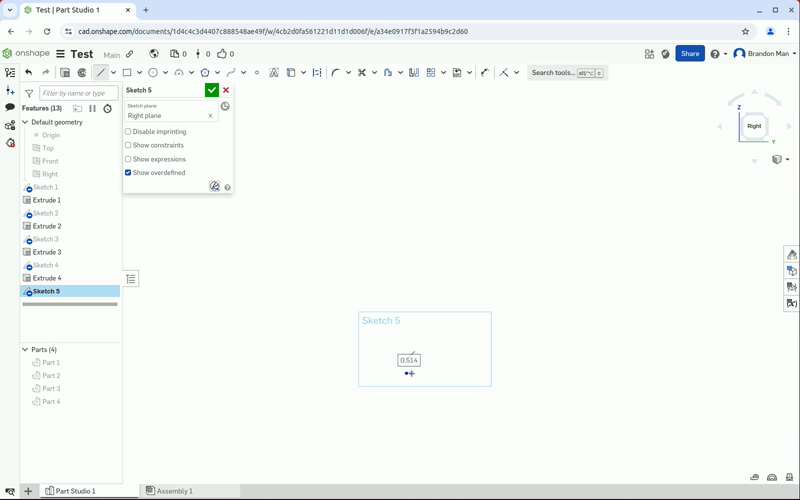
scroll(-6)
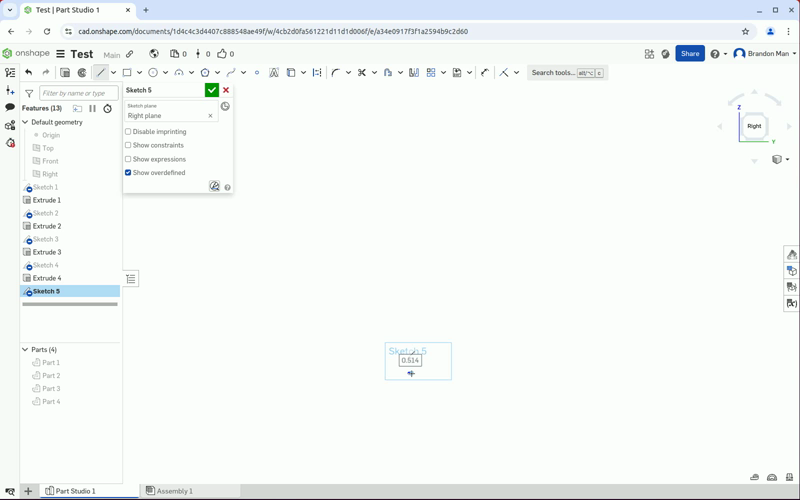
key_up(shift)
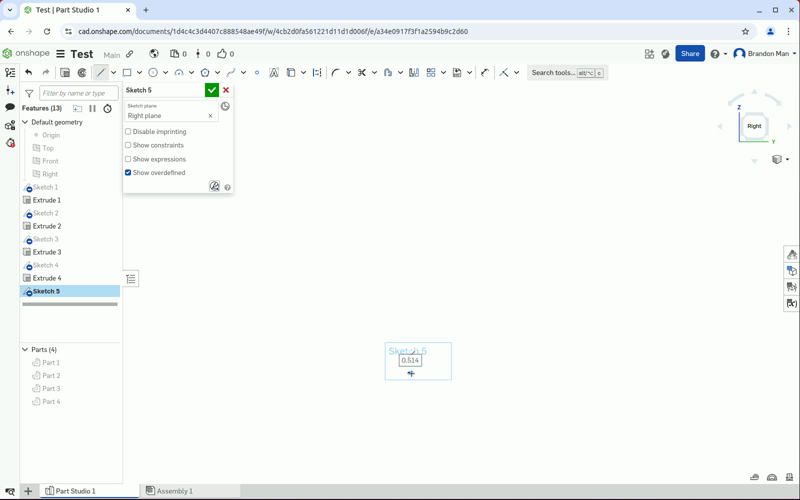
key(esc)
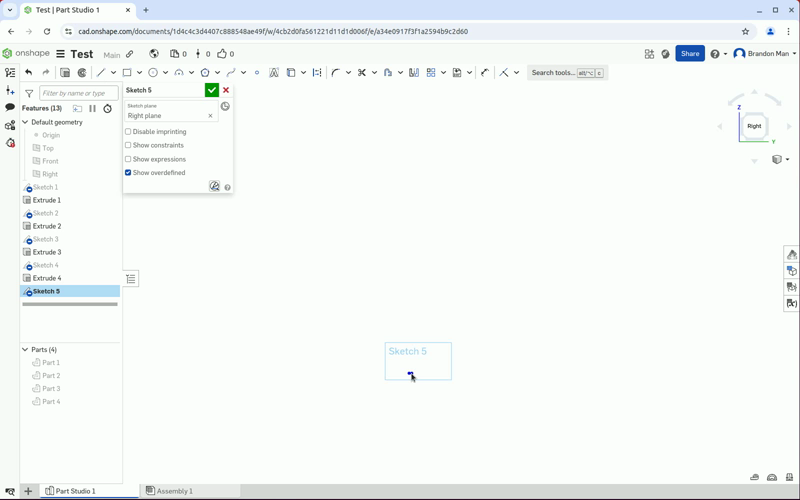
key(a)
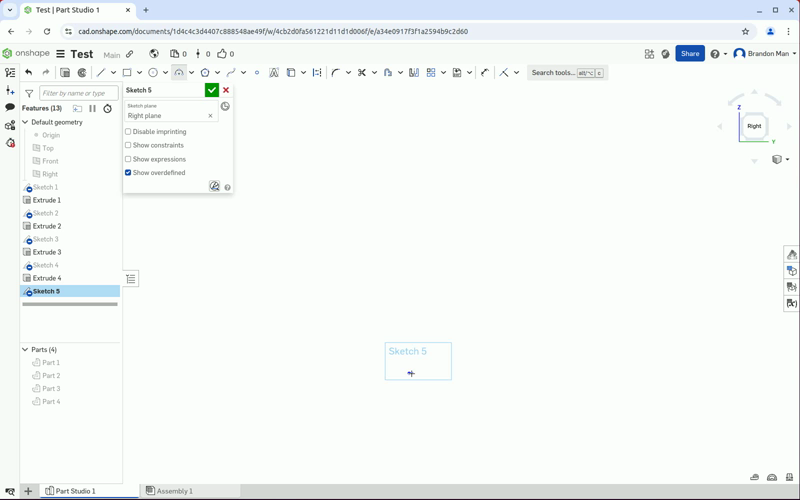
mouse_move(411, 373)
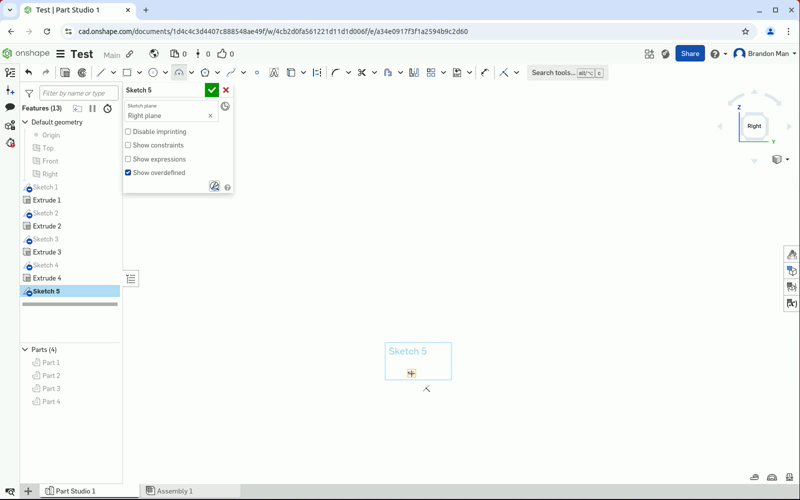
scroll(6)
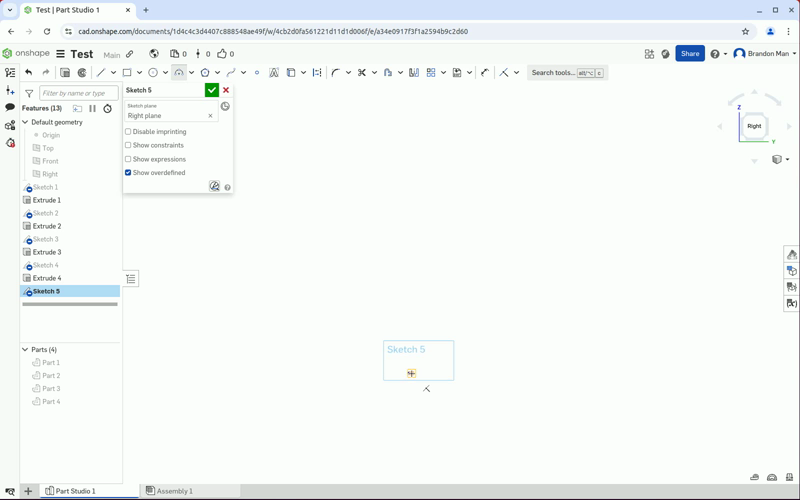
scroll(6)
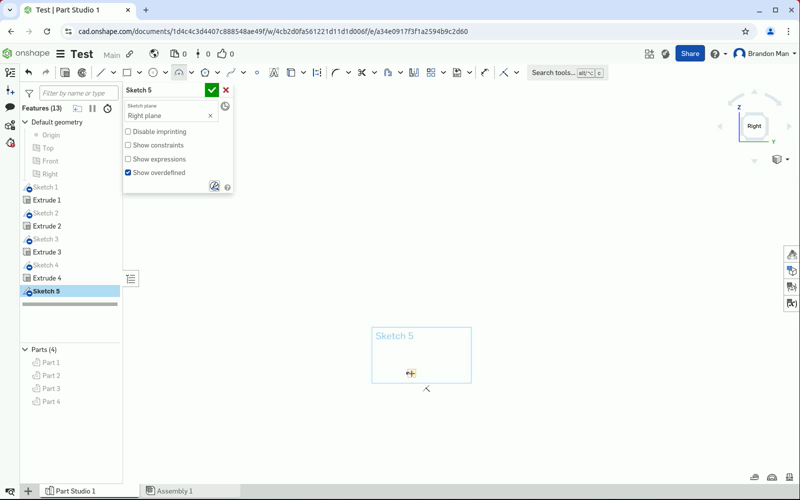
scroll(6)
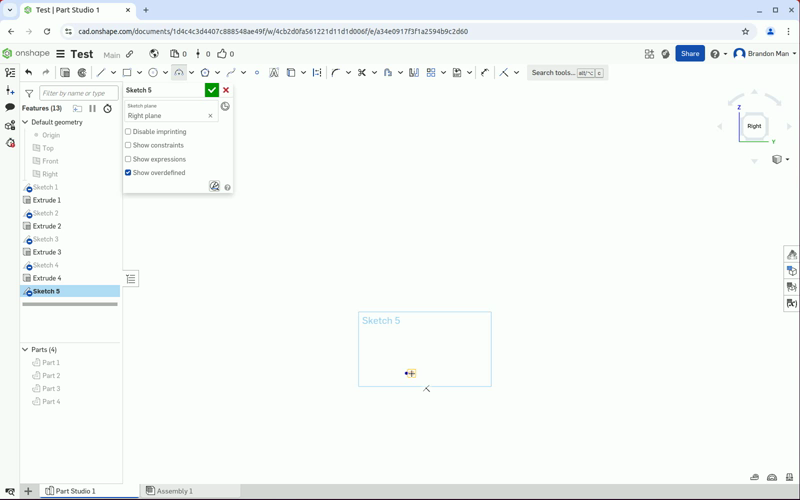
scroll(6)
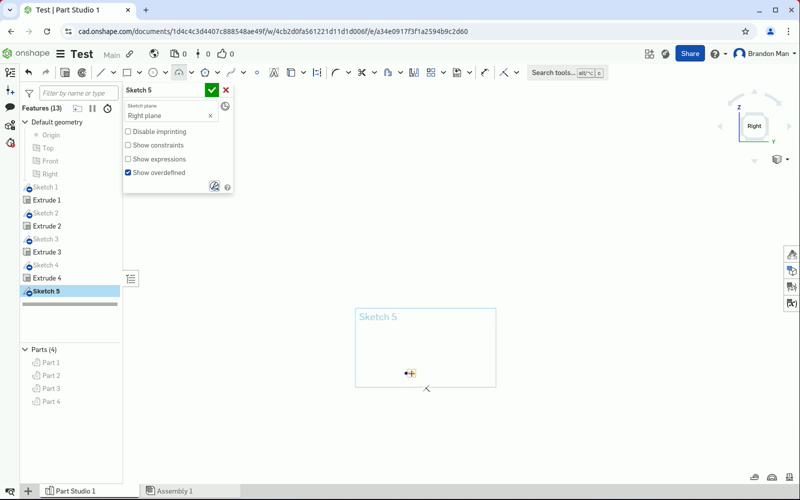
scroll(6)
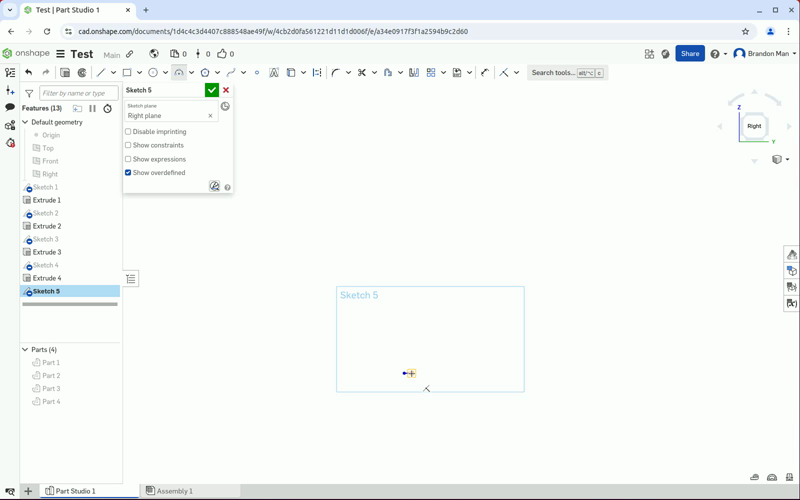
scroll(6)
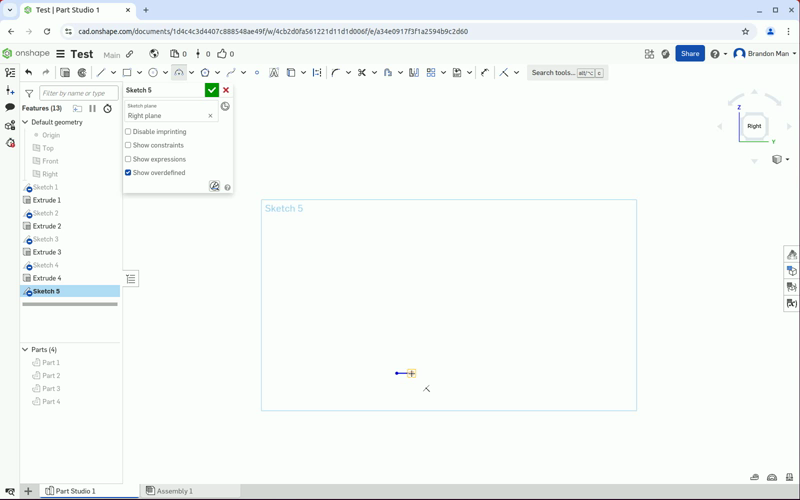
scroll(6)
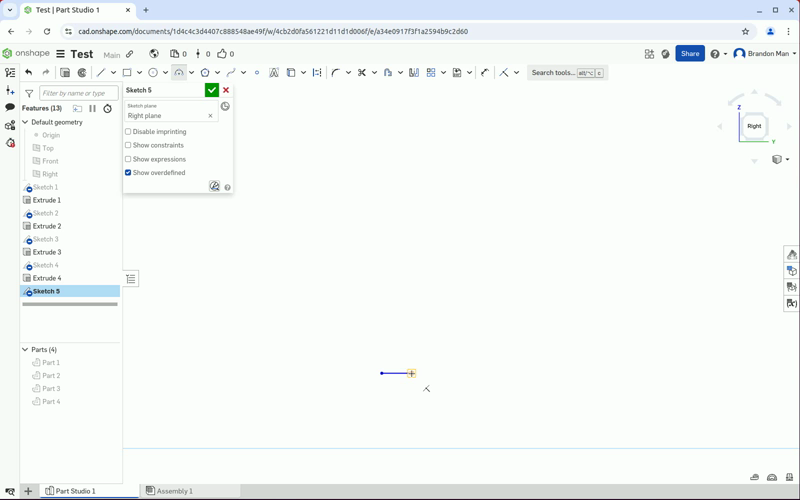
click(411, 373)
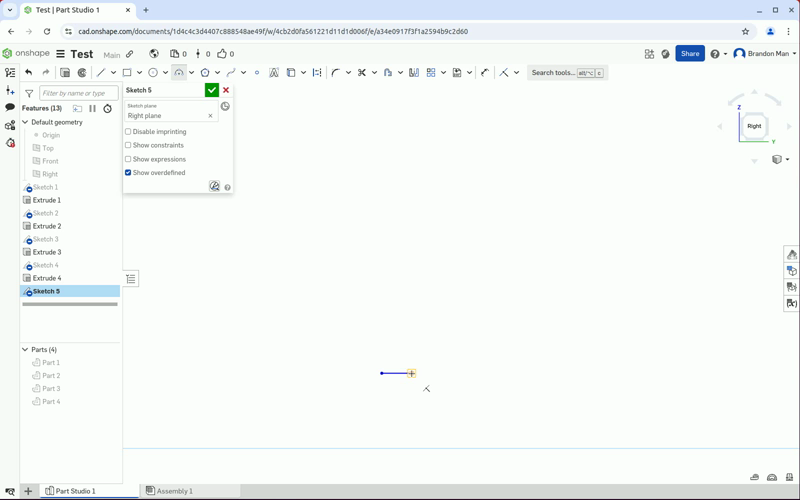
scroll(-6)
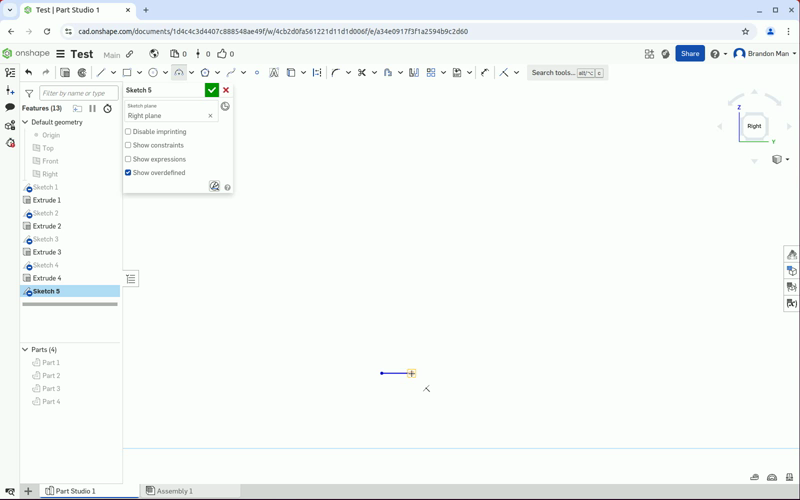
scroll(-6)
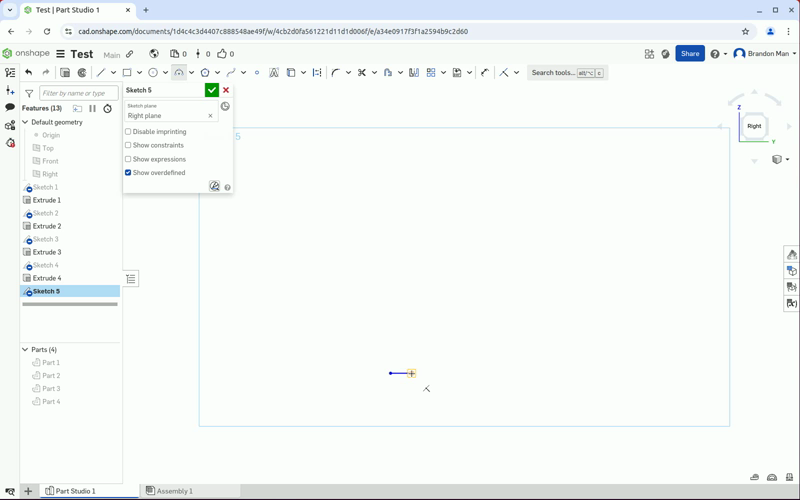
scroll(-6)
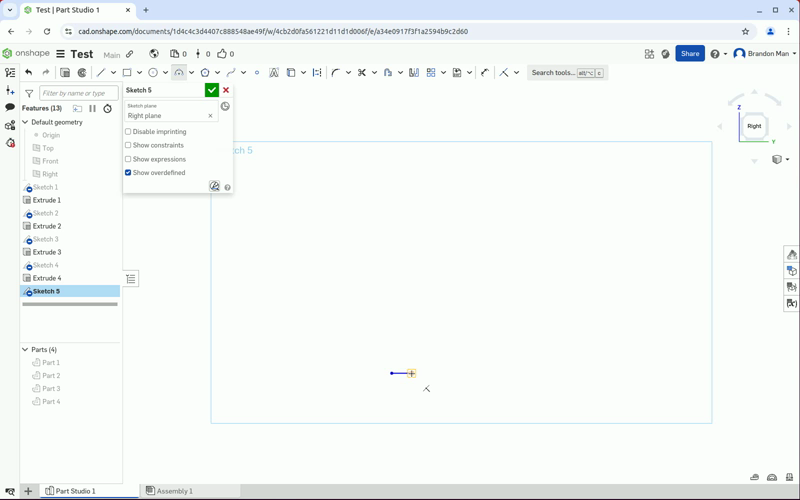
scroll(-6)
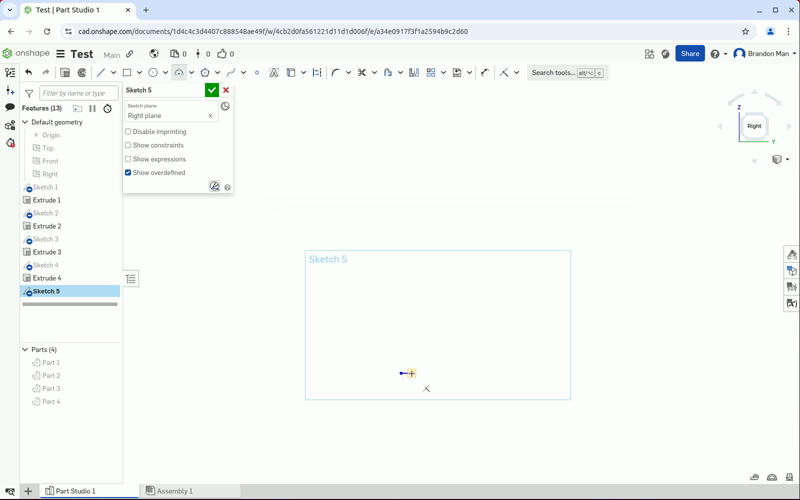
scroll(-6)
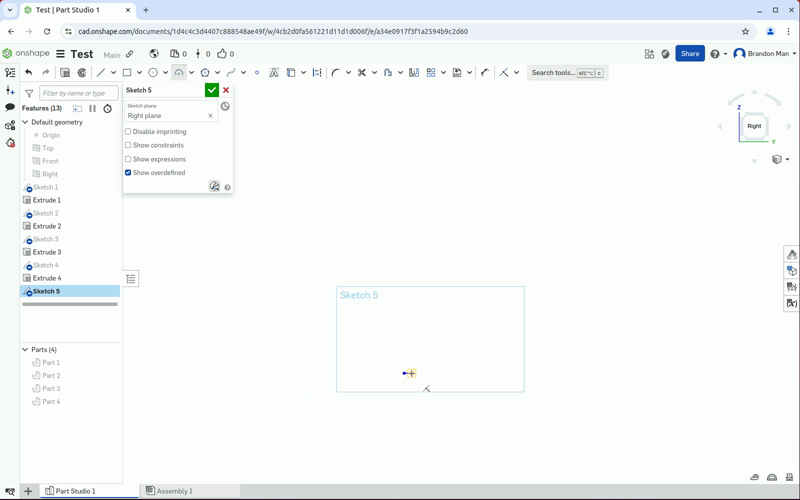
scroll(-6)
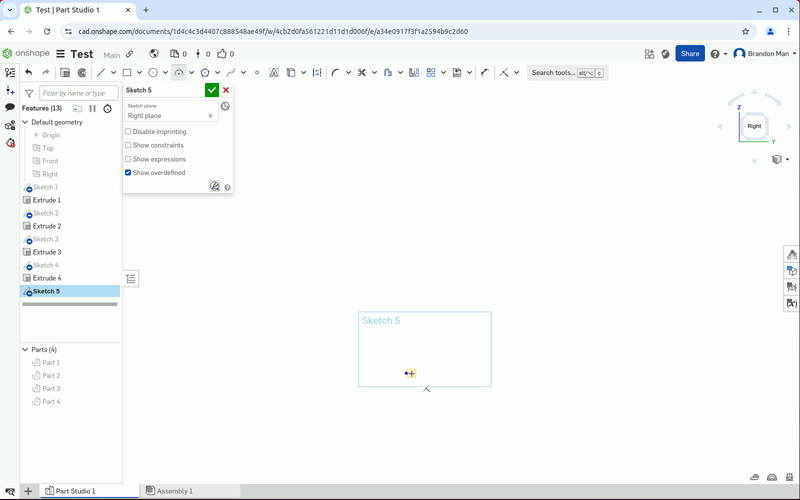
scroll(-6)
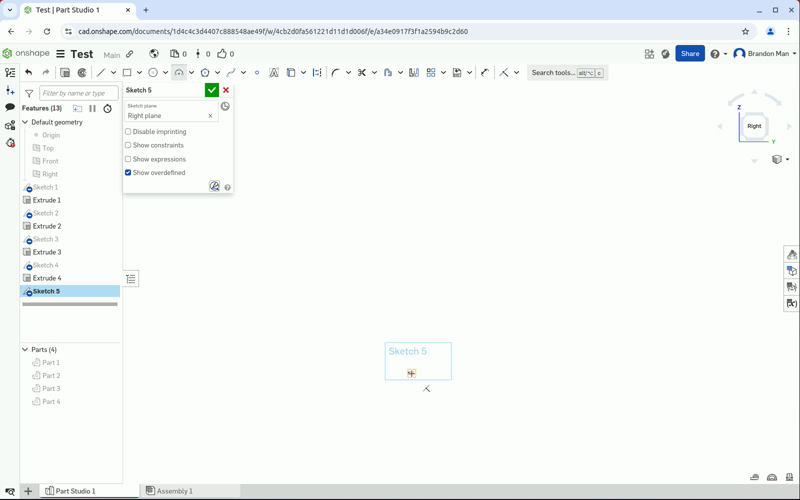
key_down(shift)
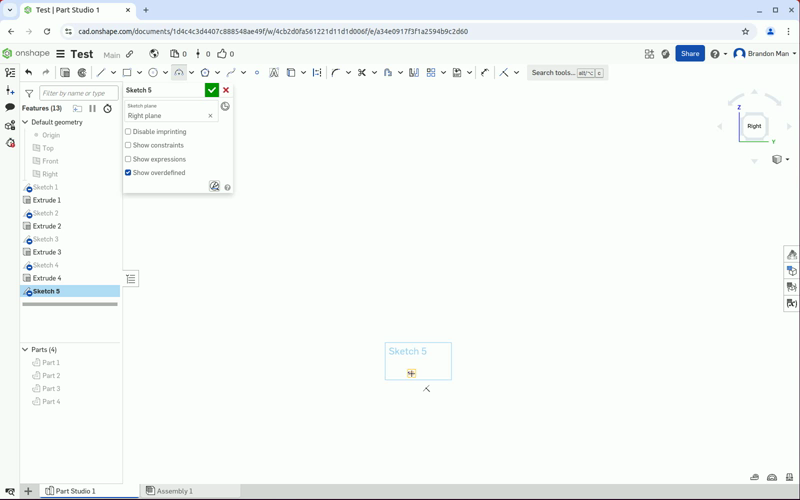
mouse_move(456, 373)
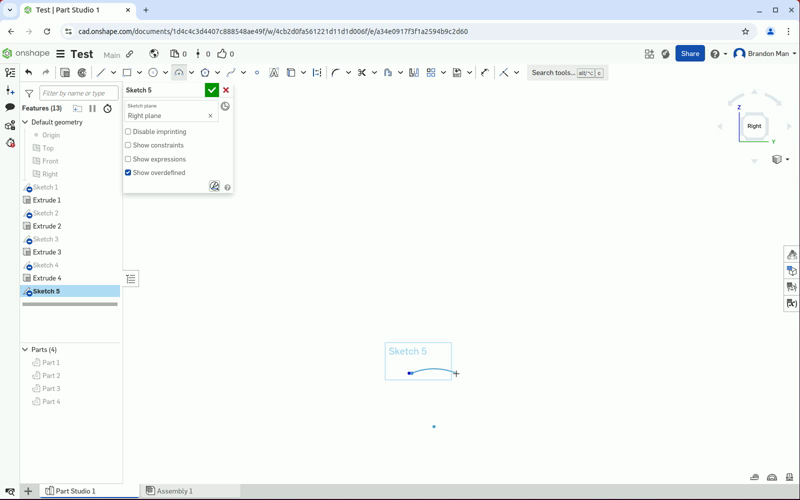
click(456, 373)
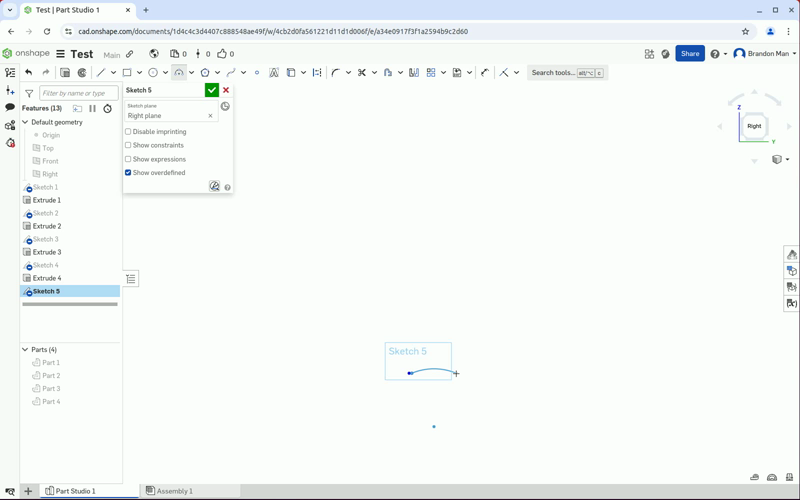
mouse_move(434, 395)
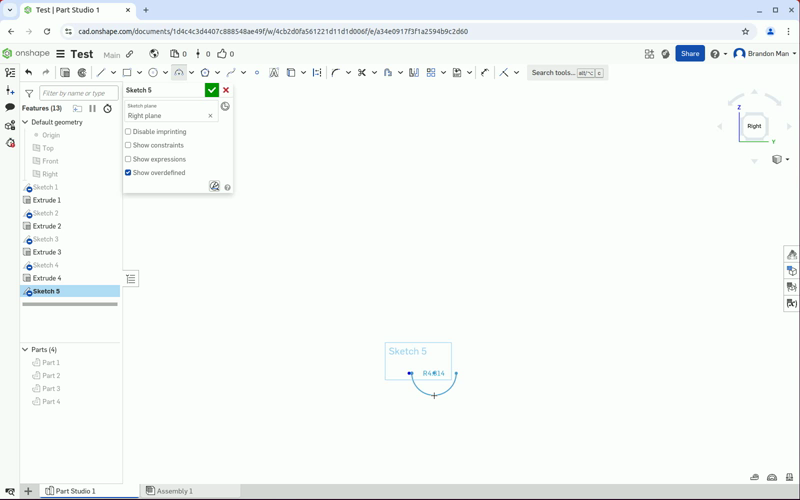
click(434, 395)
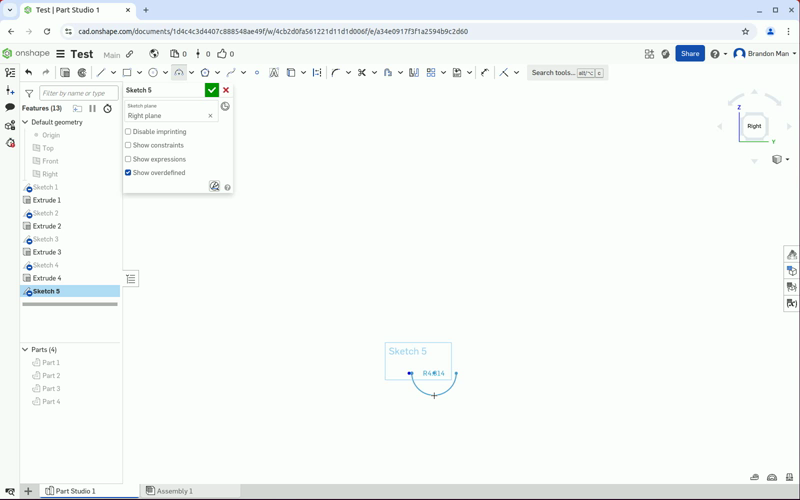
key_up(shift)
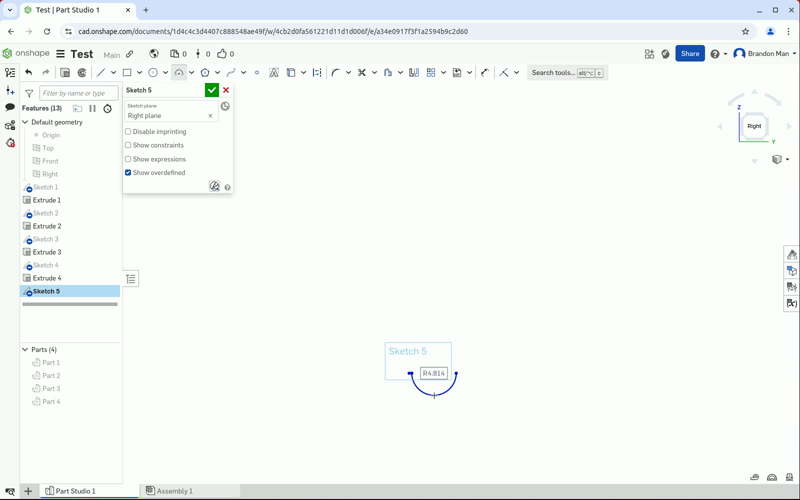
key(esc)
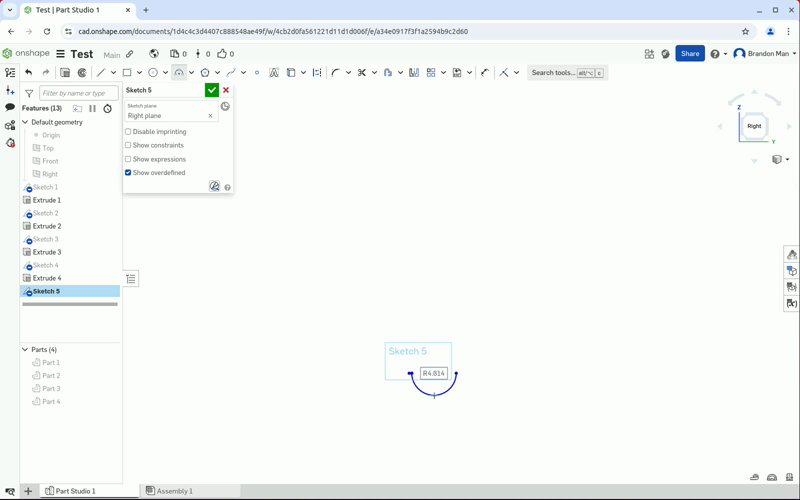
key(l)
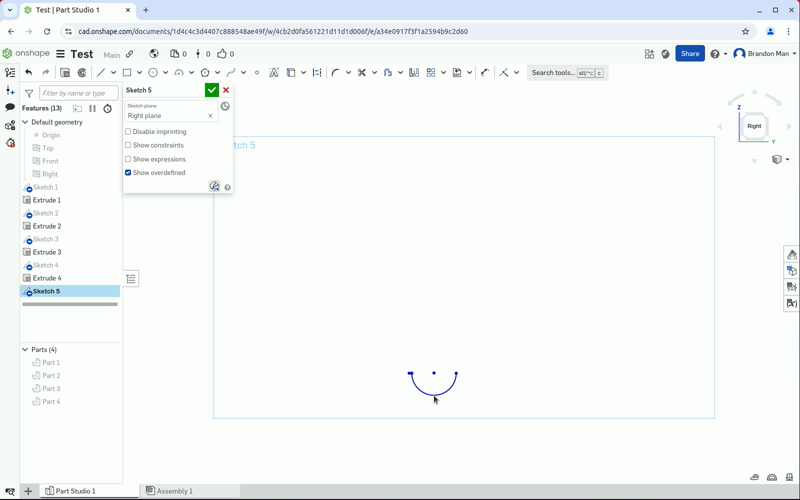
mouse_move(456, 373)
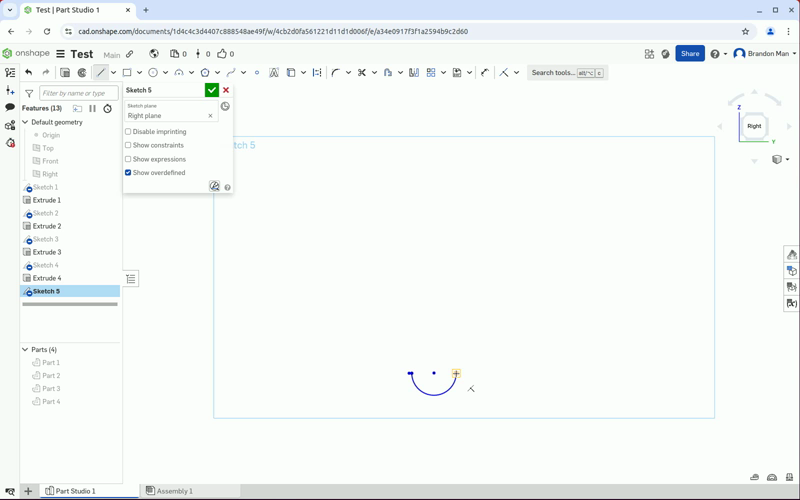
click(456, 373)
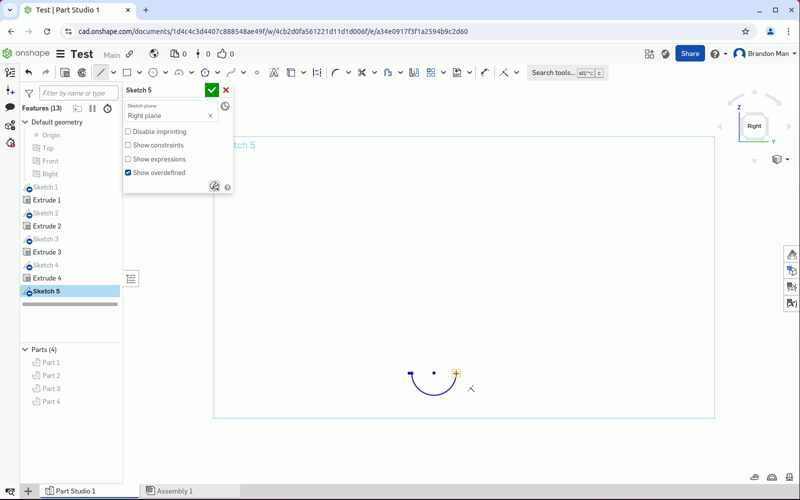
key_down(shift)
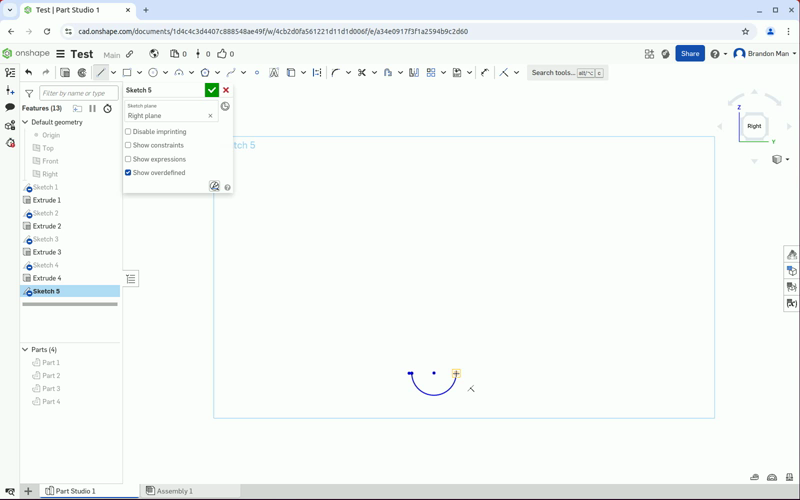
mouse_move(486, 373)
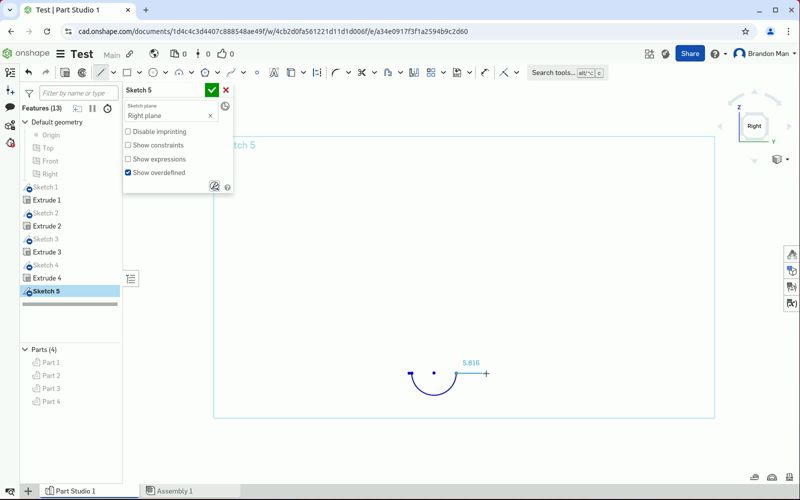
mouse_move(462, 373)
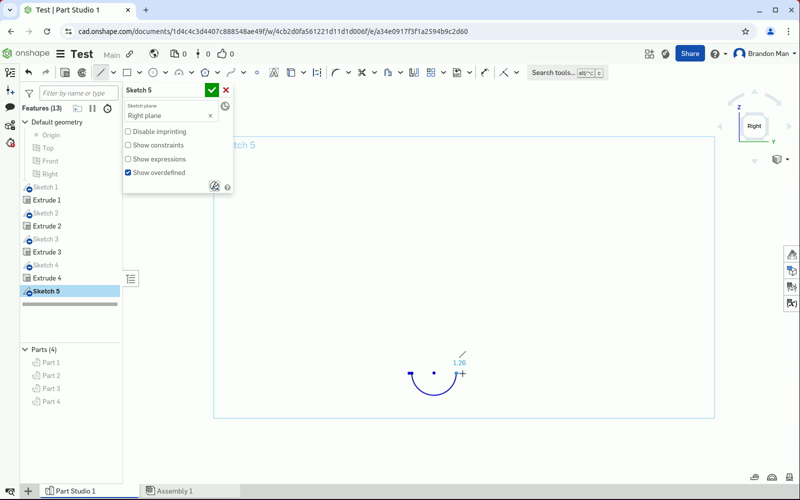
scroll(6)
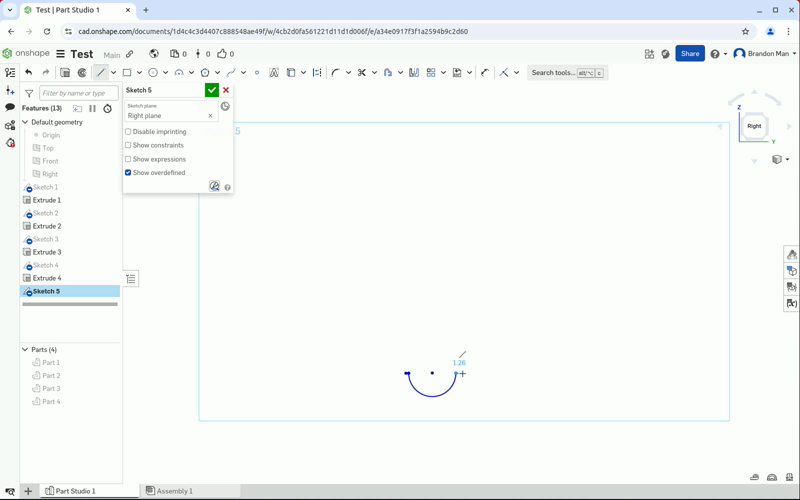
scroll(6)
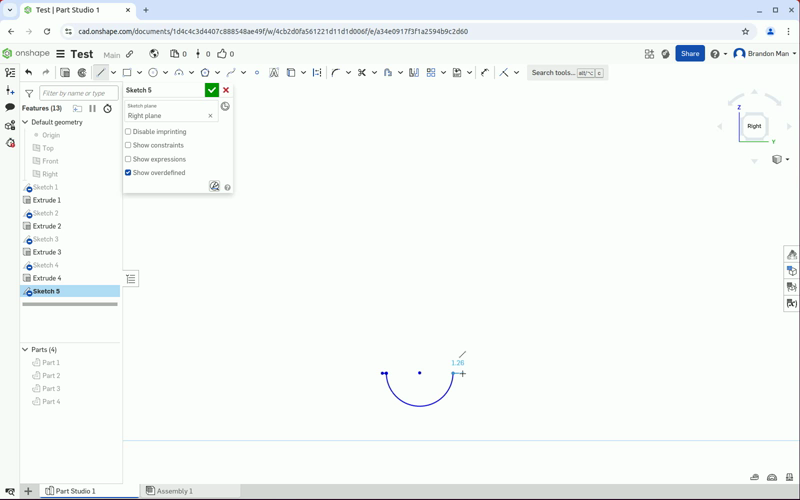
scroll(6)
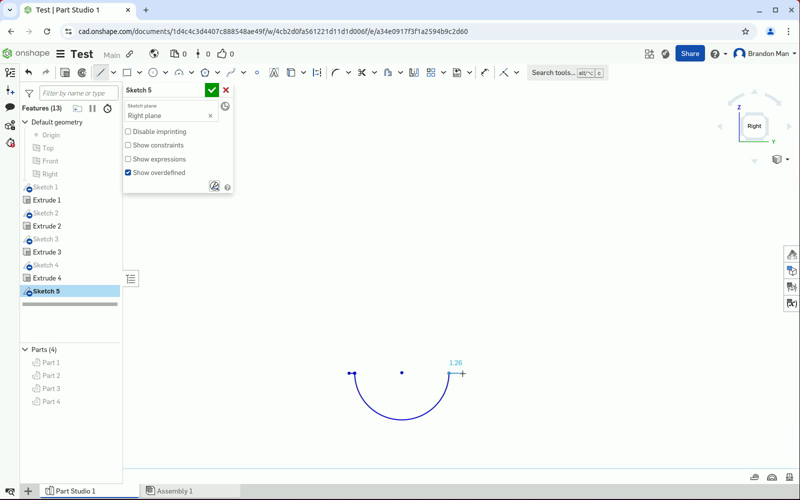
scroll(6)
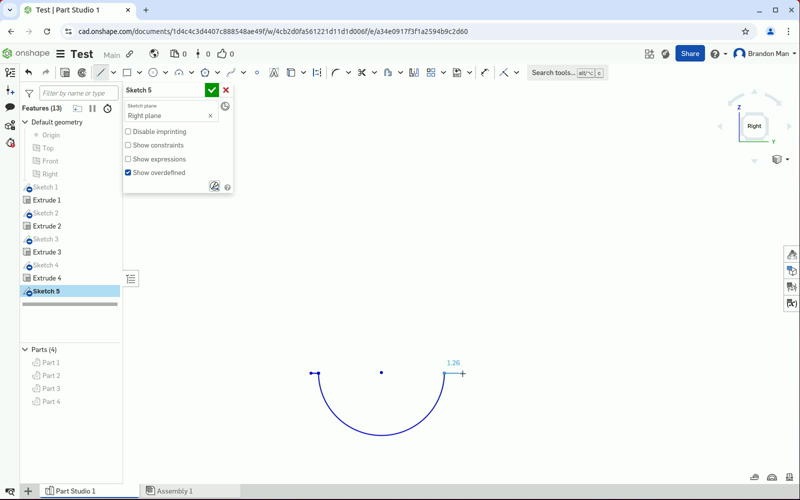
scroll(6)
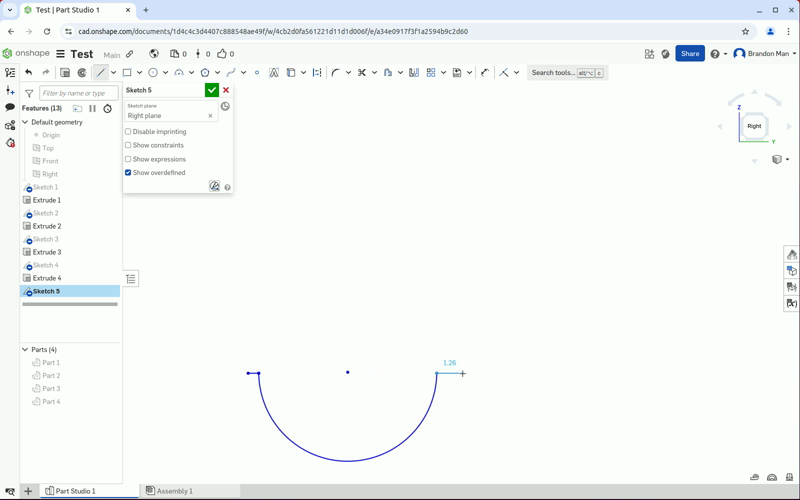
scroll(6)
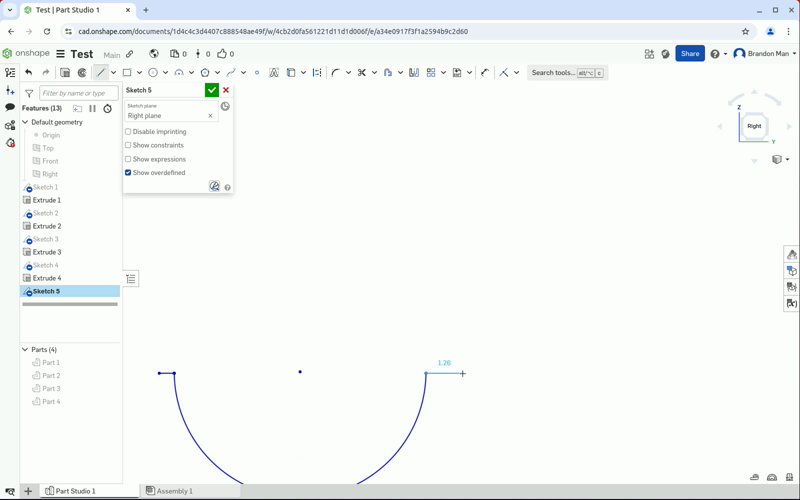
scroll(6)
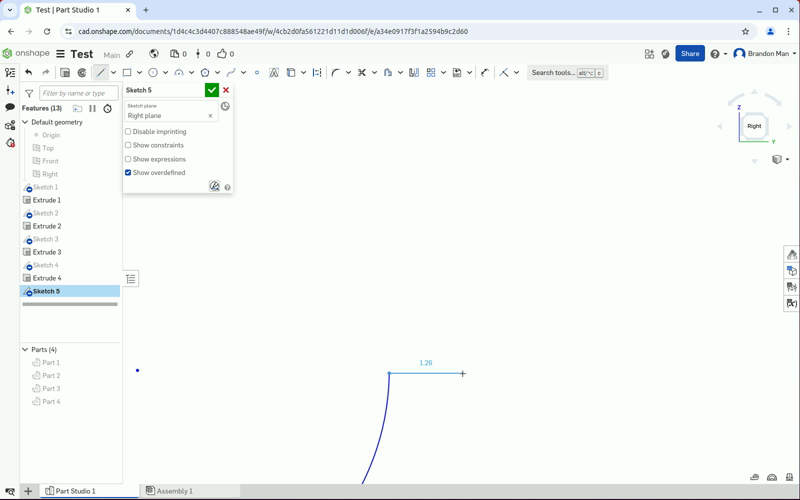
click(462, 373)
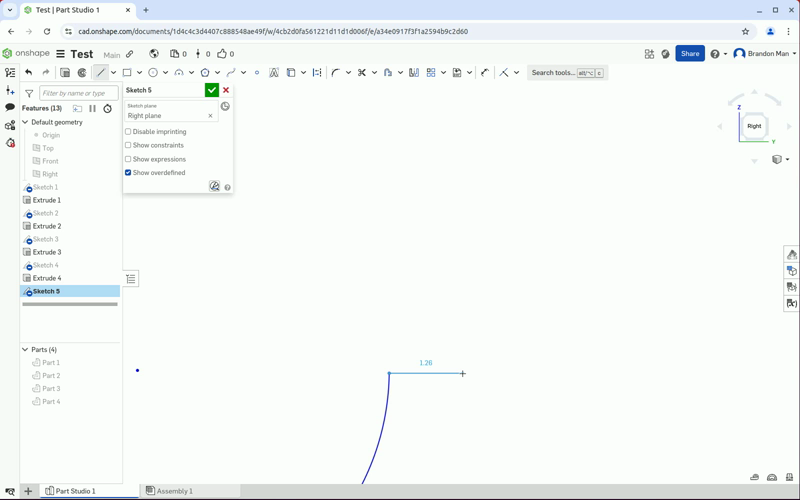
scroll(-6)
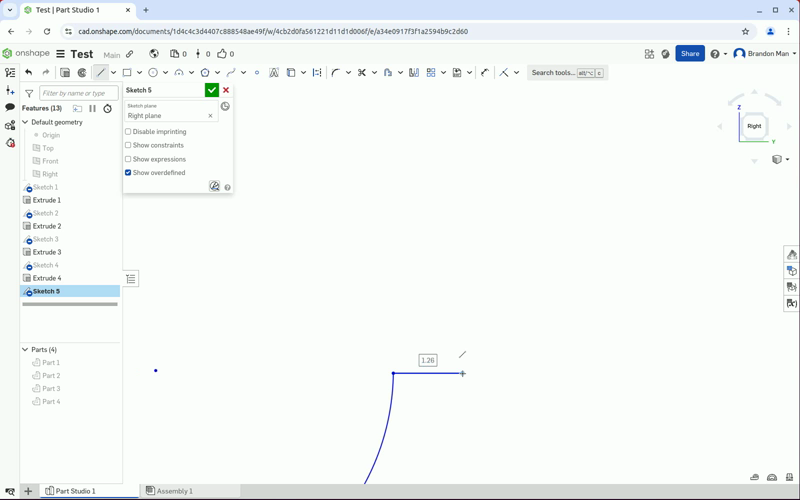
scroll(-6)
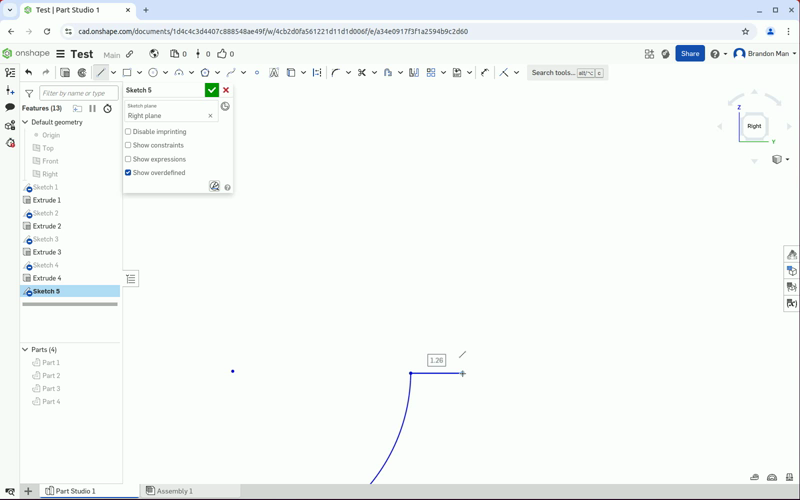
scroll(-6)
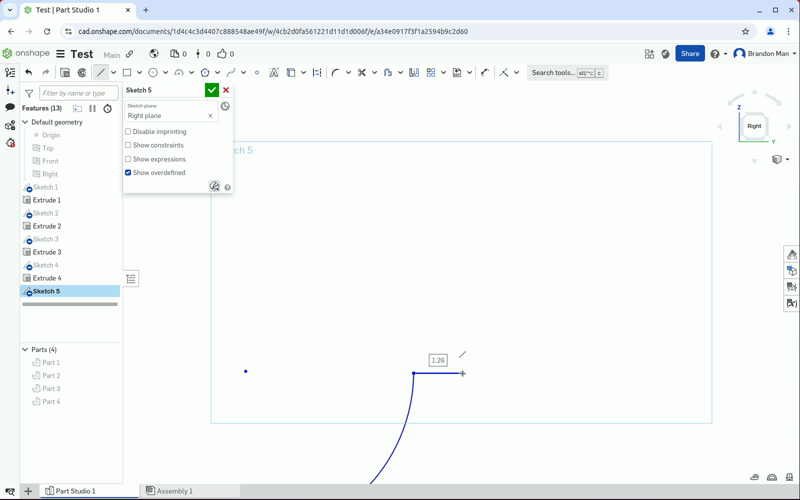
scroll(-6)
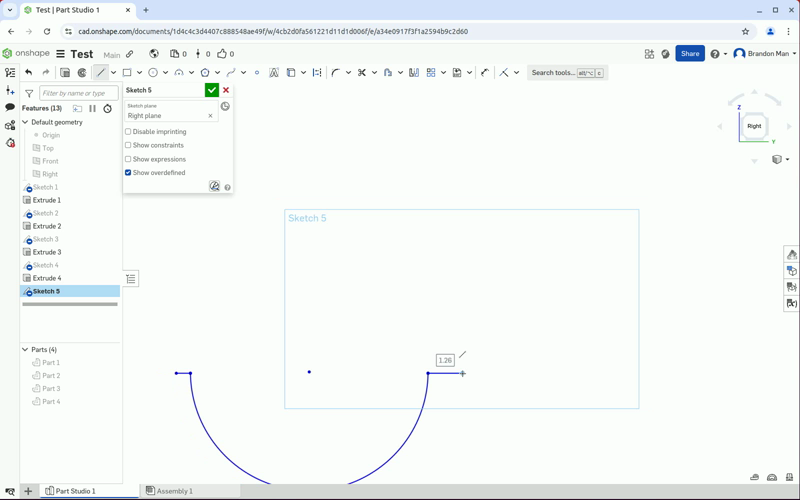
scroll(-6)
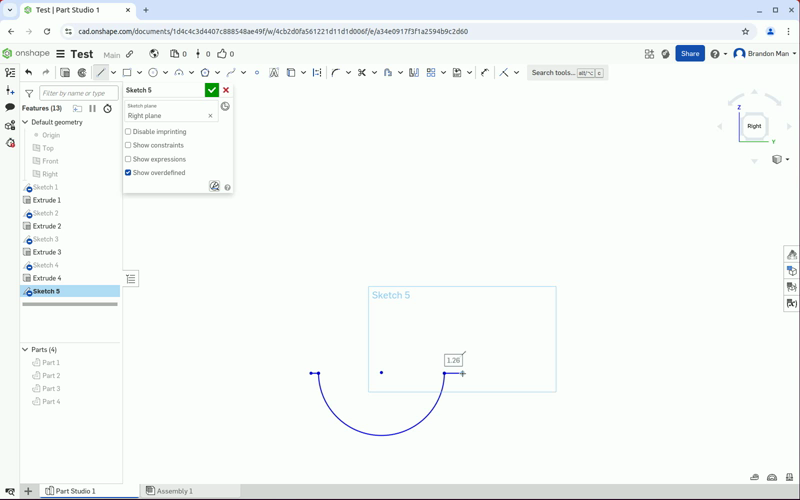
scroll(-6)
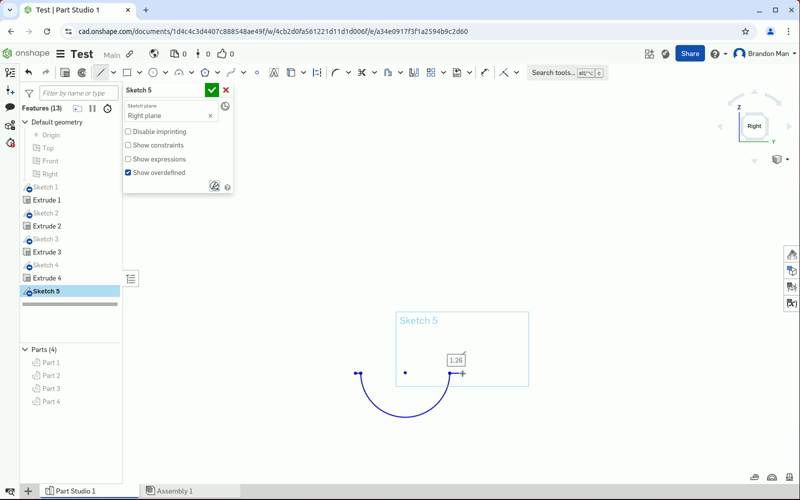
scroll(-6)
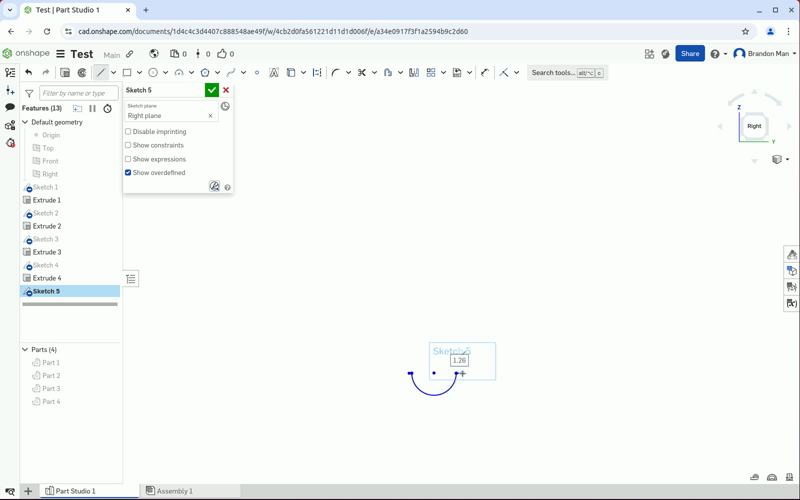
key_up(shift)
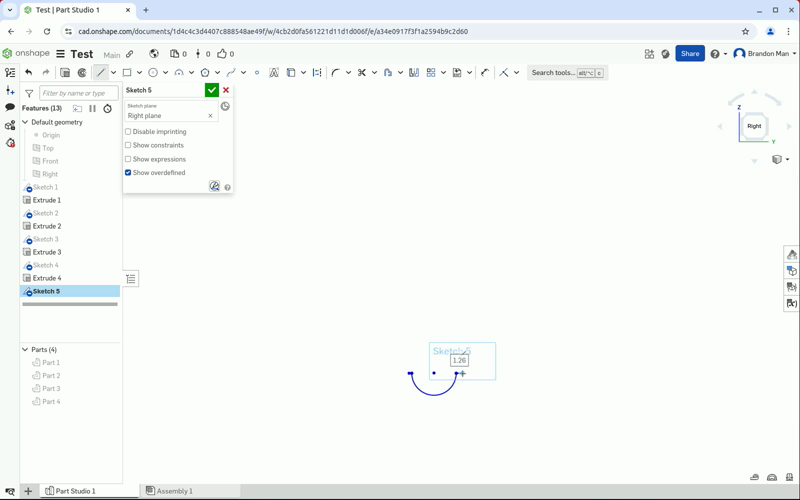
key(esc)
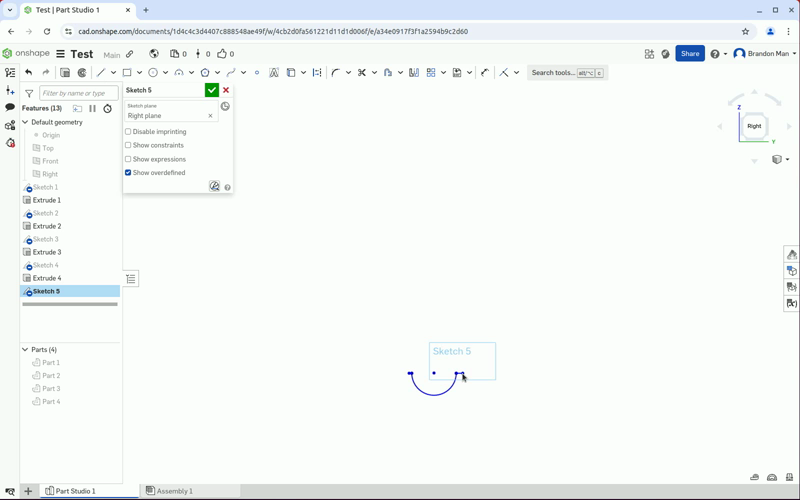
key(a)
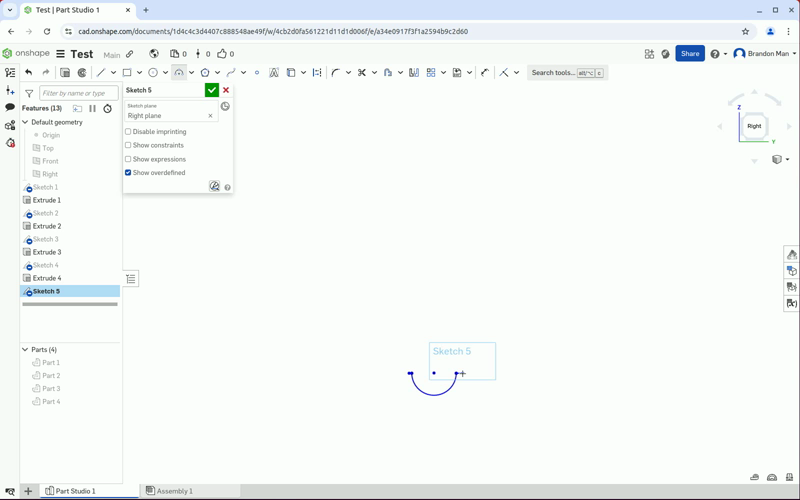
mouse_move(462, 373)
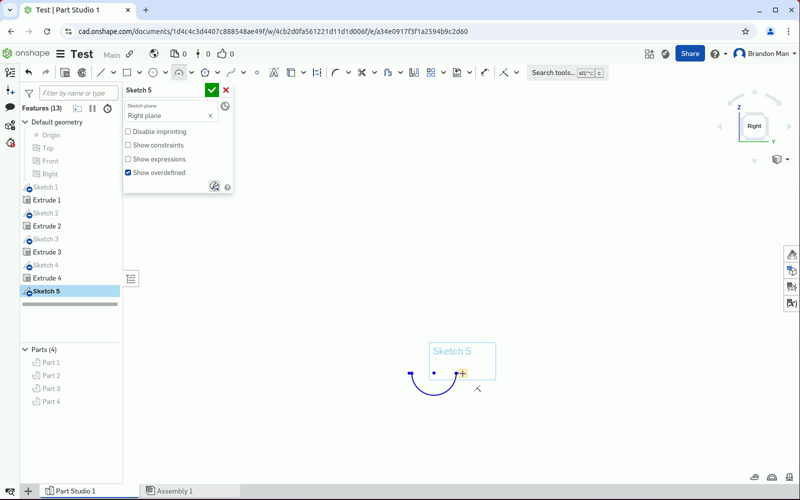
click(462, 373)
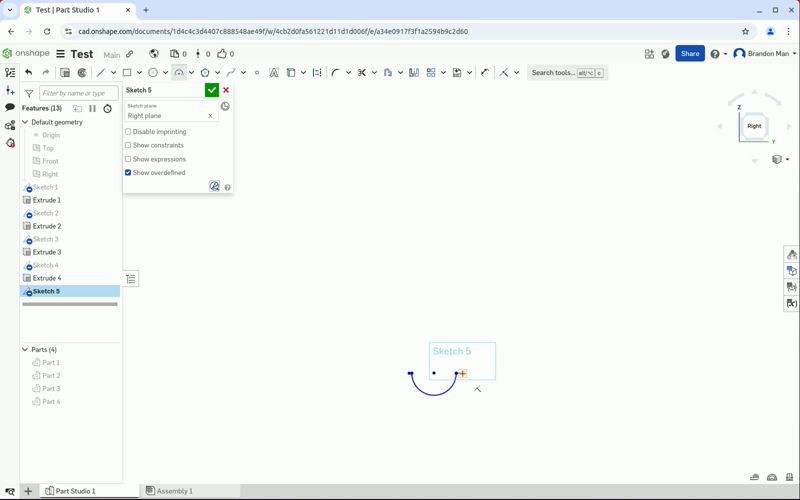
key_down(shift)
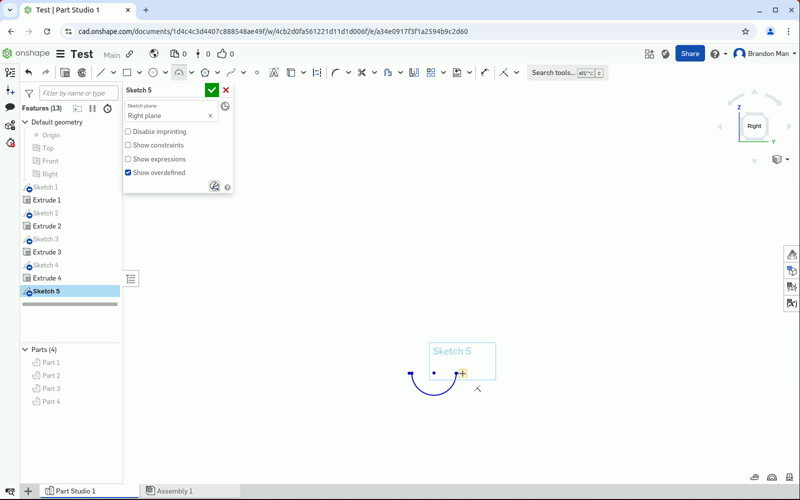
mouse_move(505, 373)
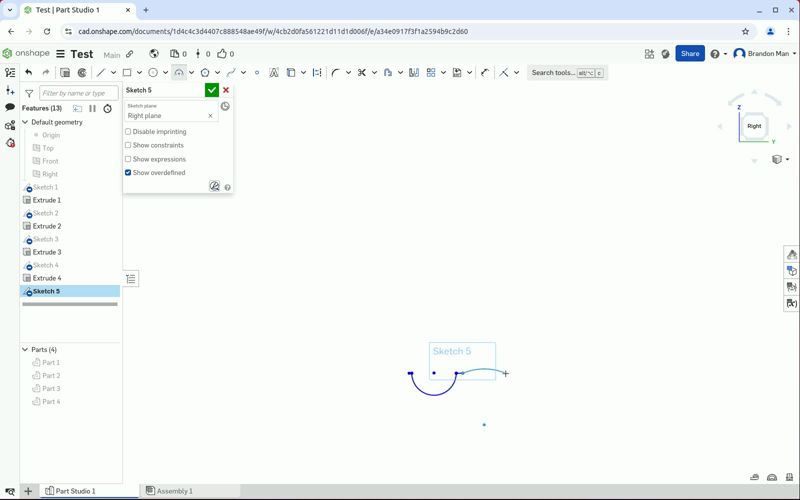
click(505, 373)
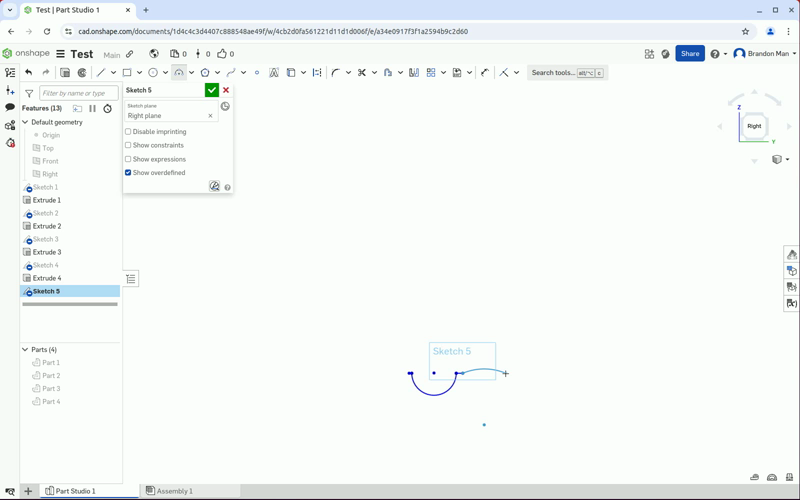
mouse_move(484, 394)
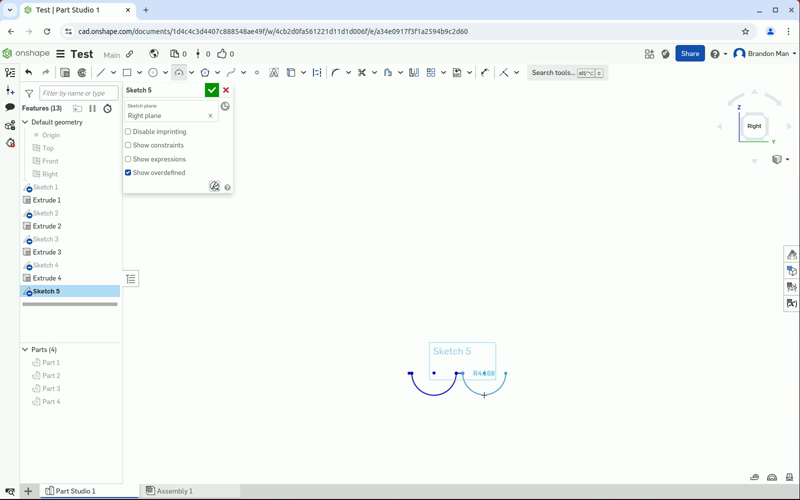
click(484, 394)
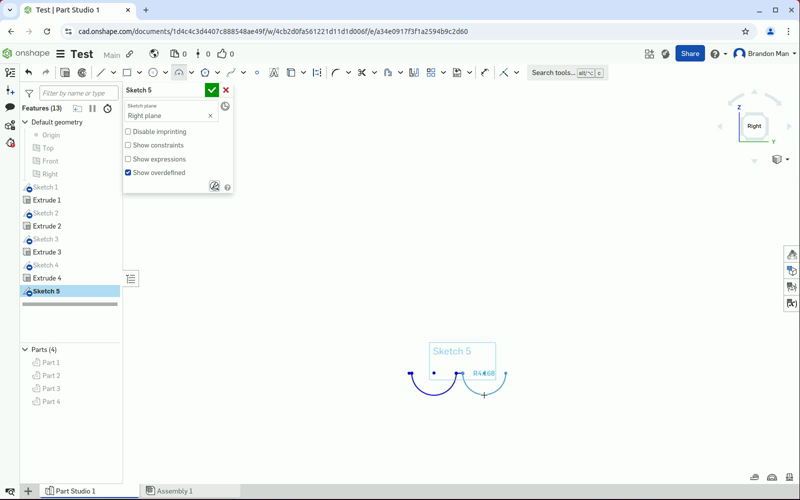
key_up(shift)
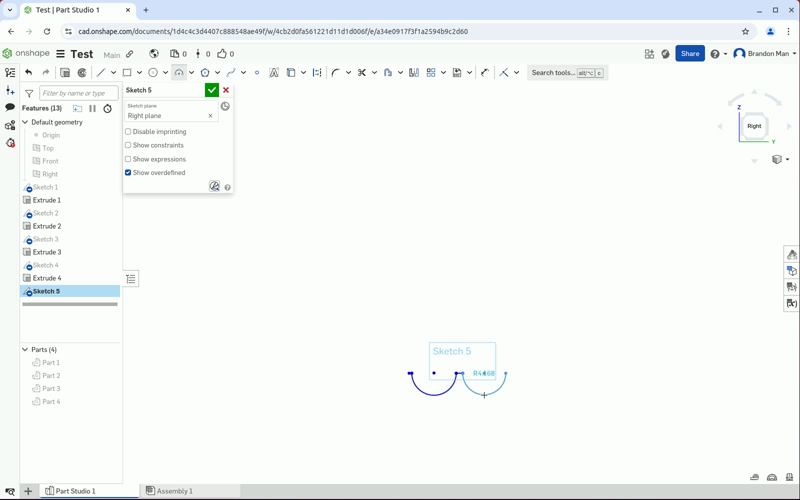
key(esc)
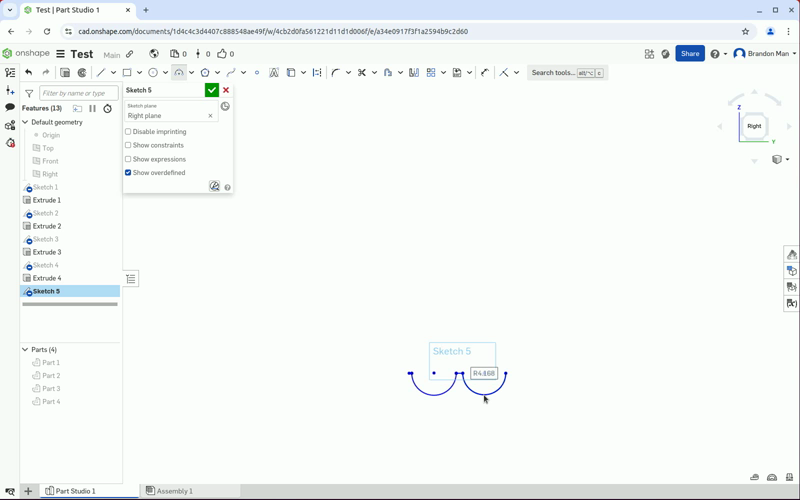
key(l)
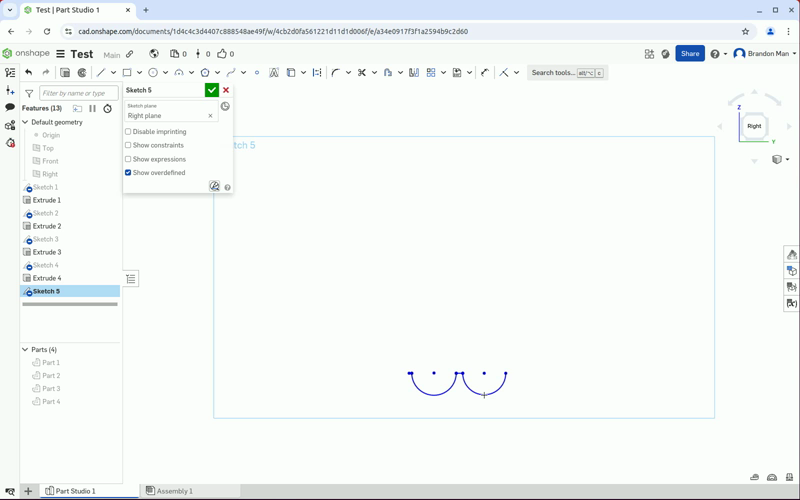
mouse_move(505, 373)
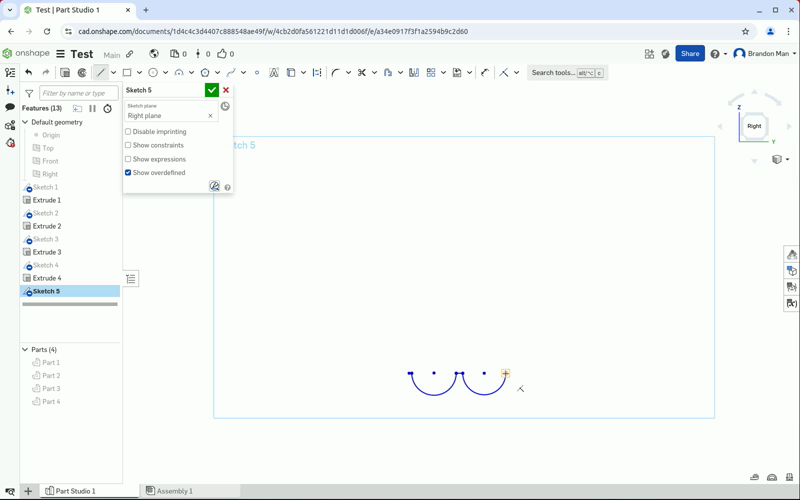
click(505, 373)
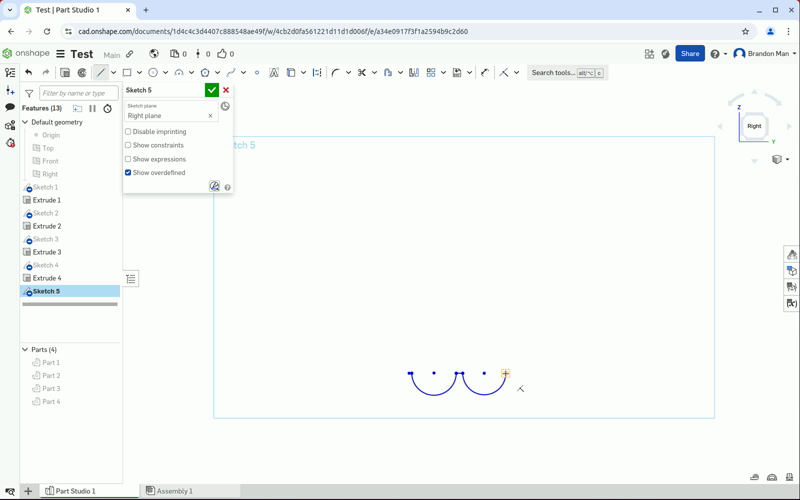
key_down(shift)
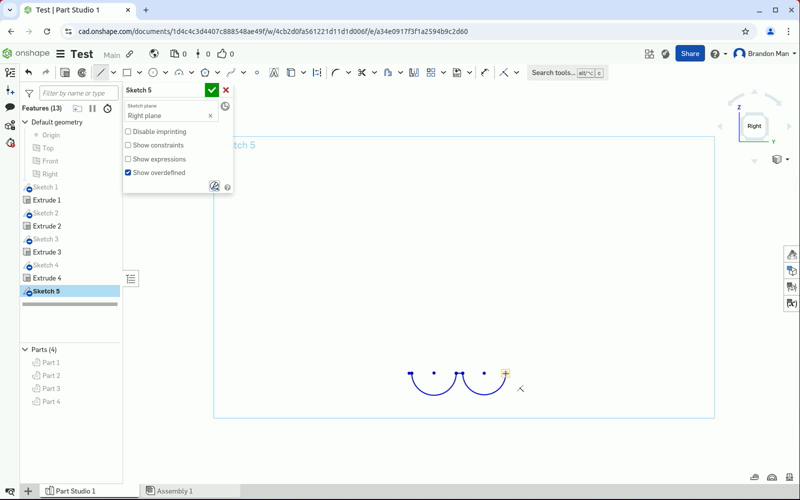
mouse_move(535, 373)
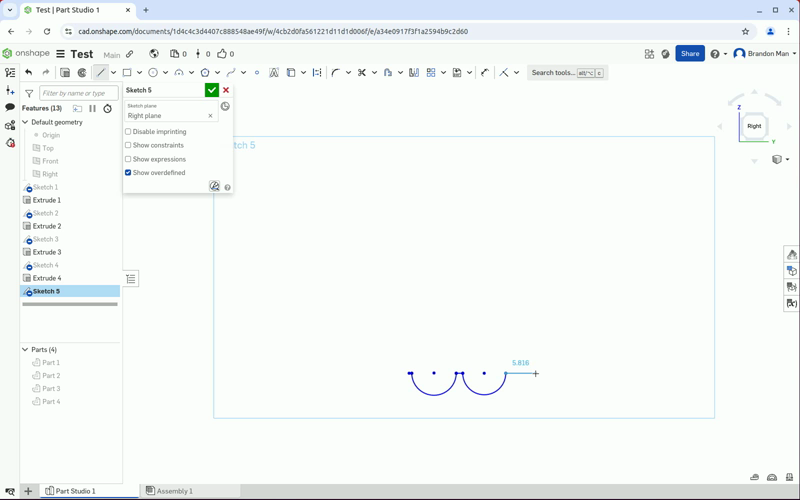
mouse_move(533, 373)
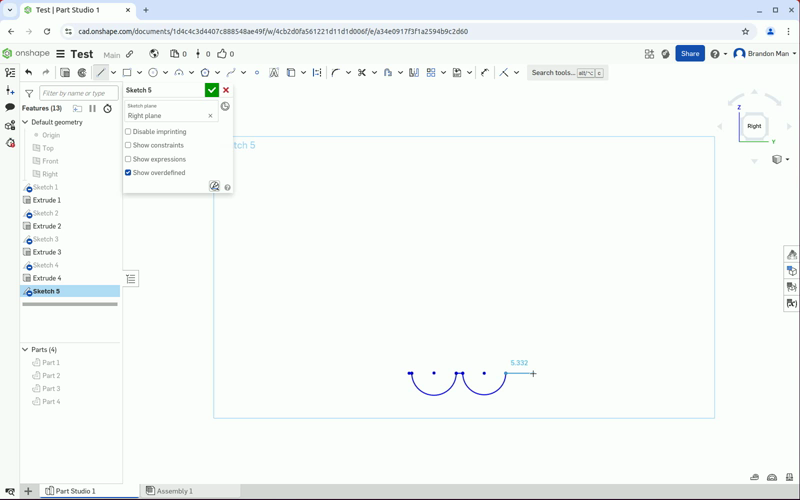
click(533, 373)
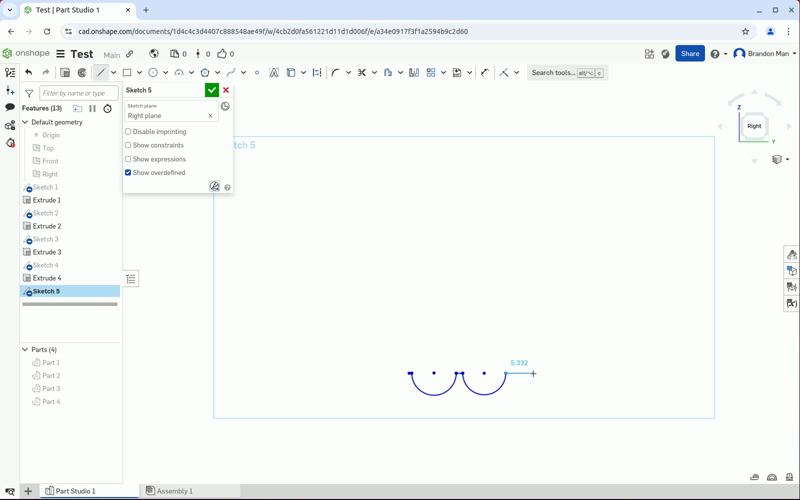
key_up(shift)
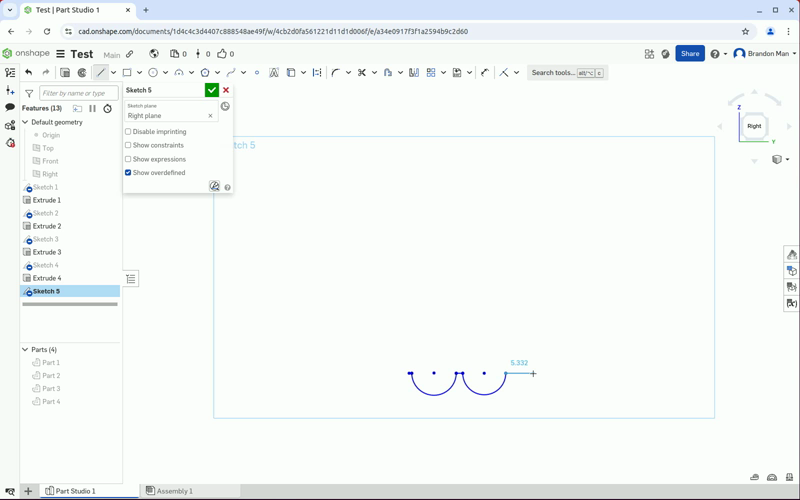
key_down(shift)
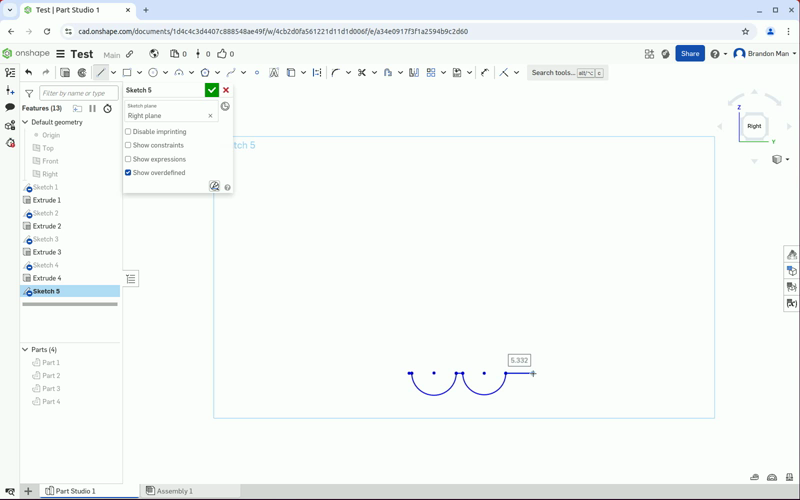
mouse_move(563, 373)
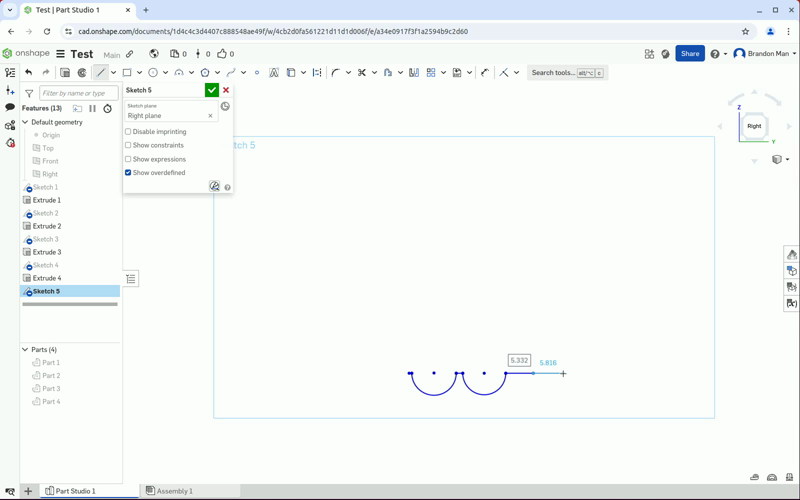
mouse_move(533, 340)
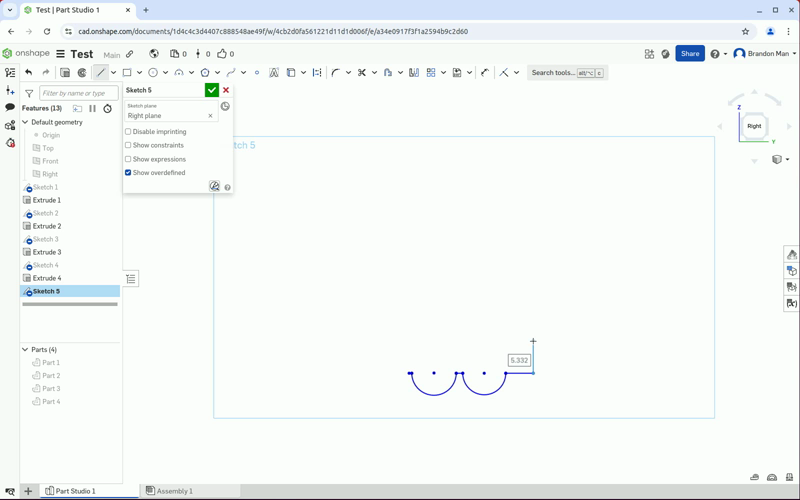
click(533, 340)
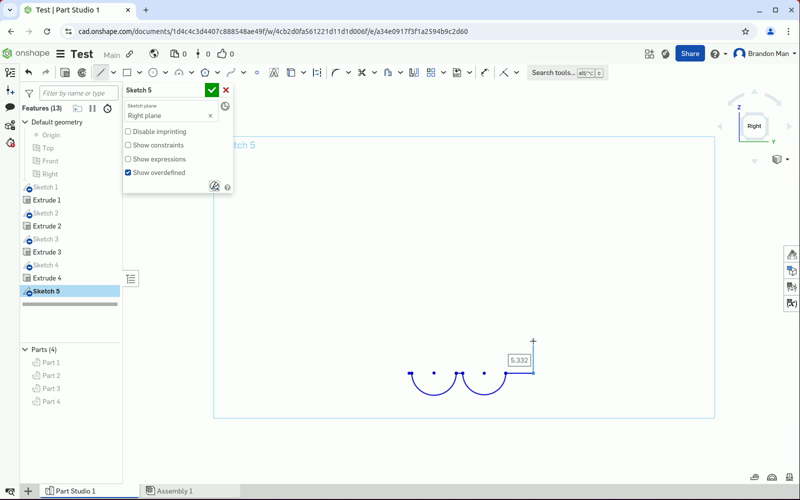
key_up(shift)
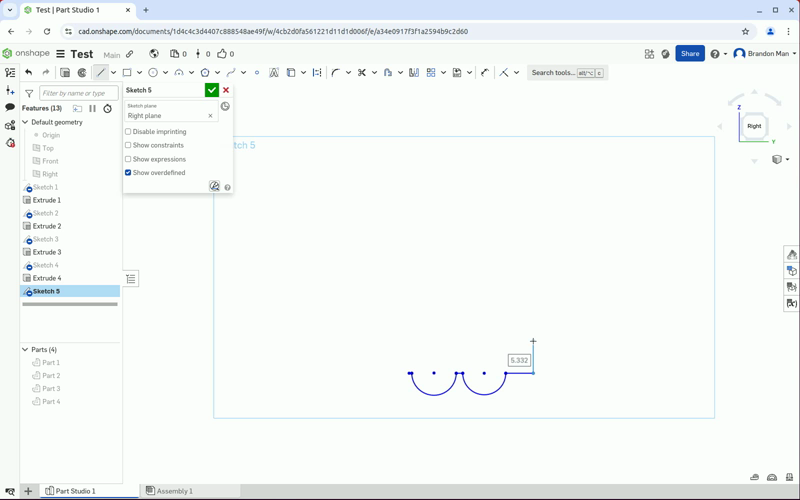
key_down(shift)
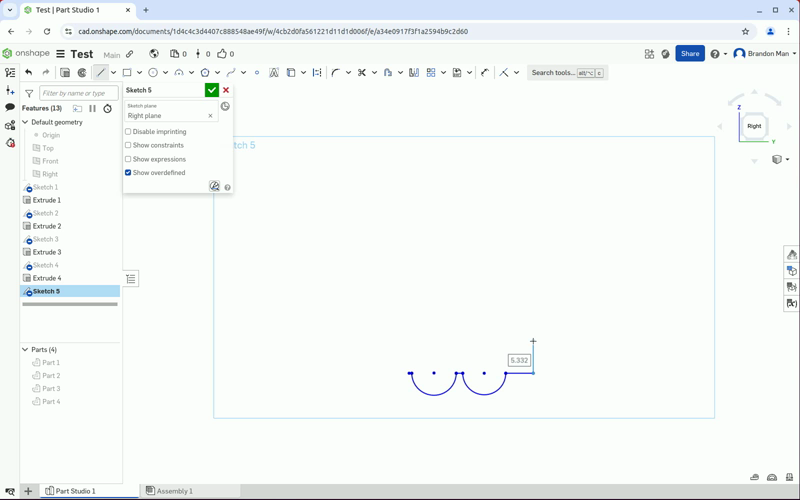
mouse_move(409, 340)
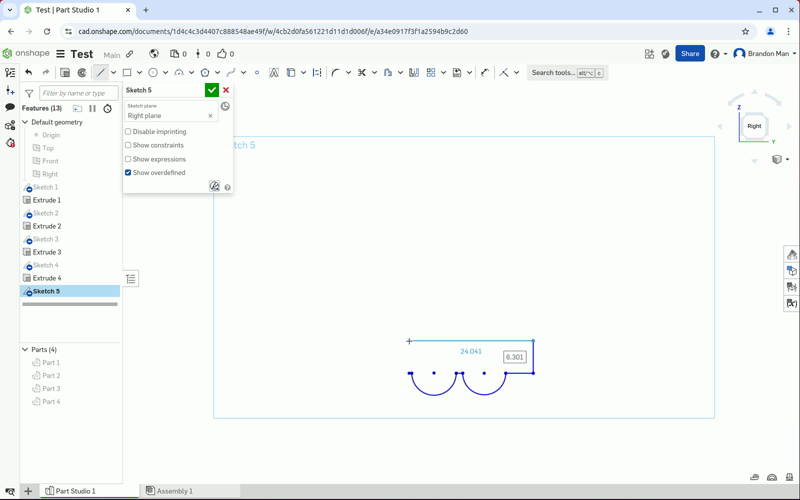
click(409, 340)
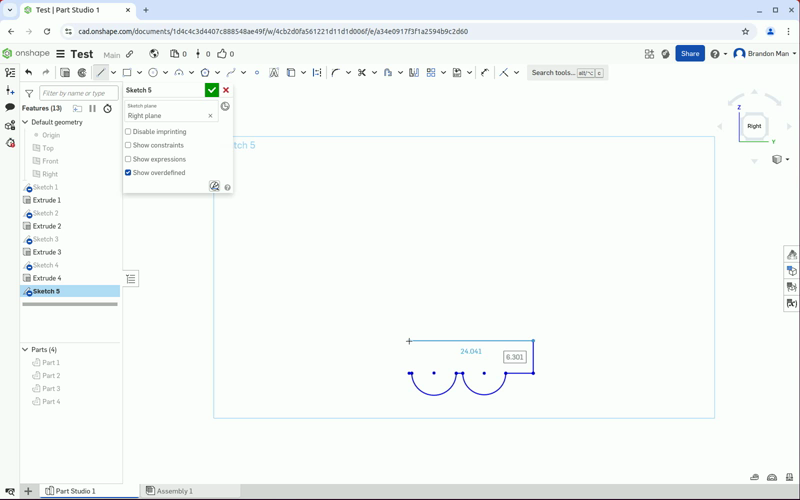
key_up(shift)
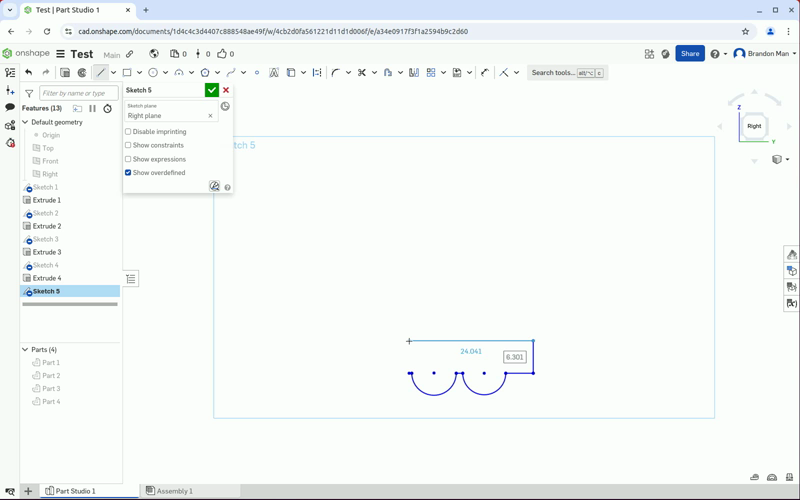
mouse_move(439, 340)
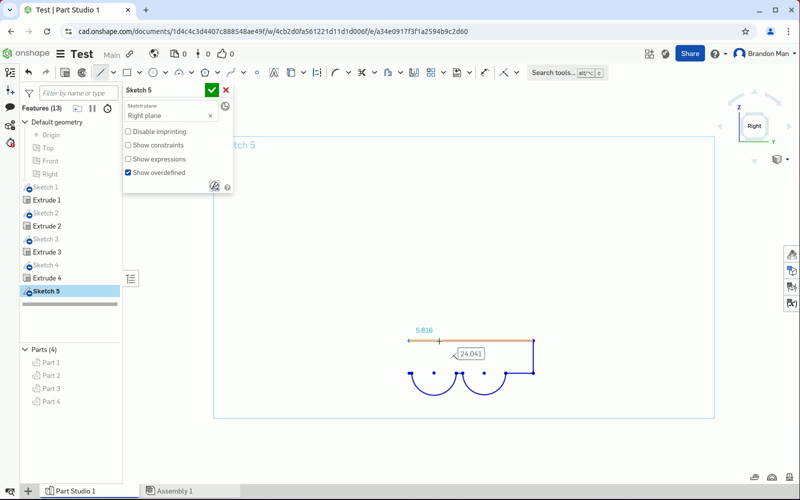
key_down(shift)
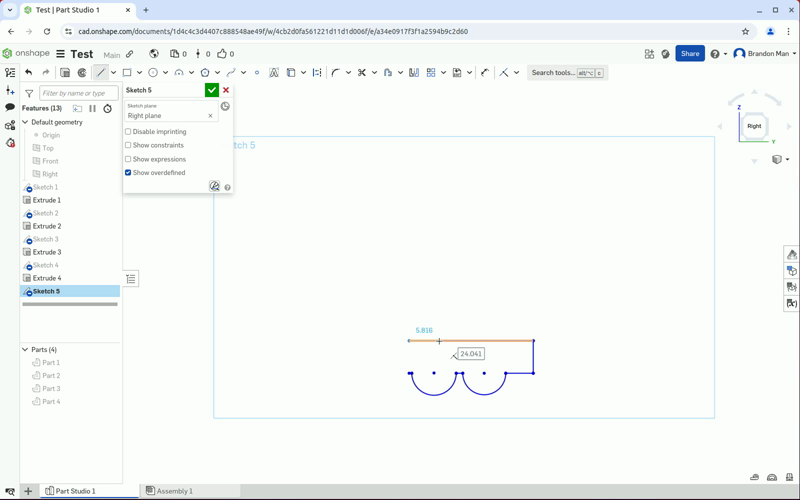
mouse_move(409, 373)
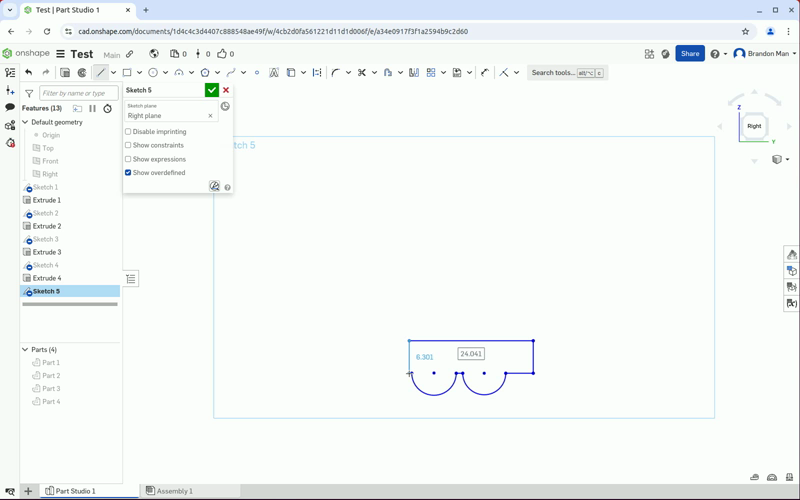
scroll(6)
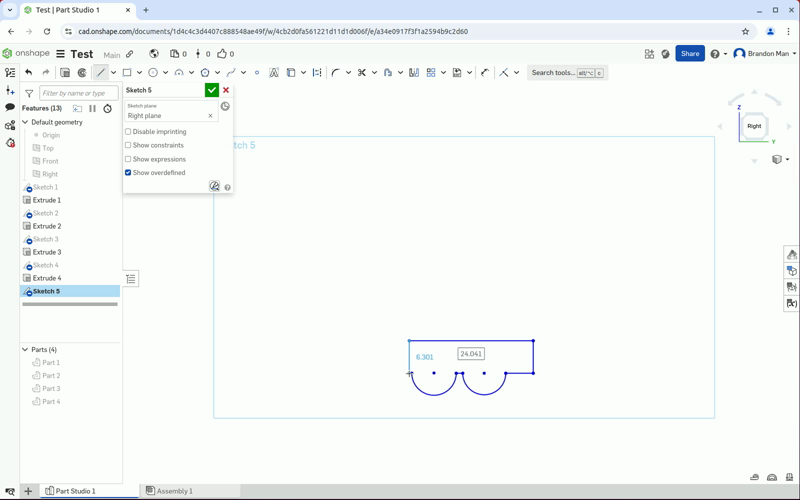
scroll(6)
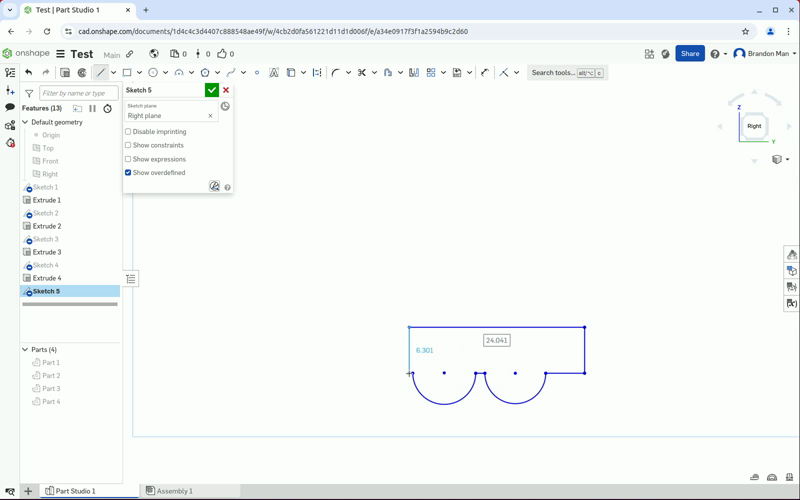
scroll(6)
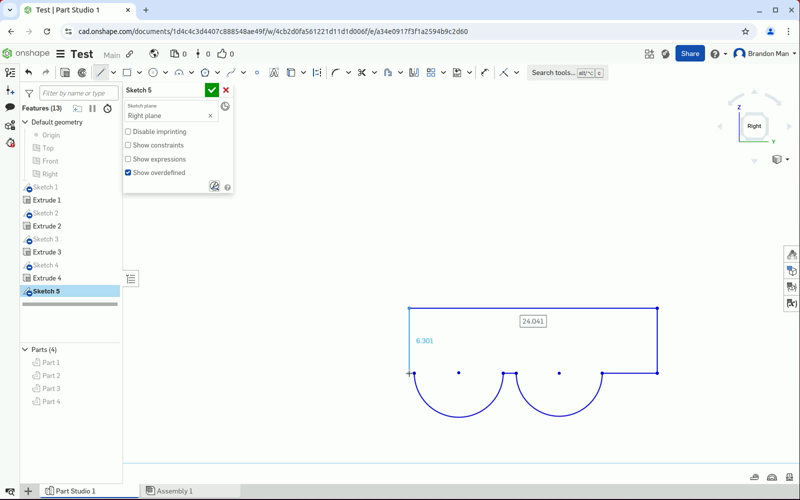
scroll(6)
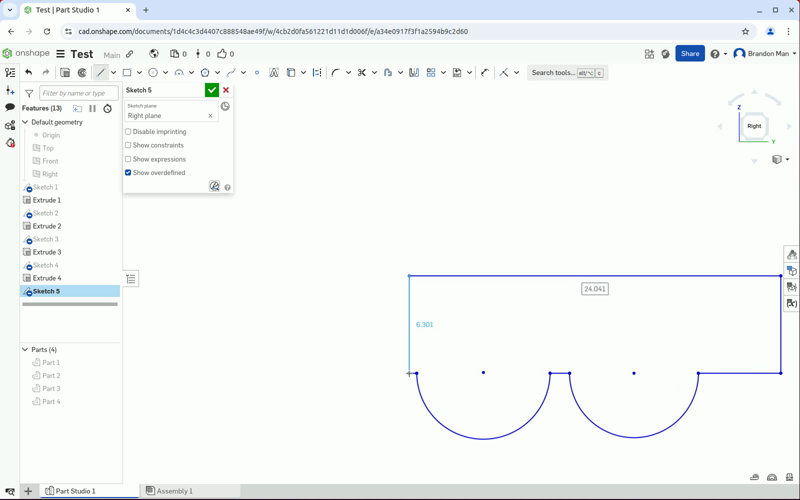
scroll(6)
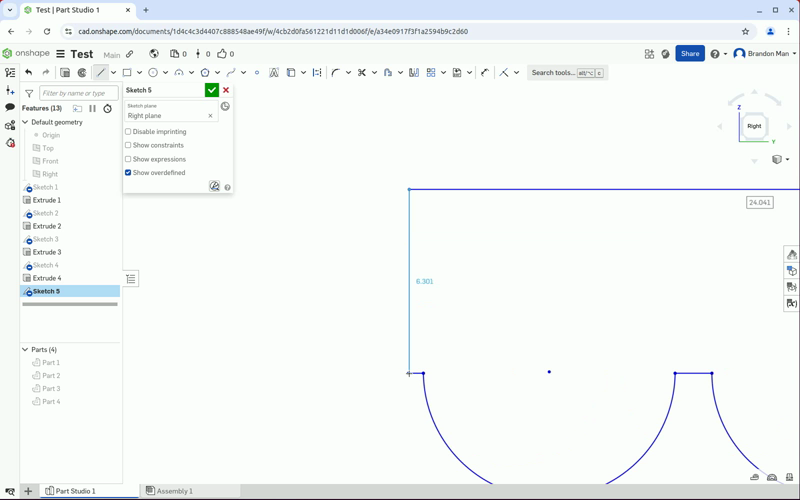
scroll(6)
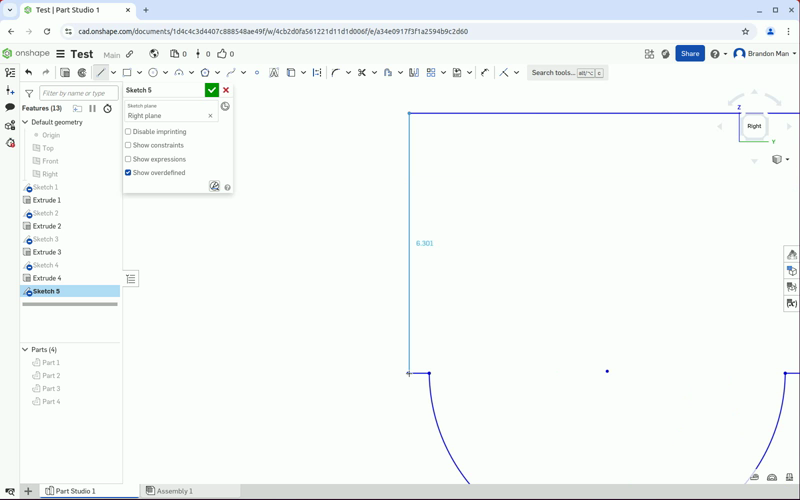
scroll(6)
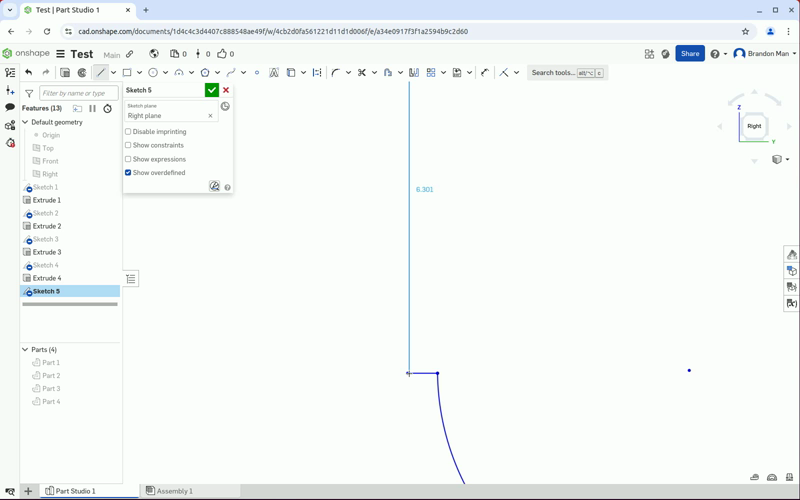
key_up(shift)
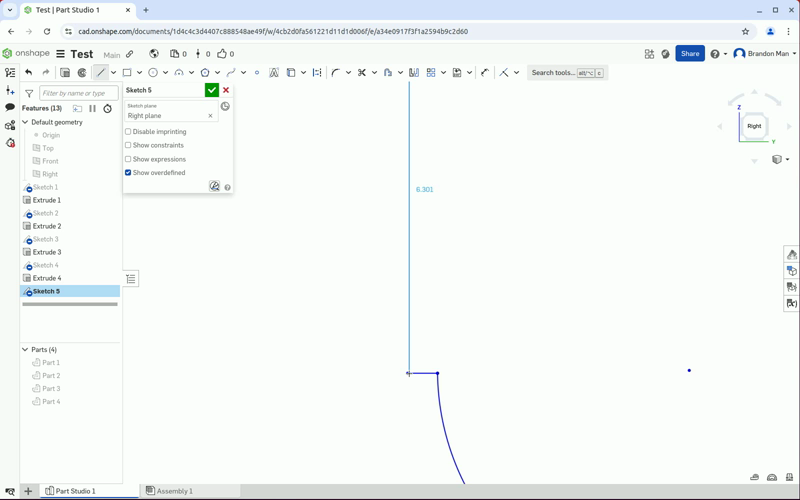
click(409, 373)
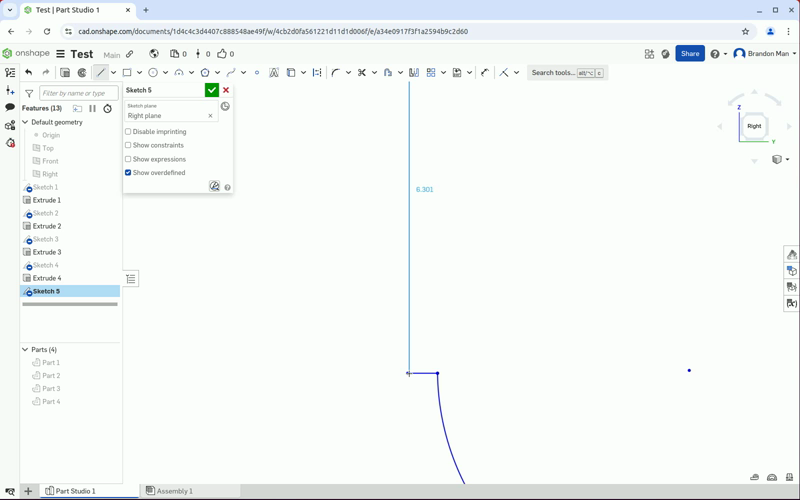
scroll(-6)
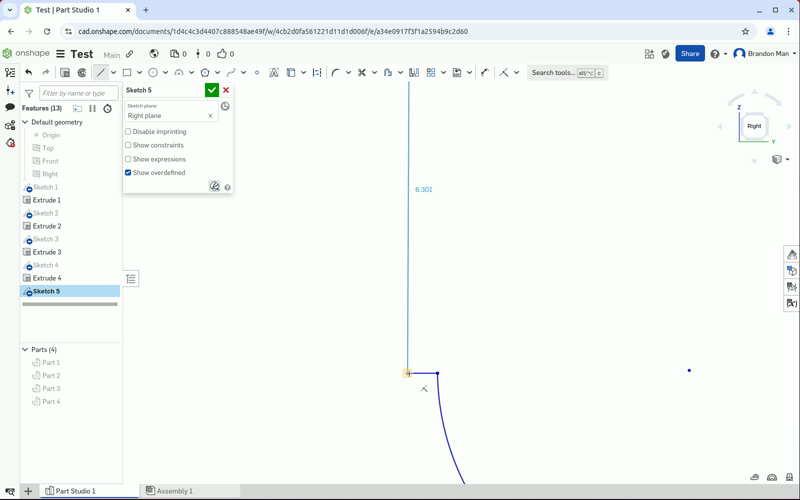
scroll(-6)
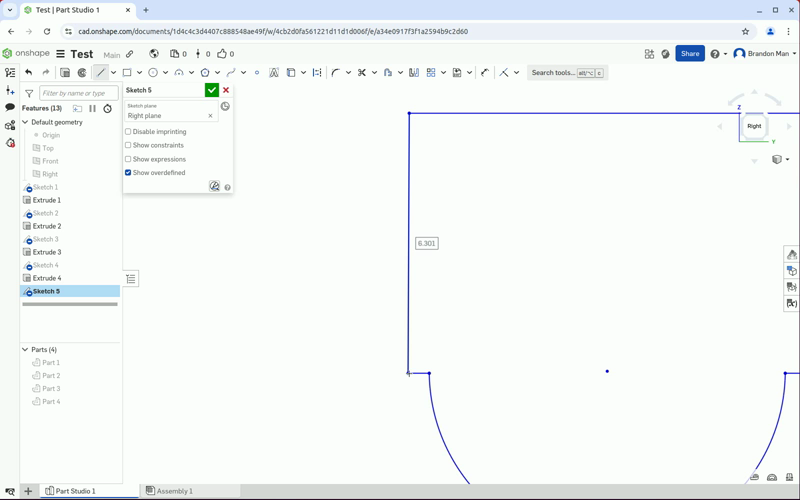
scroll(-6)
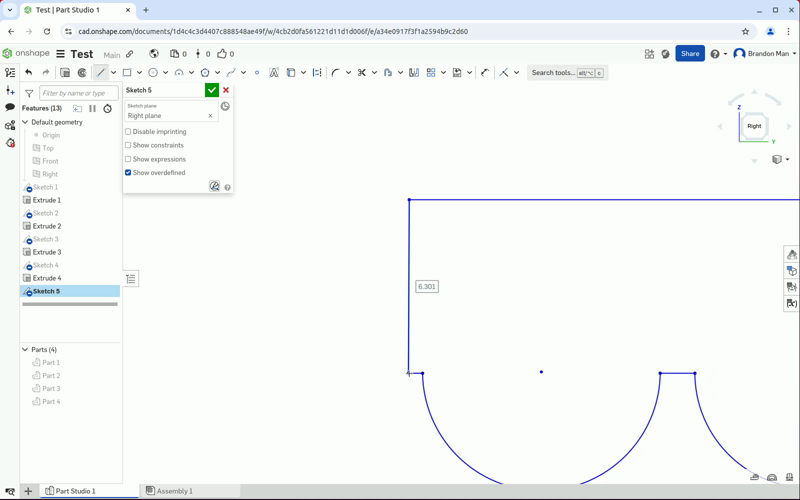
scroll(-6)
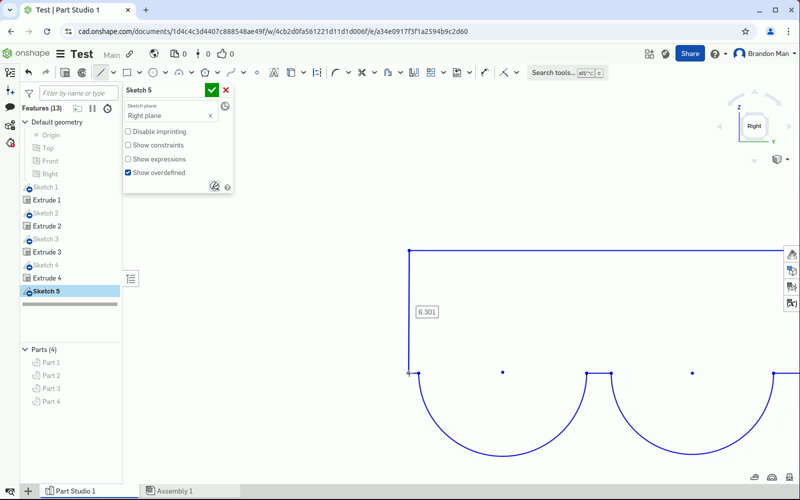
scroll(-6)
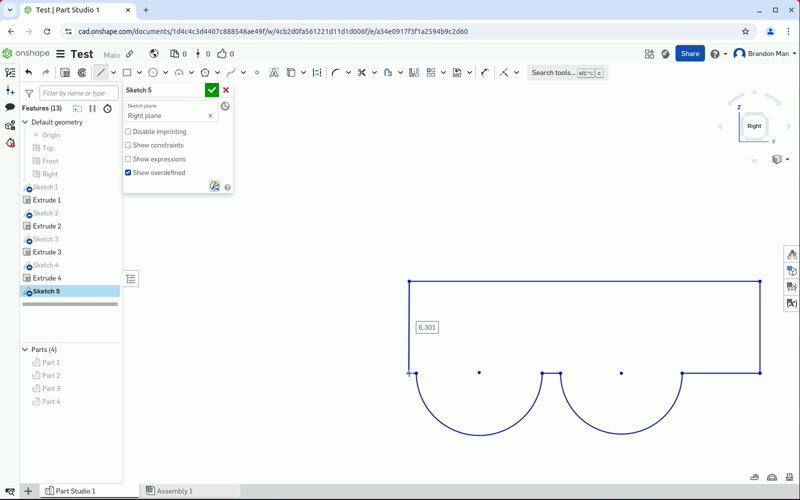
scroll(-6)
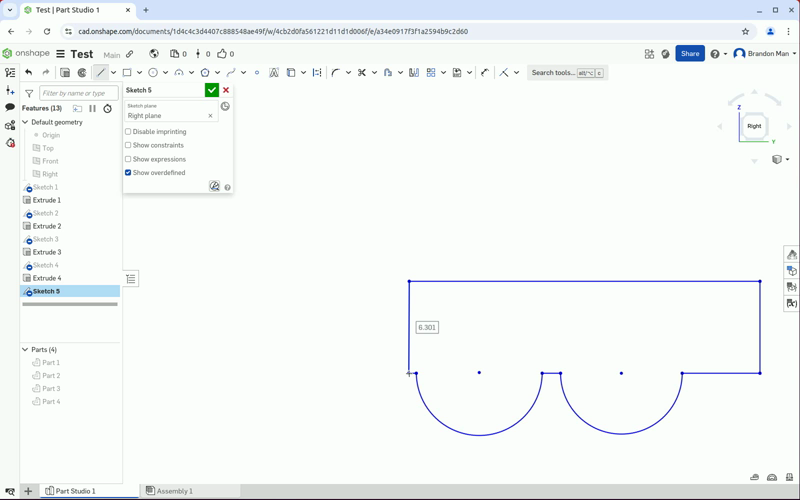
scroll(-6)
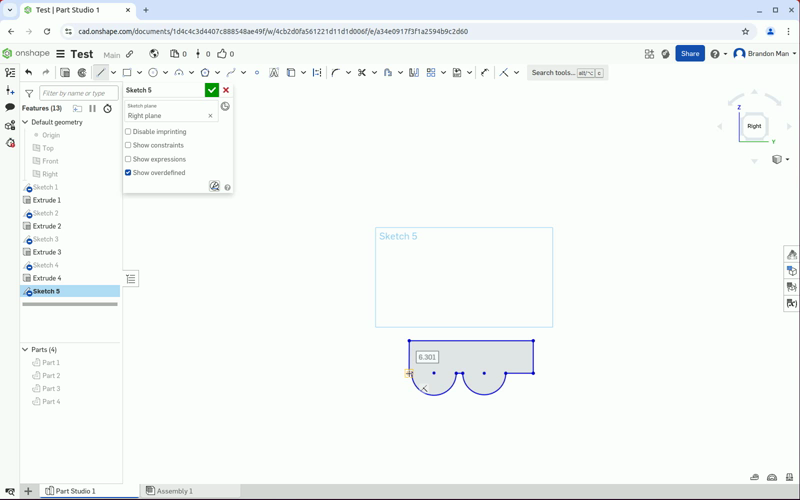
key(esc)
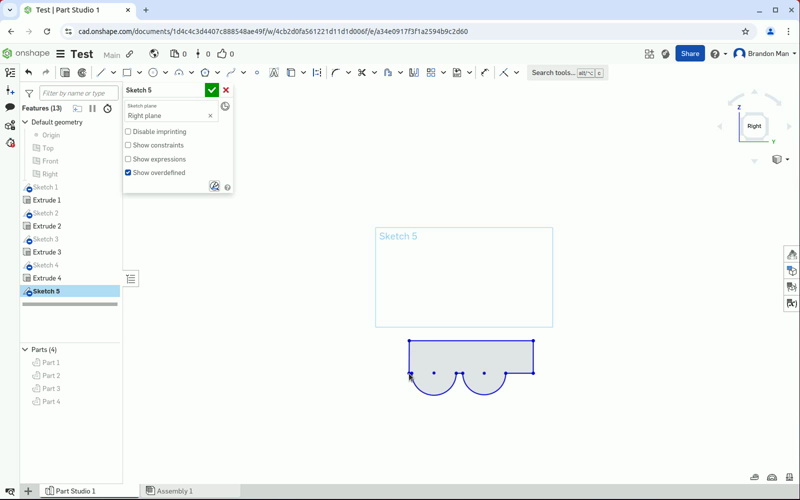
mouse_move(442, 373)
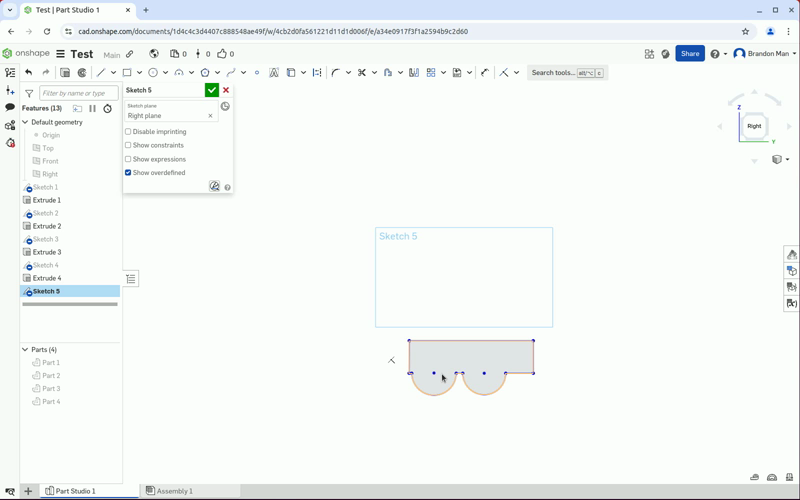
scroll(6)
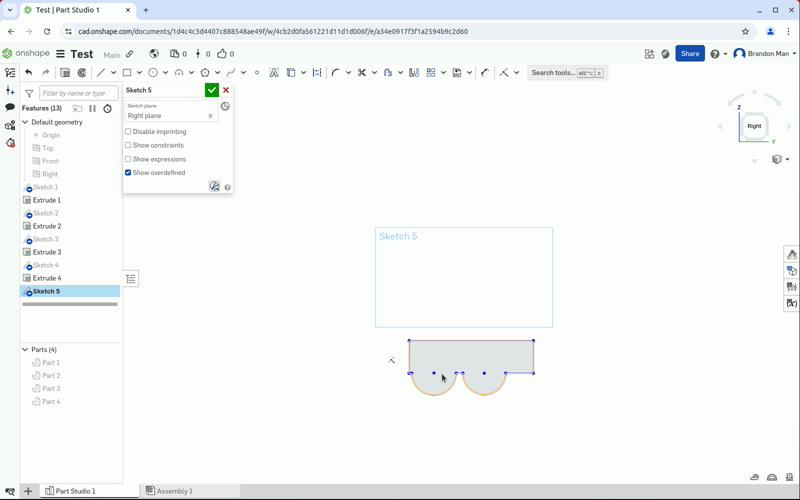
scroll(6)
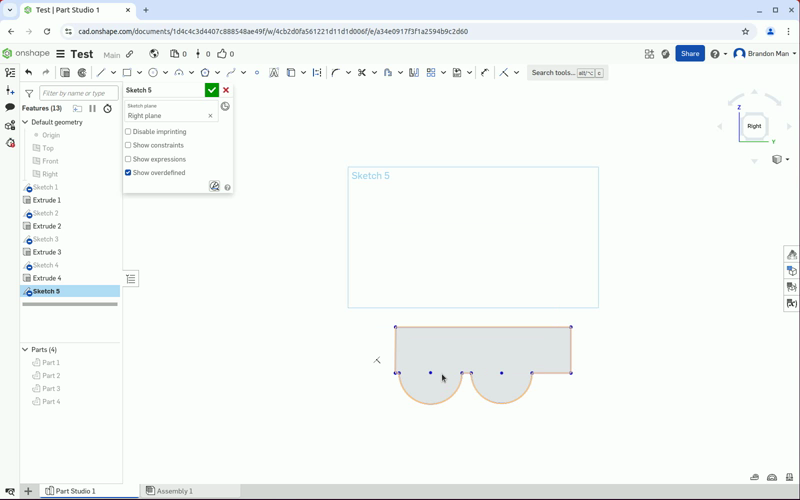
scroll(6)
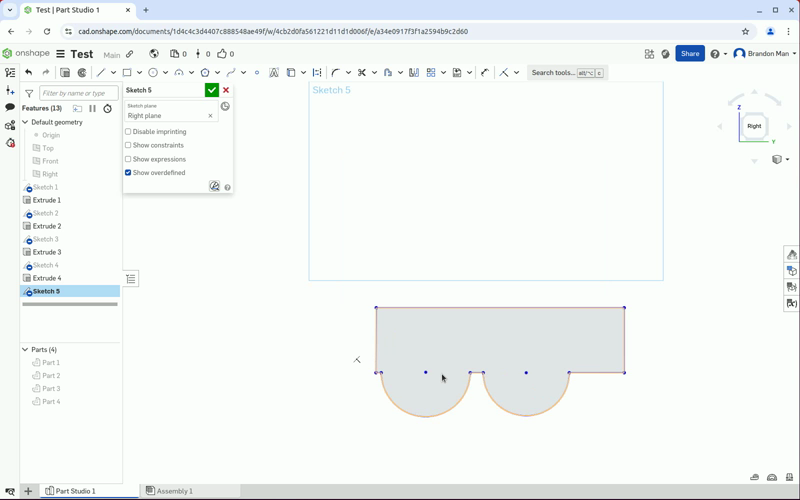
scroll(6)
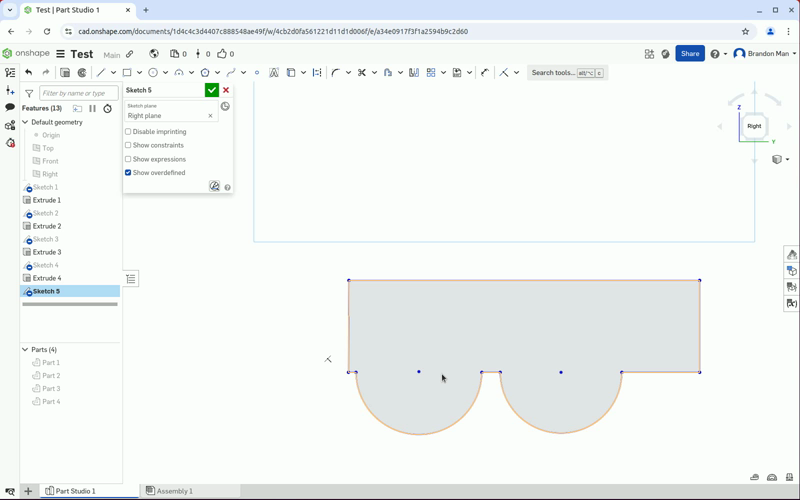
scroll(6)
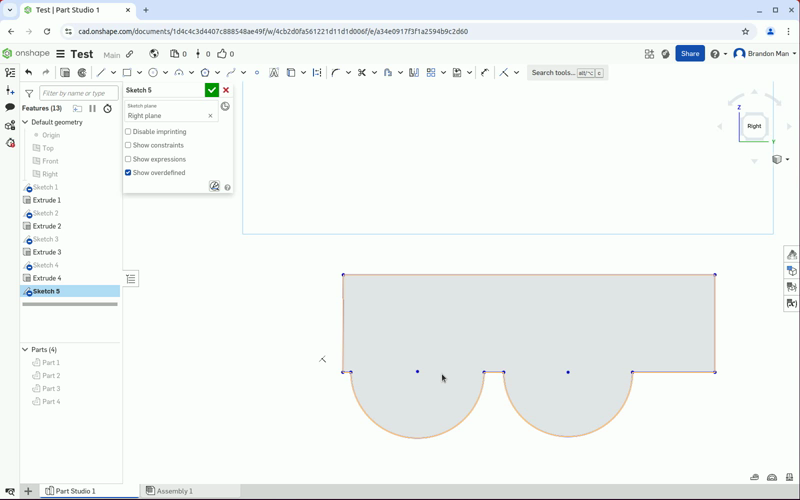
scroll(6)
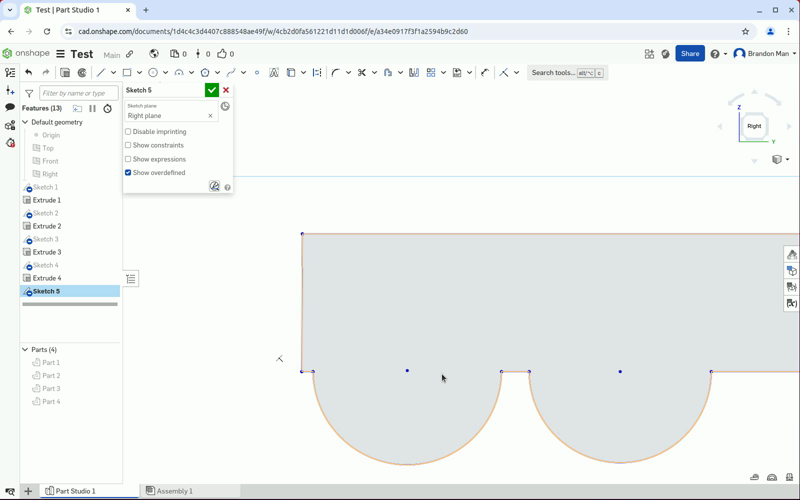
scroll(6)
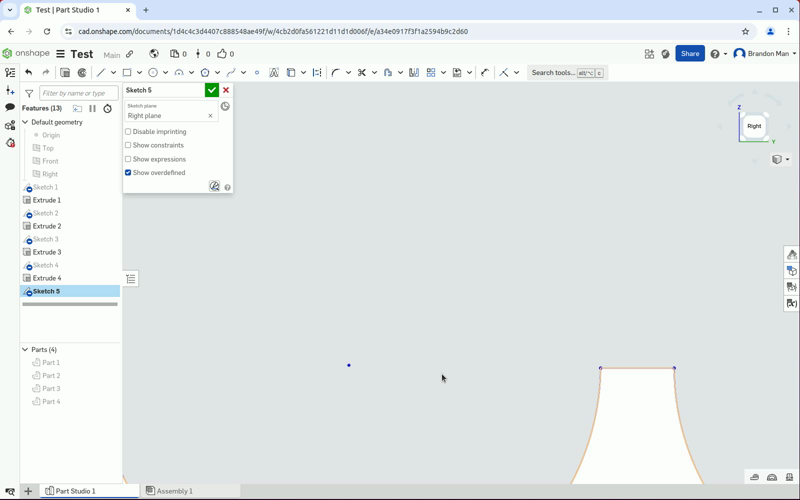
click(442, 373)
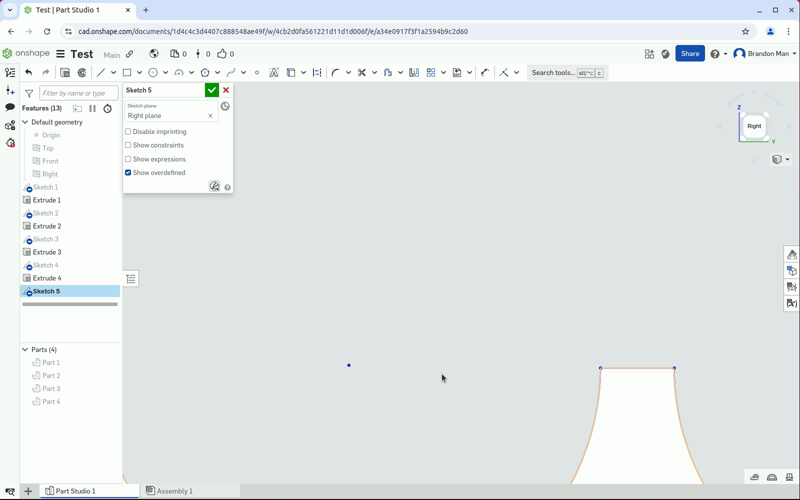
scroll(-6)
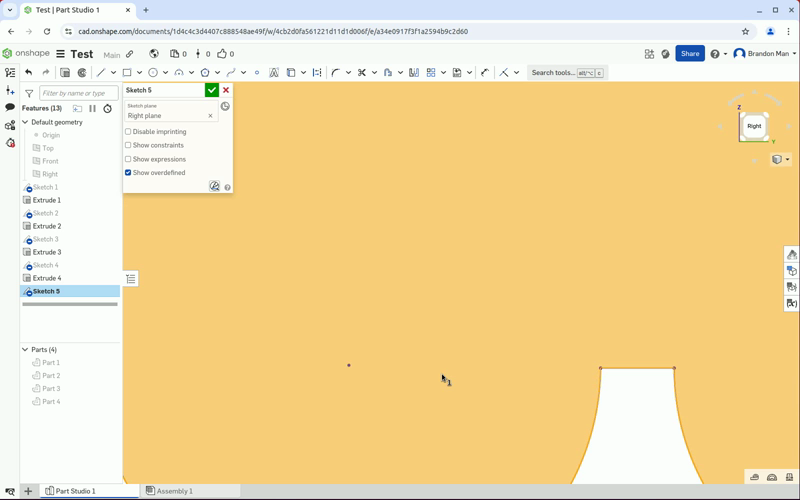
scroll(-6)
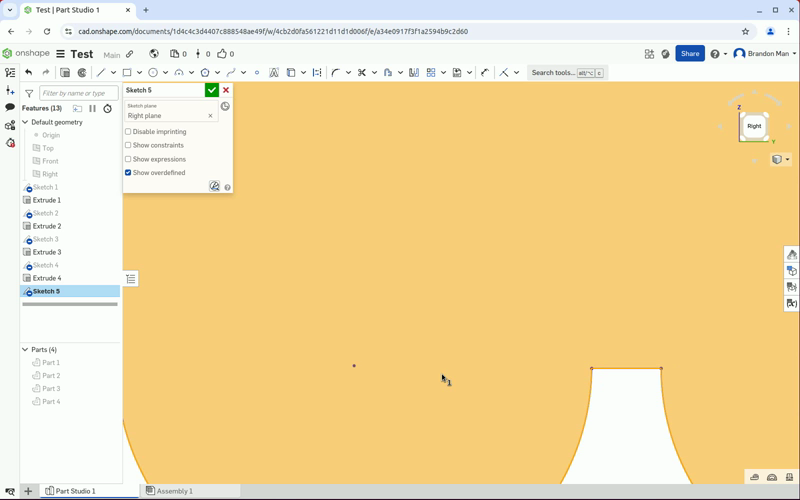
scroll(-6)
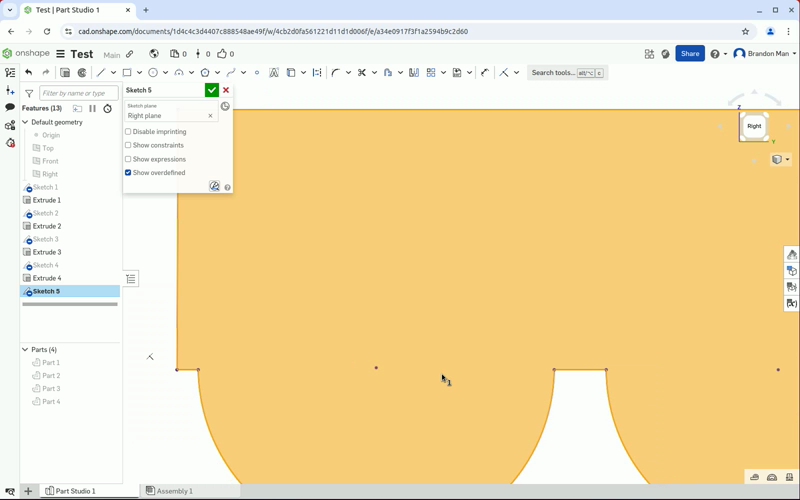
scroll(-6)
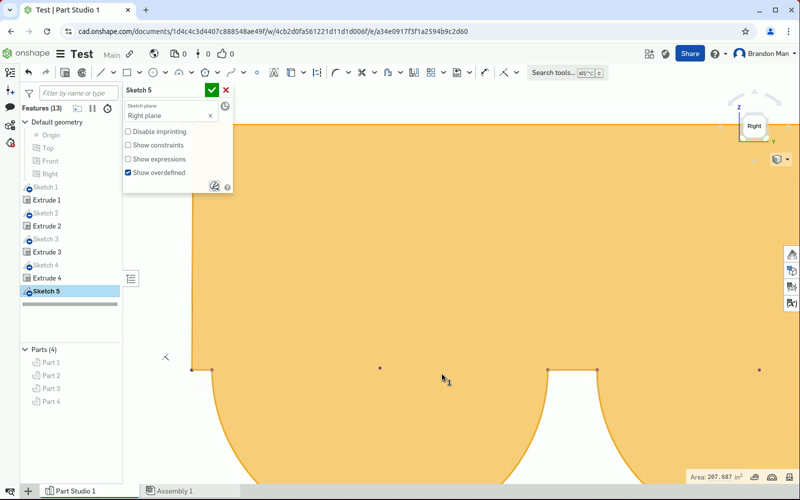
scroll(-6)
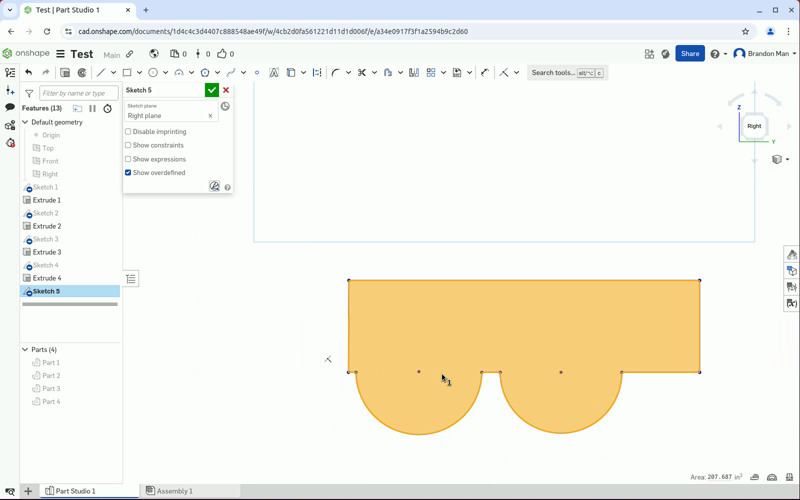
scroll(-6)
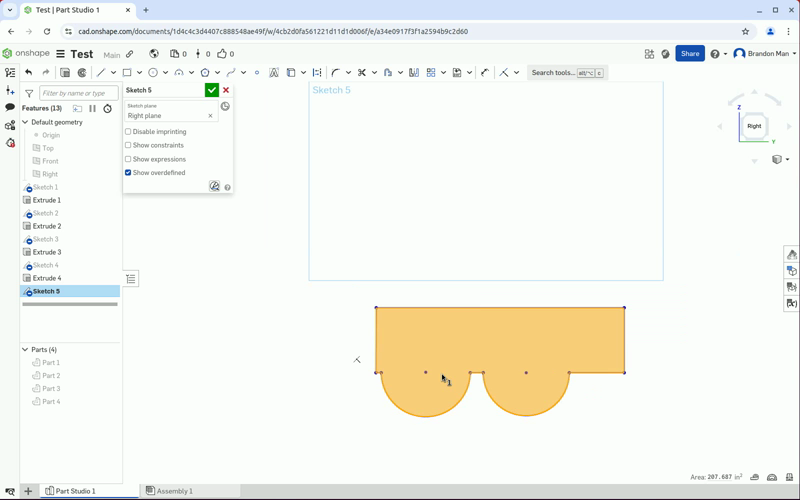
scroll(-6)
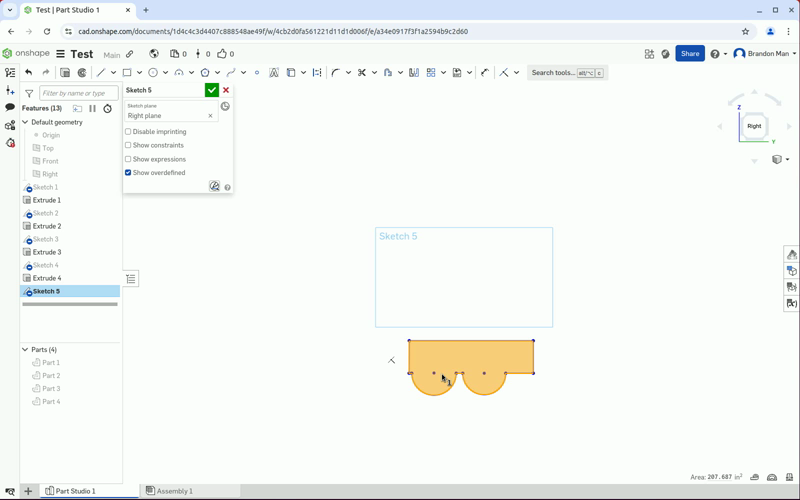
mouse_move(73, 352)
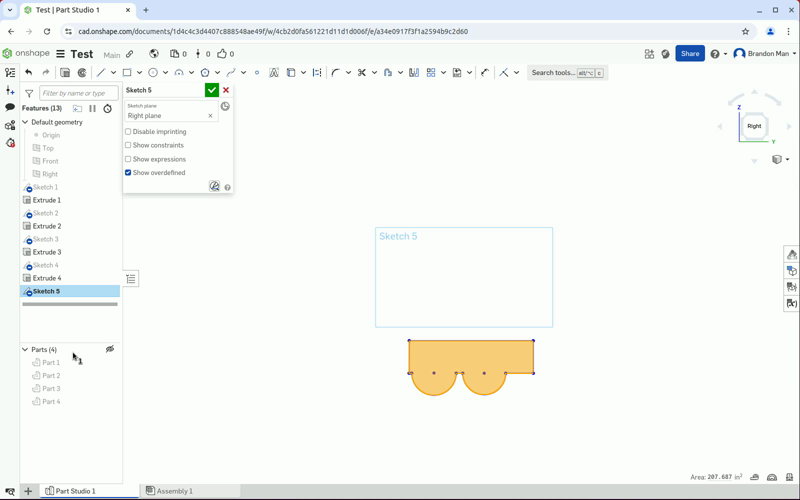
key(shift+y)
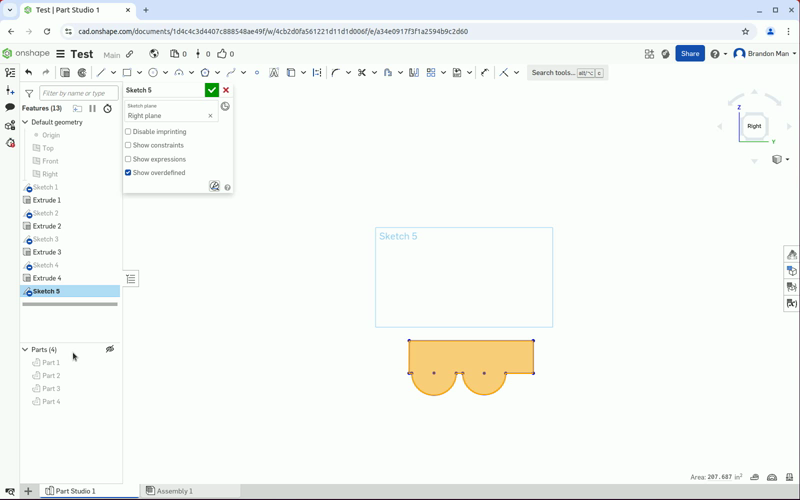
key(shift+e)
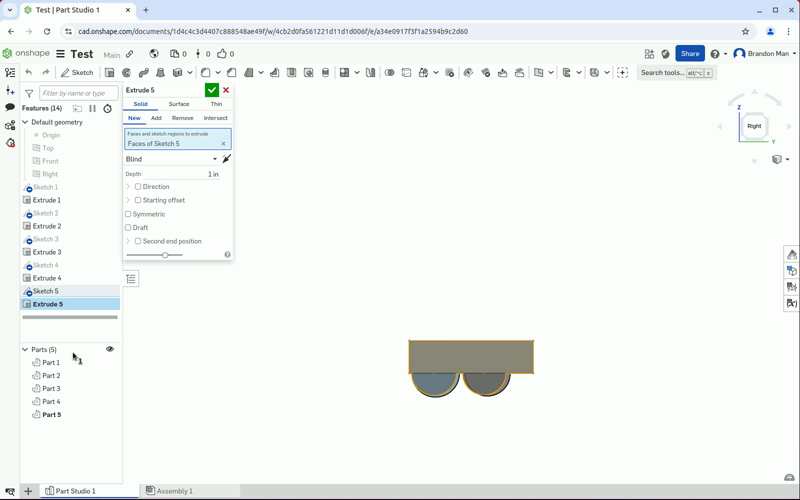
mouse_move(143, 106)
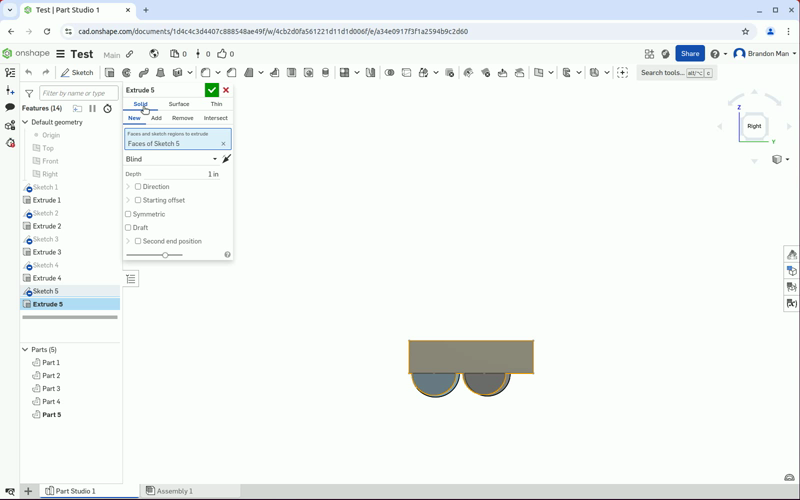
click(143, 106)
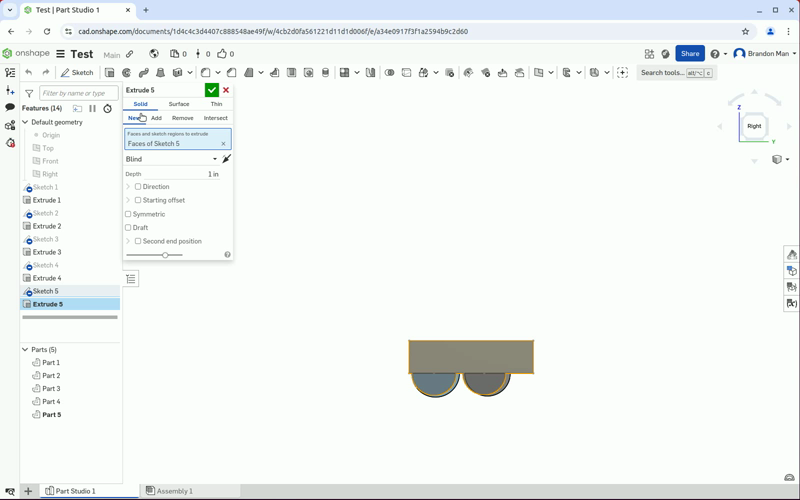
mouse_move(137, 120)
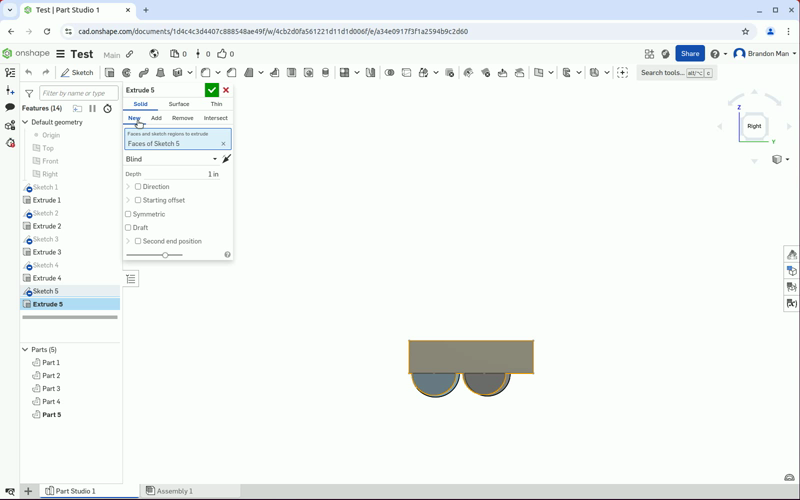
click(137, 120)
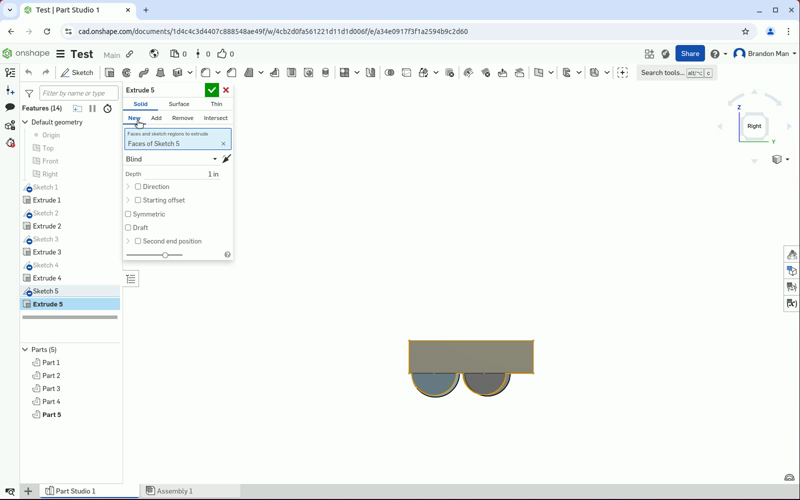
key(tab, 4)
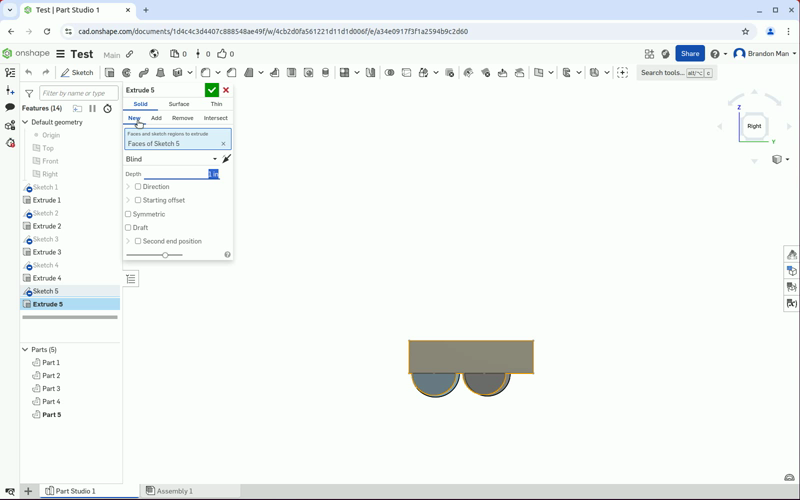
text(8.425)
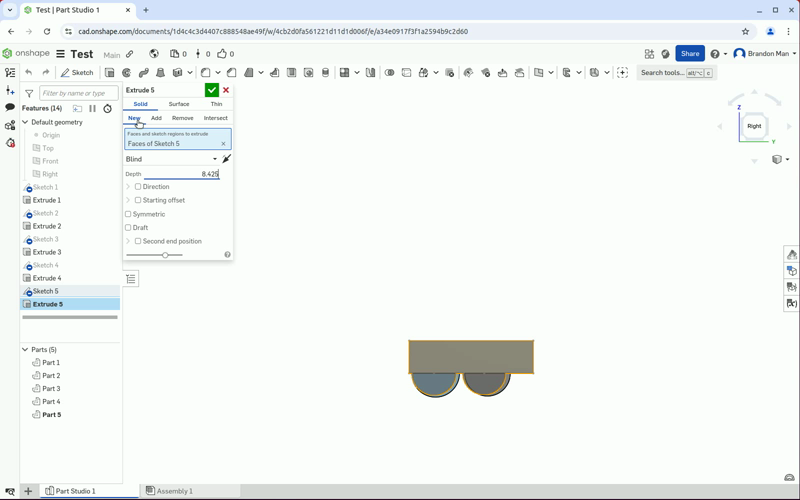
key(enter)
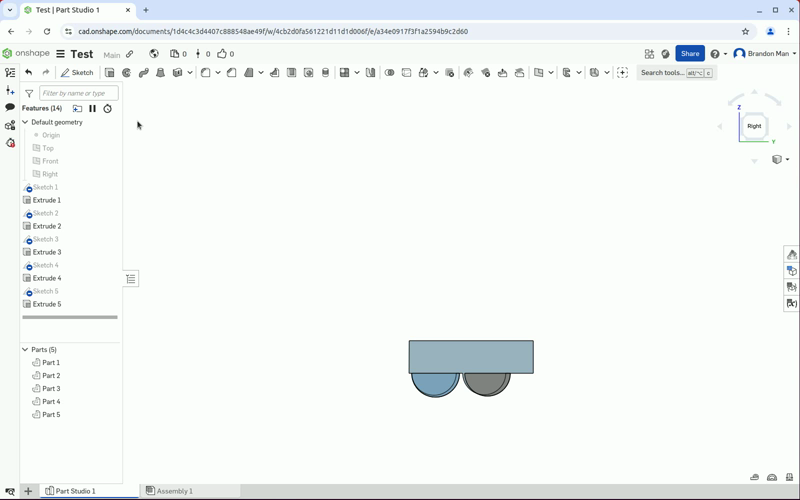
key(shift+h)
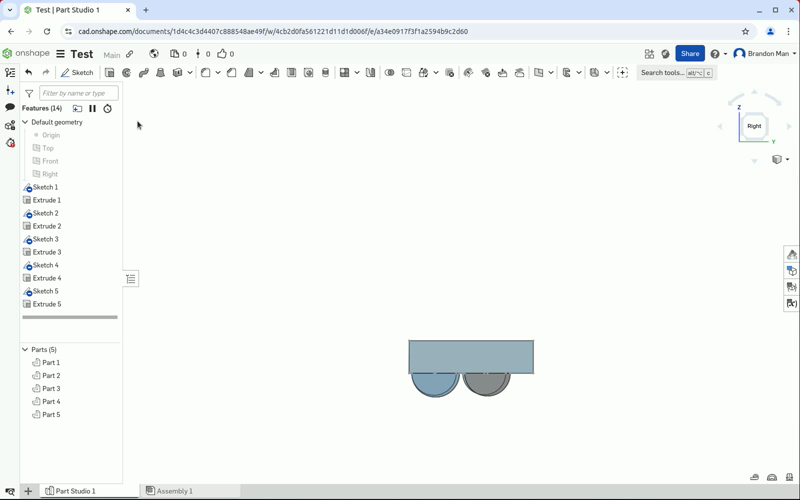
key(shift+h)
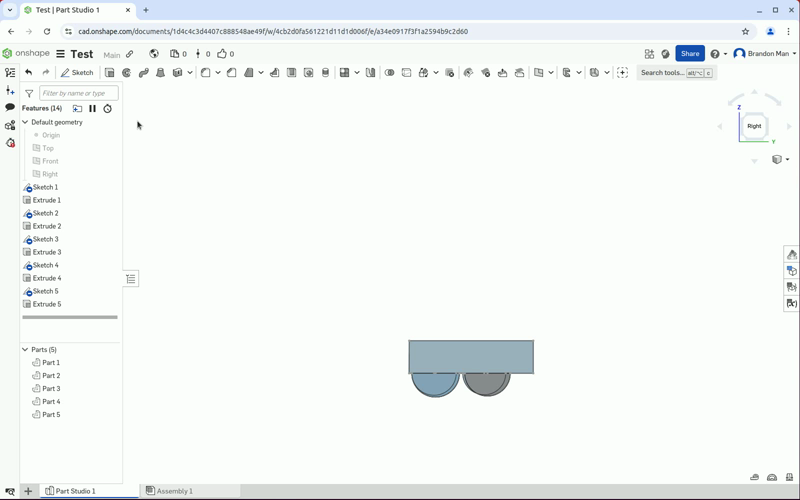
key(shift+7)
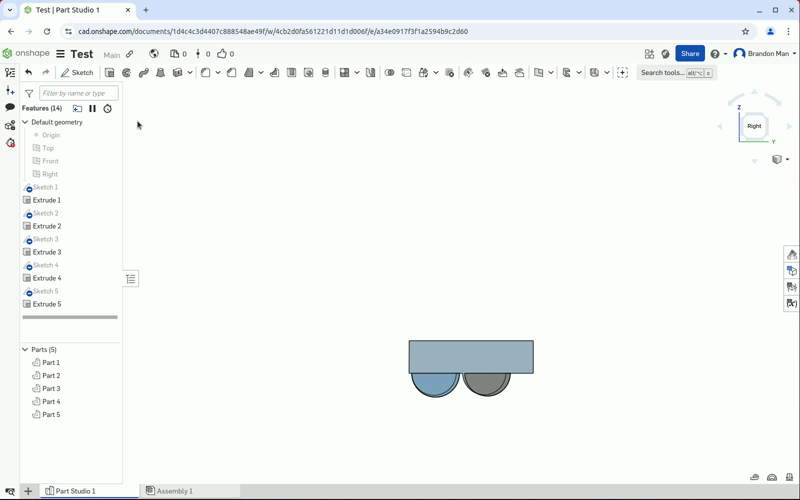
key(right, 2)
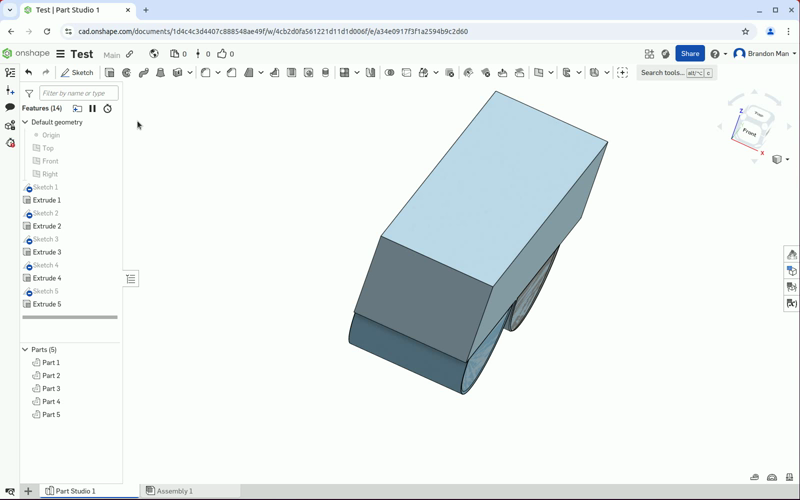
key(down, 2)
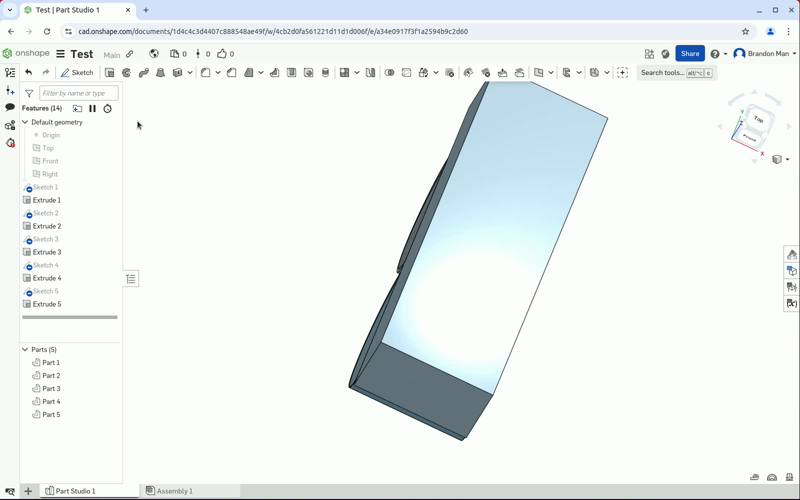
key(up, 2)
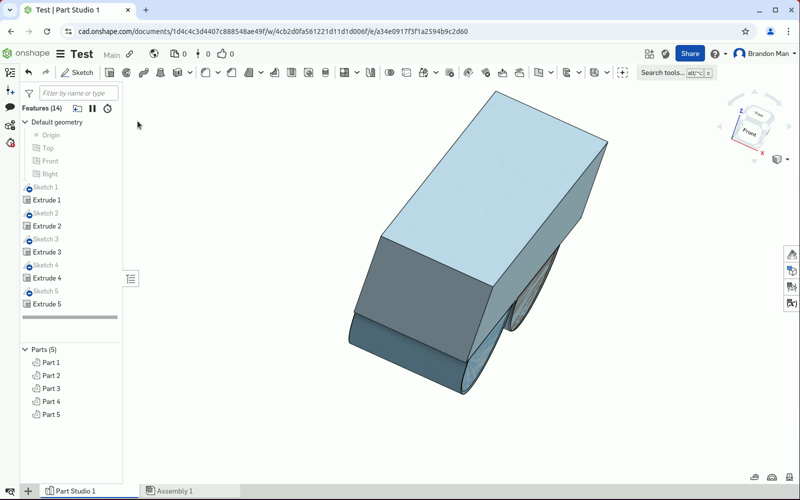
key(left, 2)
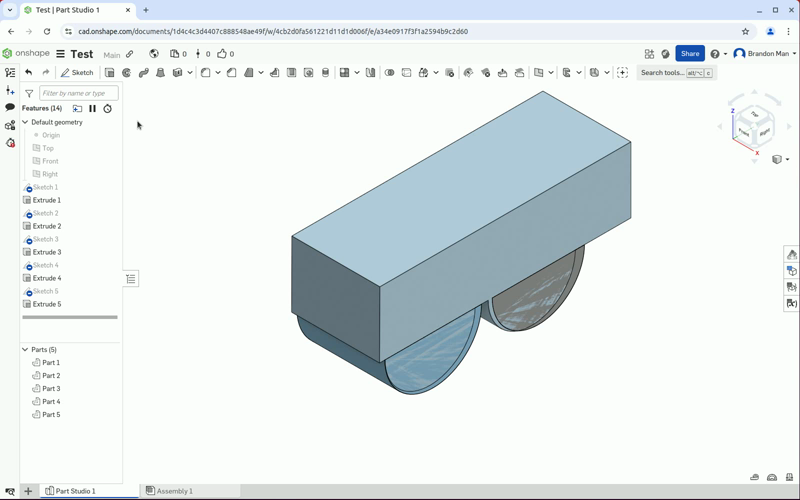
mouse_move(73, 189)
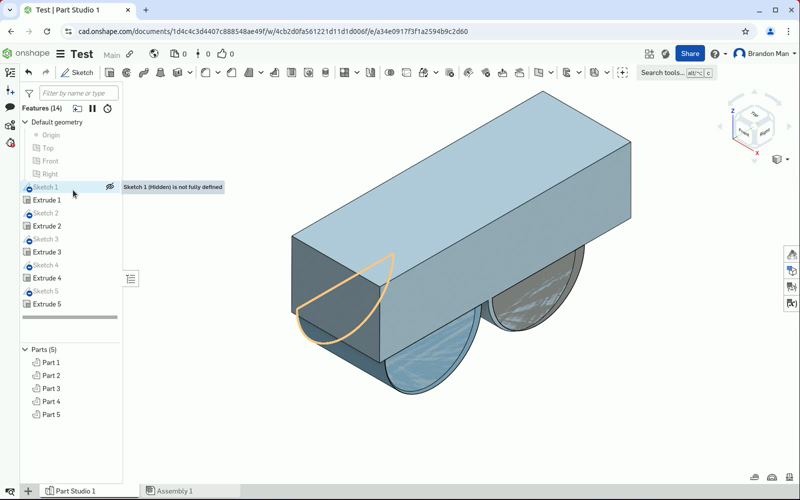
click(73, 189)